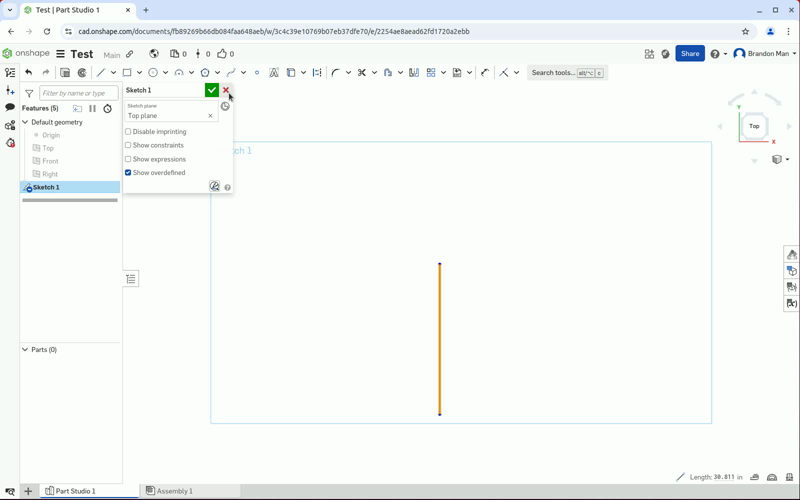
key(shift+h)
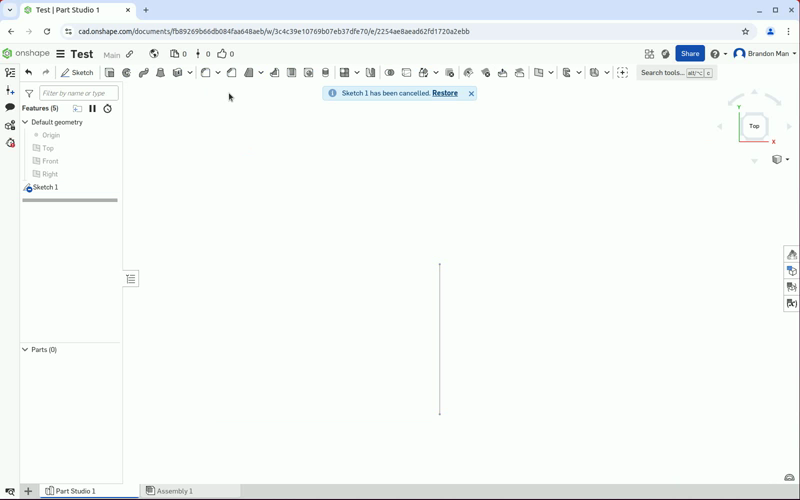
key(shift+s)
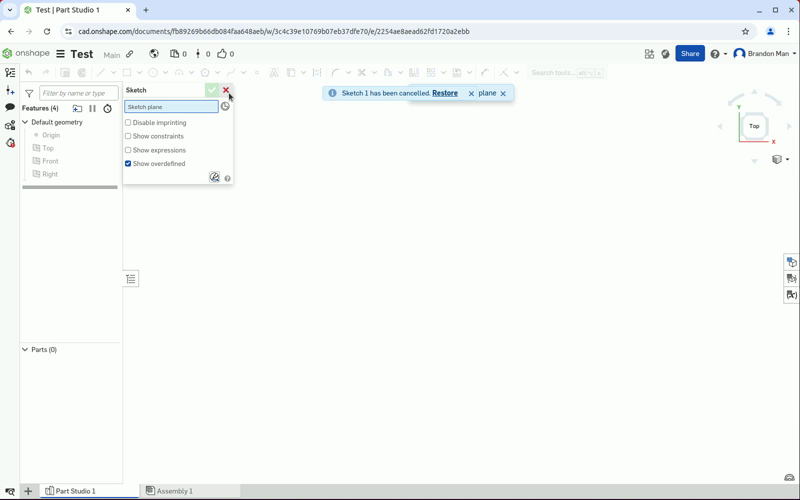
mouse_move(73, 150)
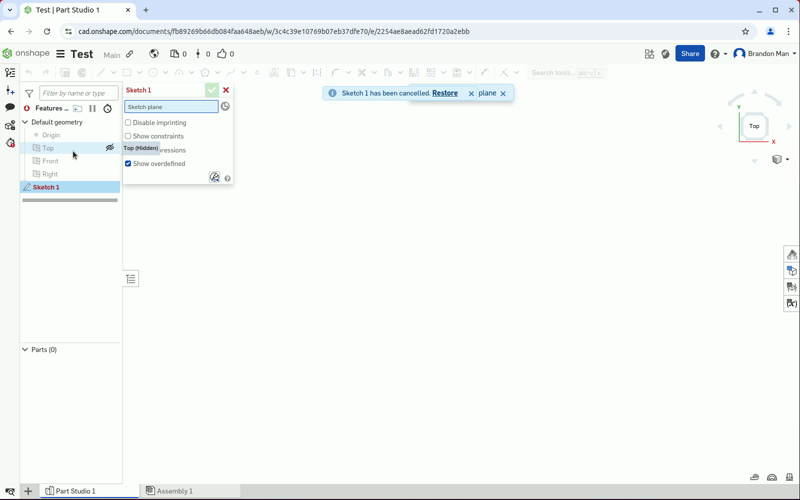
click(73, 150)
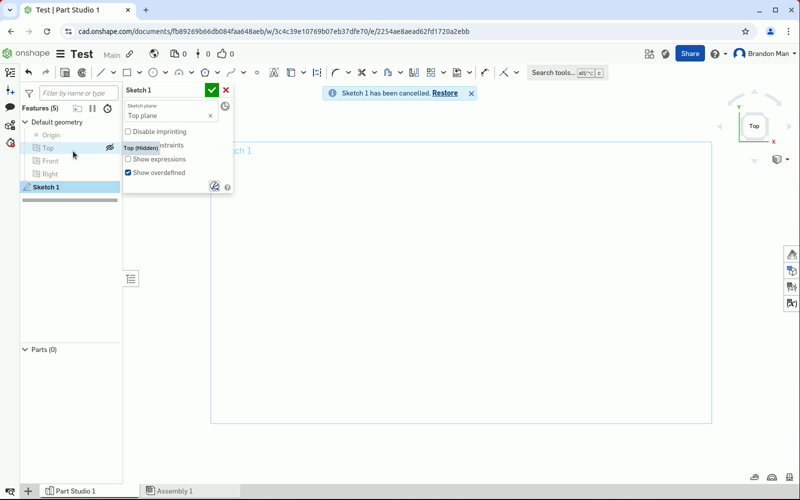
mouse_move(73, 352)
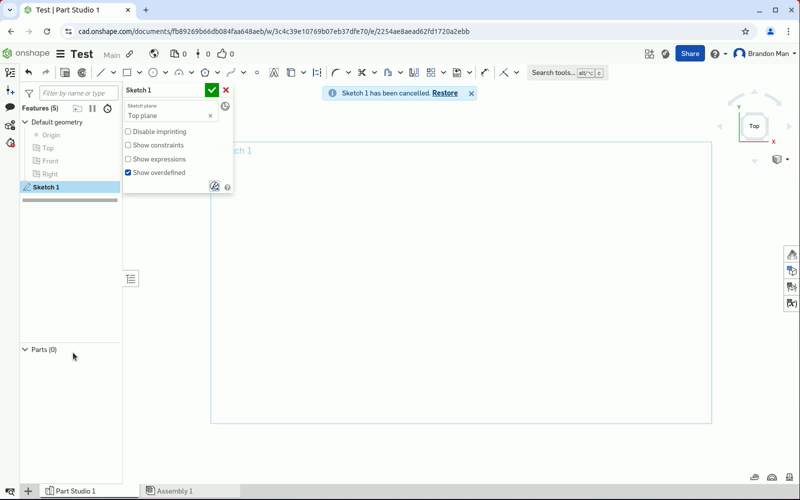
key(y)
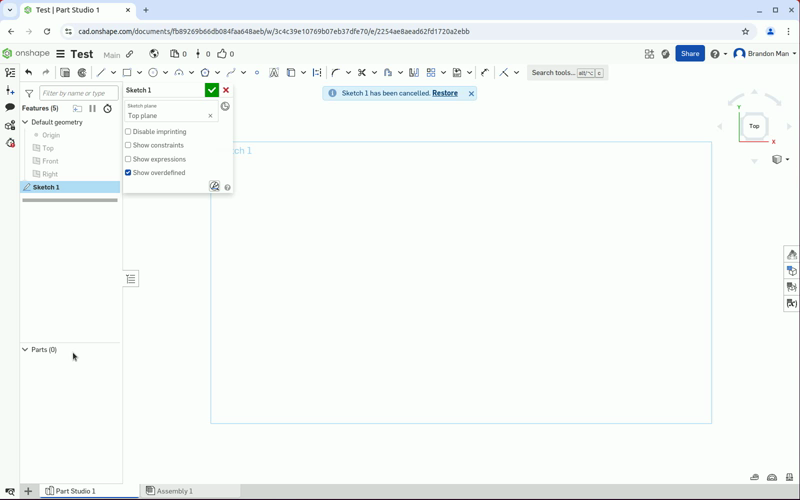
key(l)
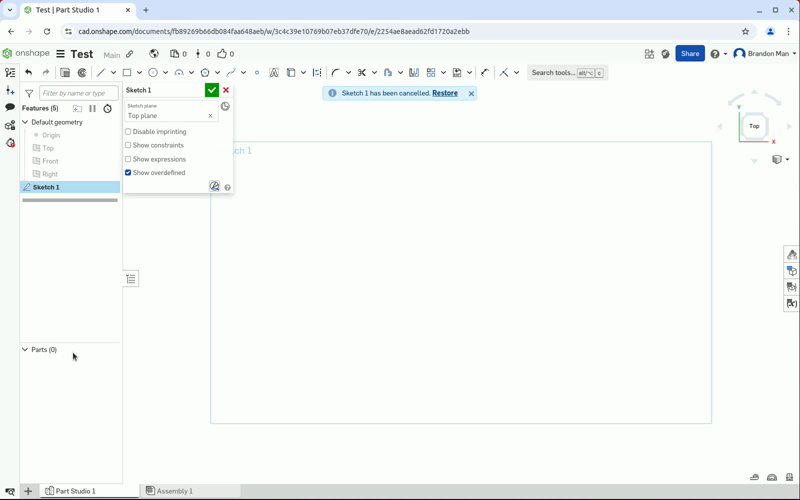
key_down(shift)
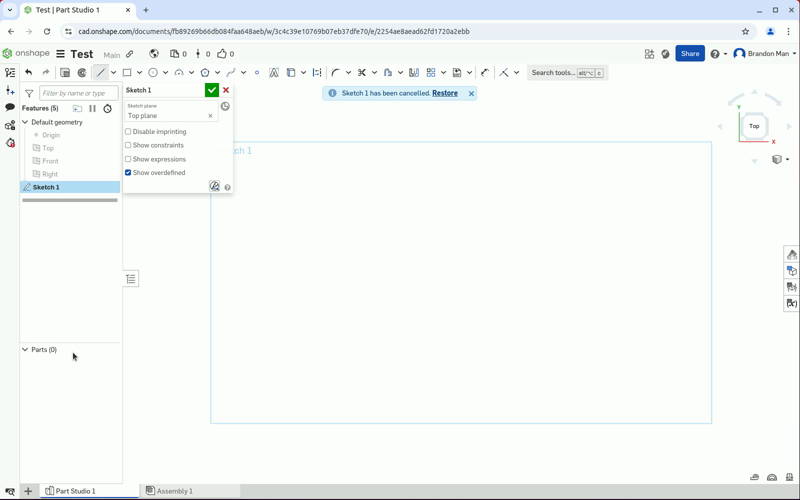
mouse_move(492, 216)
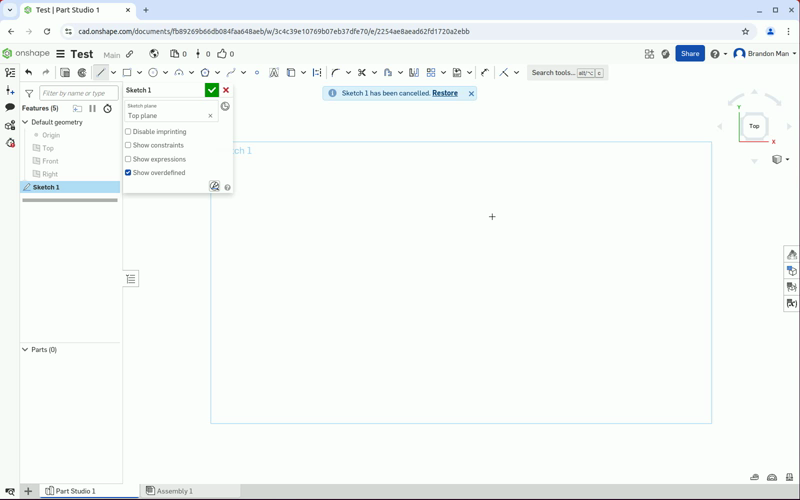
click(492, 216)
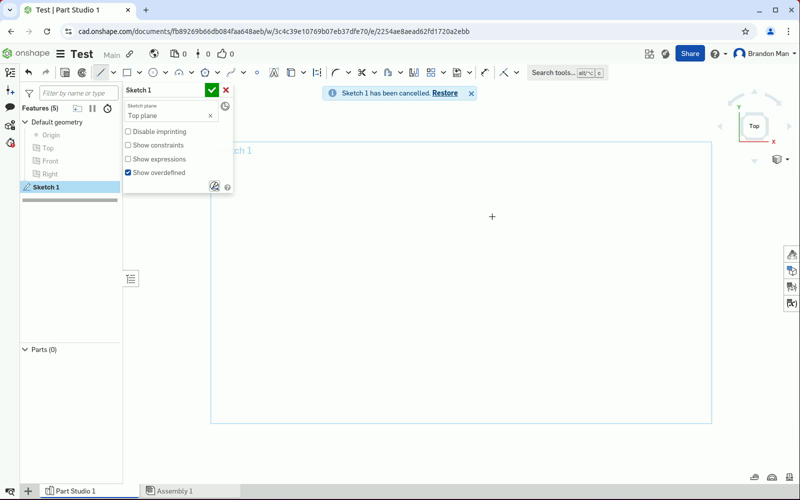
key_up(shift)
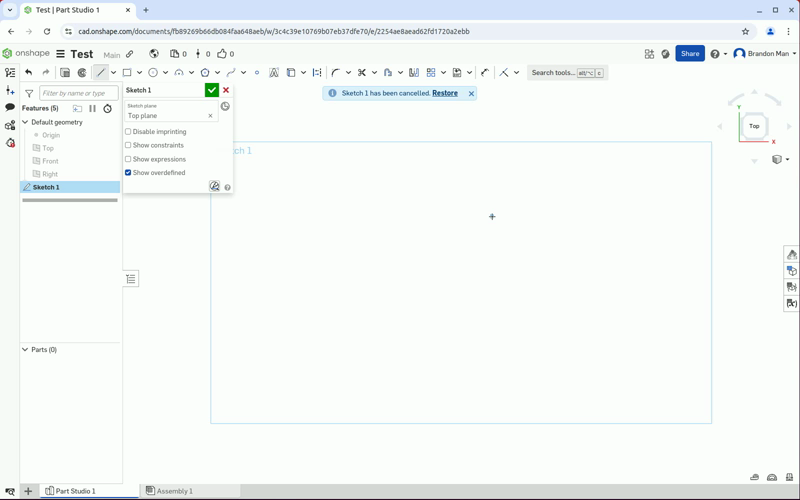
key_down(shift)
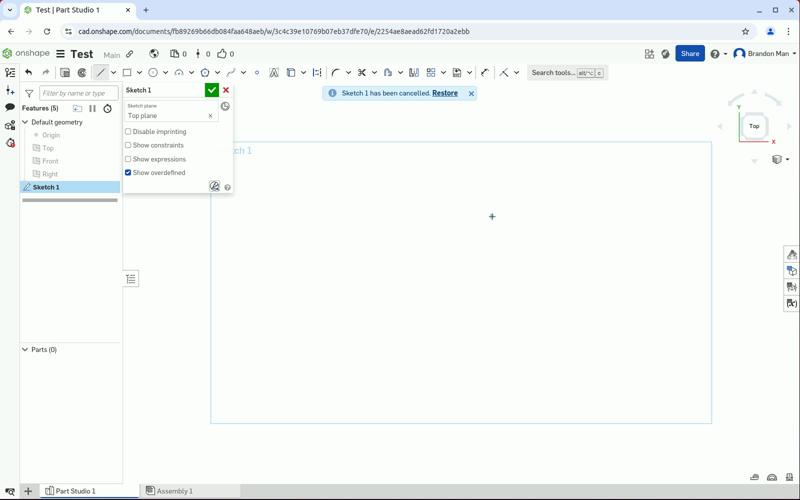
mouse_move(538, 306)
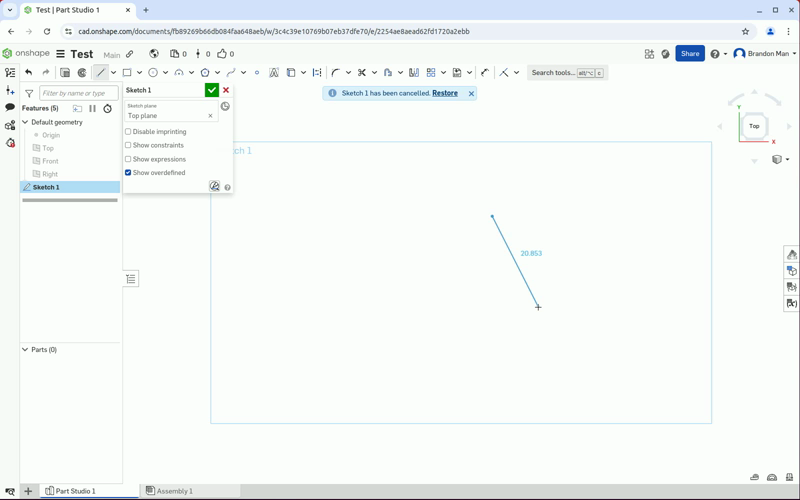
click(538, 306)
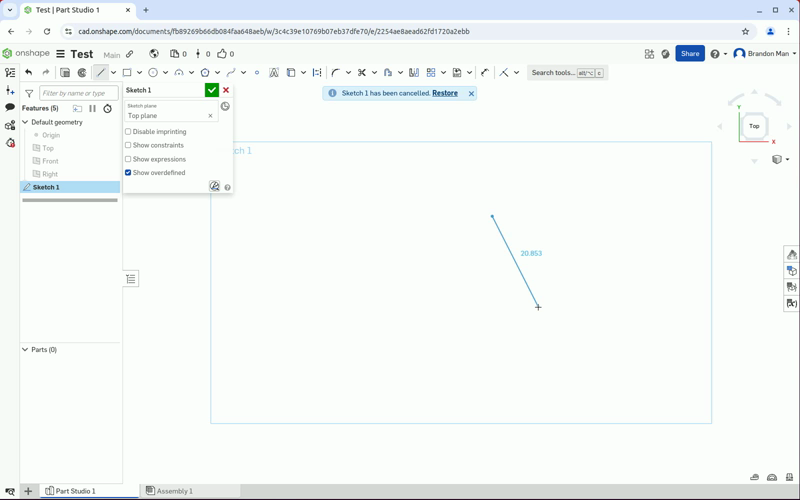
key_up(shift)
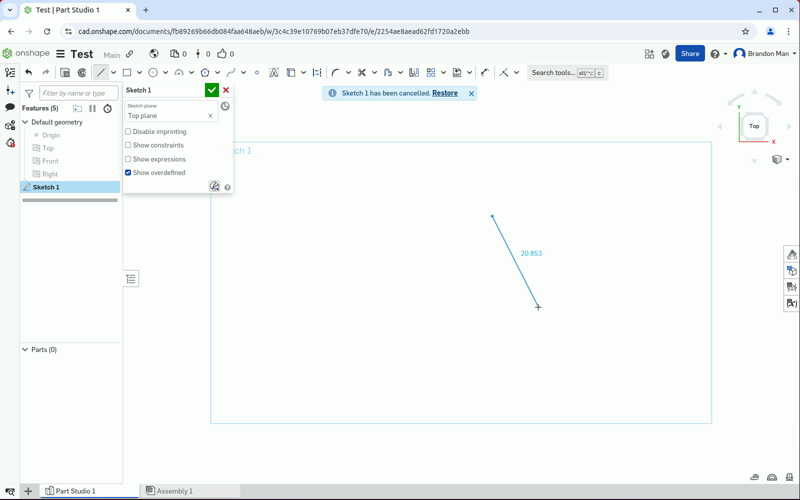
key_down(shift)
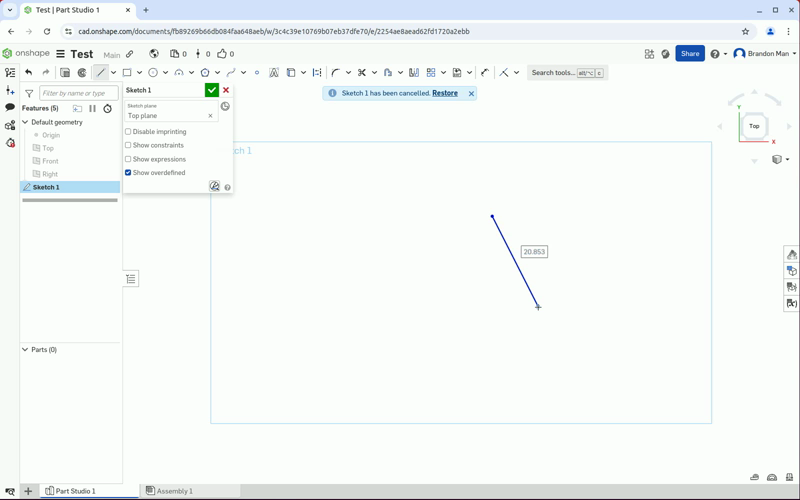
mouse_move(538, 216)
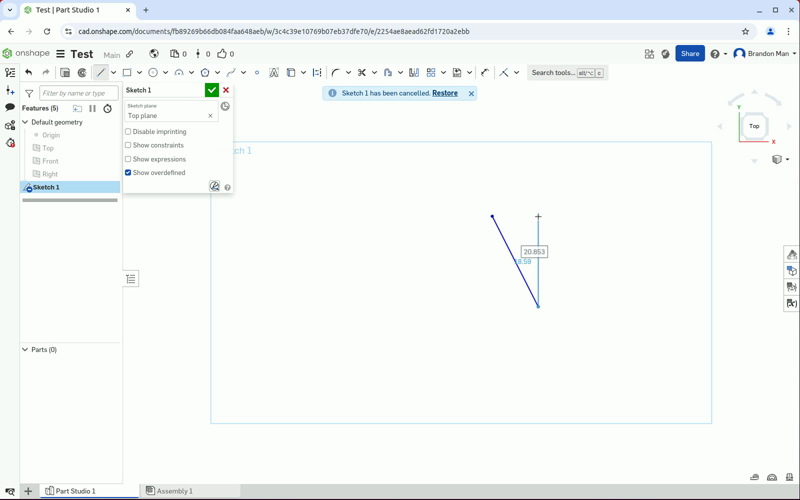
click(538, 216)
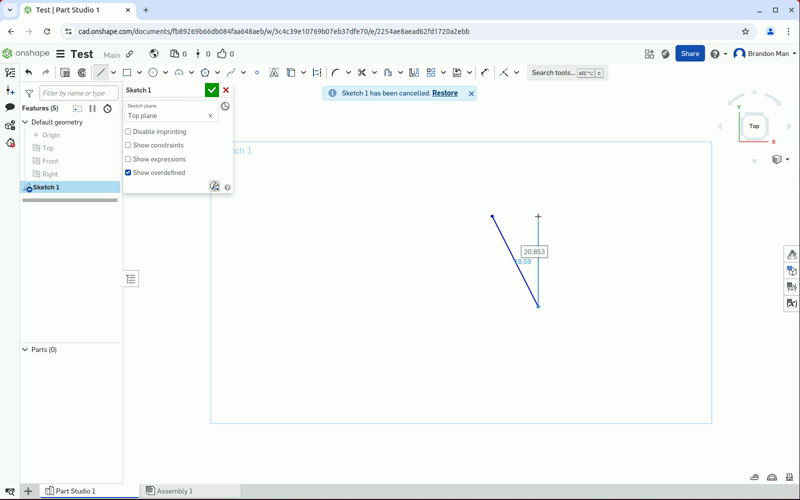
key_up(shift)
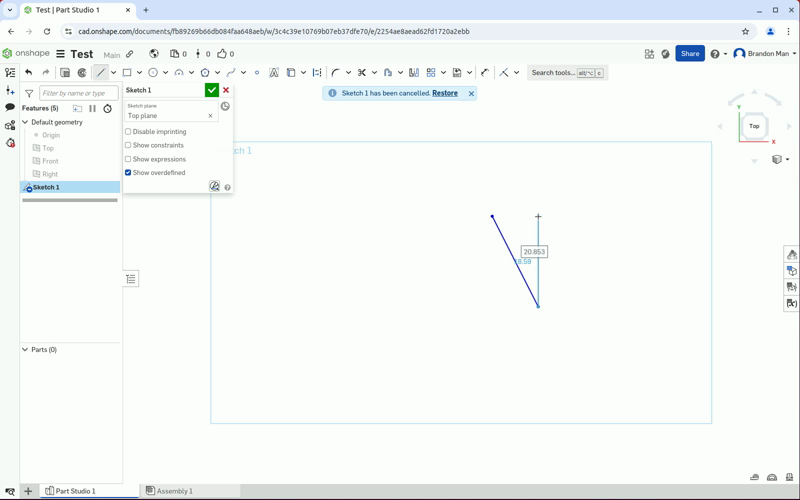
mouse_move(568, 216)
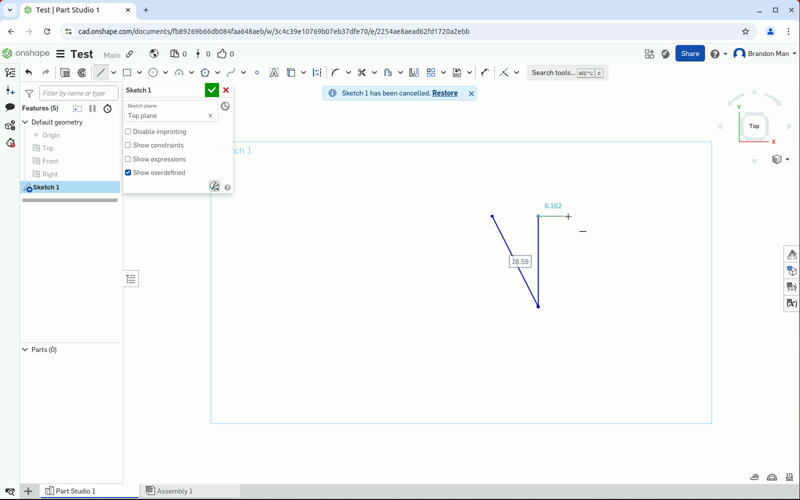
key_down(shift)
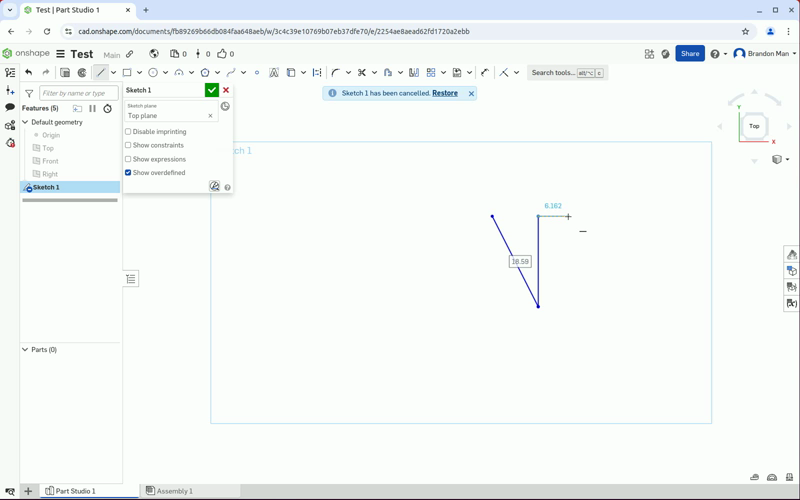
mouse_move(492, 216)
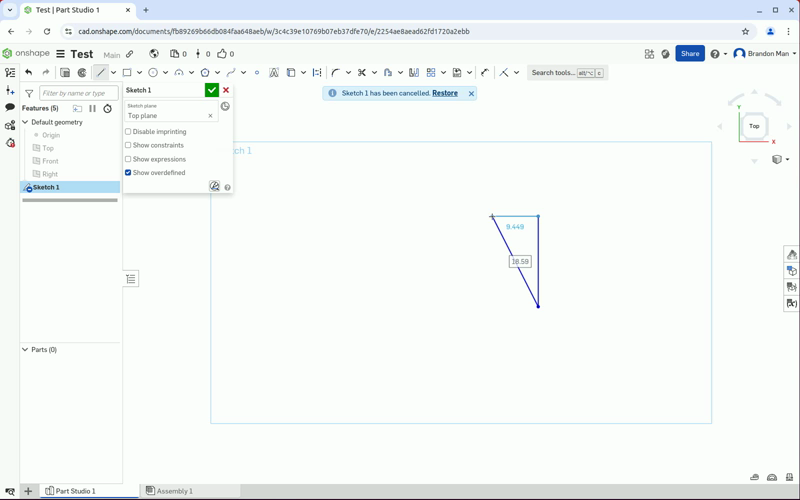
key_up(shift)
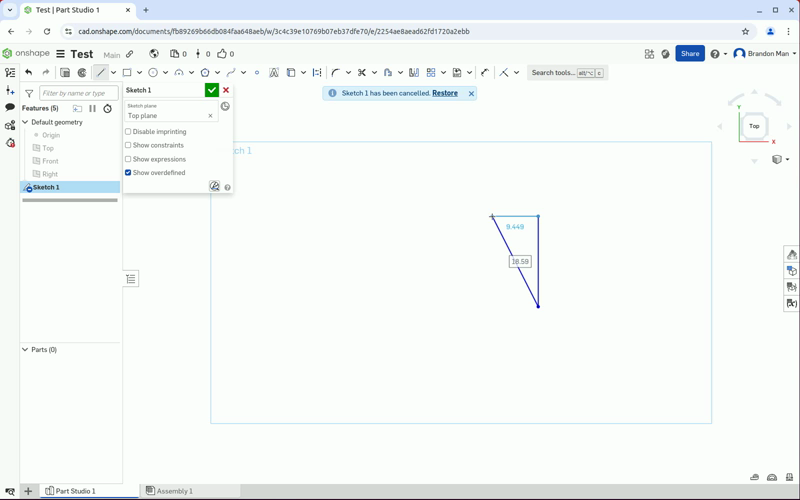
click(492, 216)
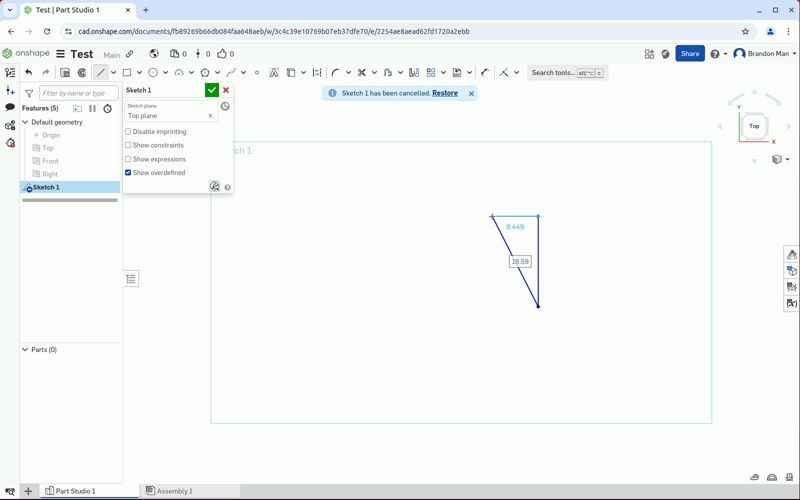
key(esc)
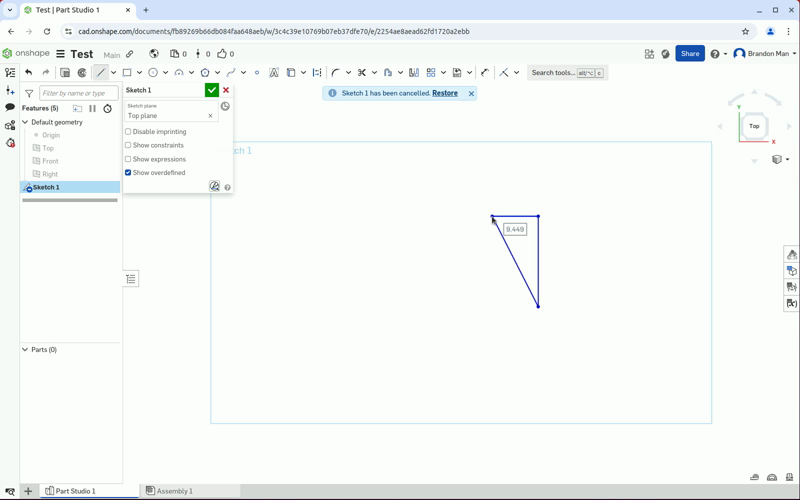
mouse_move(535, 263)
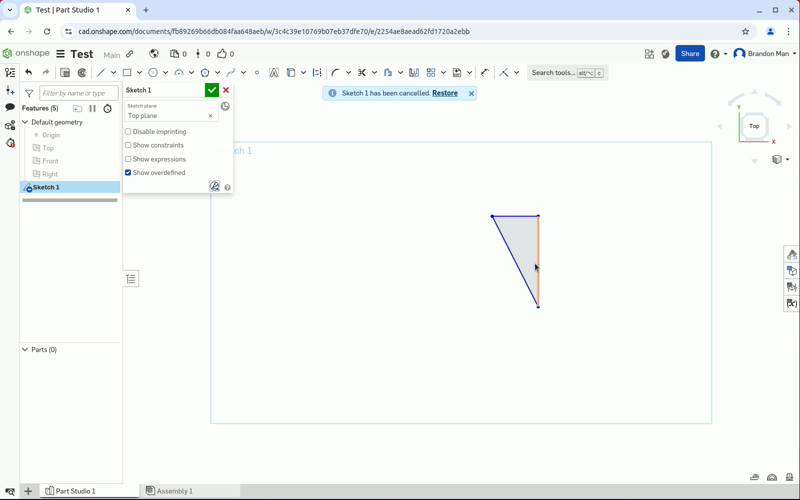
click(535, 263)
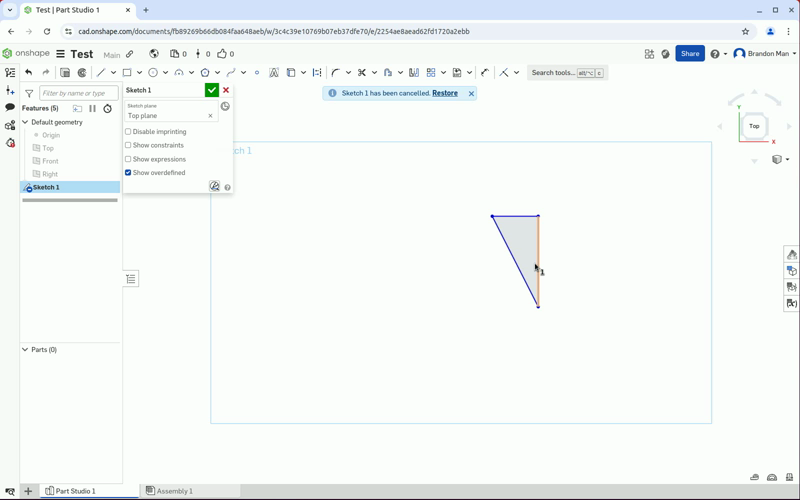
mouse_move(73, 352)
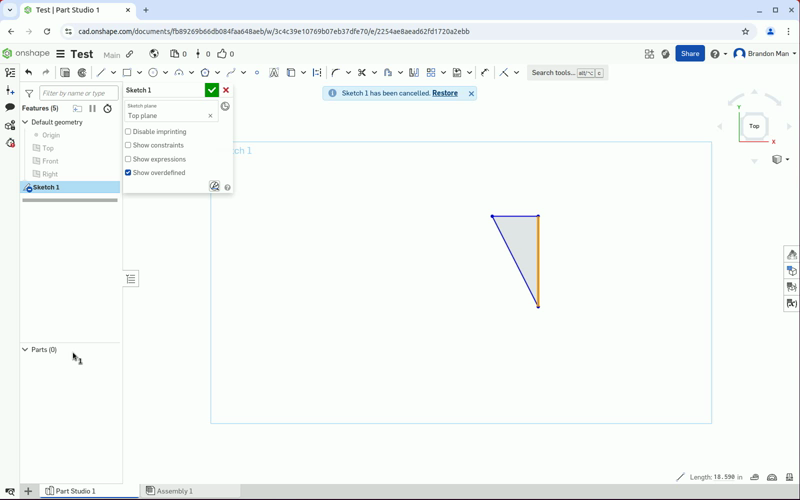
key(shift+y)
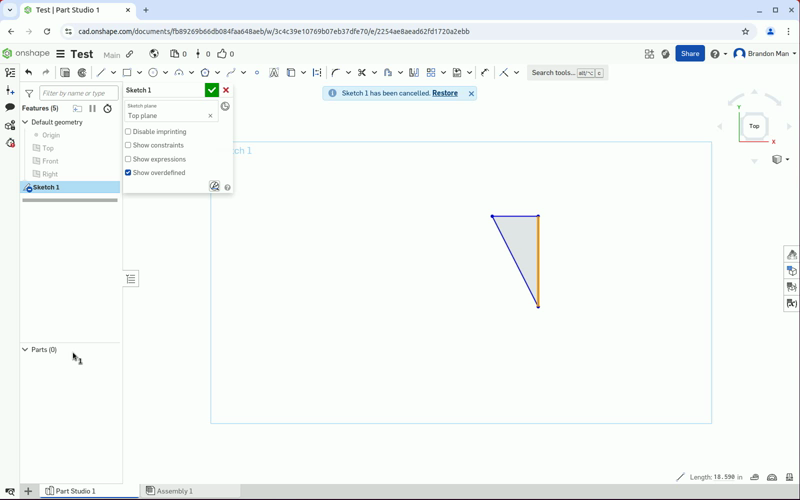
key(shift+e)
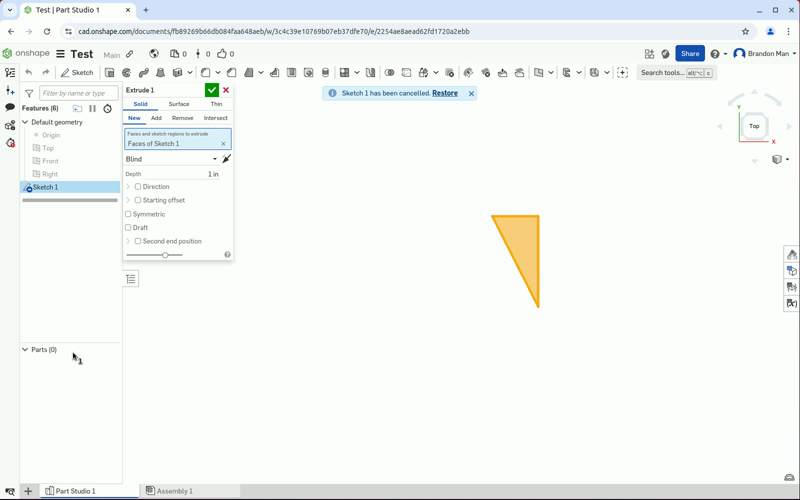
mouse_move(143, 106)
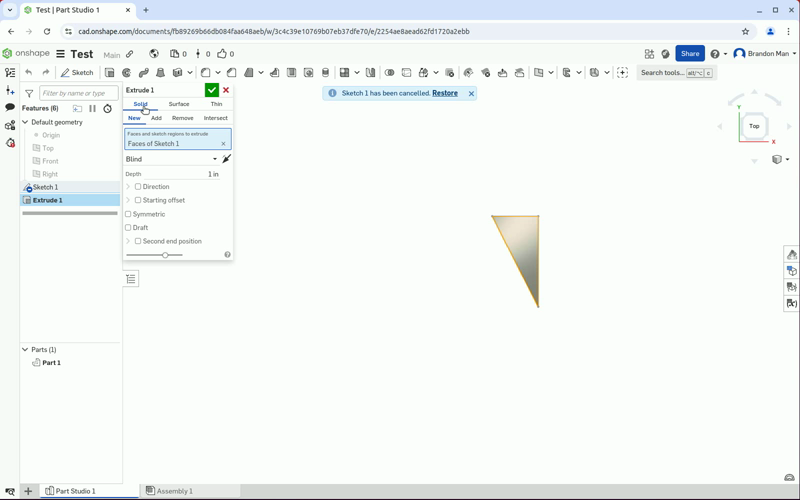
click(143, 106)
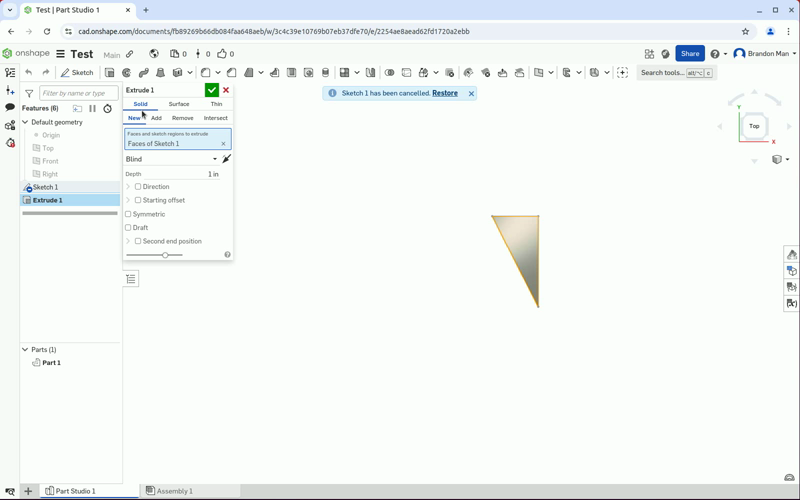
mouse_move(137, 120)
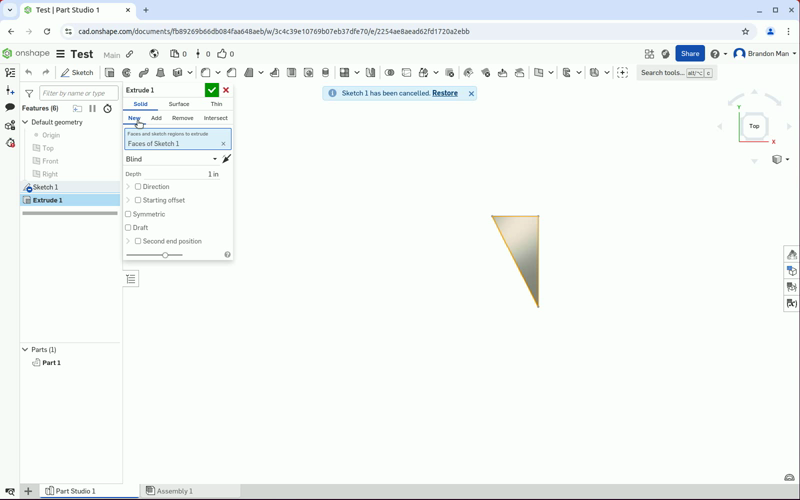
click(137, 120)
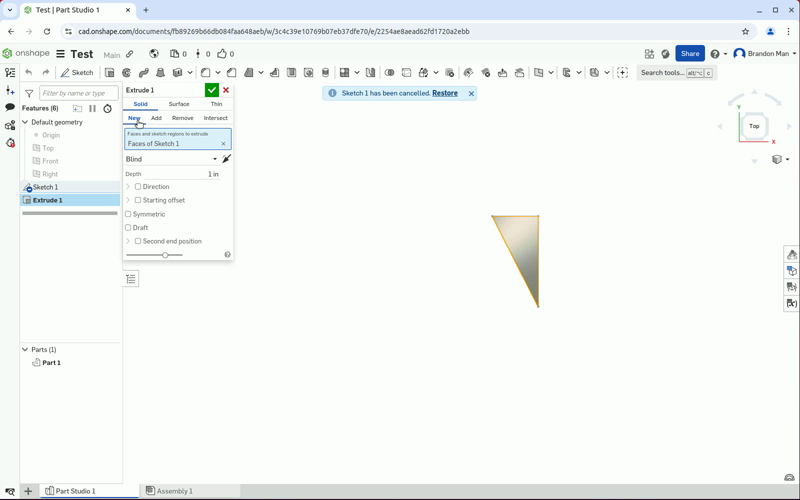
key(tab, 4)
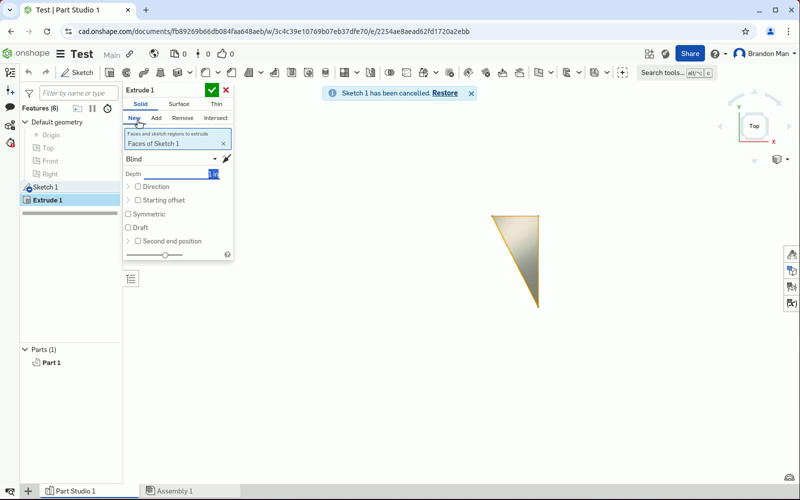
text(0.481)
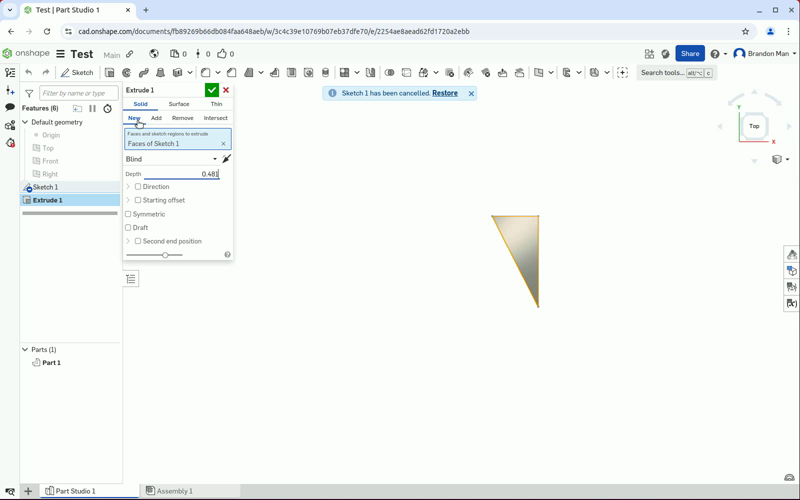
key(enter)
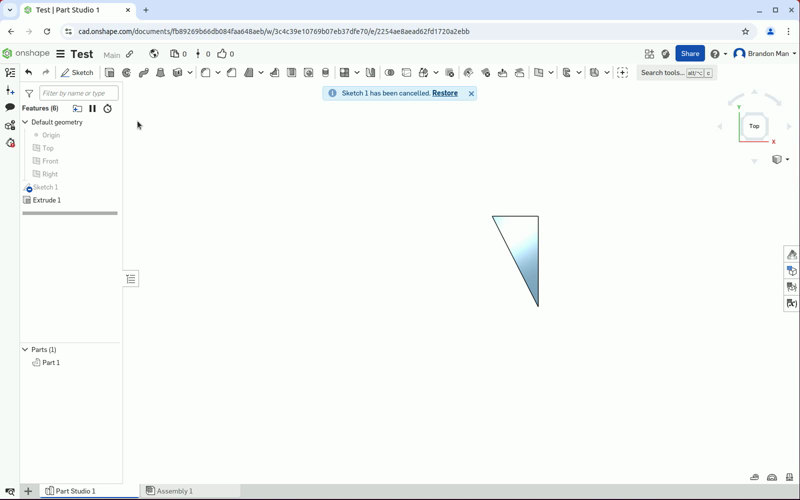
key(shift+h)
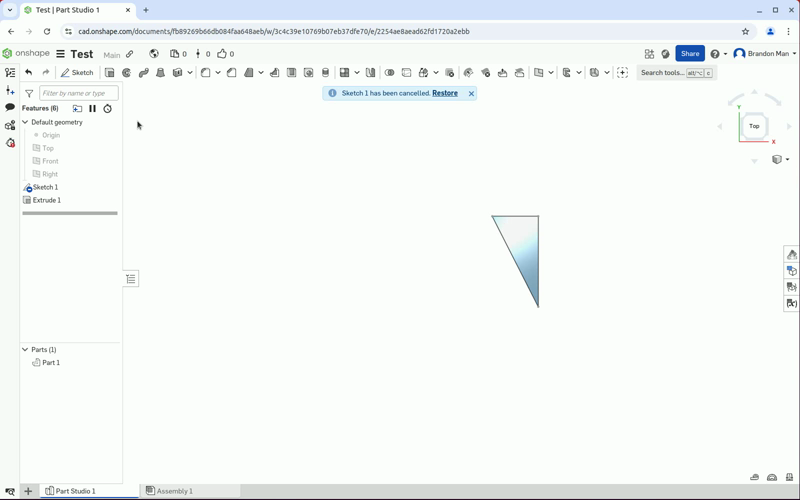
key(shift+h)
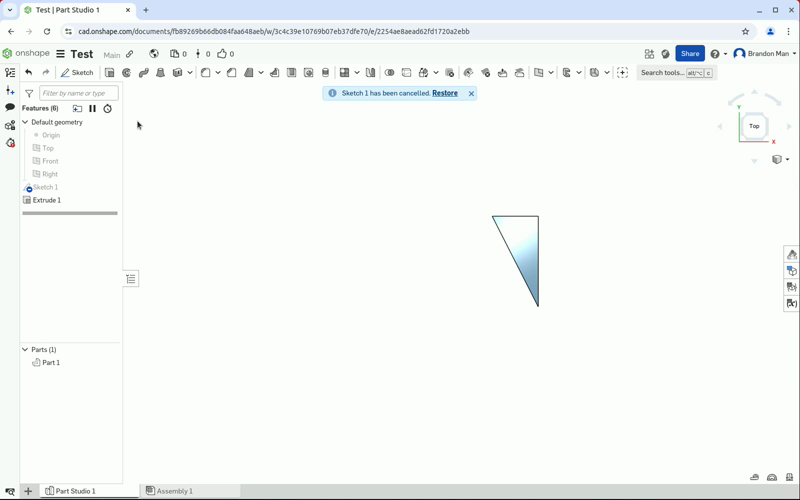
mouse_move(73, 189)
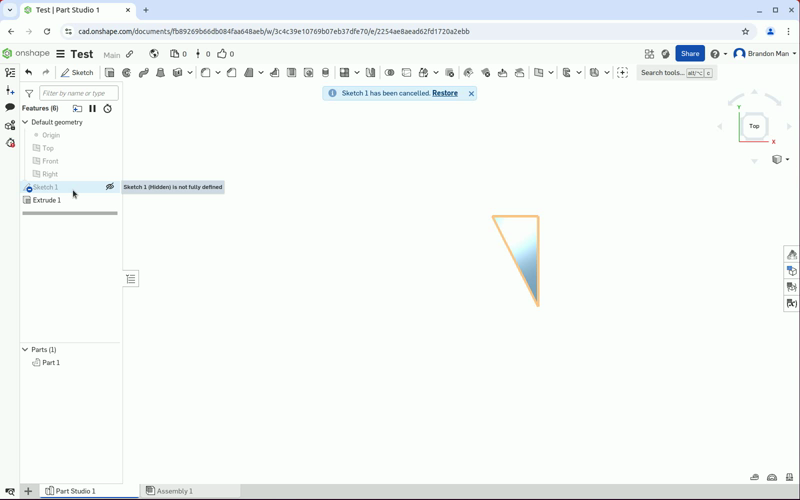
click(73, 189)
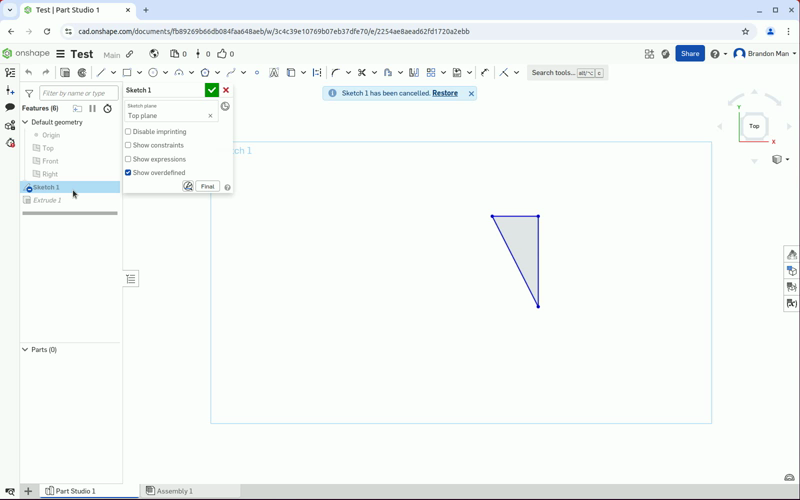
mouse_move(229, 92)
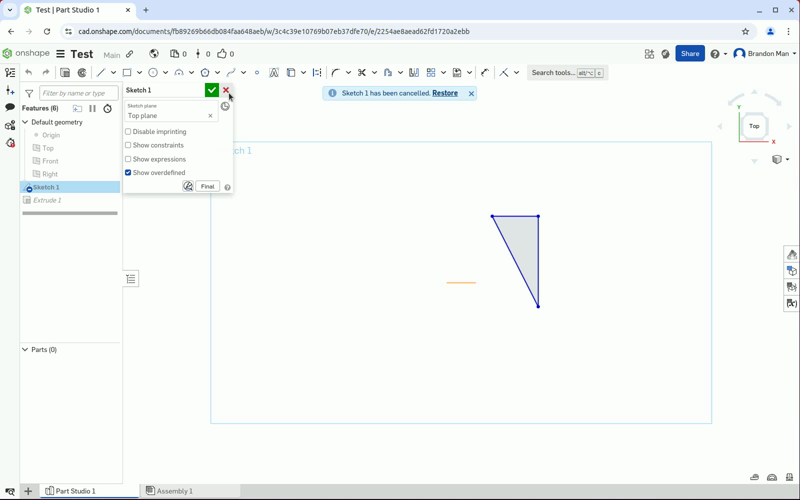
click(229, 92)
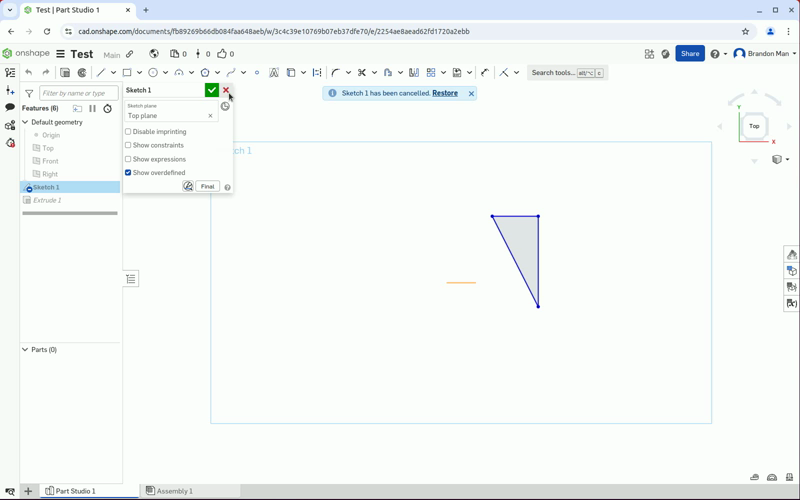
key(shift+s)
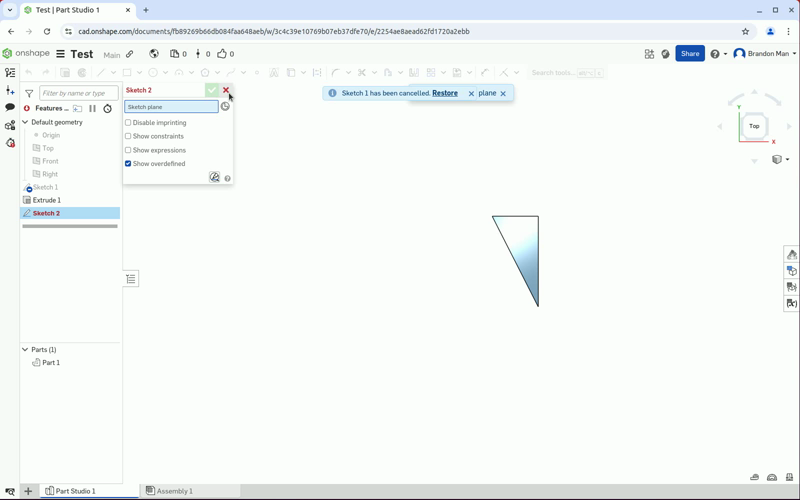
mouse_move(73, 150)
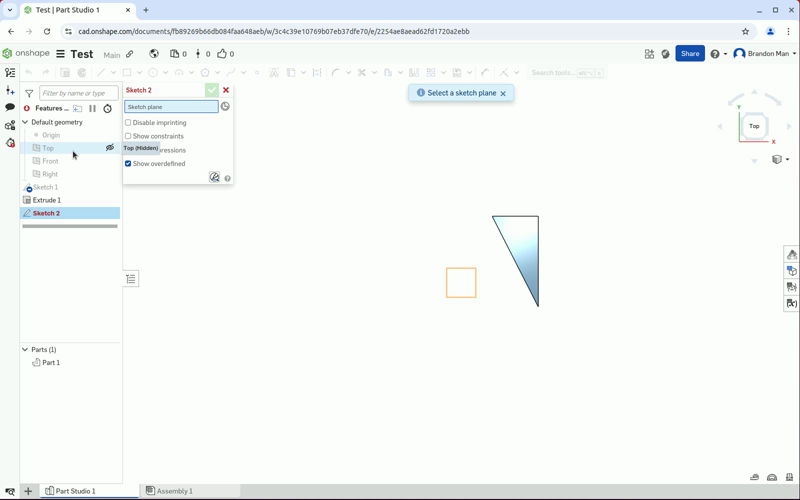
click(73, 150)
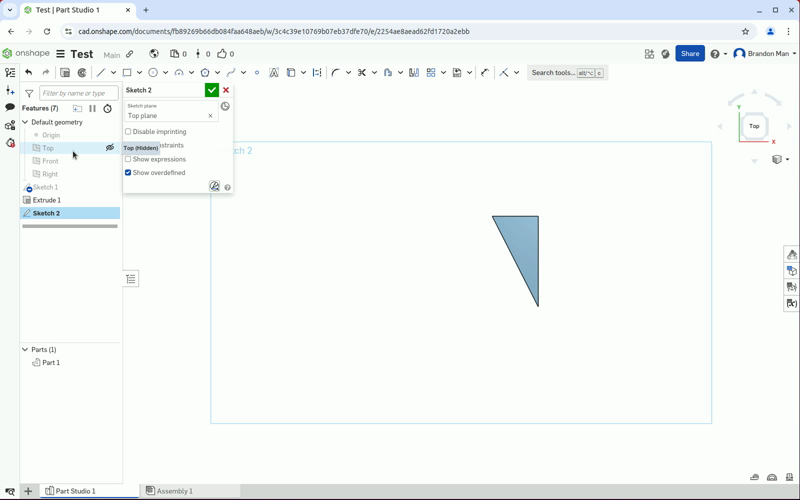
mouse_move(73, 352)
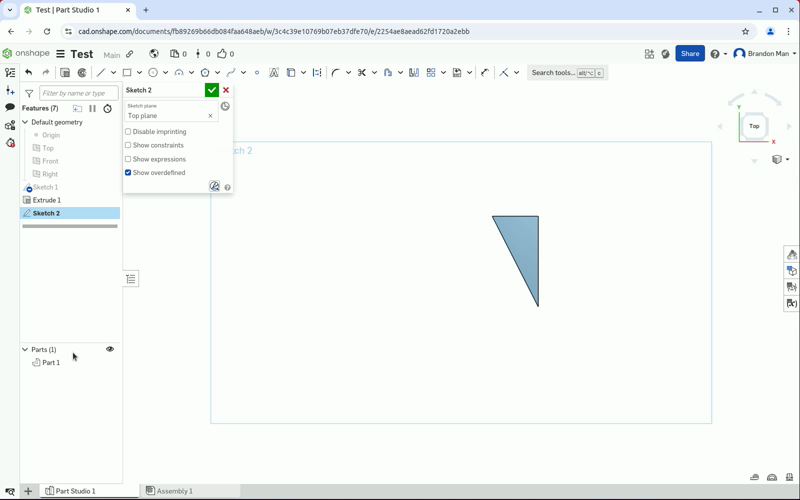
key(y)
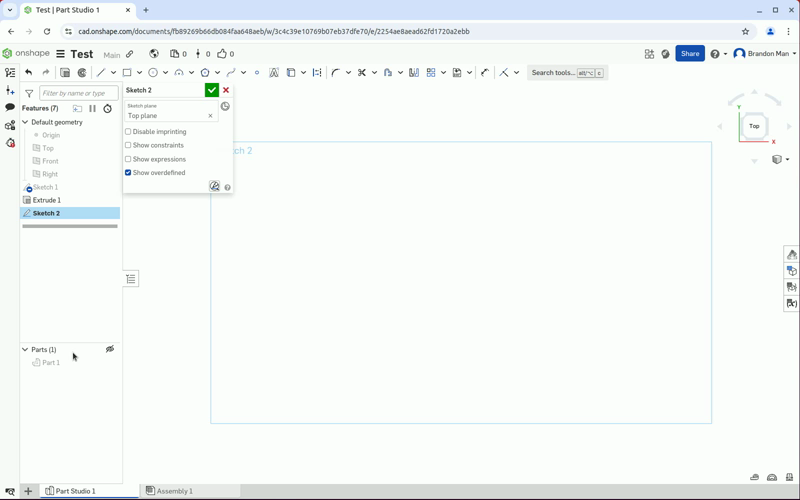
key(l)
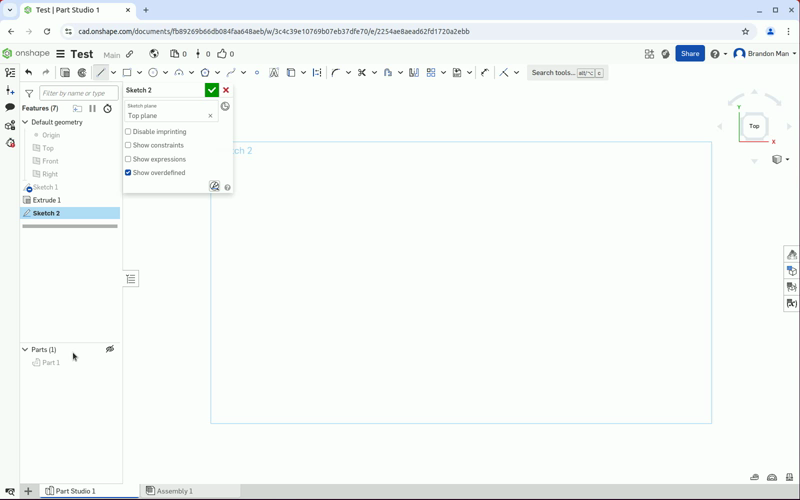
key_down(shift)
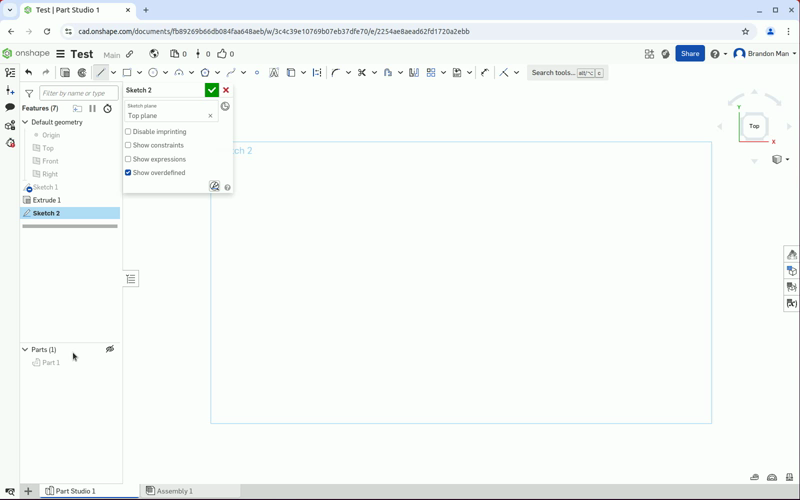
mouse_move(384, 306)
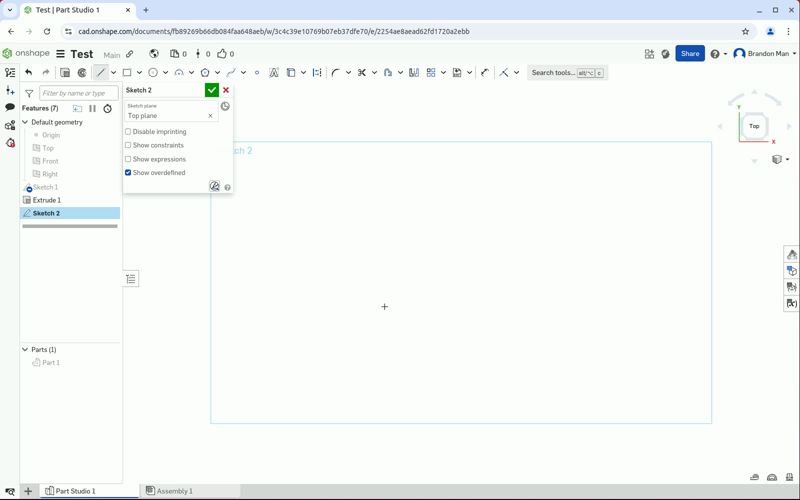
click(384, 306)
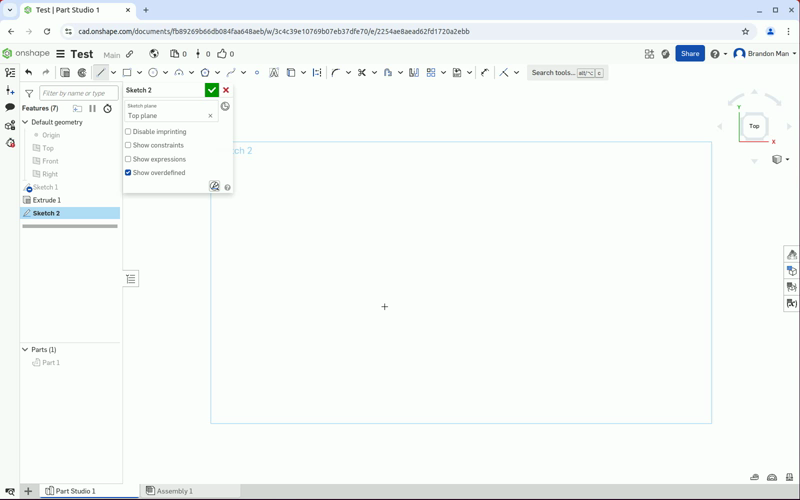
key_up(shift)
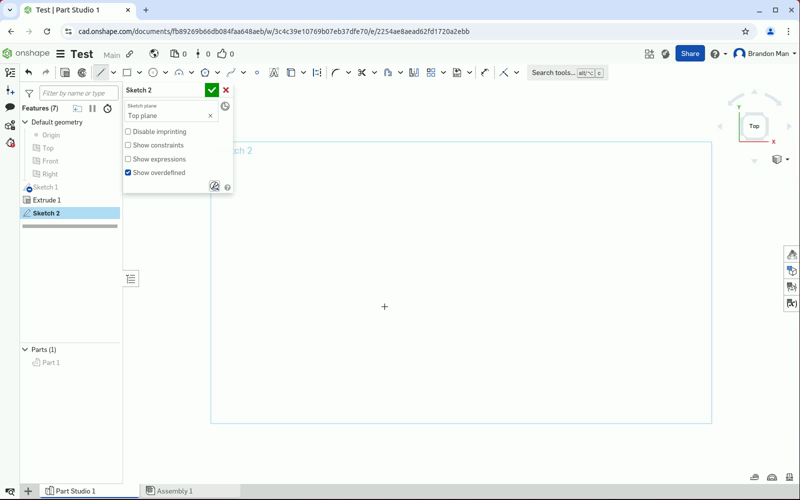
key_down(shift)
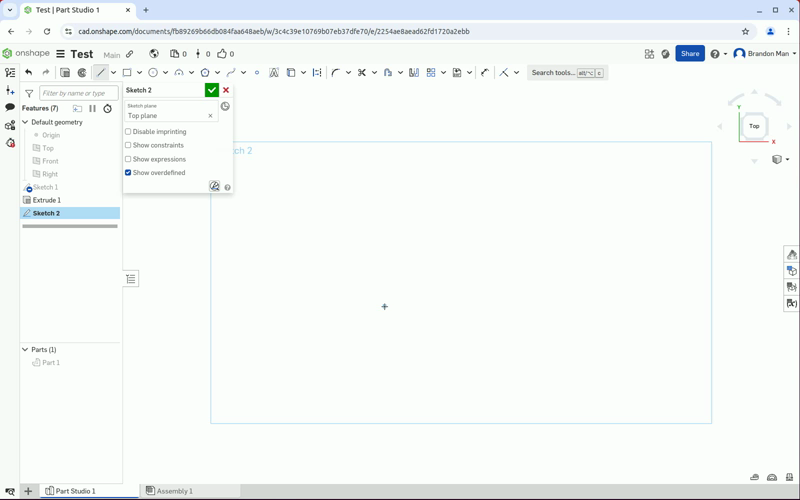
mouse_move(430, 215)
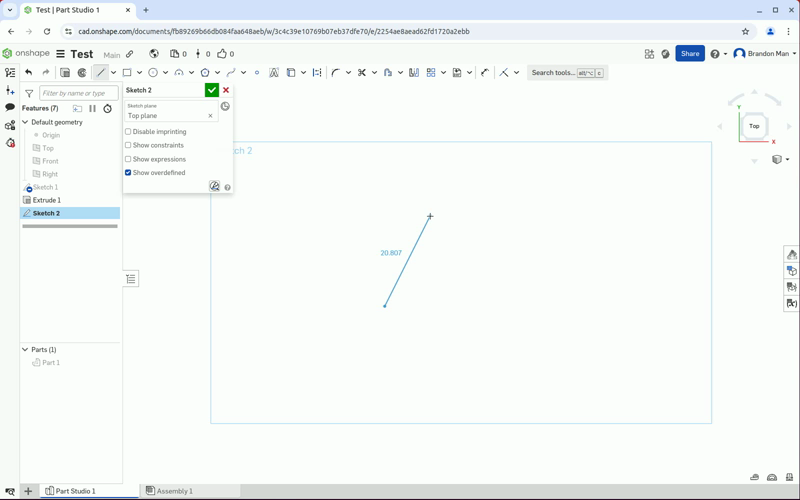
click(430, 215)
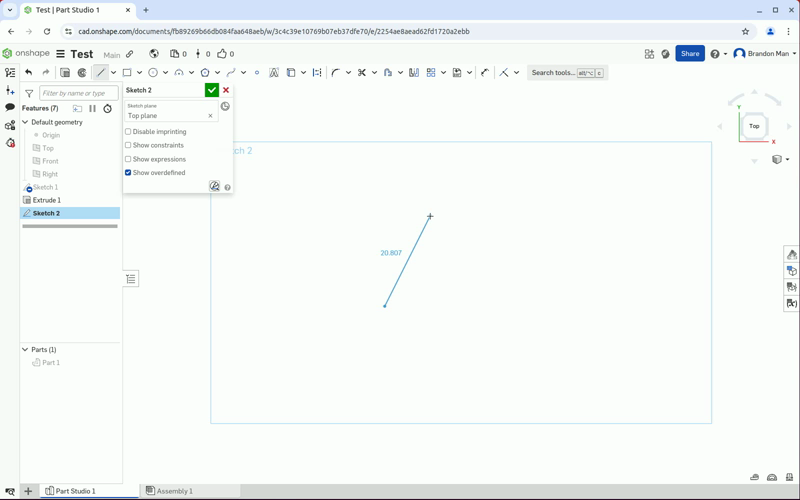
key_up(shift)
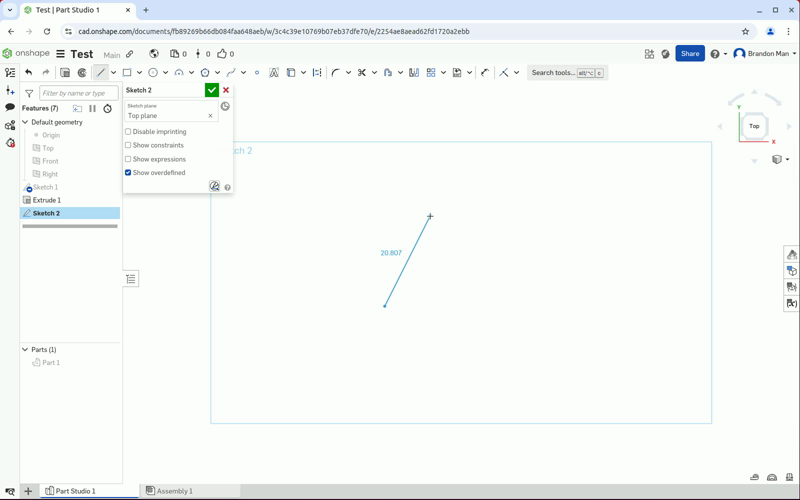
key_down(shift)
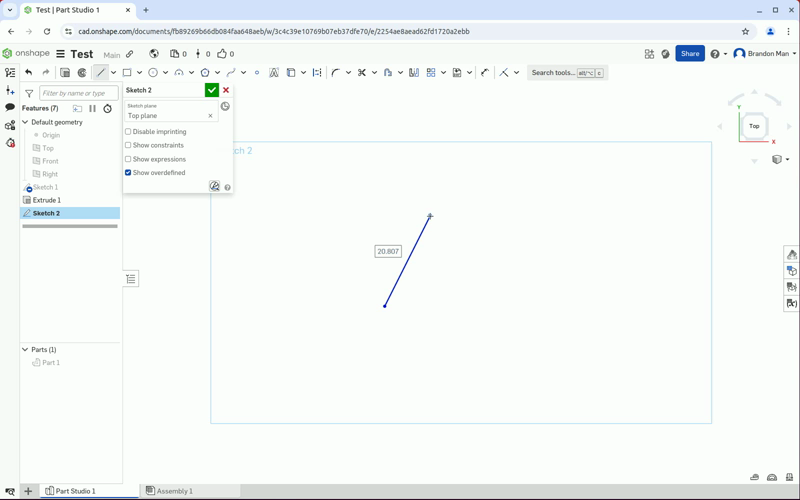
mouse_move(460, 215)
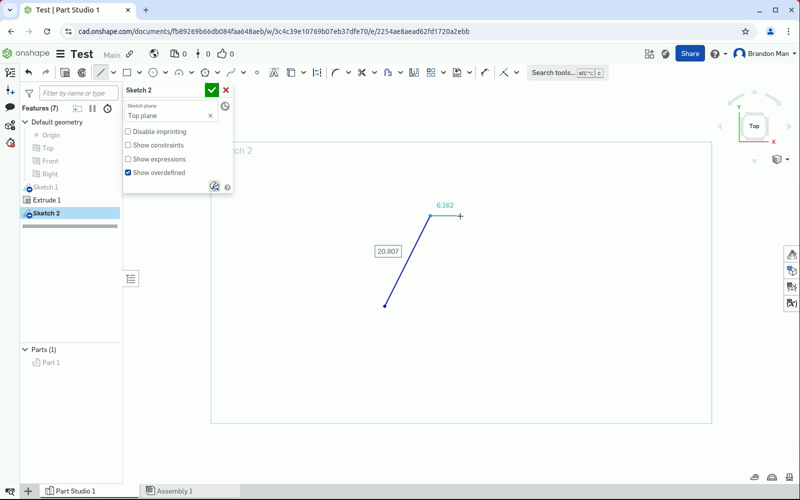
mouse_move(384, 215)
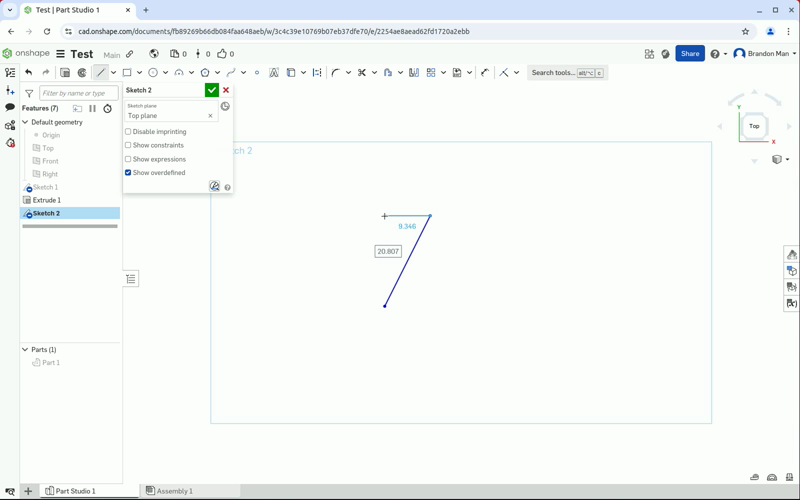
click(384, 215)
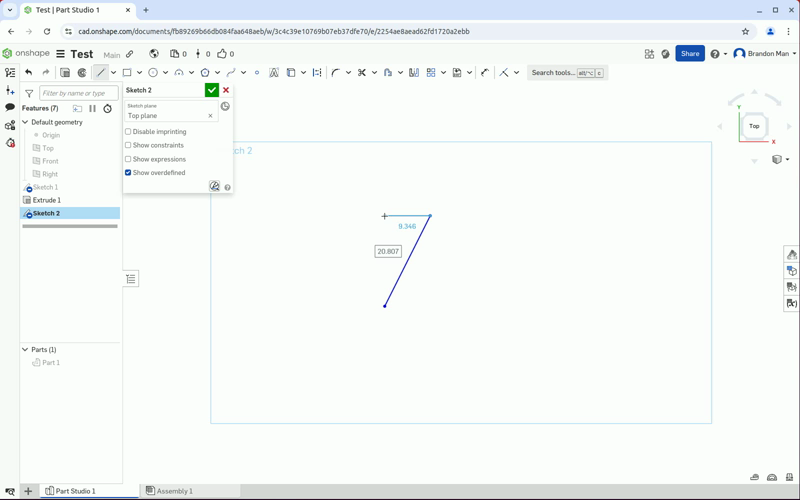
key_up(shift)
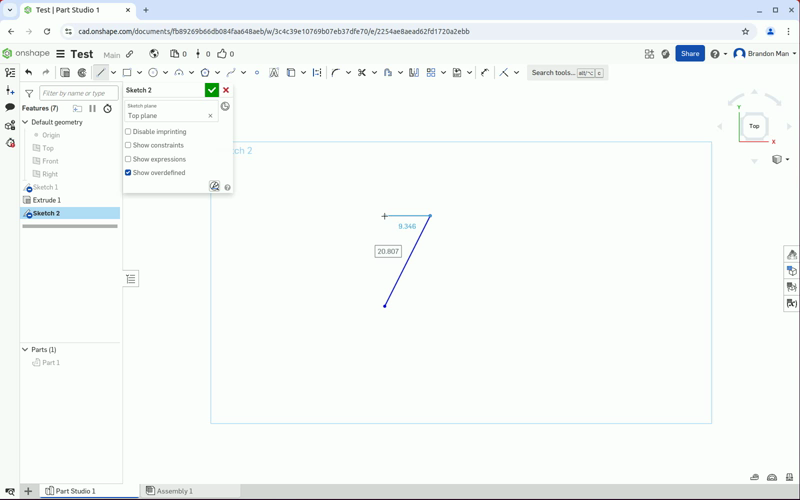
key_down(shift)
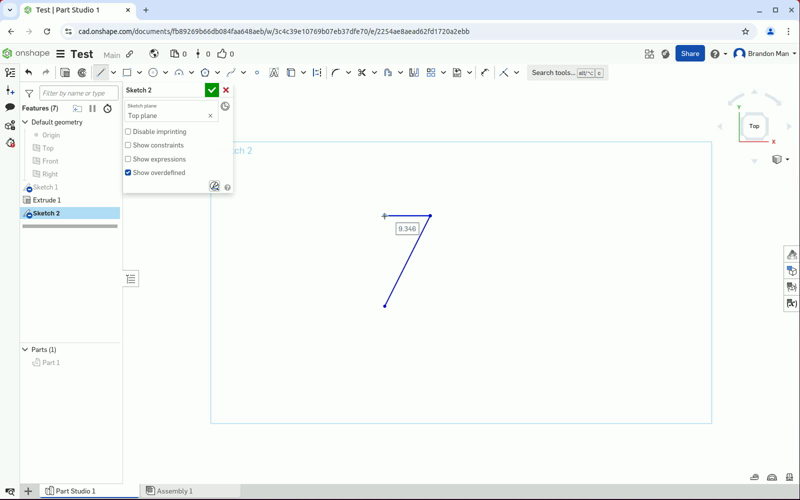
mouse_move(384, 306)
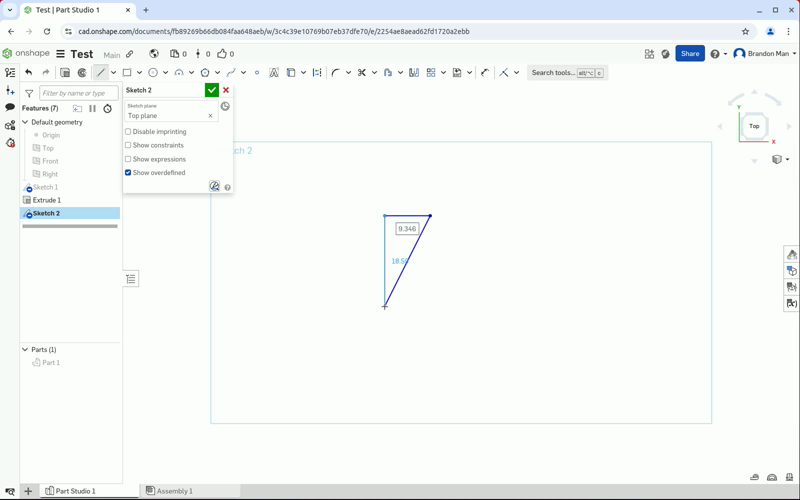
key_up(shift)
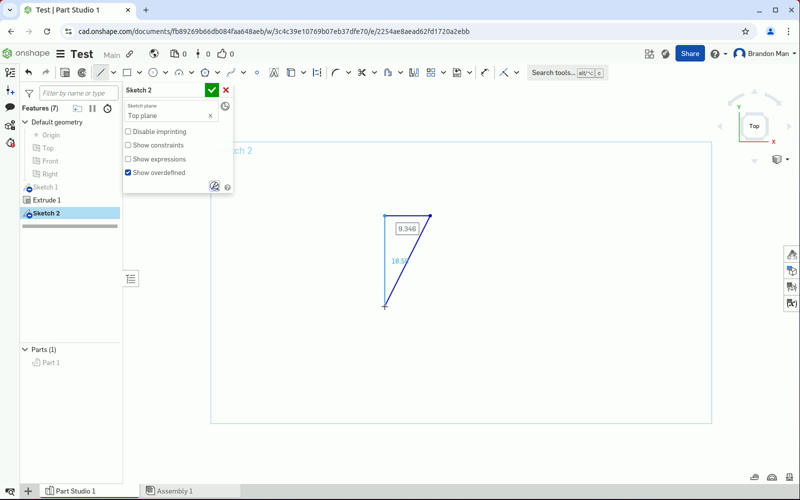
click(384, 306)
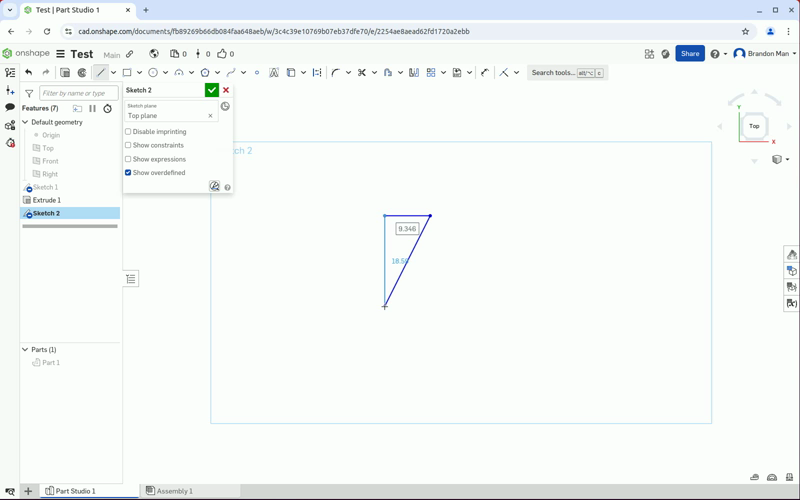
key(esc)
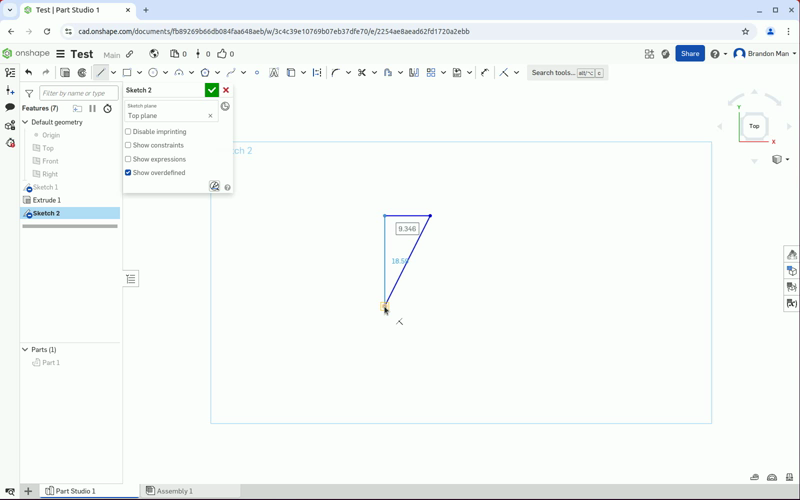
mouse_move(404, 259)
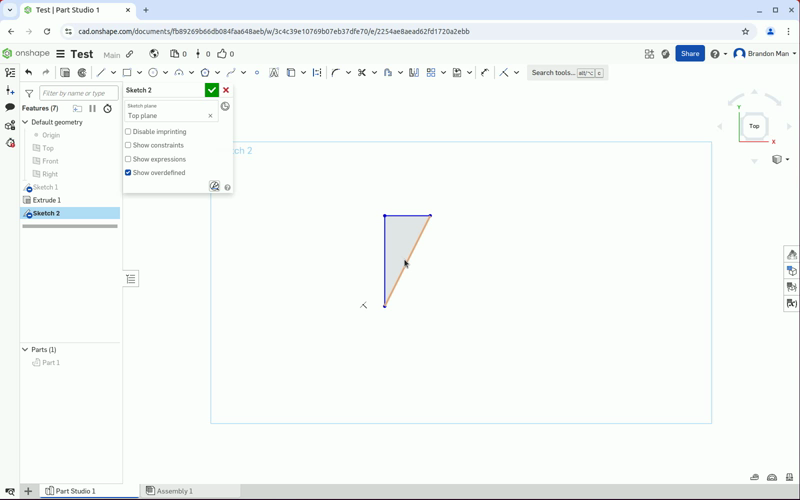
click(404, 259)
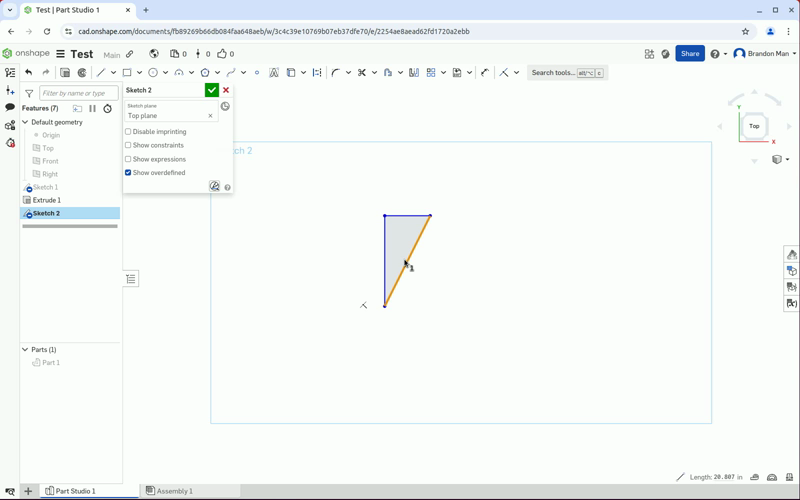
mouse_move(73, 352)
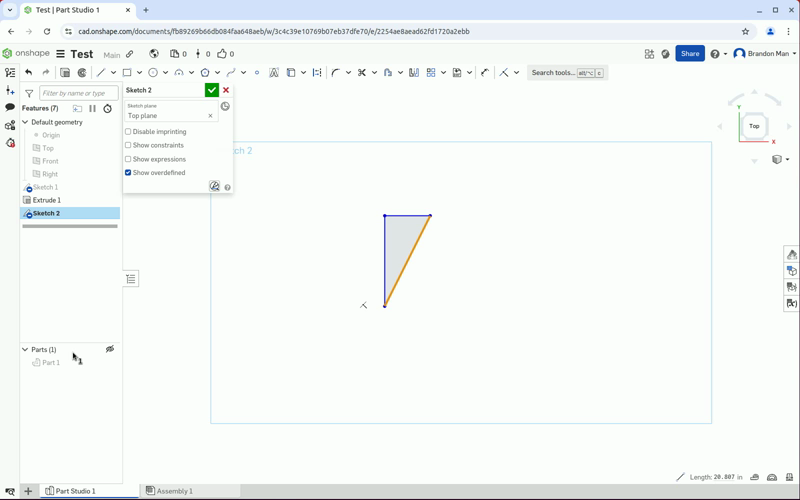
key(shift+y)
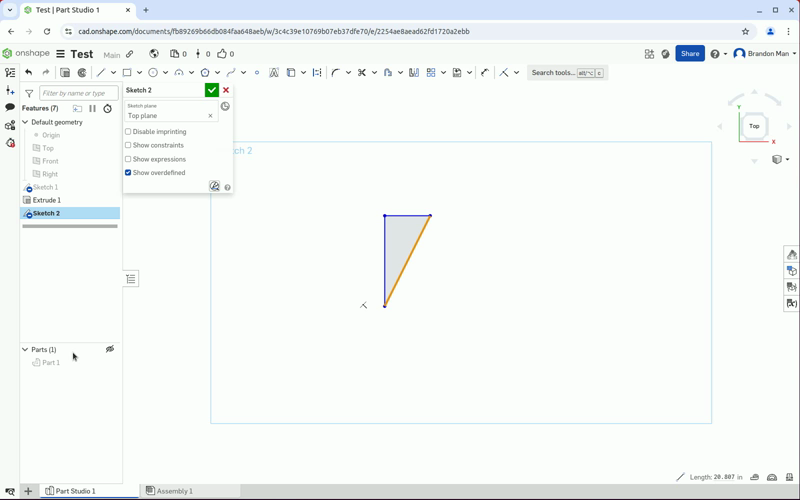
key(shift+e)
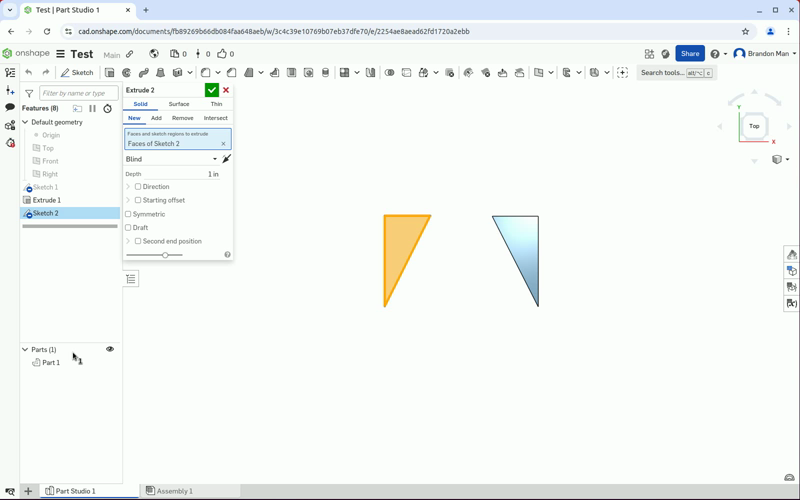
mouse_move(143, 106)
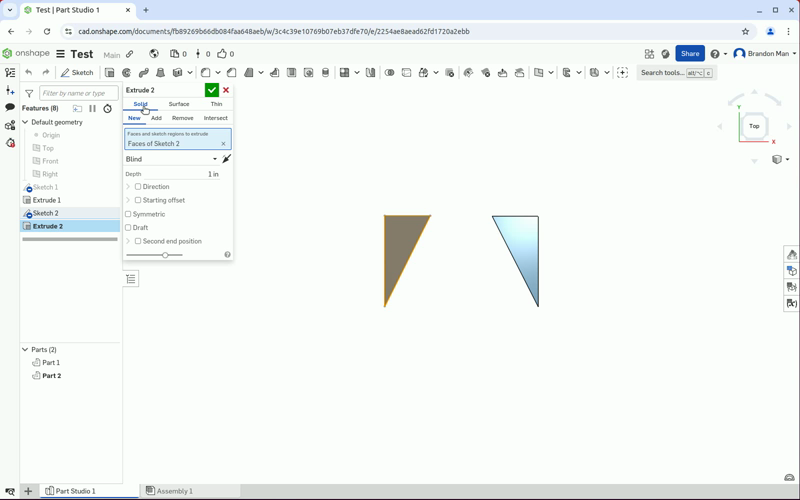
click(143, 106)
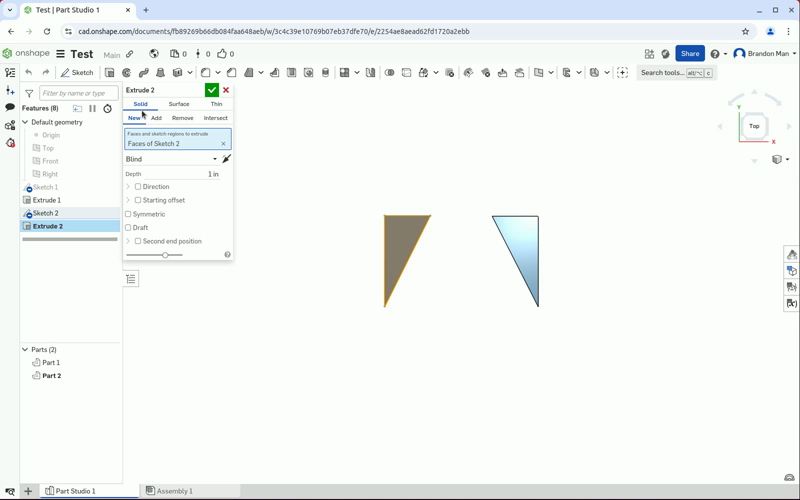
mouse_move(137, 120)
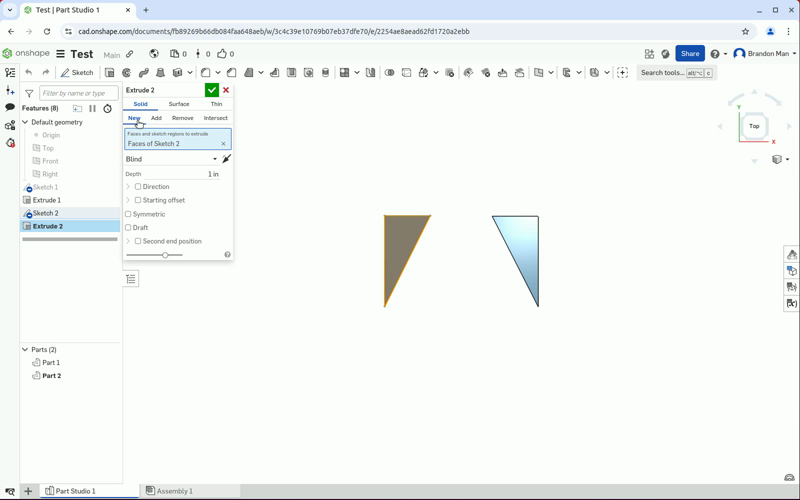
click(137, 120)
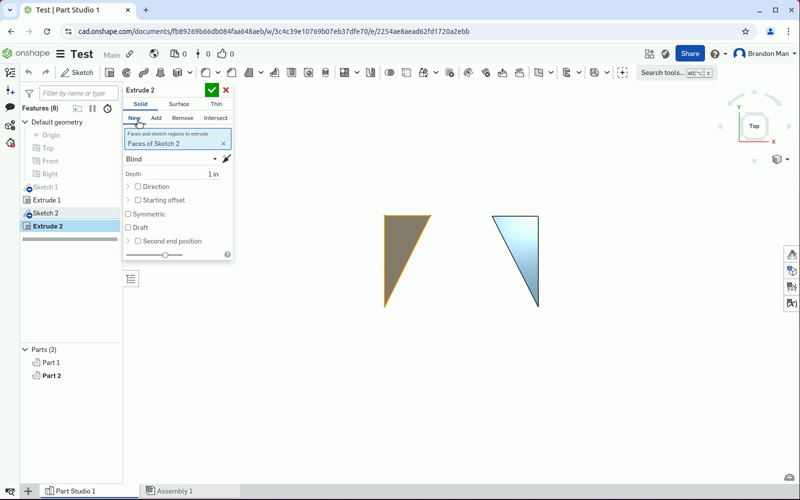
key(tab, 4)
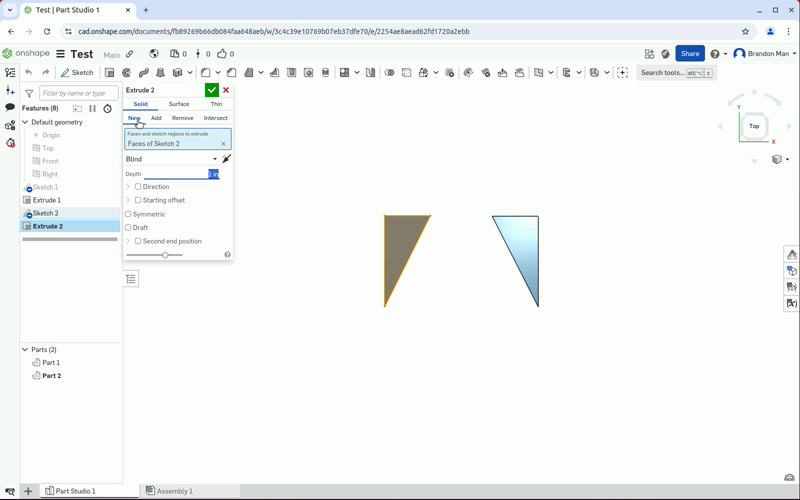
text(0.481)
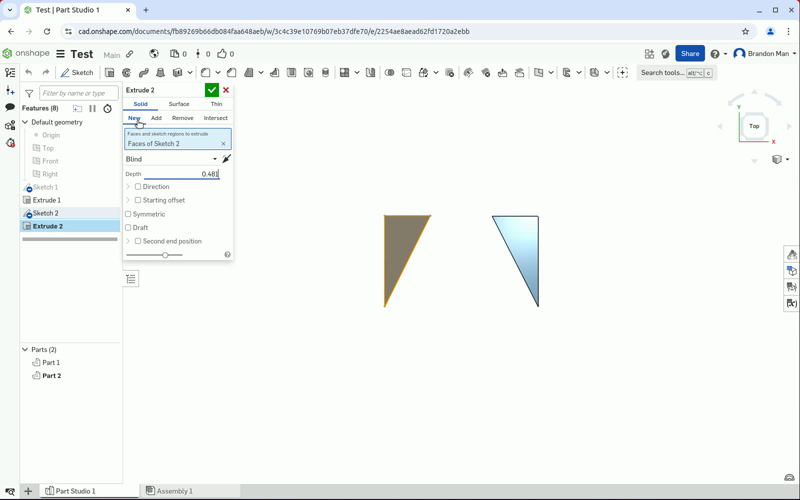
key(enter)
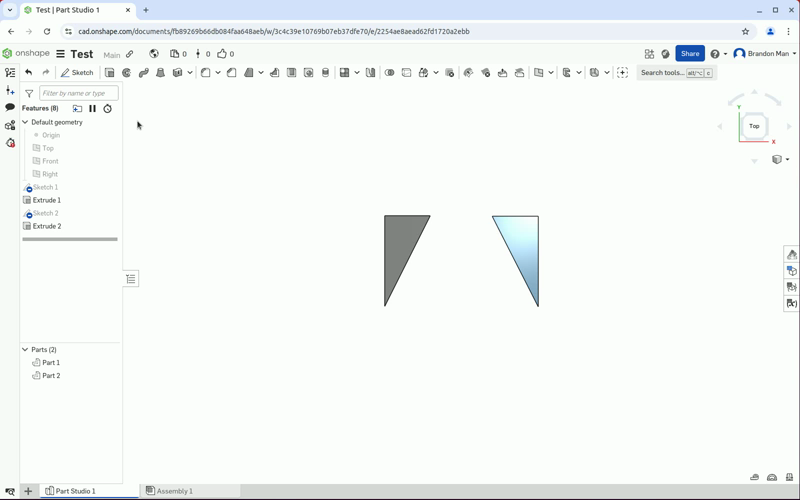
key(shift+h)
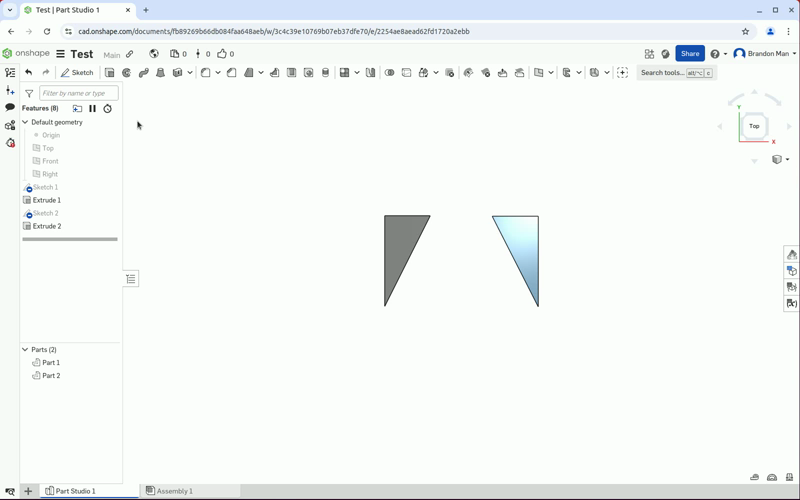
key(shift+h)
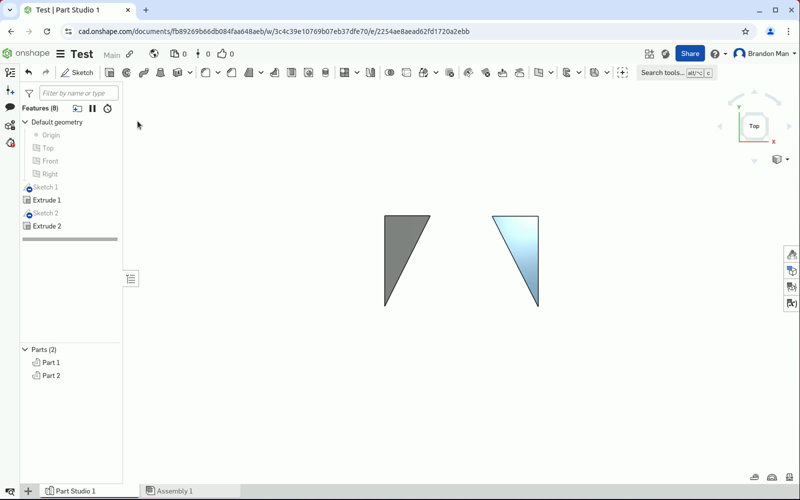
mouse_move(73, 189)
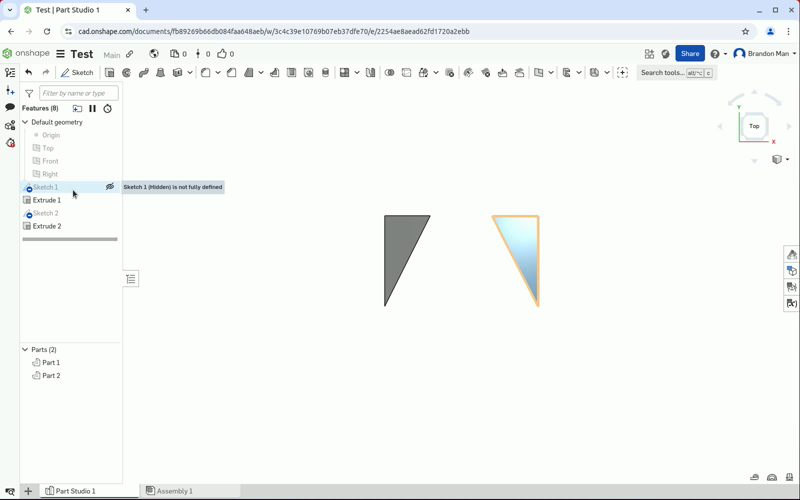
click(73, 189)
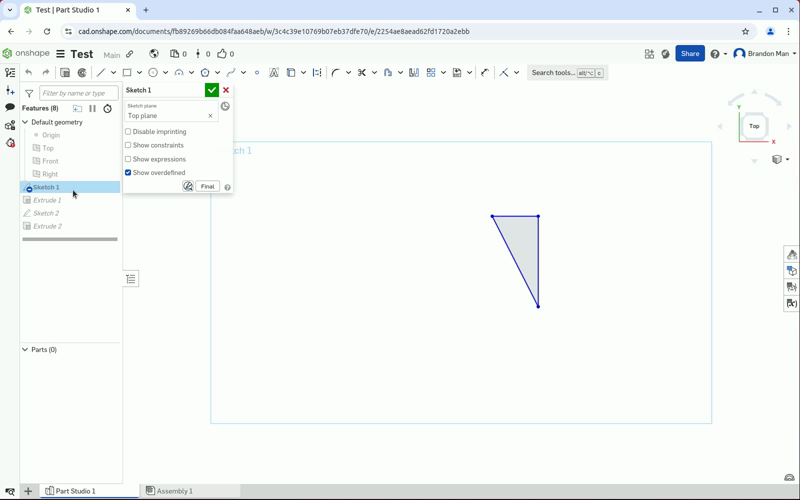
mouse_move(229, 92)
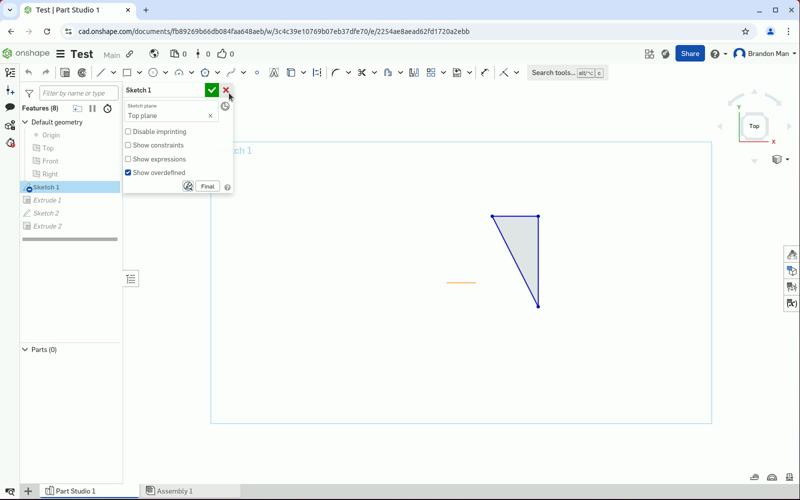
click(229, 92)
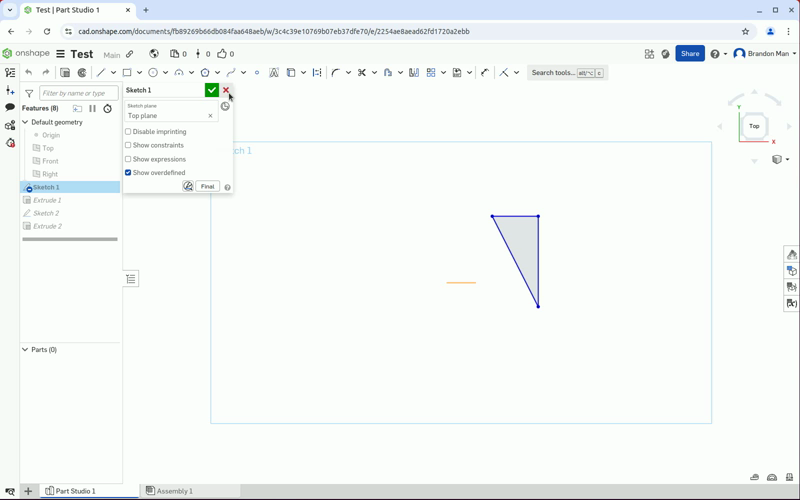
key(shift+s)
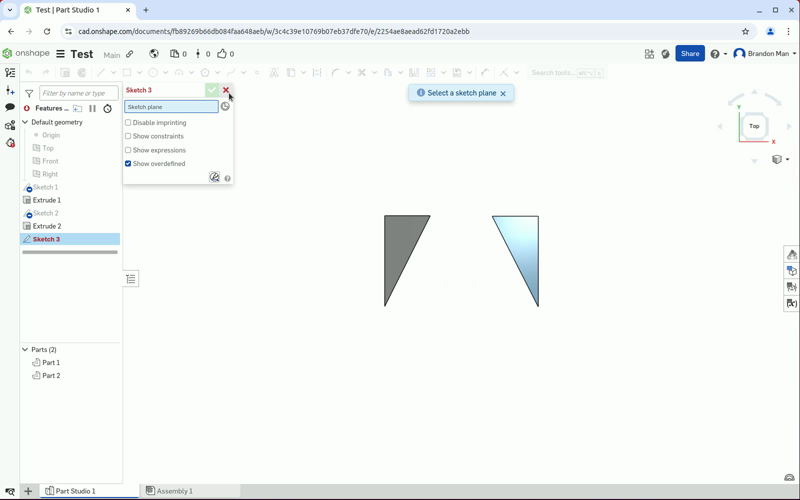
mouse_move(73, 150)
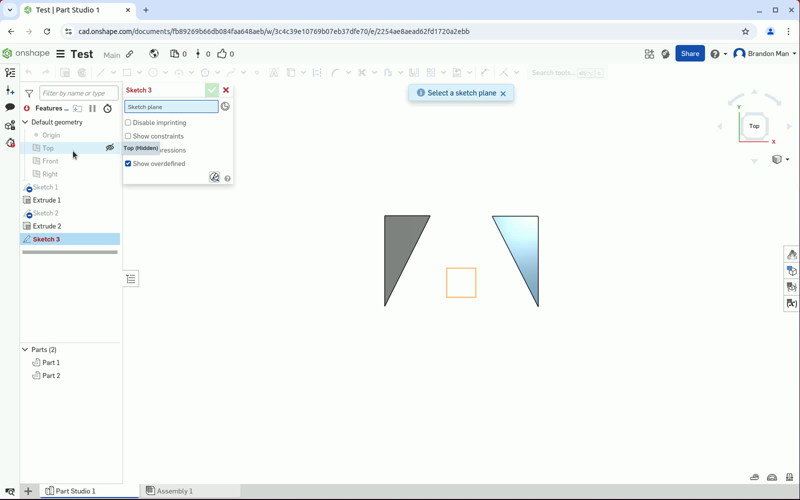
click(73, 150)
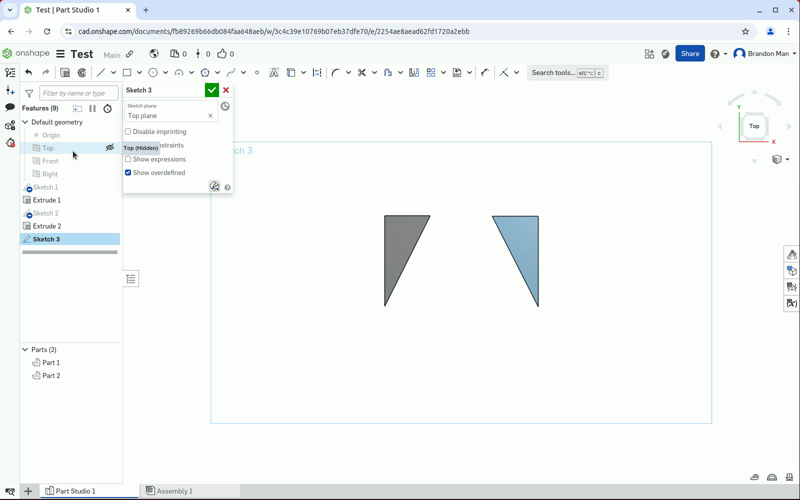
mouse_move(73, 352)
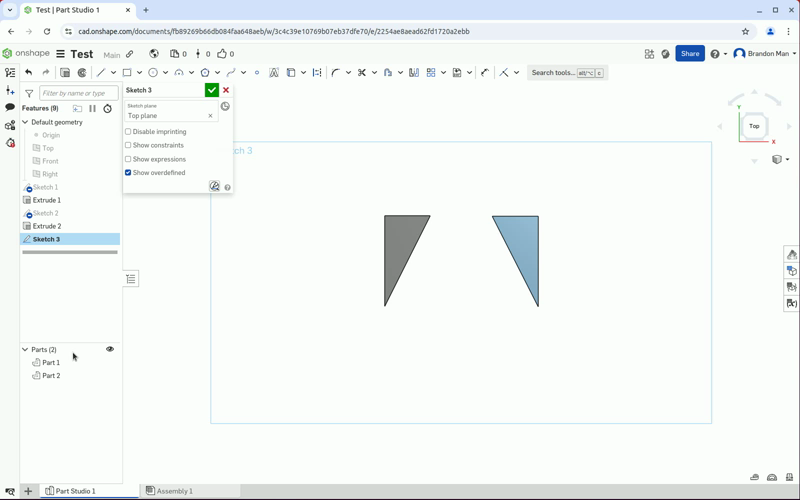
key(y)
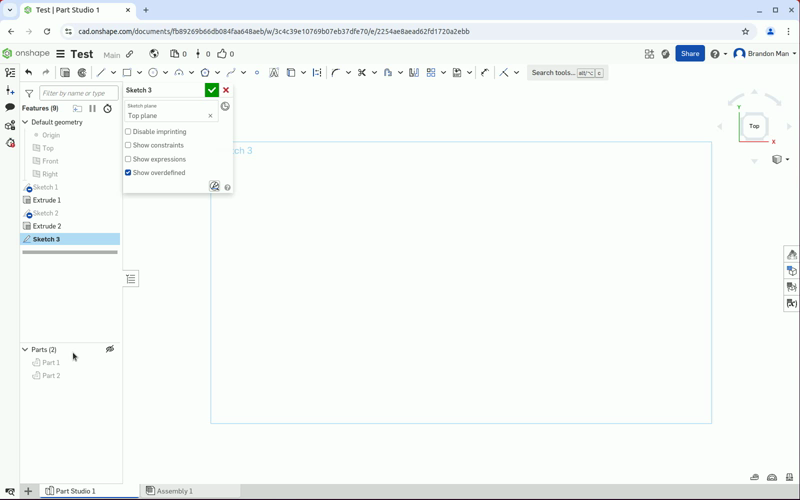
key(l)
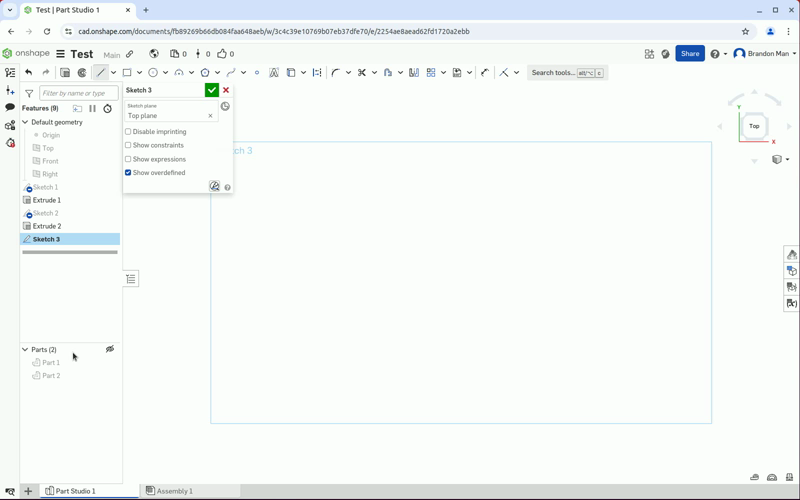
key_down(shift)
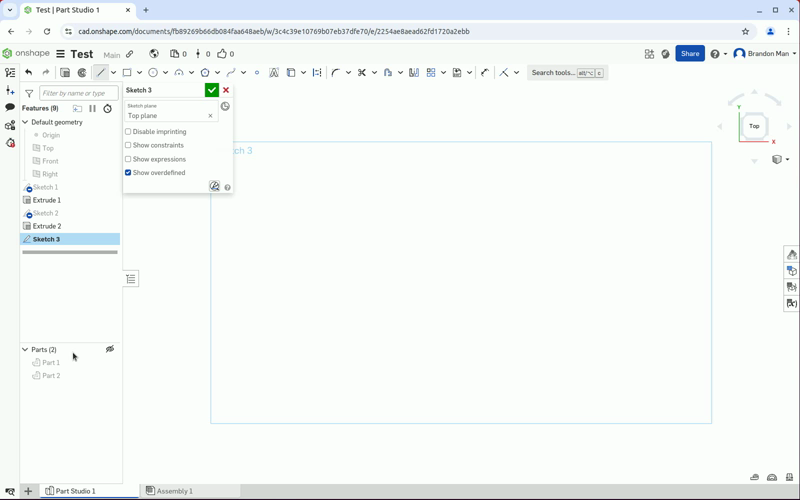
mouse_move(429, 216)
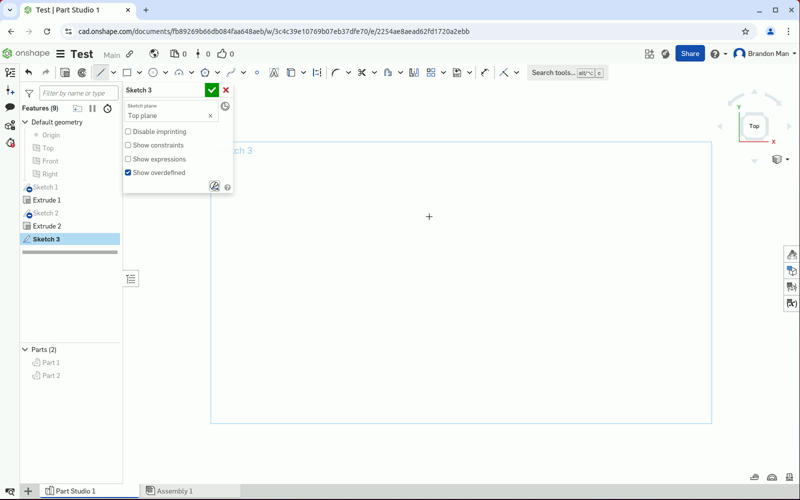
click(429, 216)
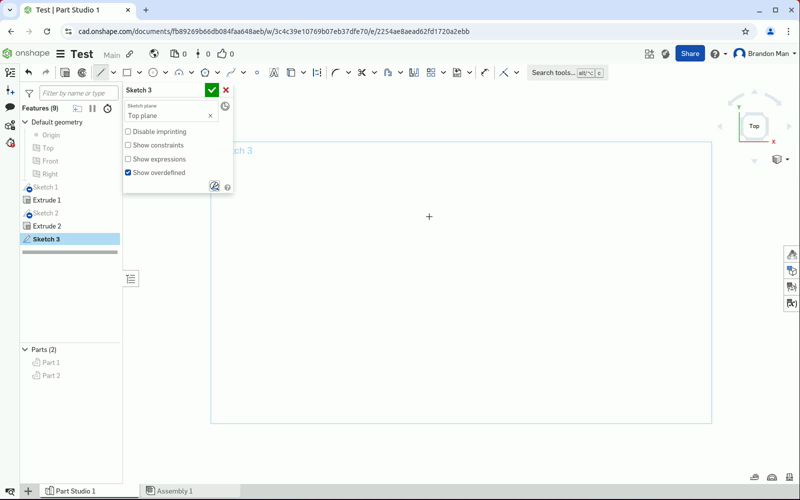
key_up(shift)
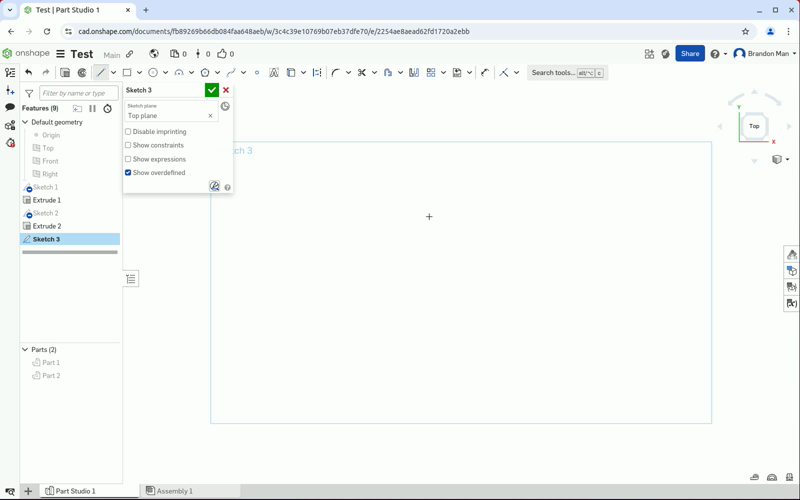
key_down(shift)
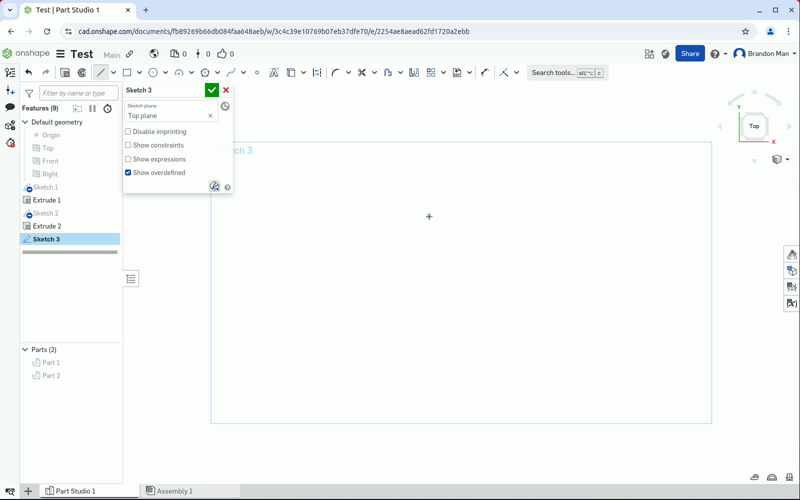
mouse_move(491, 216)
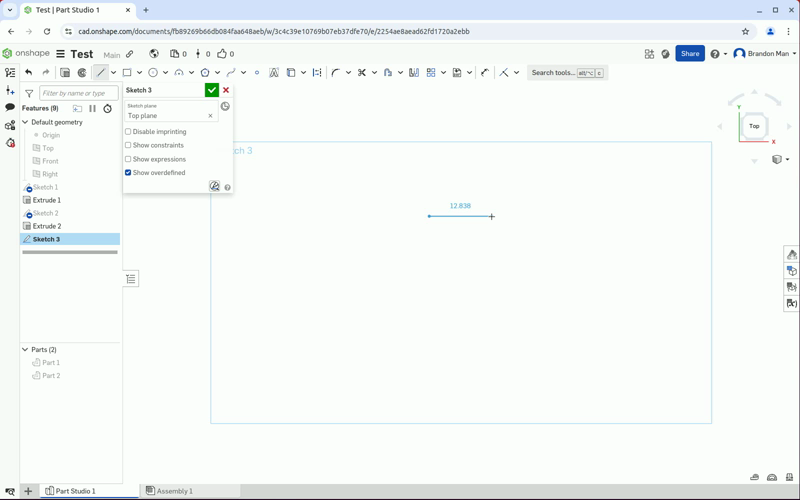
click(491, 216)
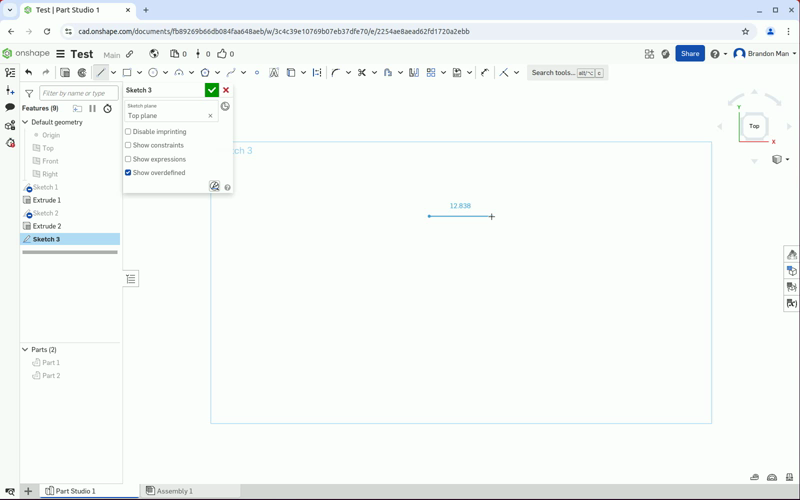
key_up(shift)
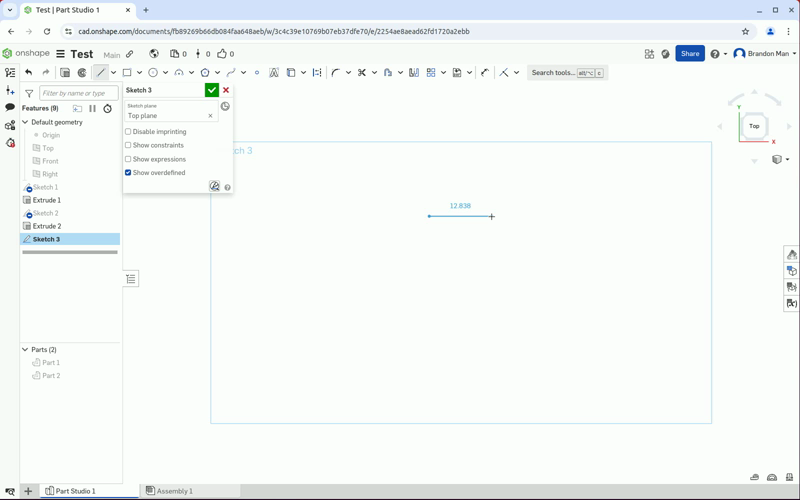
key_down(shift)
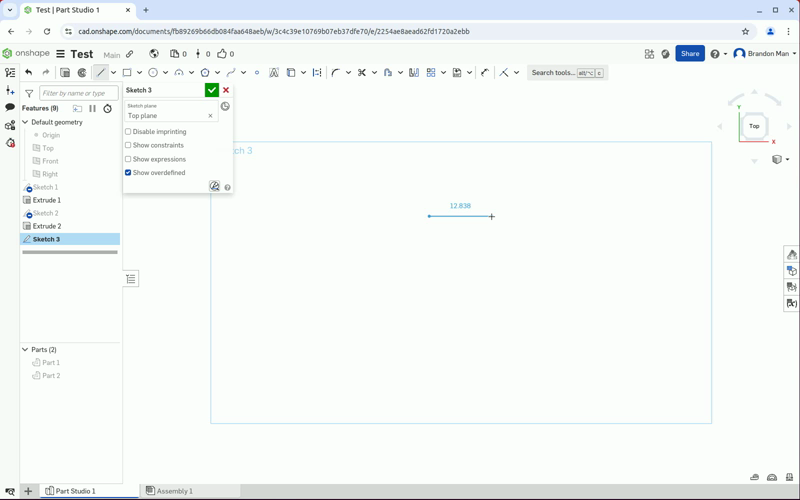
mouse_move(521, 216)
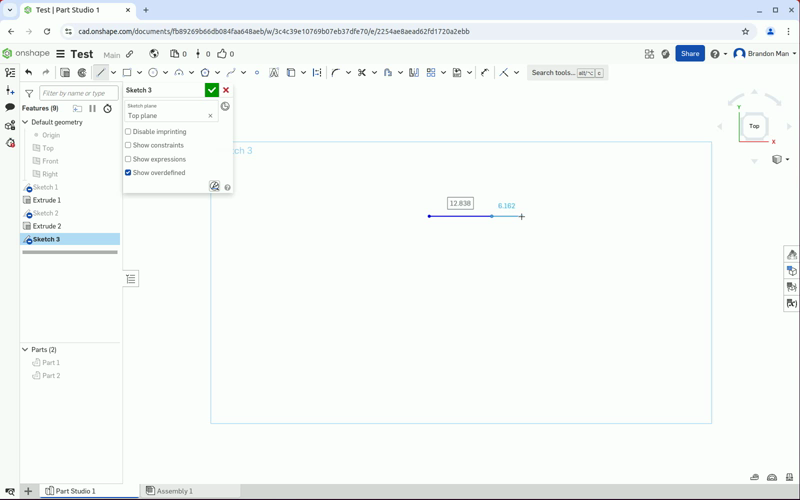
mouse_move(472, 177)
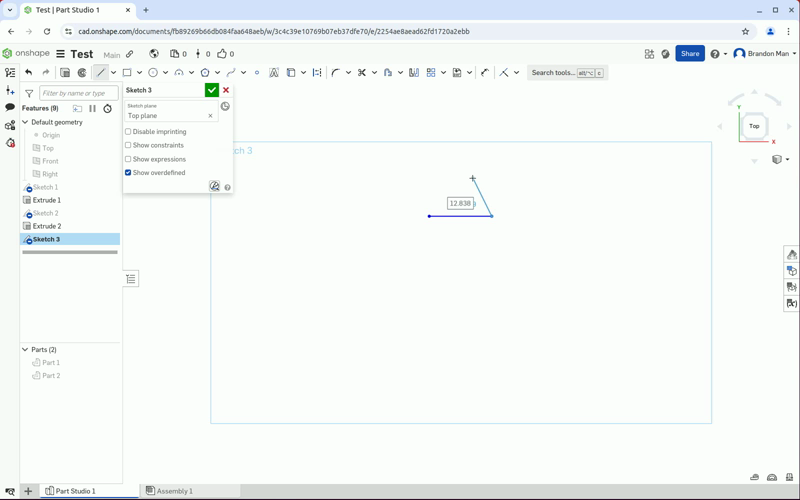
click(472, 177)
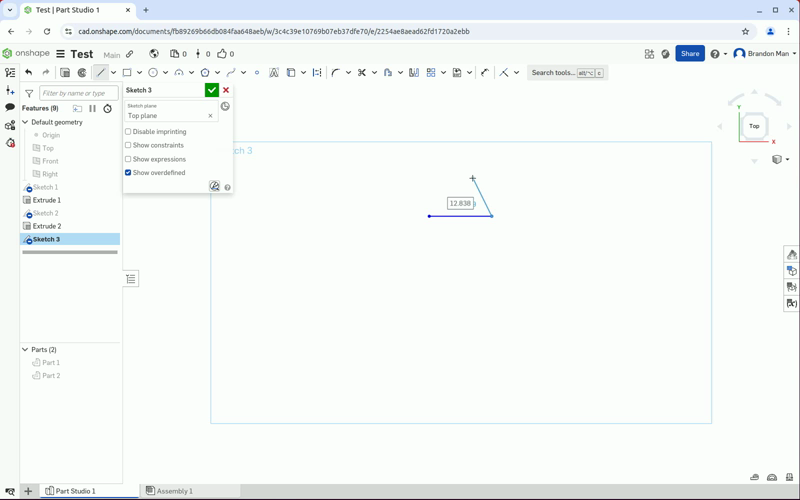
key_up(shift)
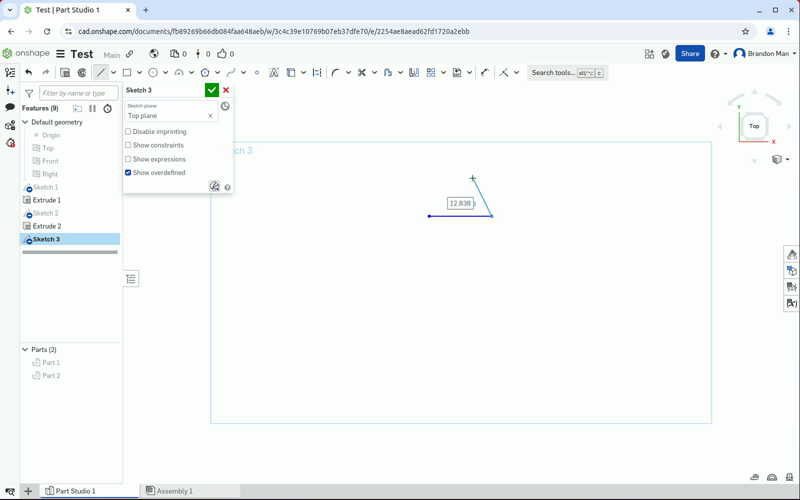
key(esc)
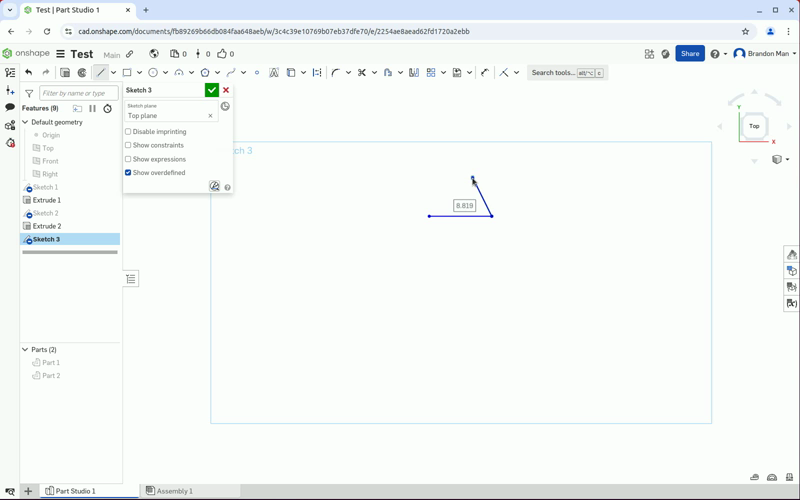
key(a)
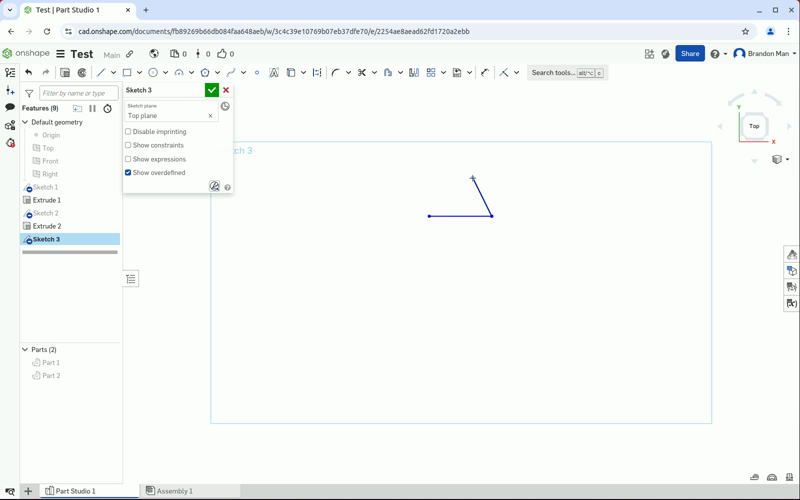
mouse_move(472, 177)
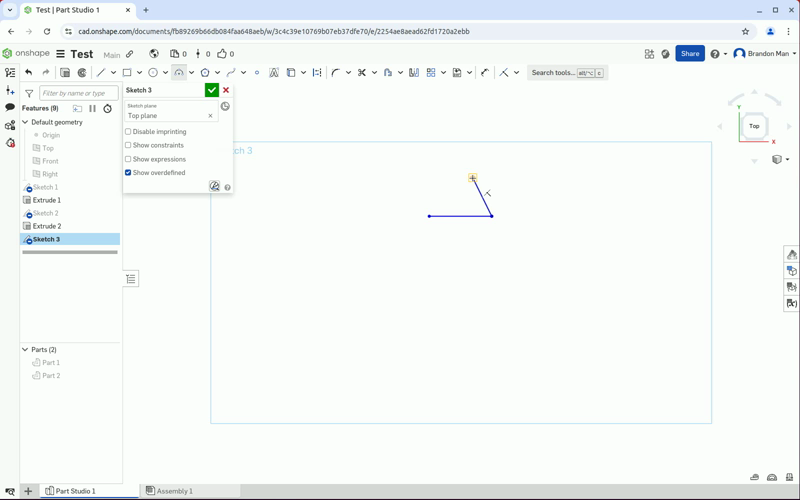
click(472, 177)
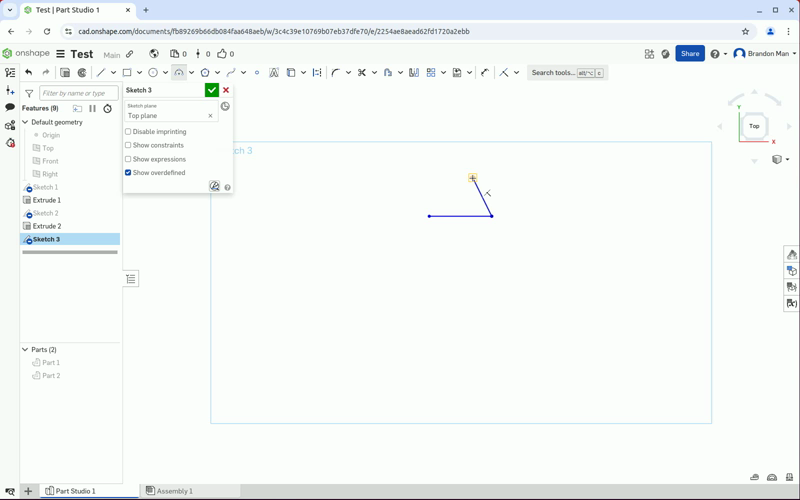
key_down(shift)
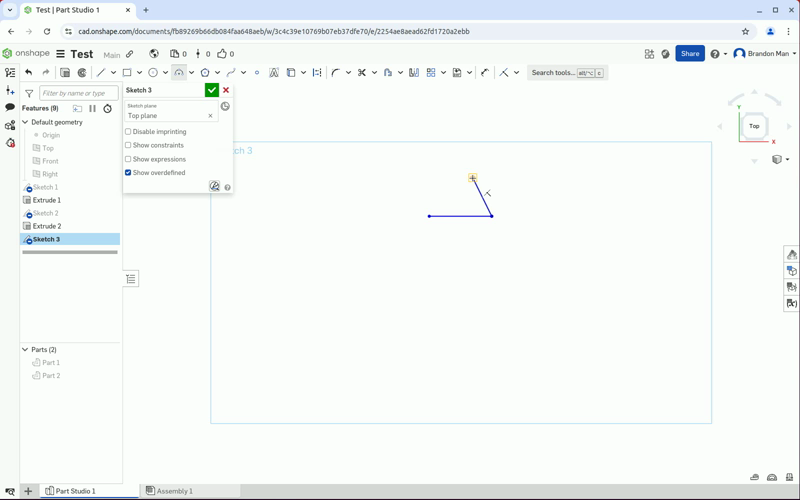
mouse_move(448, 177)
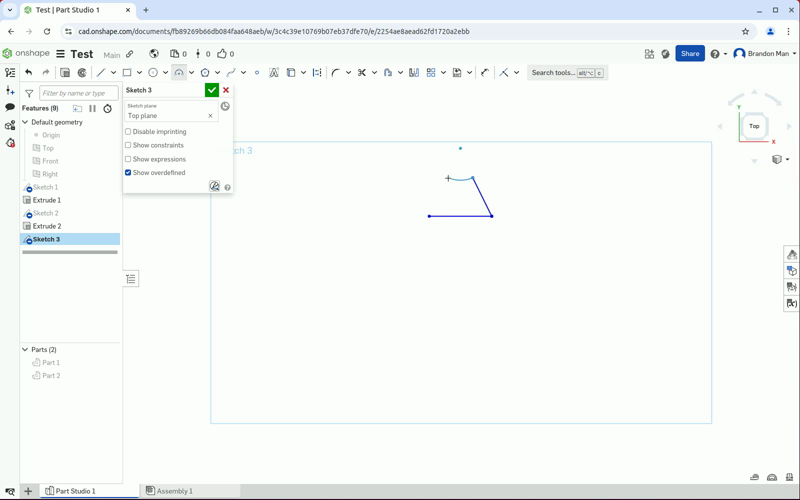
click(448, 177)
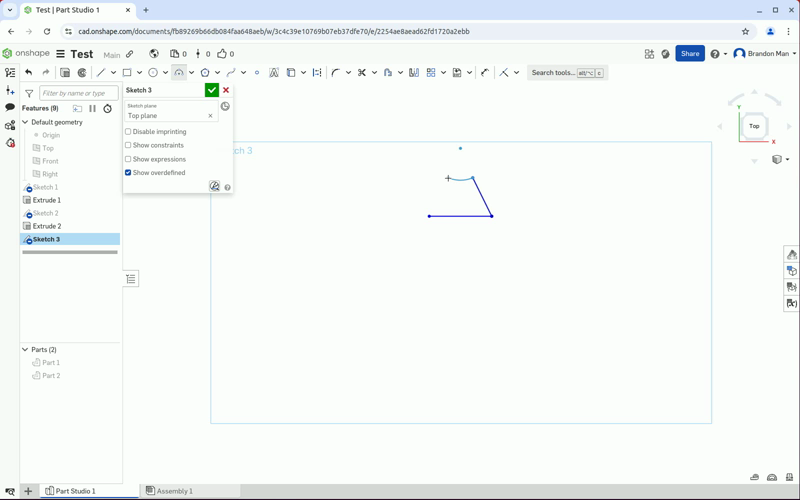
mouse_move(460, 170)
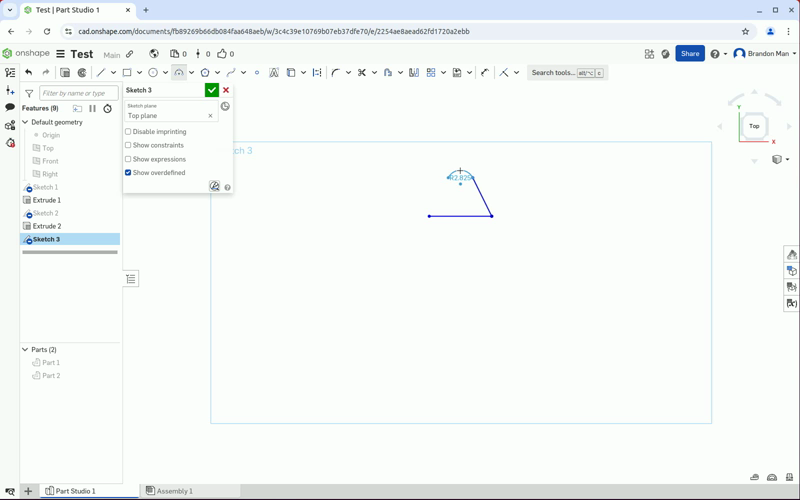
click(460, 170)
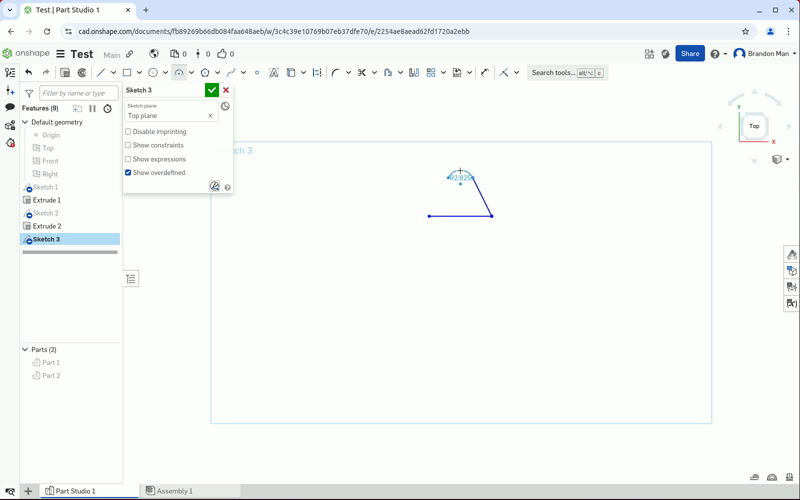
key_up(shift)
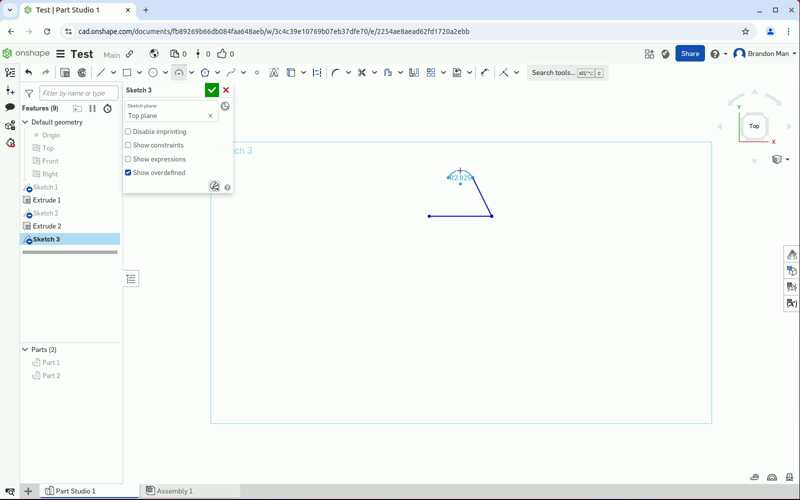
key(esc)
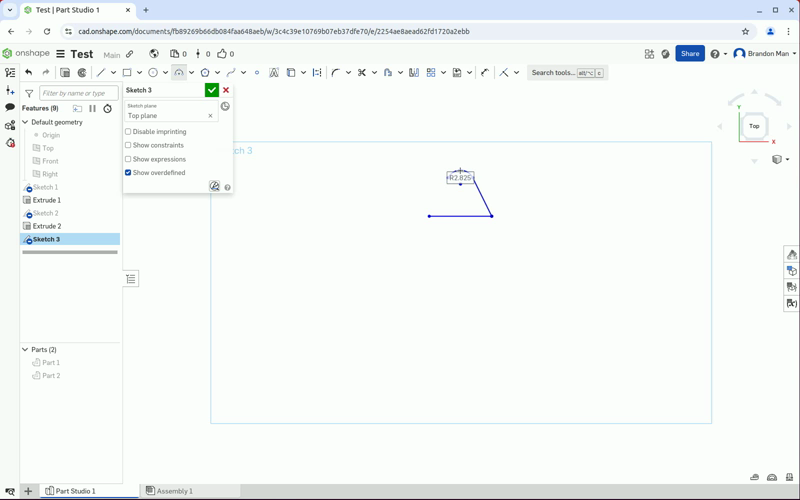
key(l)
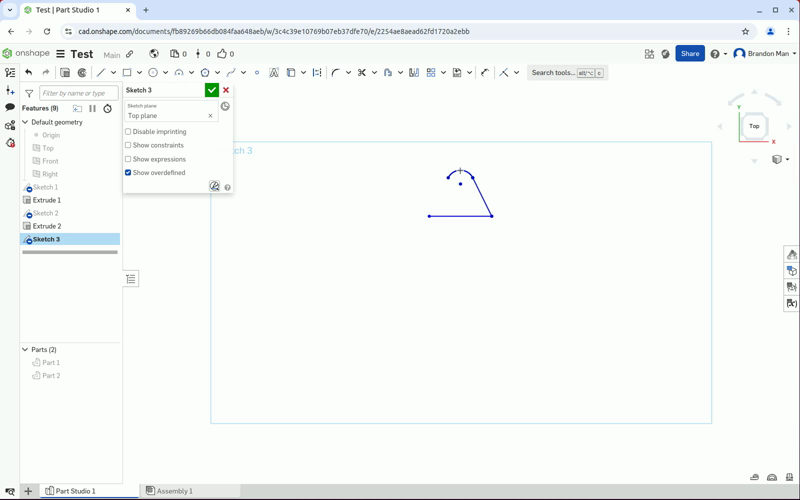
mouse_move(448, 177)
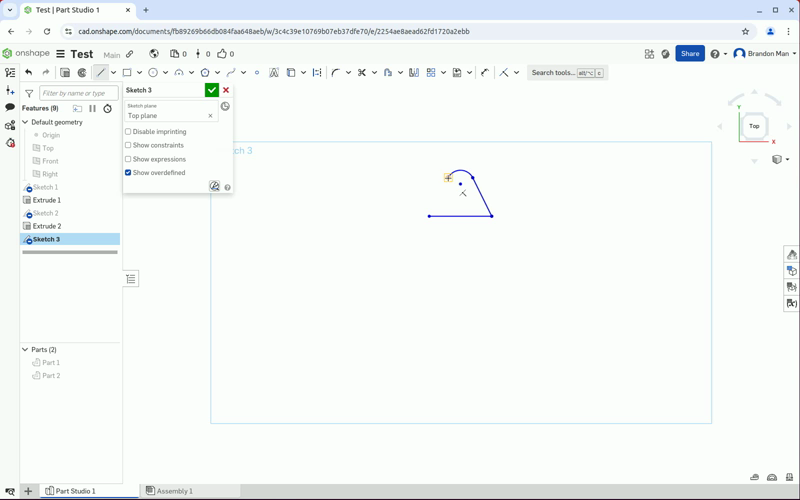
click(448, 177)
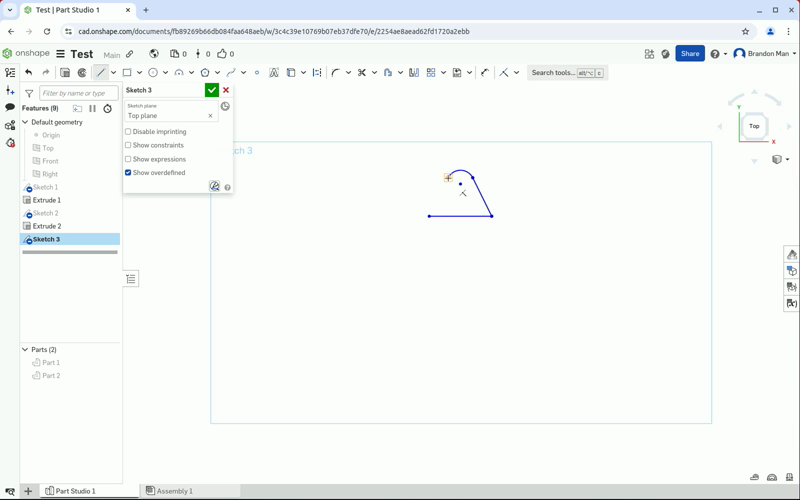
mouse_move(478, 177)
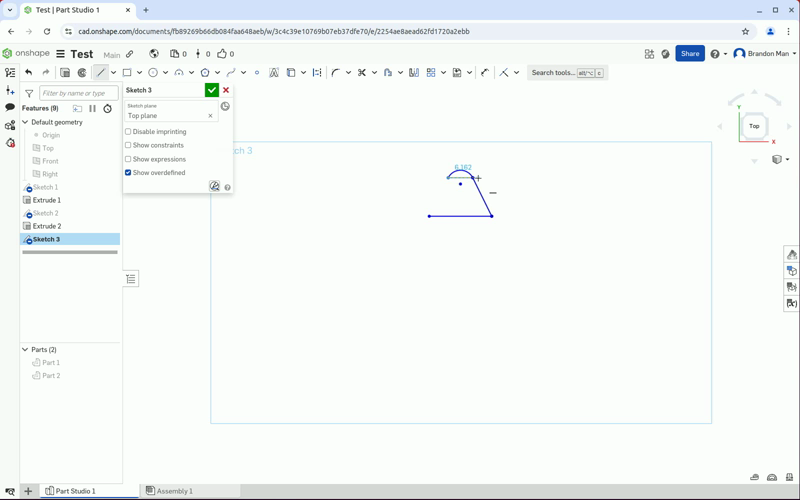
key_down(shift)
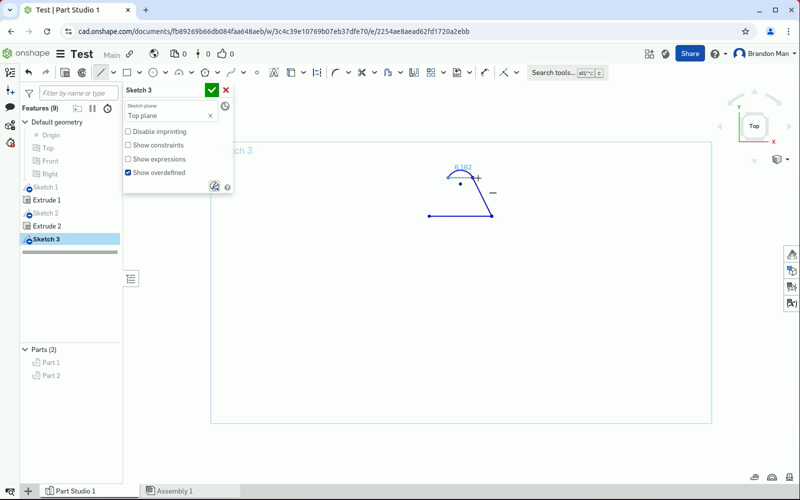
mouse_move(429, 216)
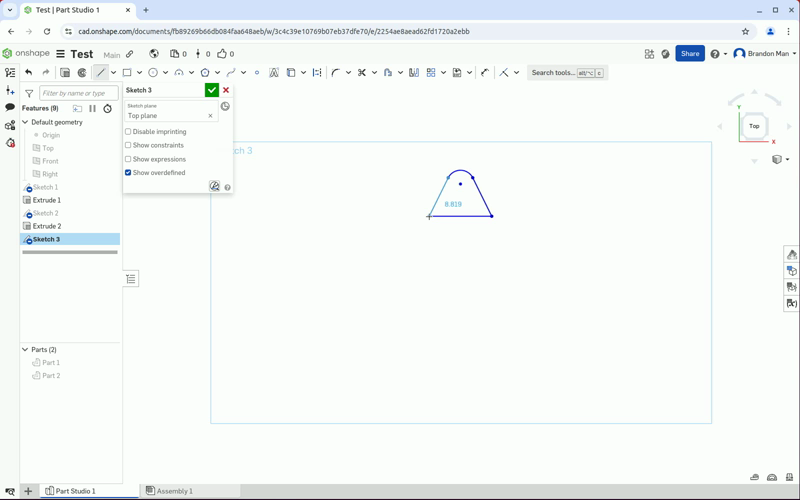
key_up(shift)
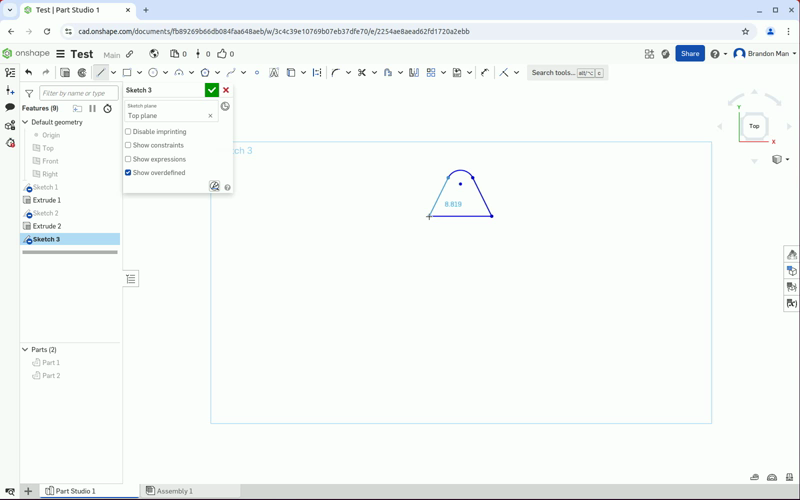
click(429, 216)
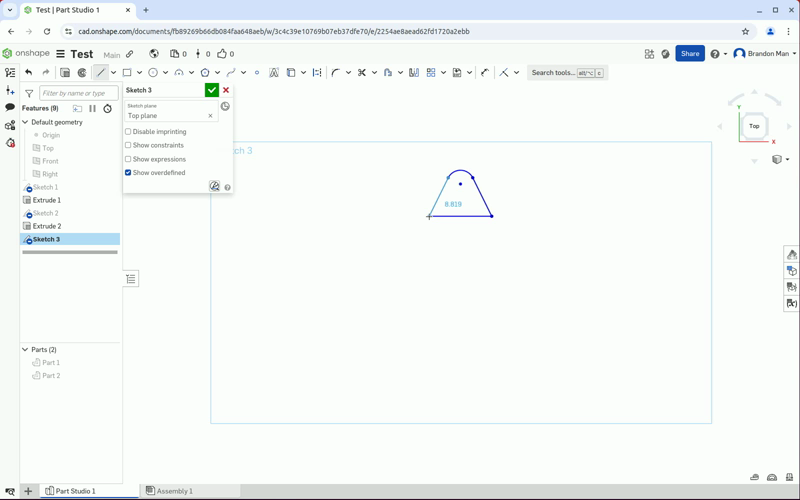
key(esc)
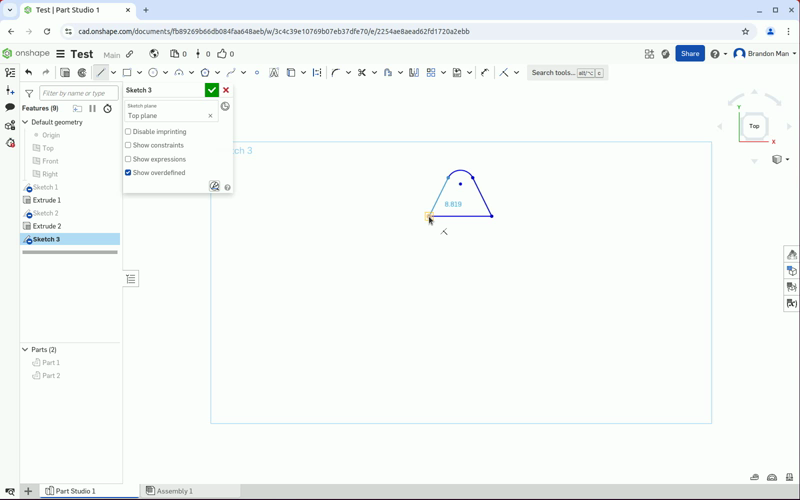
key(c)
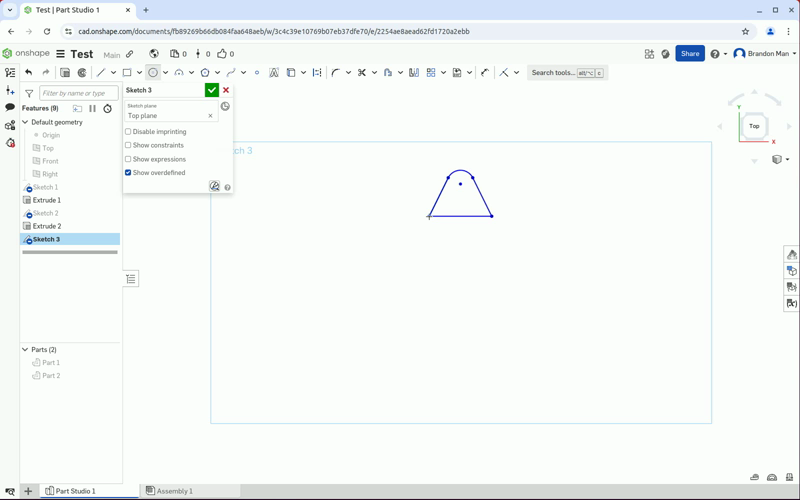
key_down(shift)
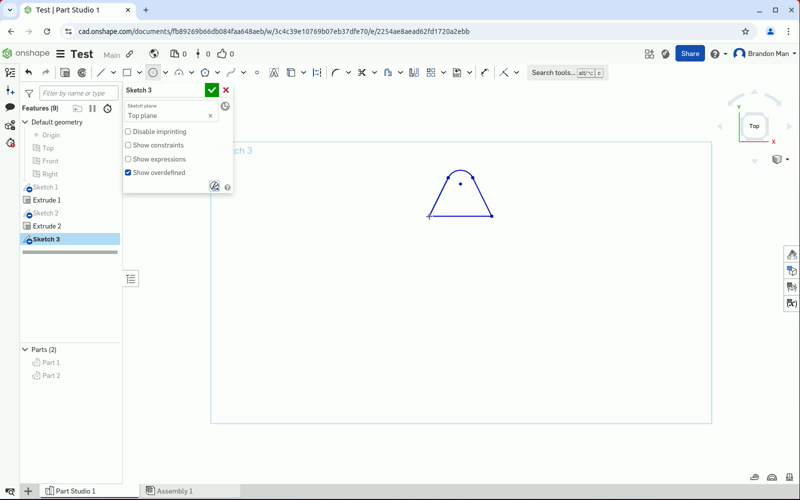
mouse_move(460, 183)
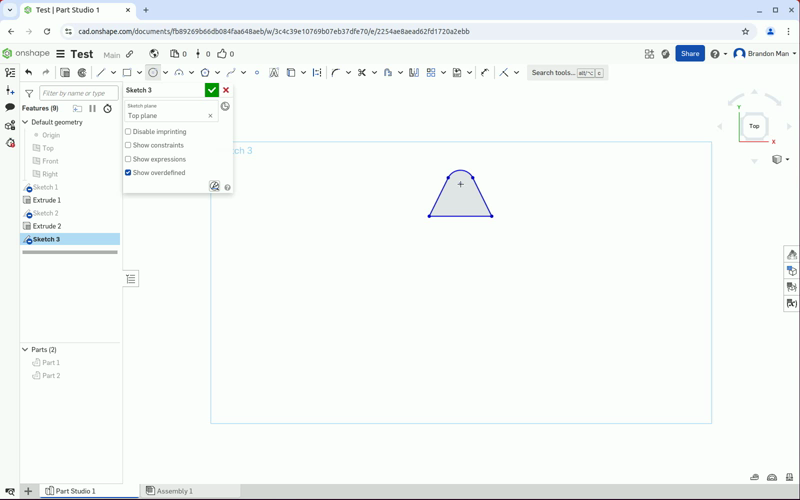
click(460, 183)
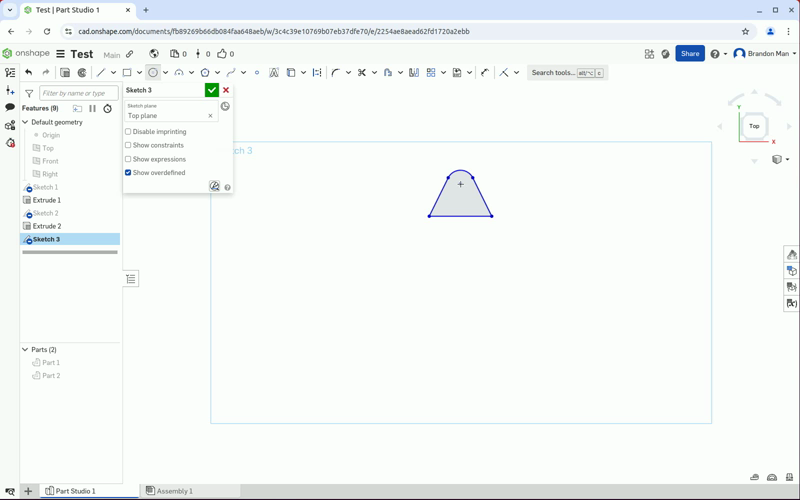
key_up(shift)
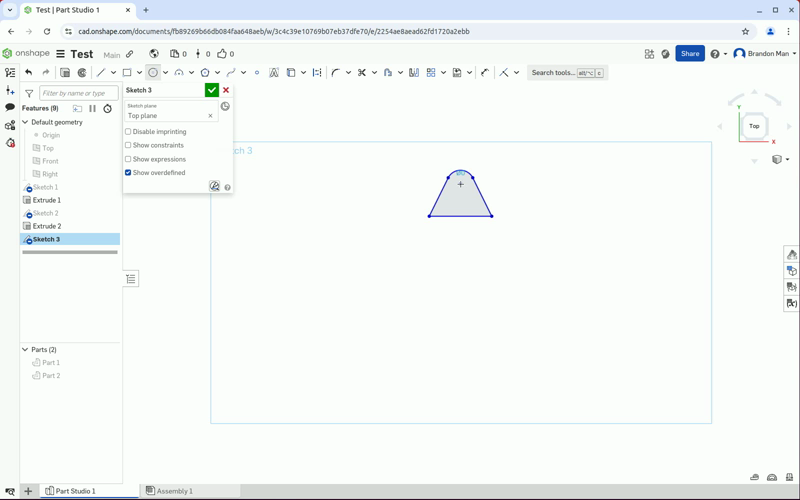
mouse_move(468, 183)
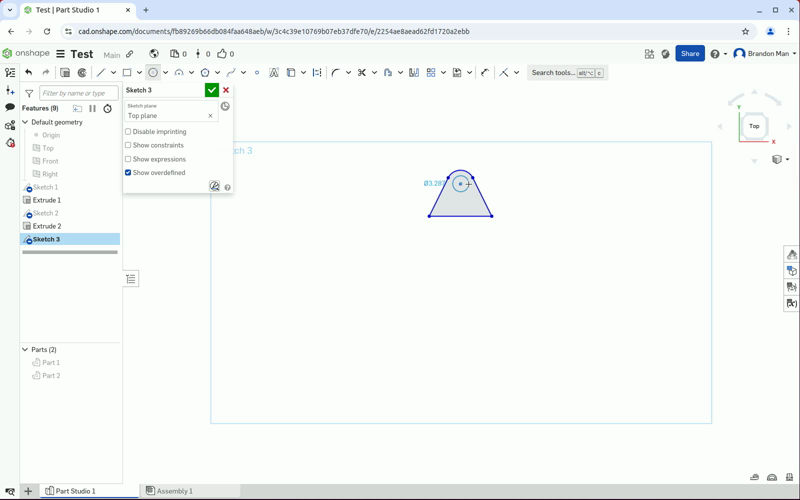
click(468, 183)
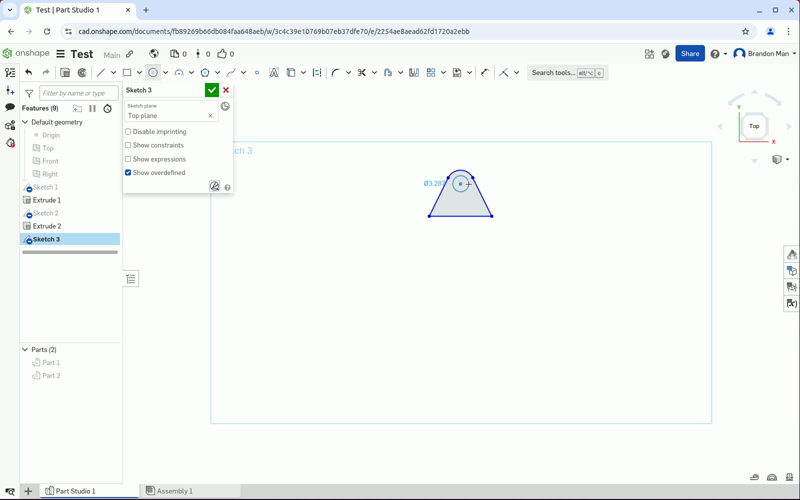
key(esc)
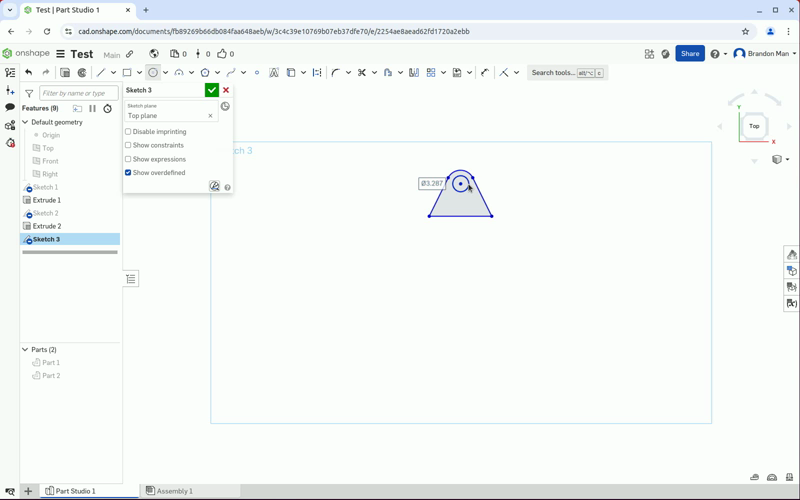
mouse_move(445, 213)
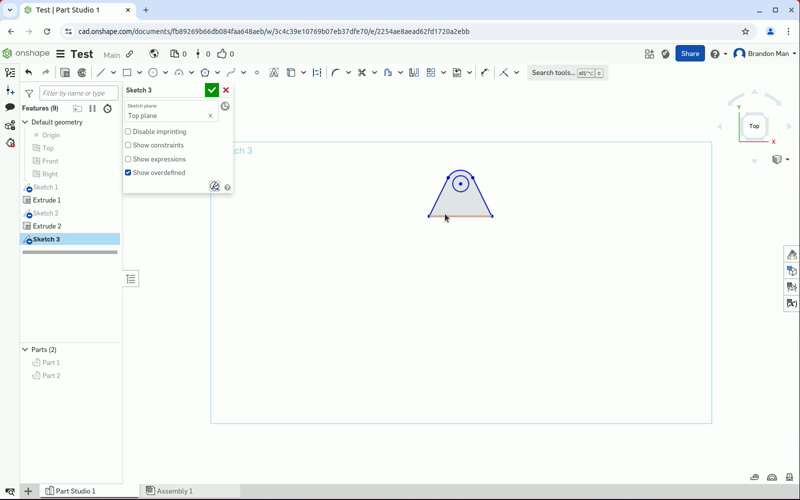
scroll(6)
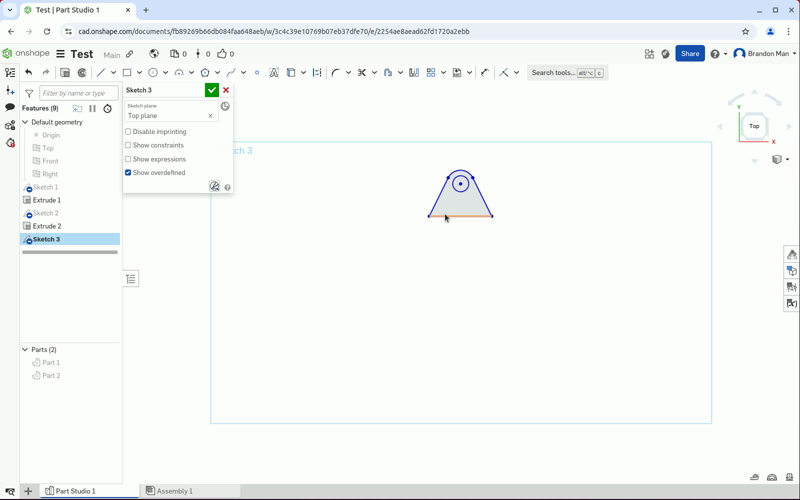
scroll(6)
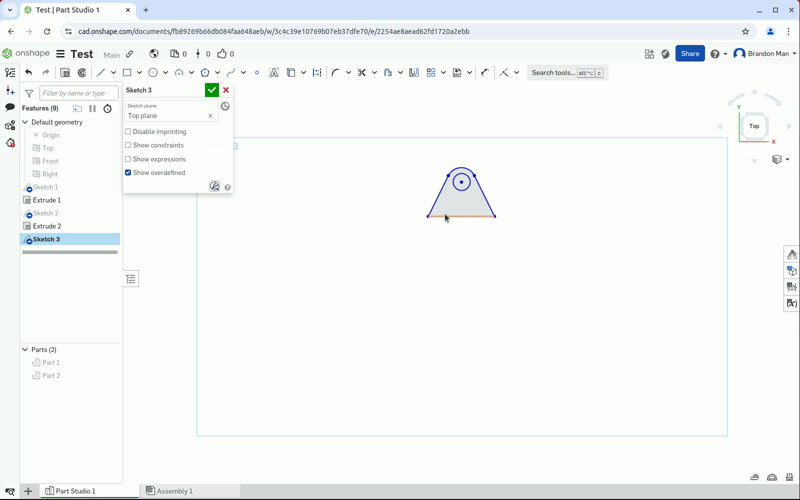
scroll(6)
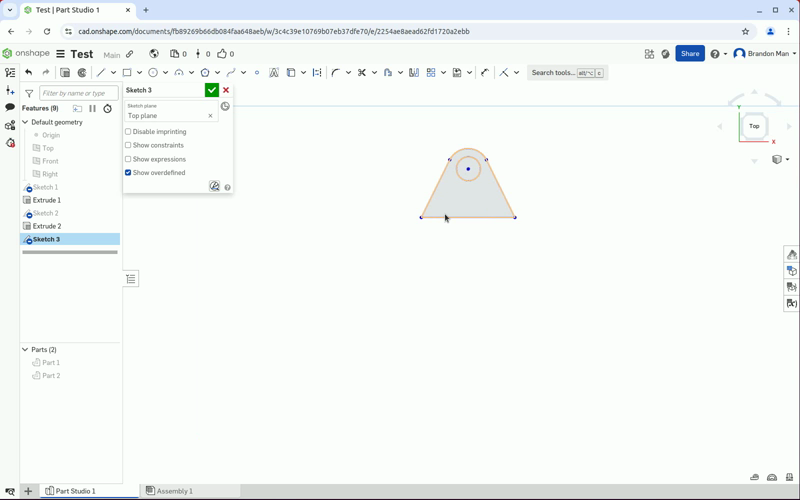
scroll(6)
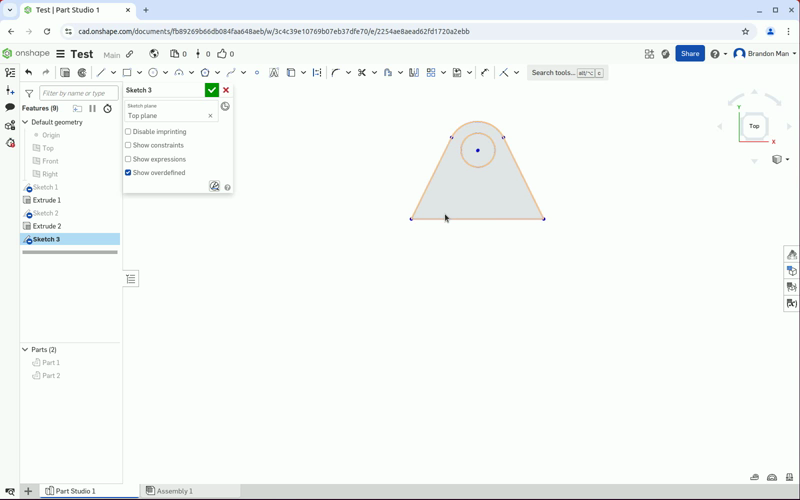
scroll(6)
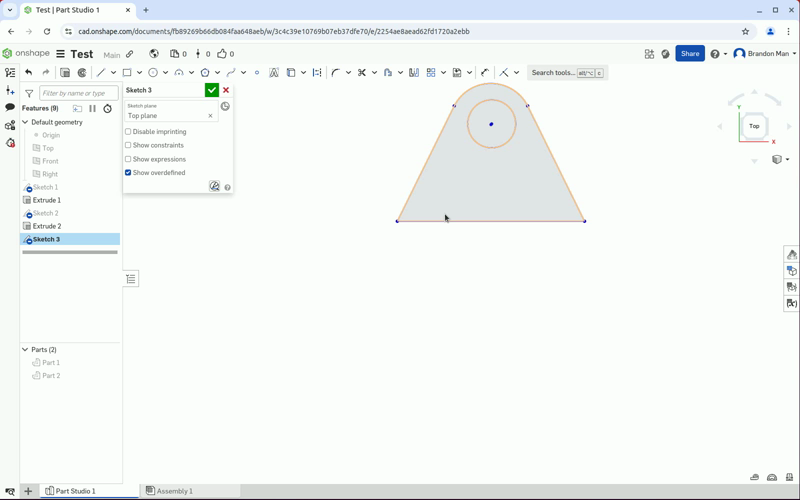
scroll(6)
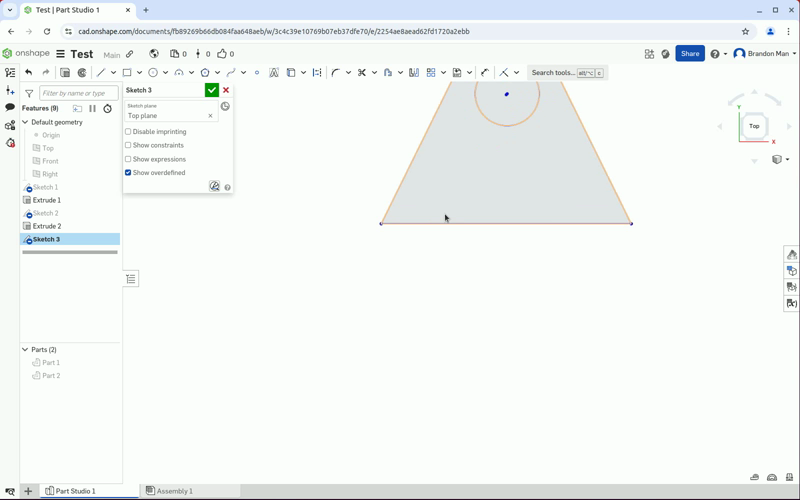
scroll(6)
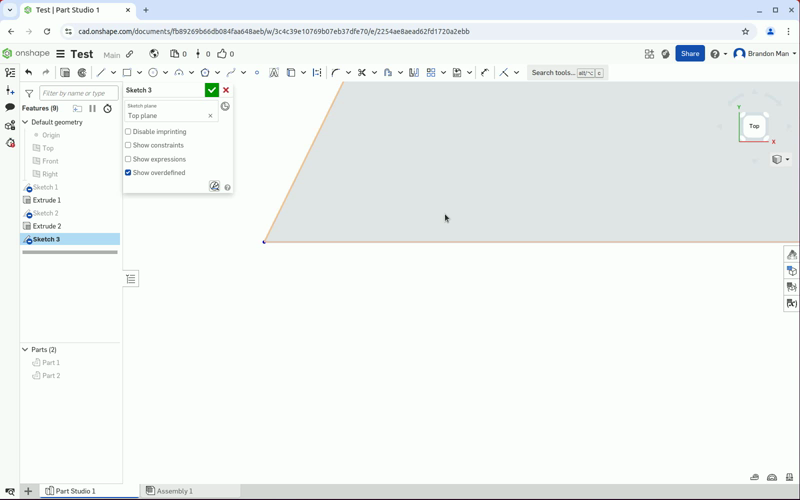
click(445, 213)
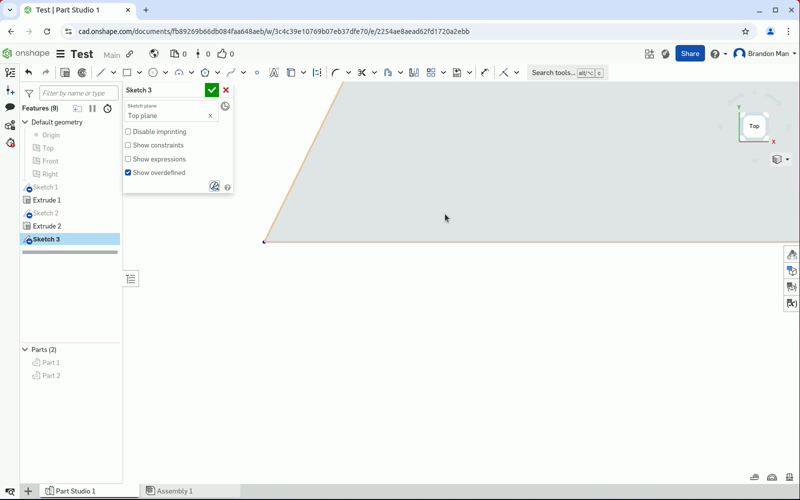
scroll(-6)
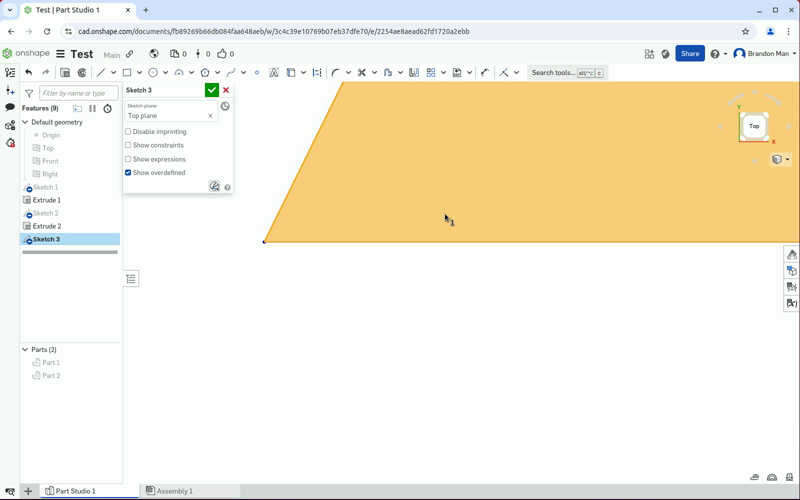
scroll(-6)
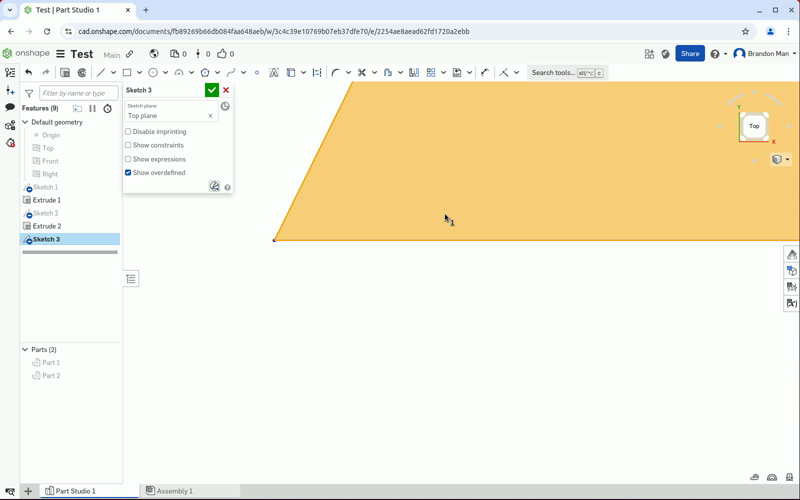
scroll(-6)
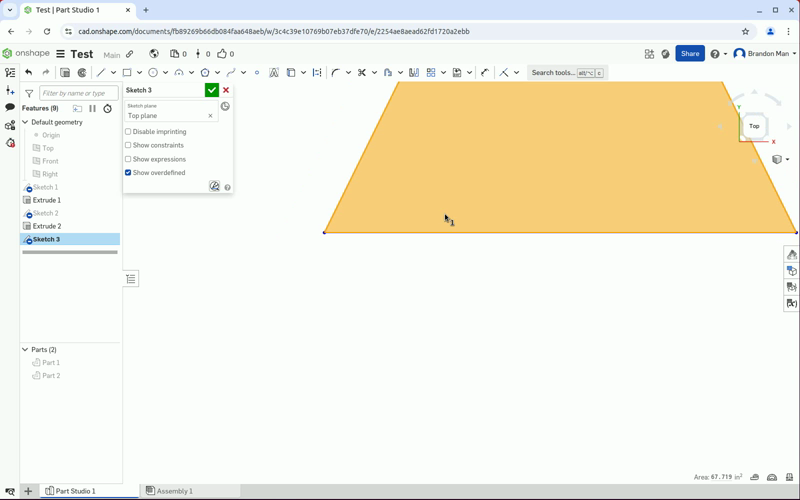
scroll(-6)
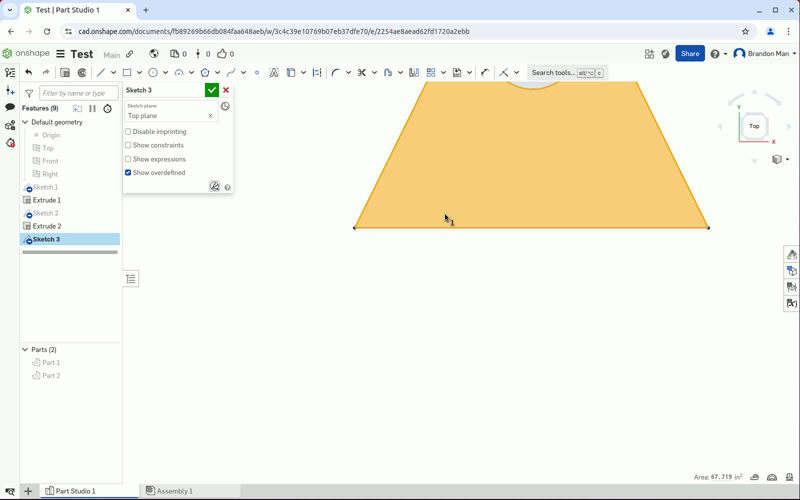
scroll(-6)
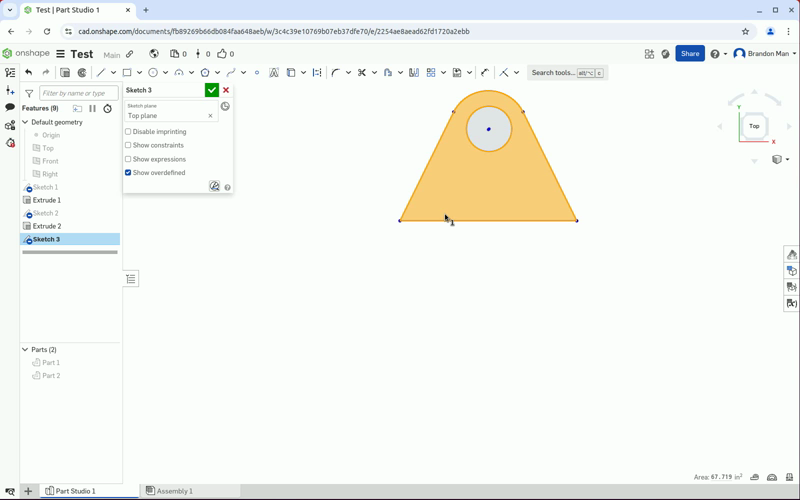
scroll(-6)
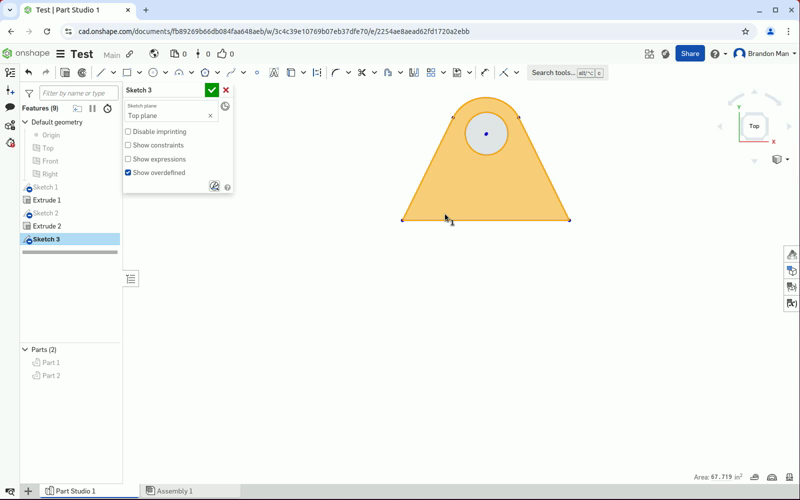
scroll(-6)
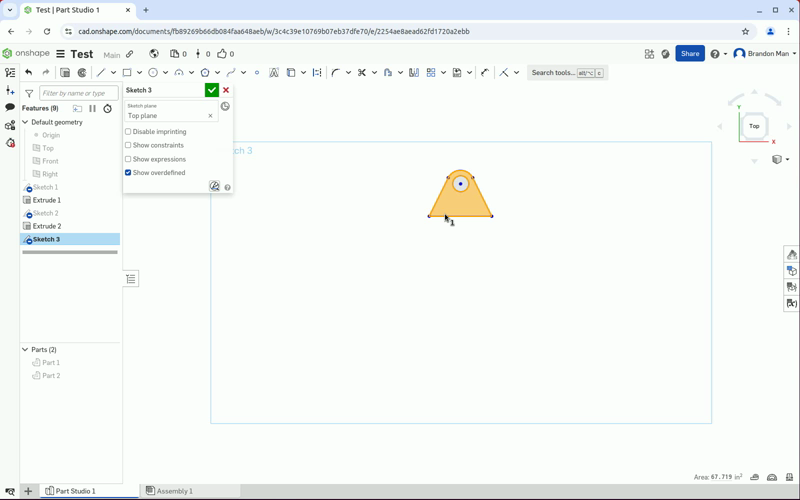
mouse_move(73, 352)
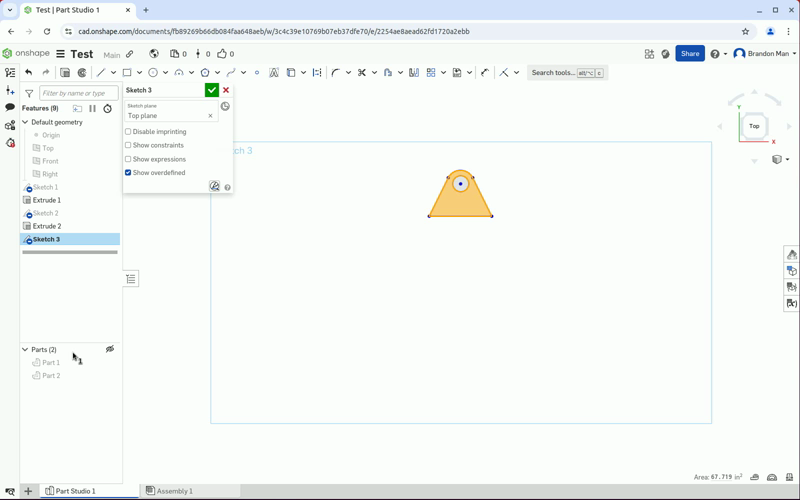
key(shift+y)
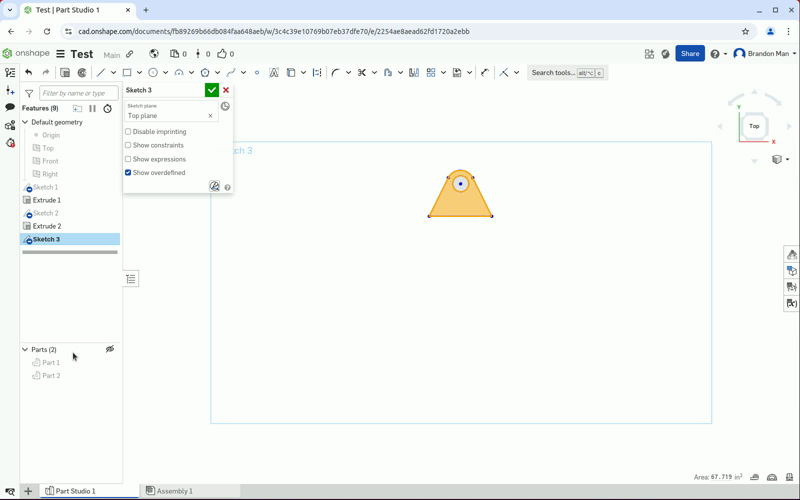
key(shift+e)
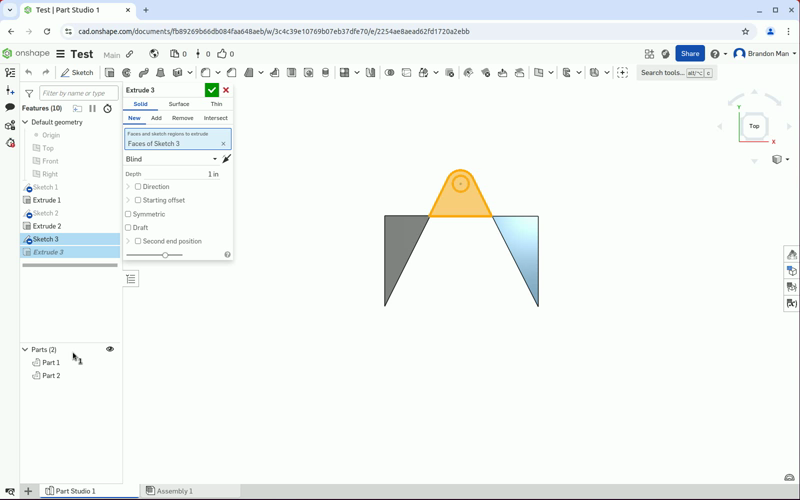
mouse_move(143, 106)
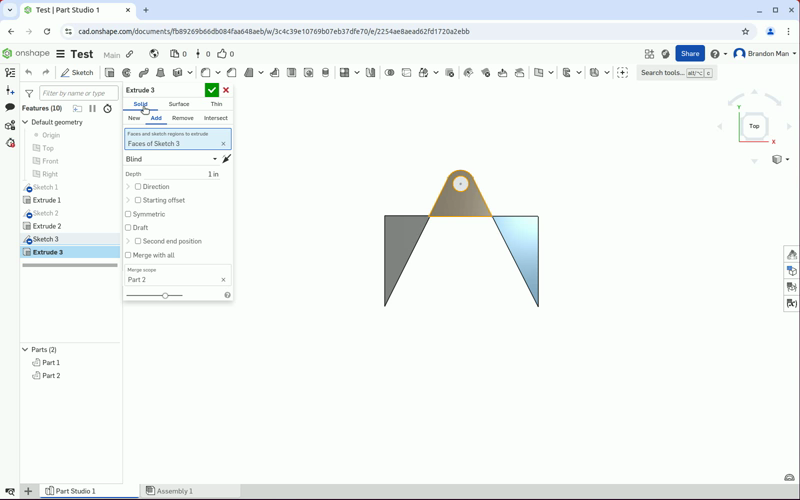
click(143, 106)
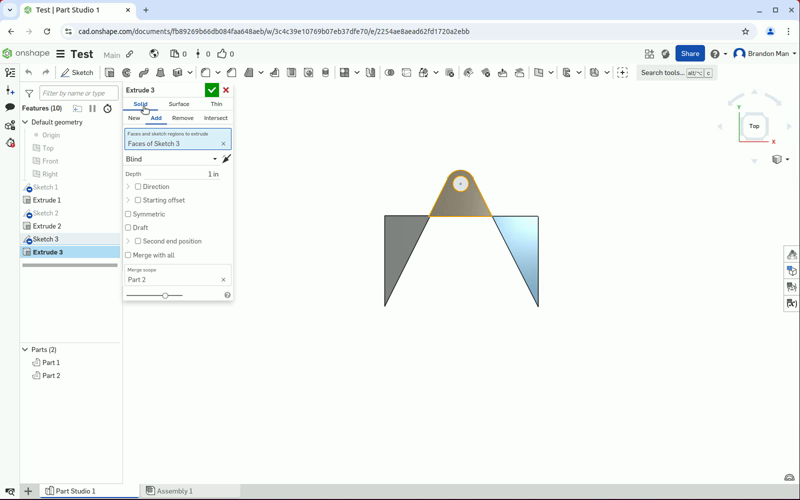
mouse_move(137, 120)
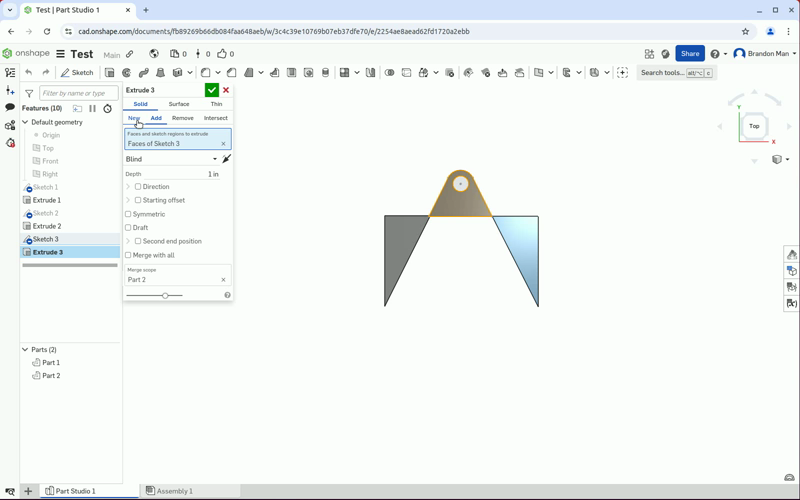
click(137, 120)
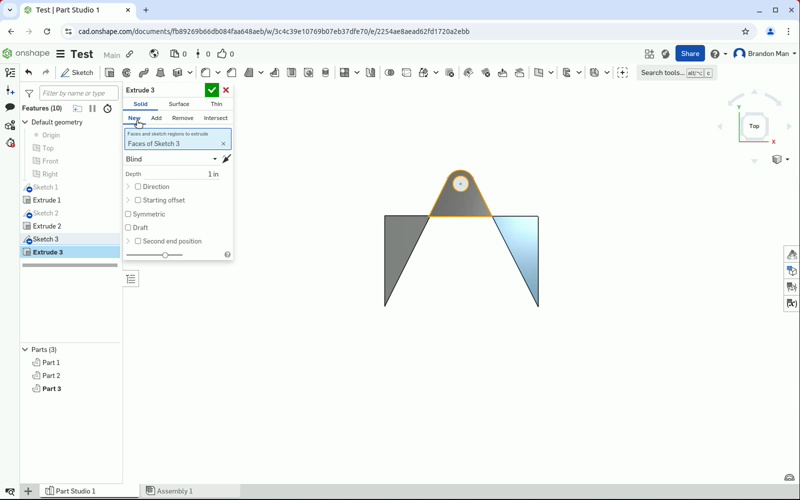
key(tab, 4)
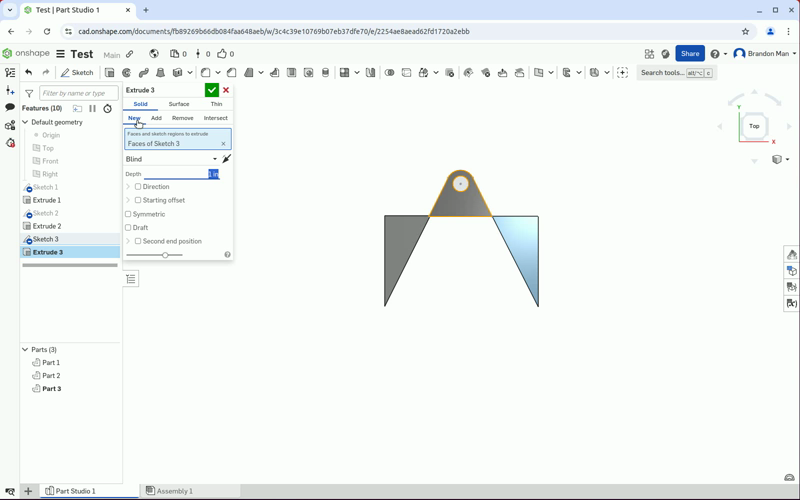
text(0.481)
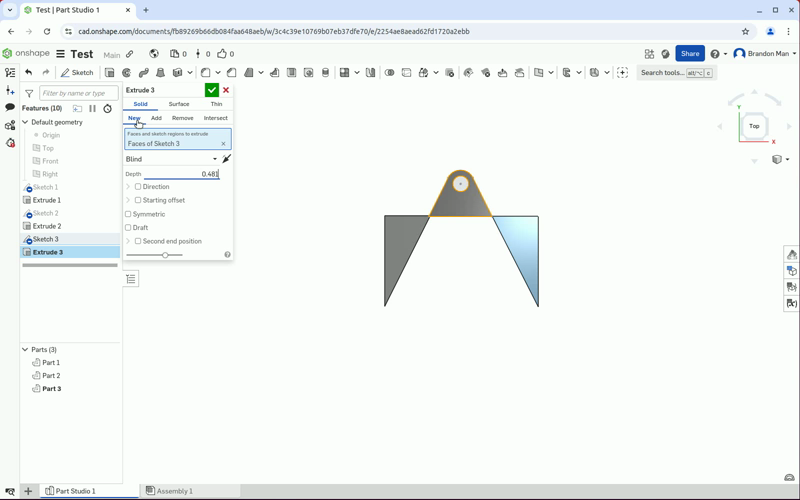
key(enter)
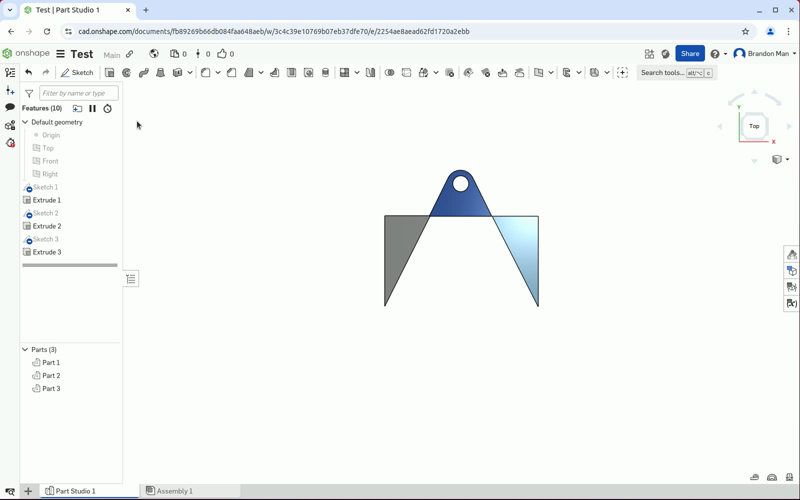
key(shift+h)
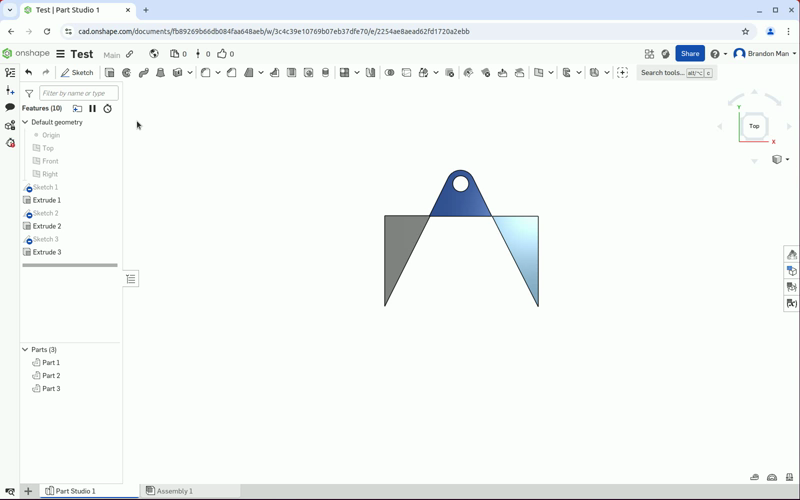
key(shift+h)
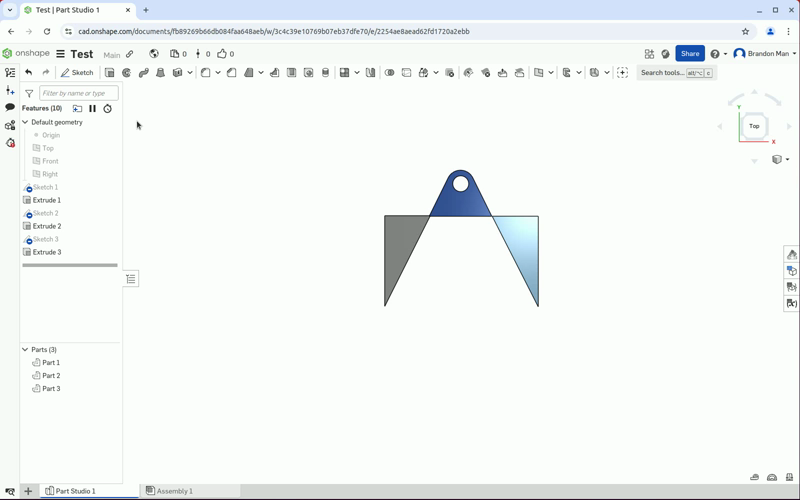
mouse_move(73, 189)
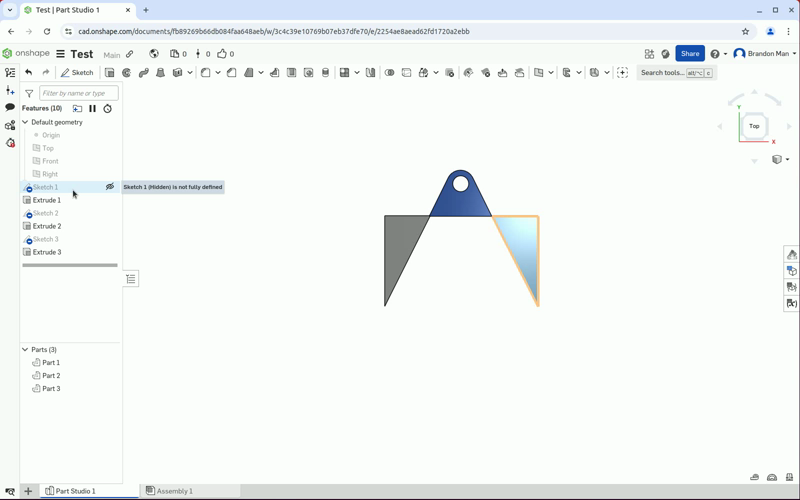
click(73, 189)
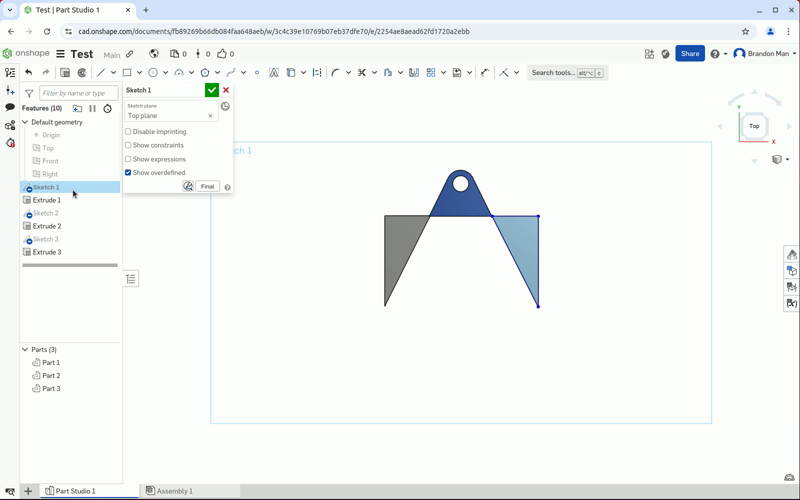
mouse_move(229, 92)
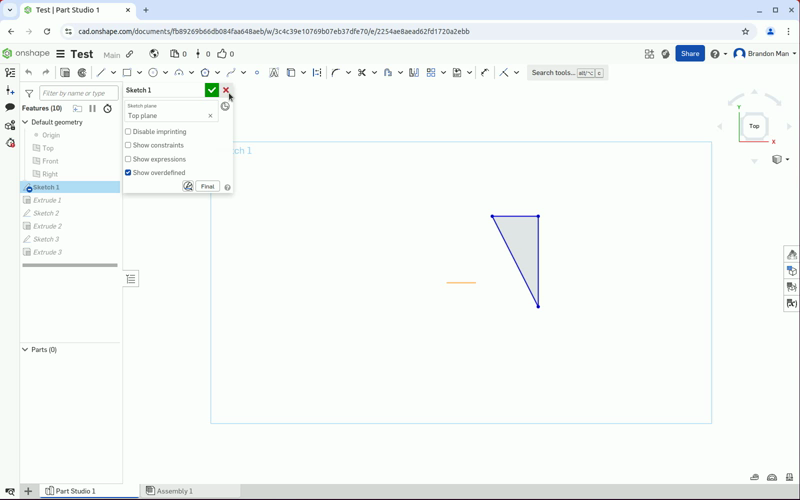
click(229, 92)
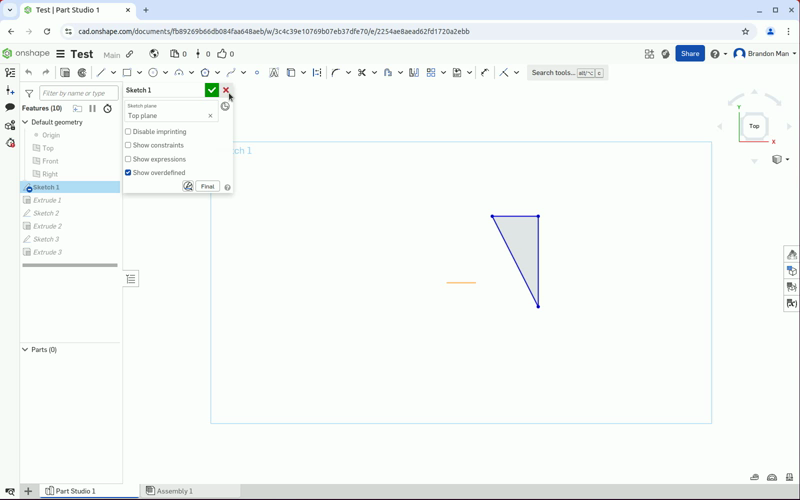
key(shift+s)
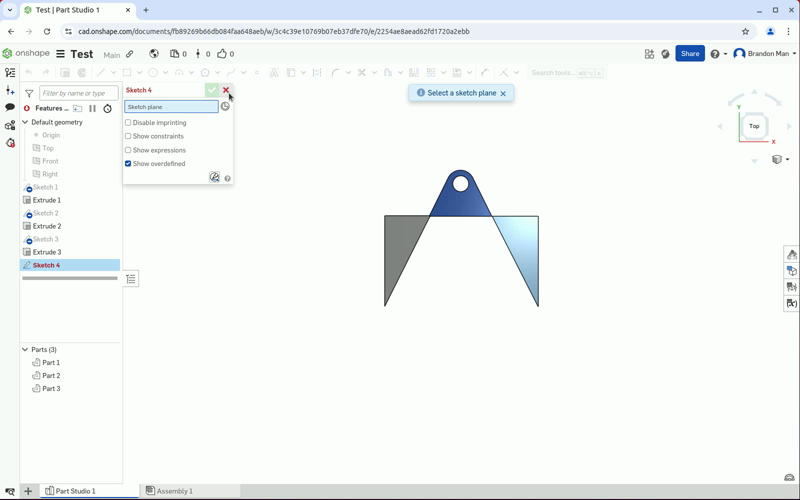
mouse_move(73, 150)
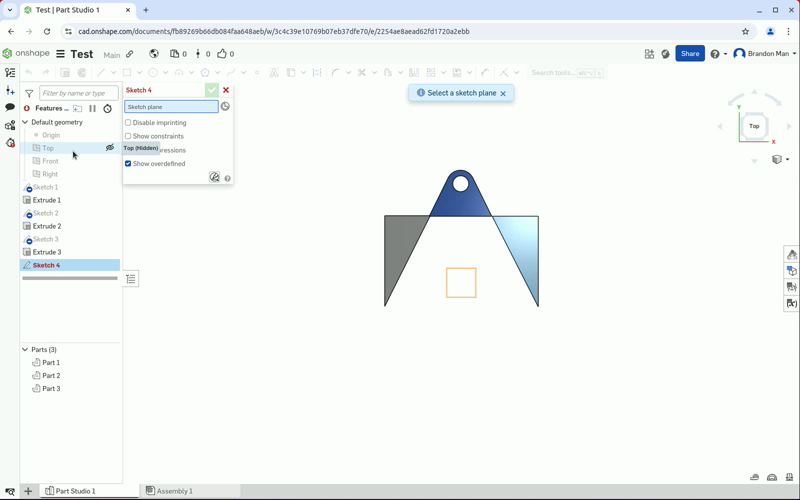
click(73, 150)
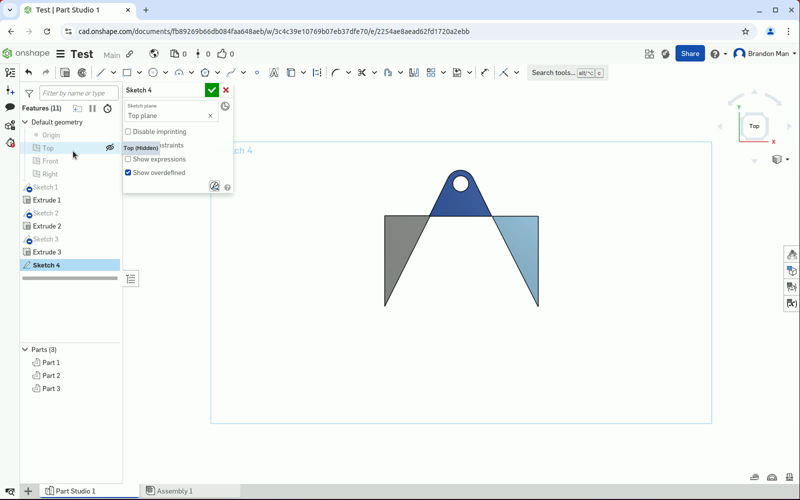
mouse_move(73, 352)
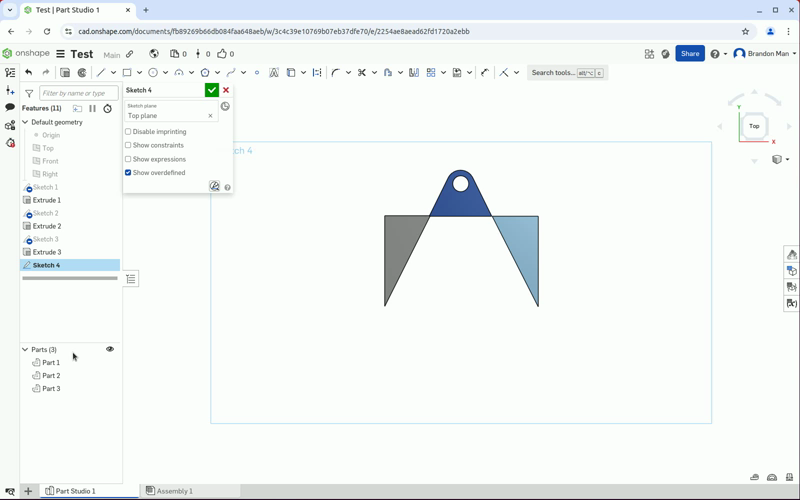
key(y)
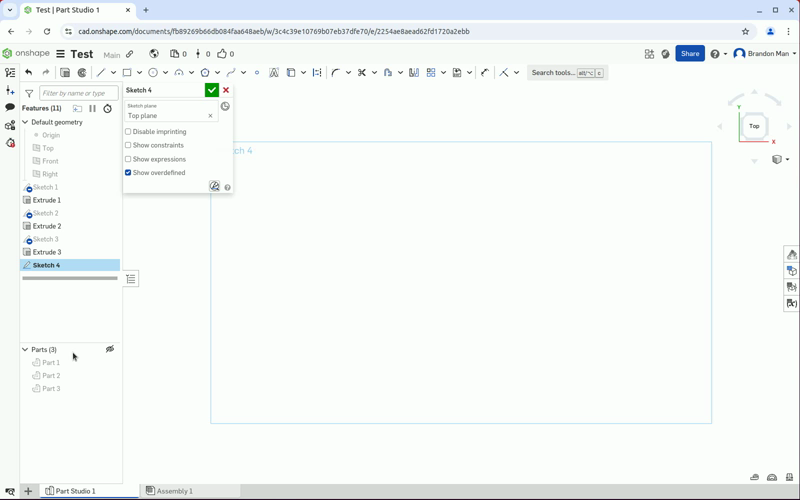
key(a)
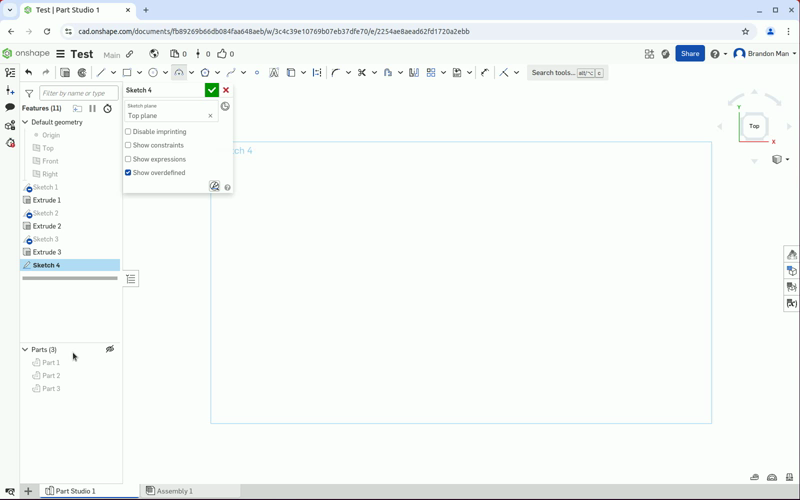
key_down(shift)
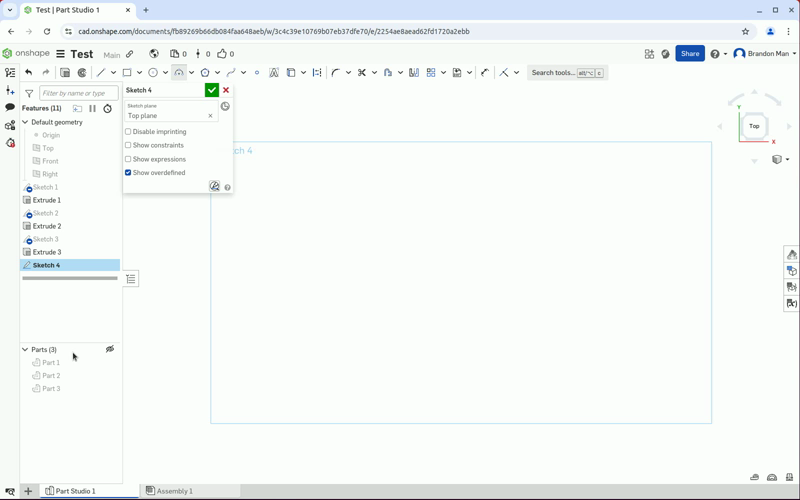
mouse_move(371, 330)
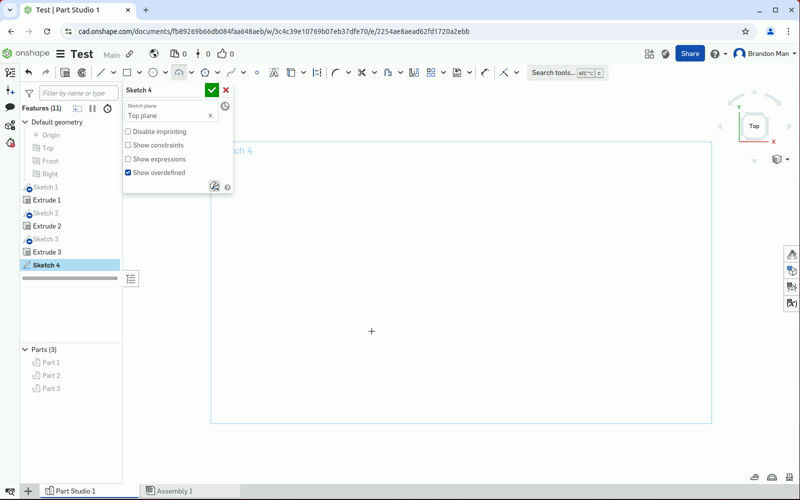
click(371, 330)
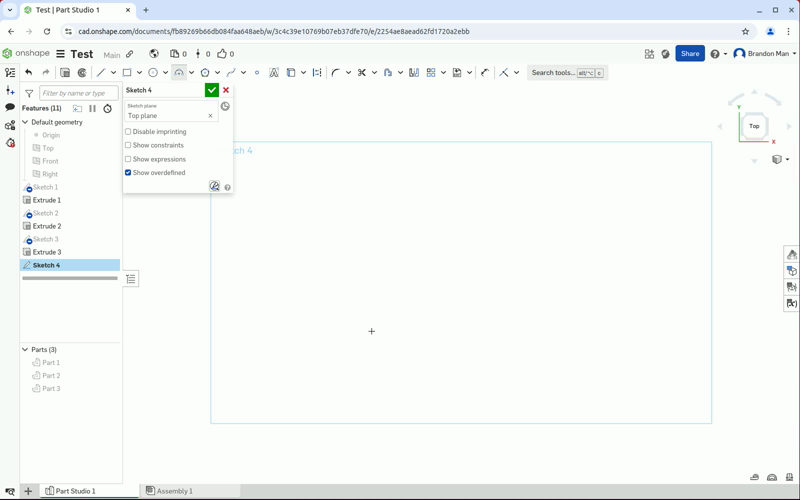
key_up(shift)
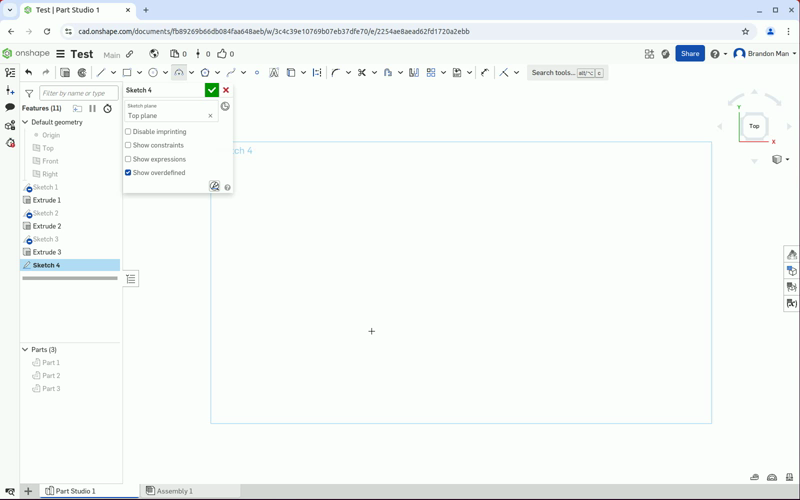
key_down(shift)
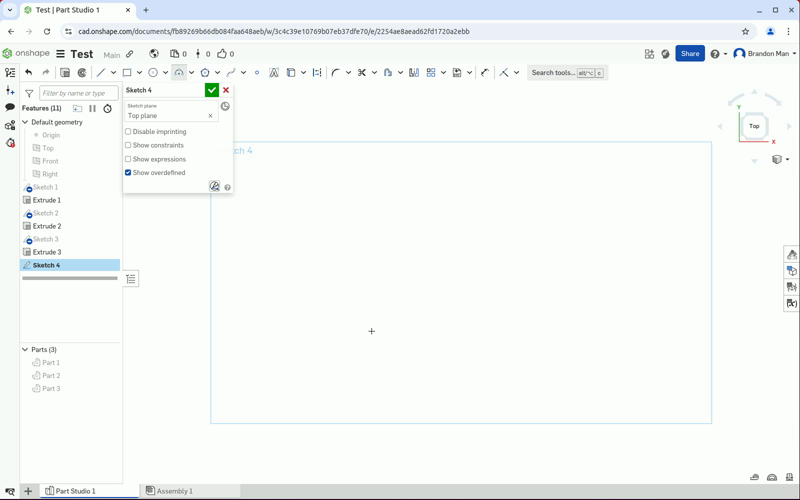
mouse_move(382, 349)
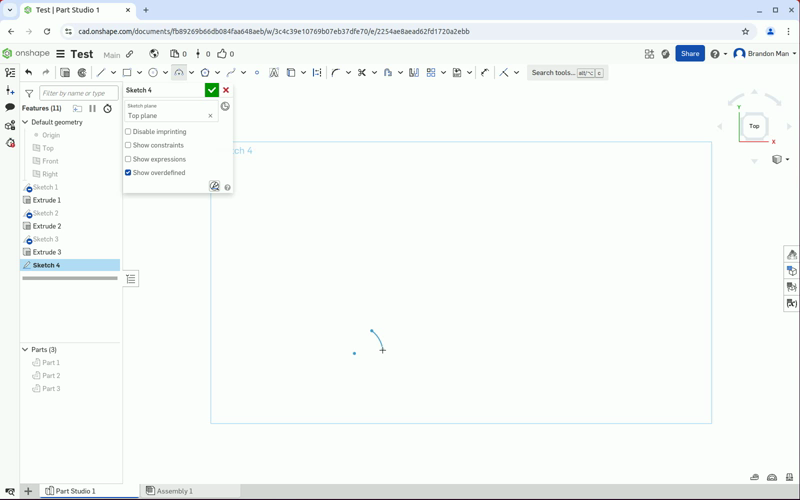
click(382, 349)
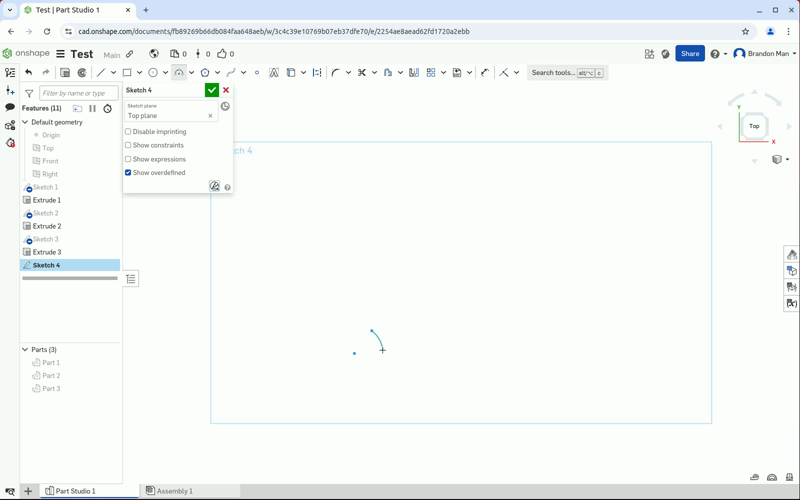
mouse_move(371, 343)
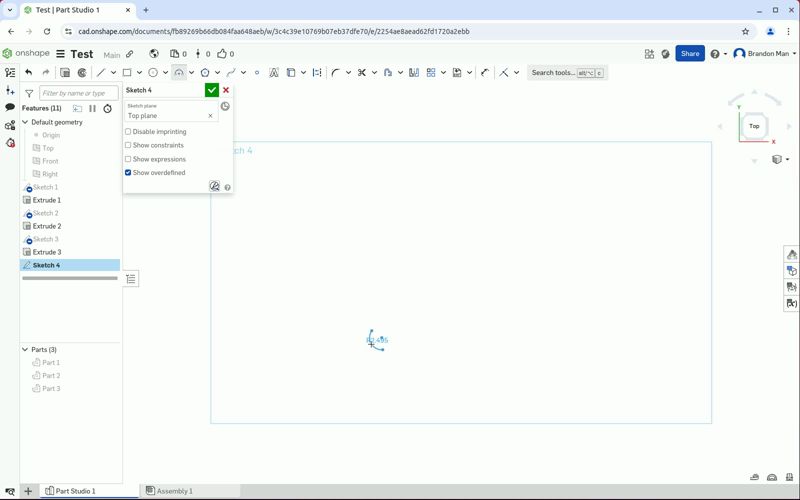
click(371, 343)
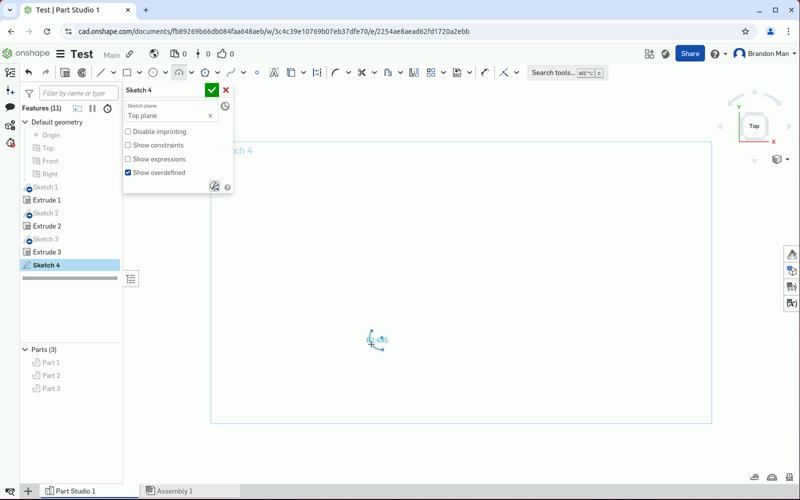
key_up(shift)
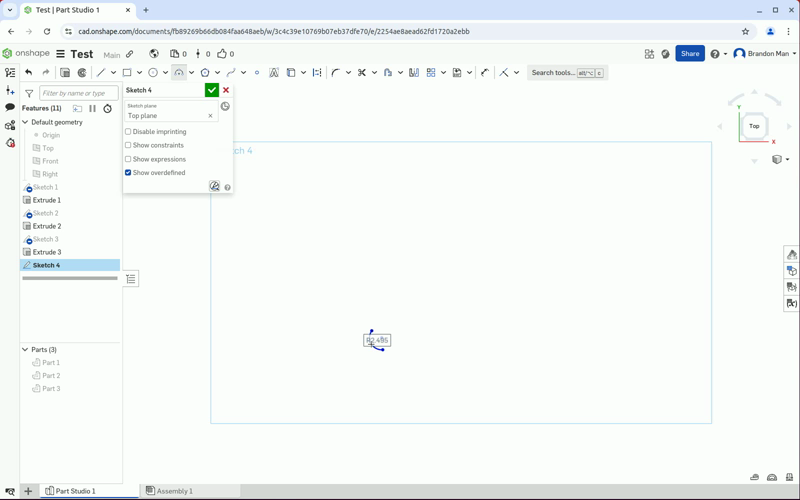
key(esc)
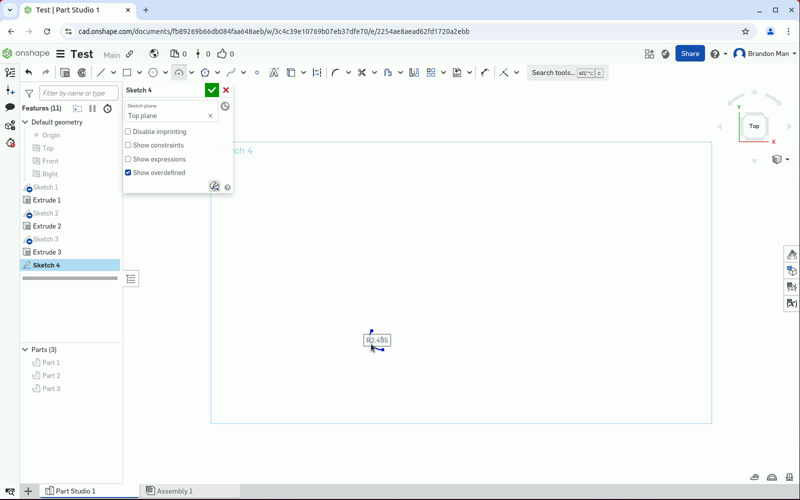
key(l)
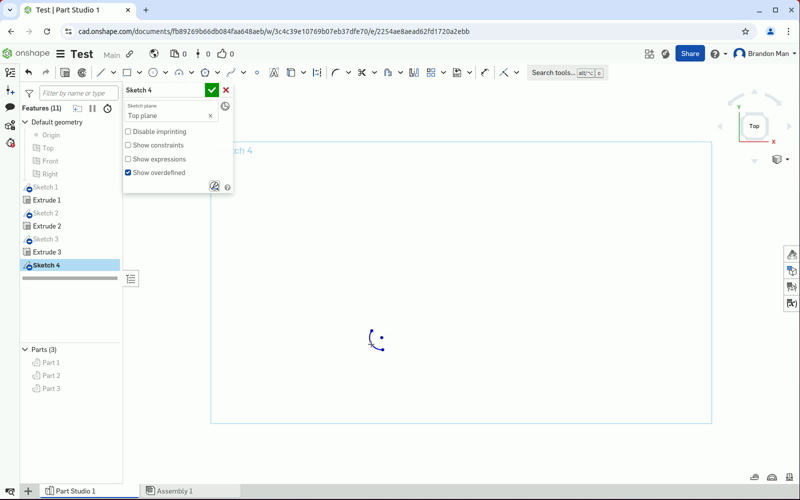
mouse_move(382, 349)
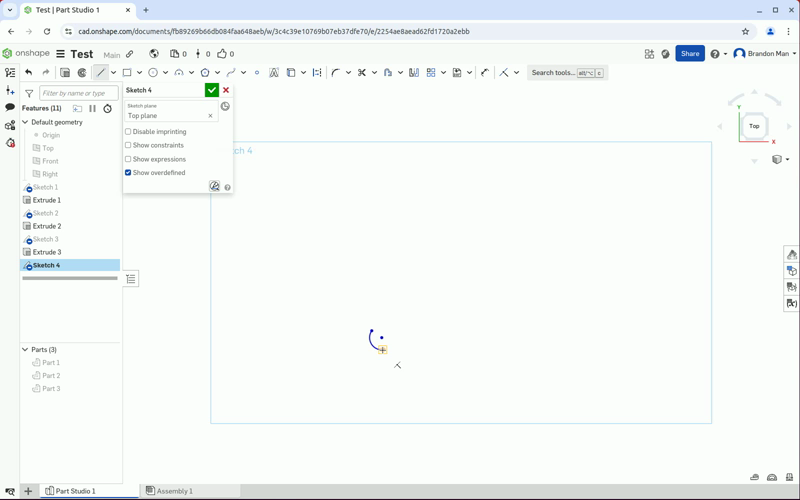
click(382, 349)
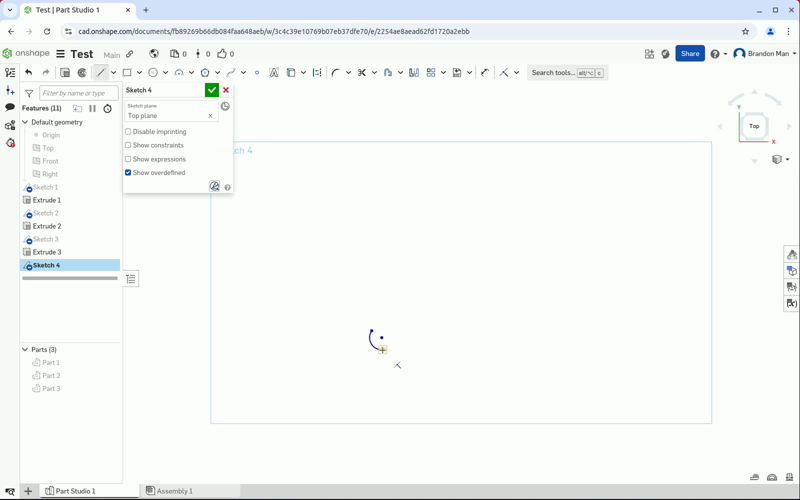
key_down(shift)
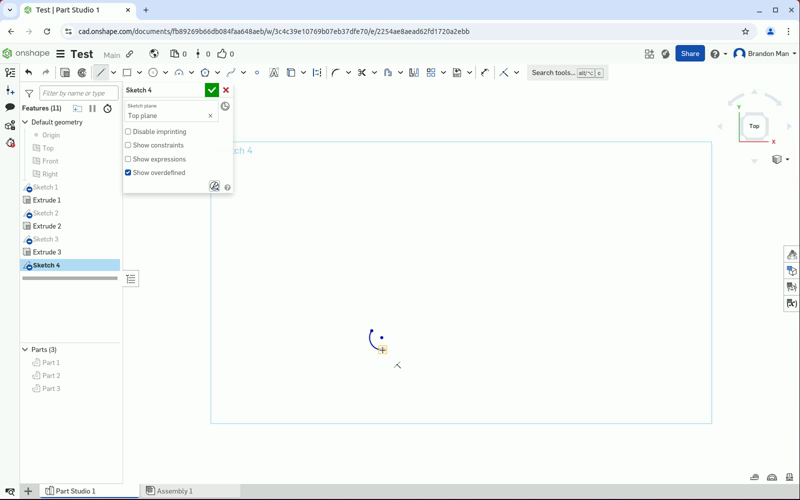
mouse_move(536, 349)
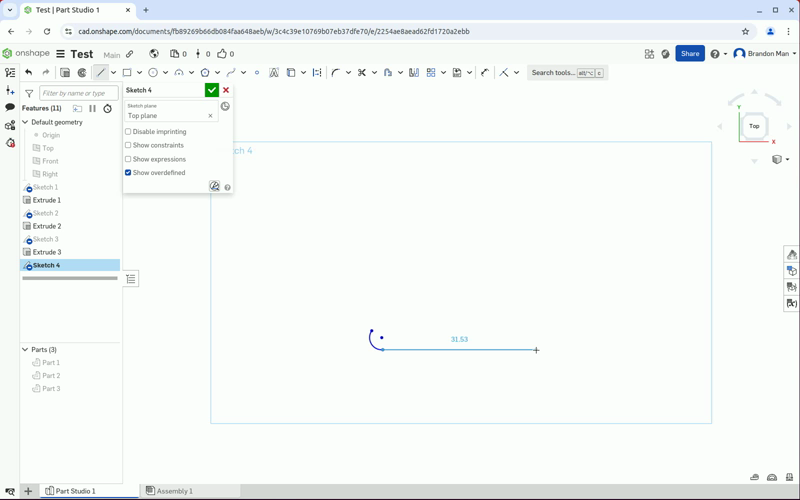
click(536, 349)
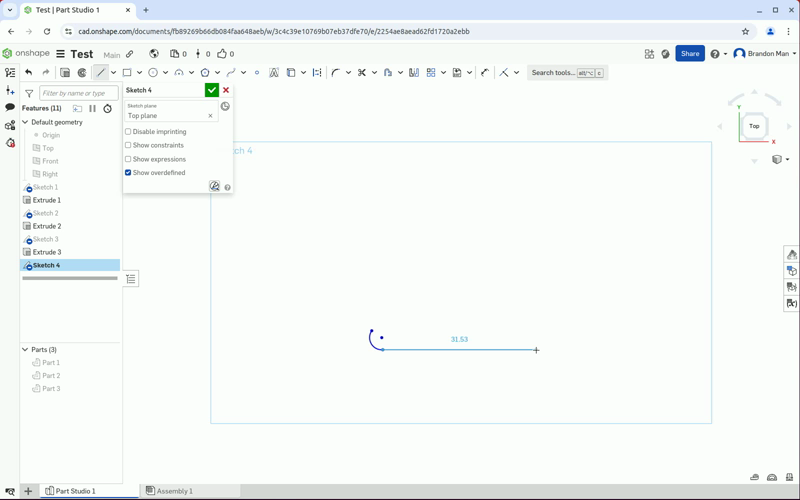
key_up(shift)
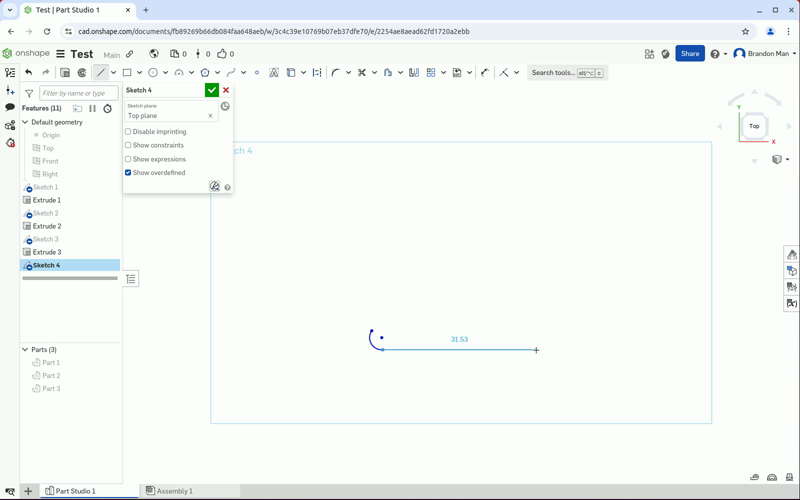
key(esc)
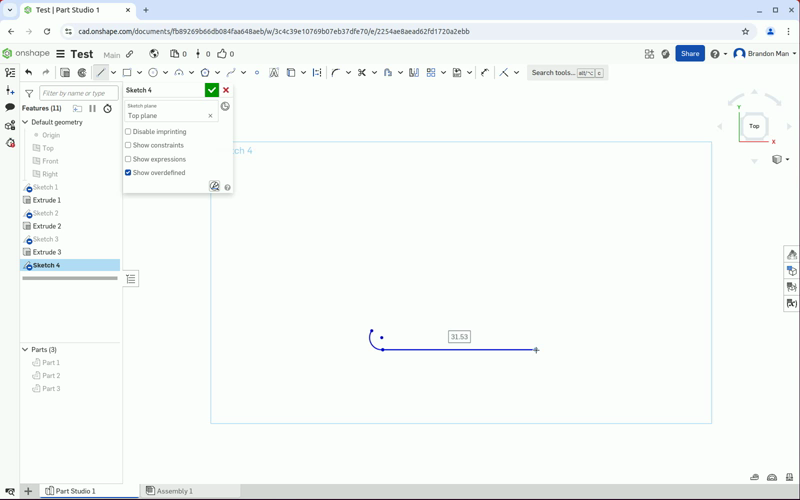
key(a)
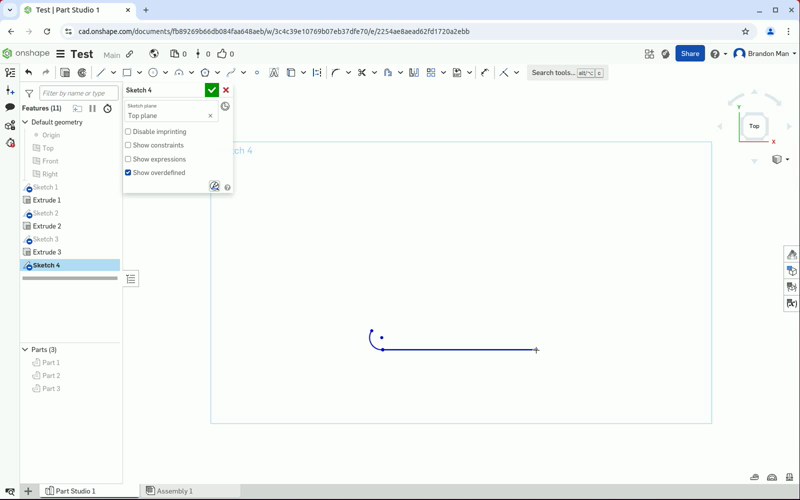
mouse_move(536, 349)
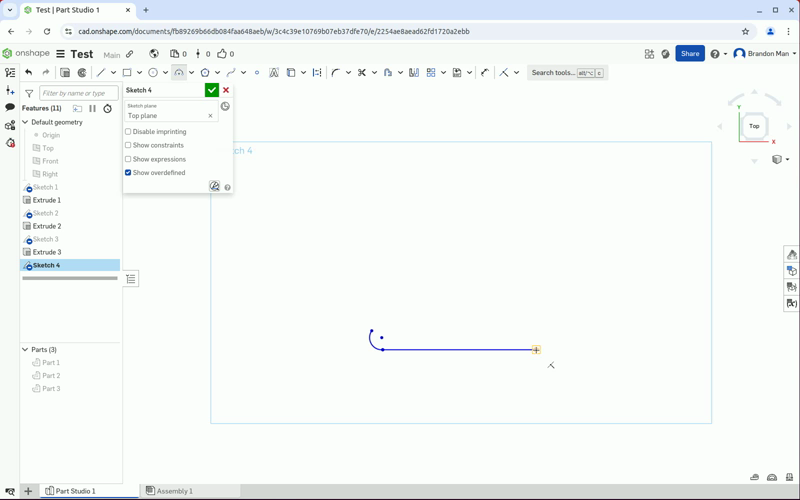
click(536, 349)
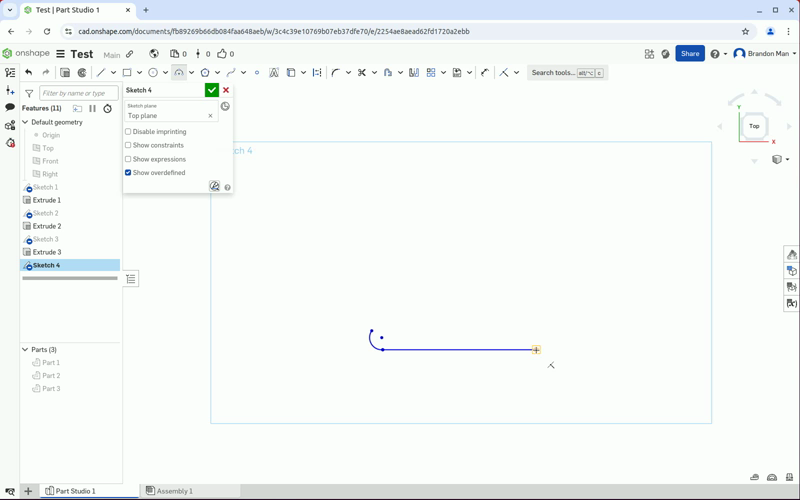
key_down(shift)
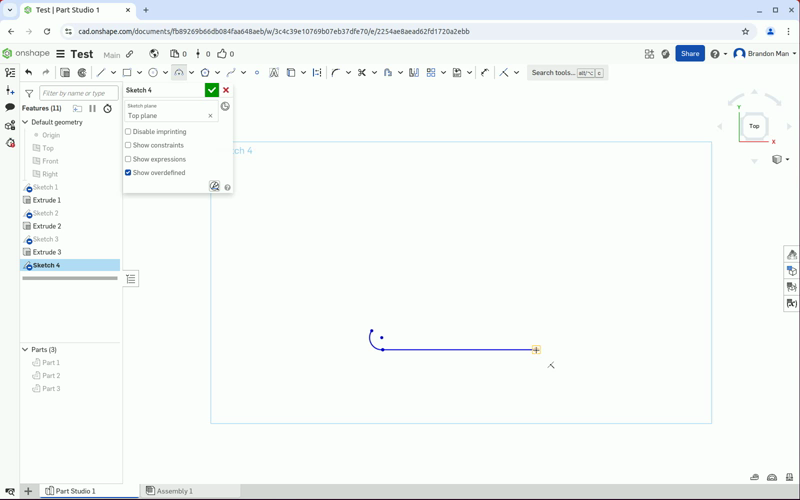
mouse_move(547, 330)
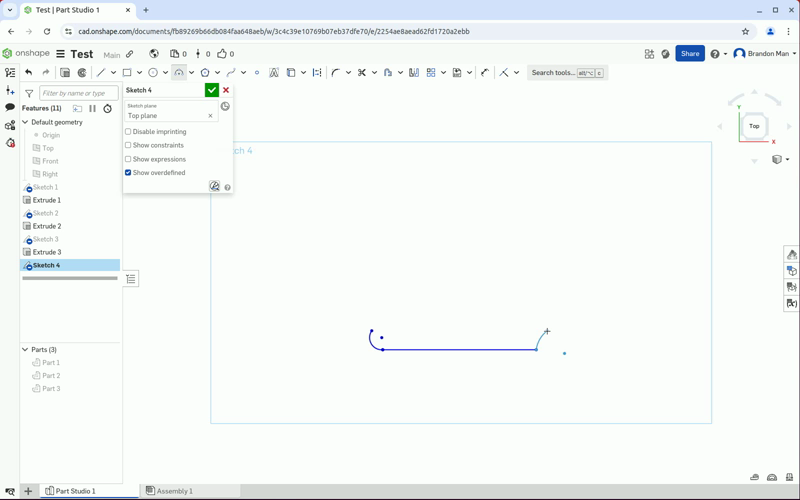
click(547, 330)
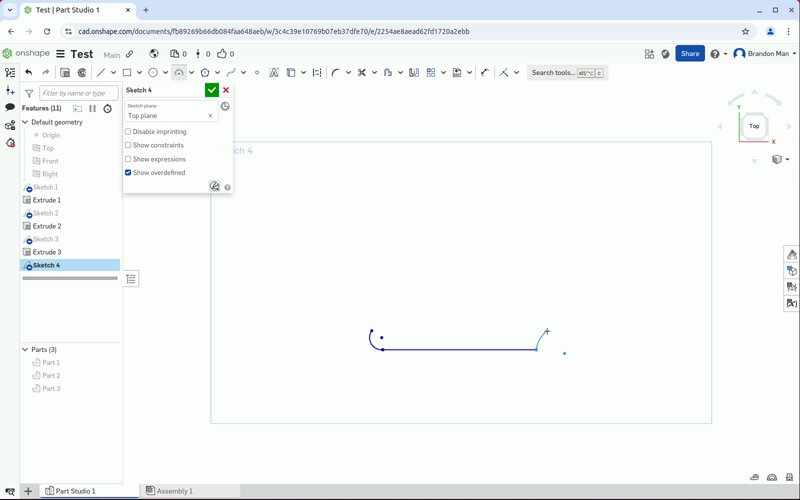
mouse_move(547, 343)
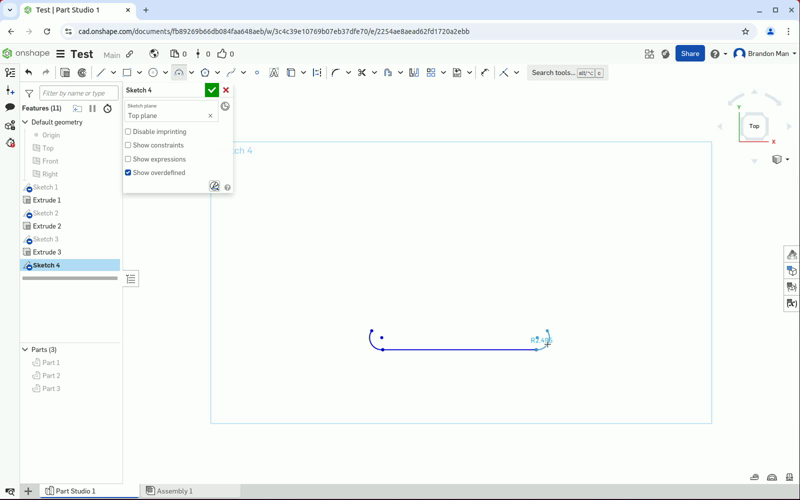
click(547, 343)
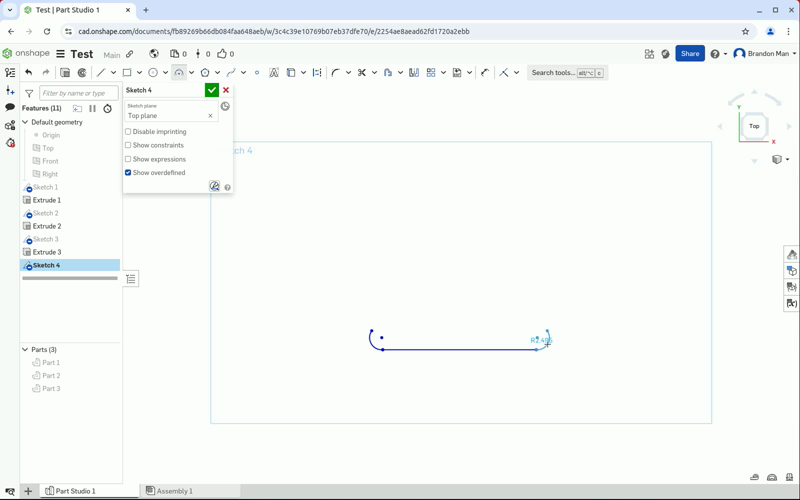
key_up(shift)
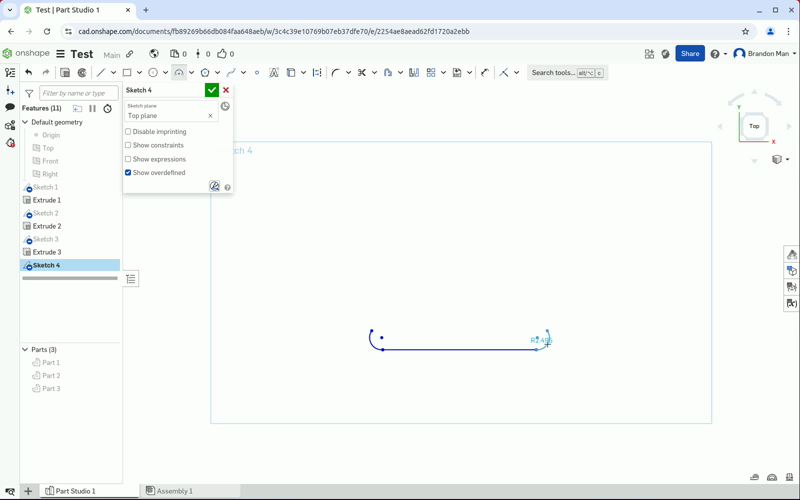
key(esc)
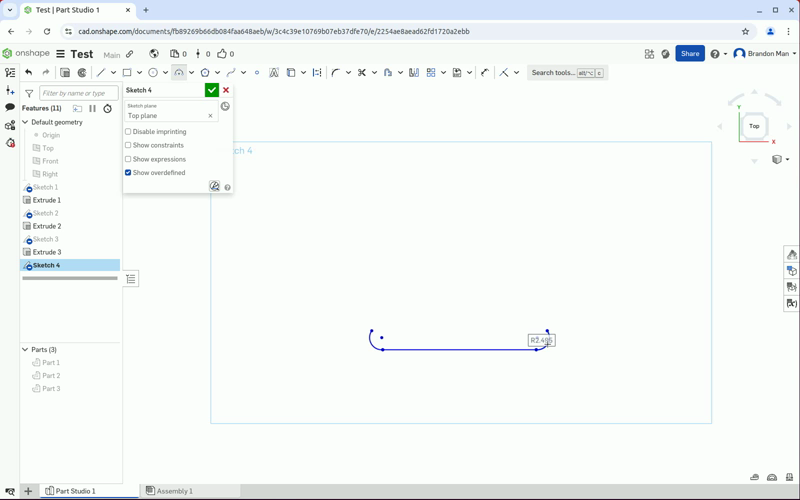
key(l)
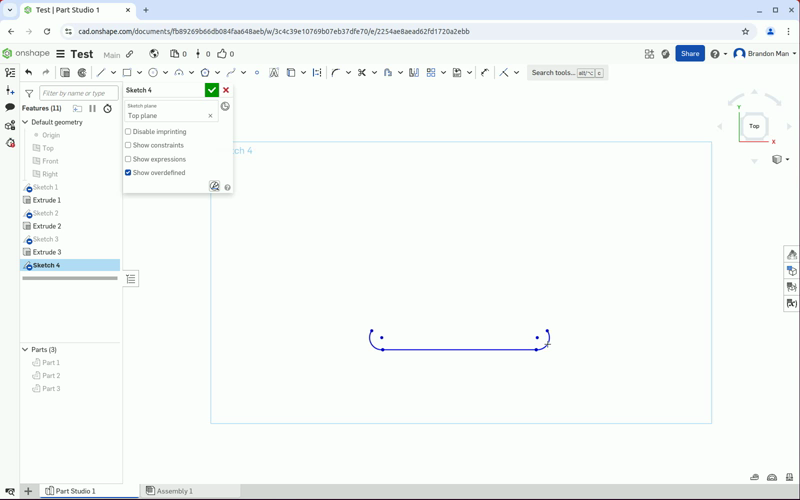
mouse_move(547, 330)
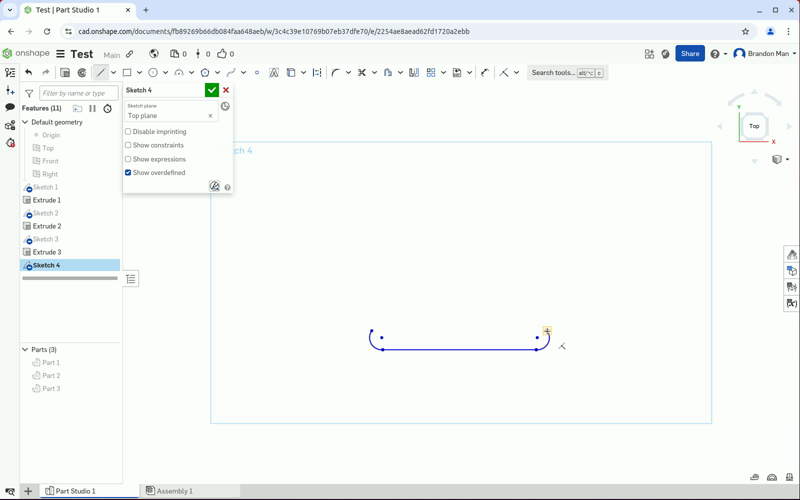
click(547, 330)
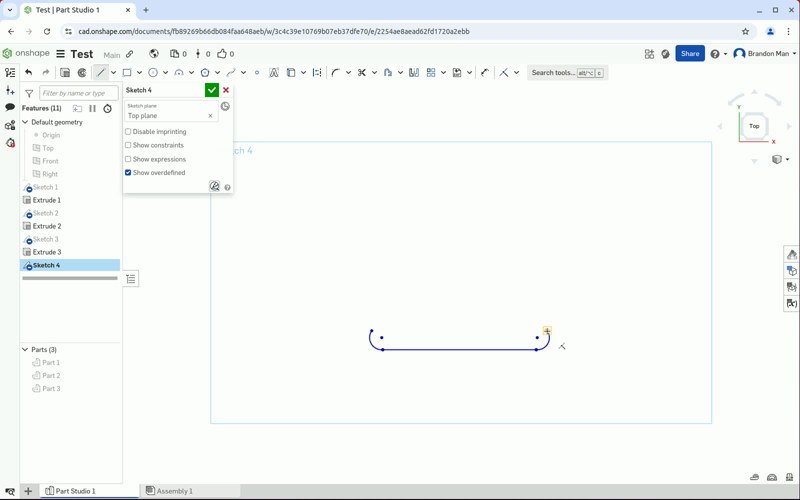
key_down(shift)
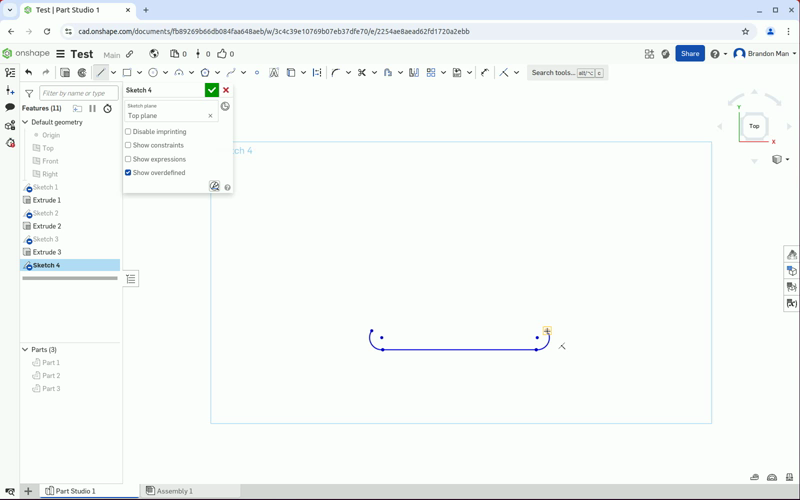
mouse_move(577, 330)
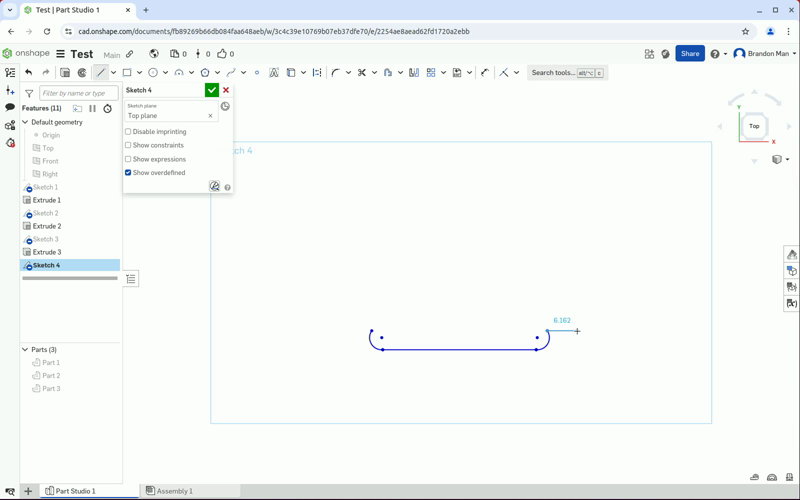
mouse_move(536, 306)
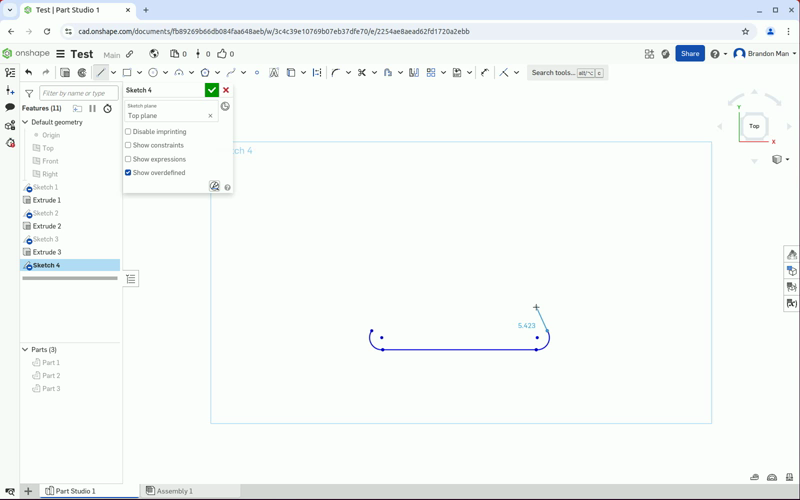
click(536, 306)
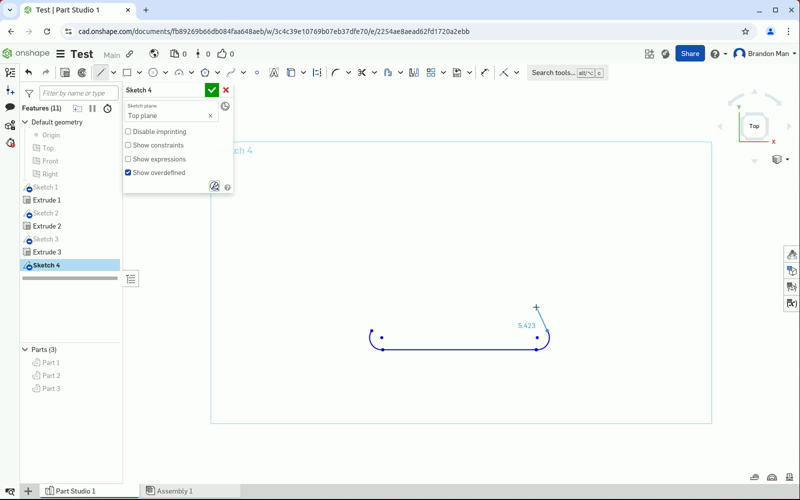
key_up(shift)
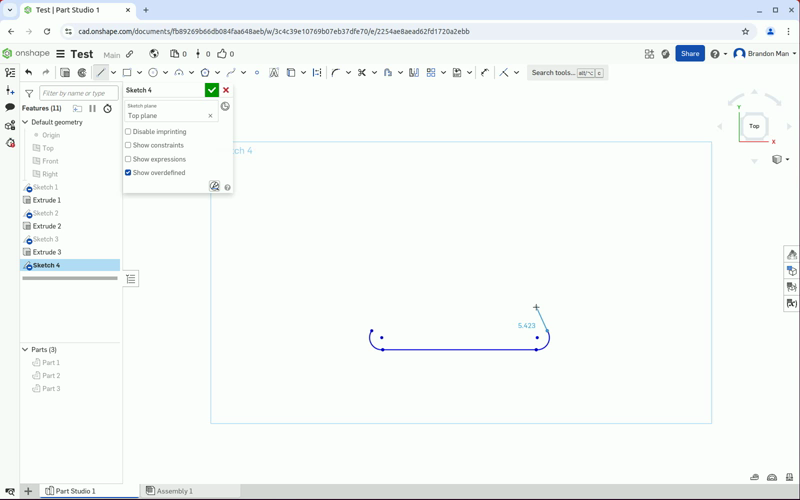
key_down(shift)
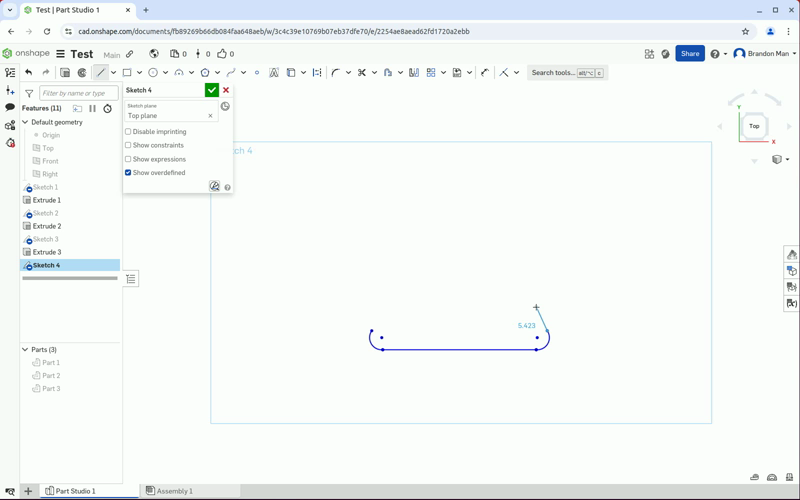
mouse_move(566, 306)
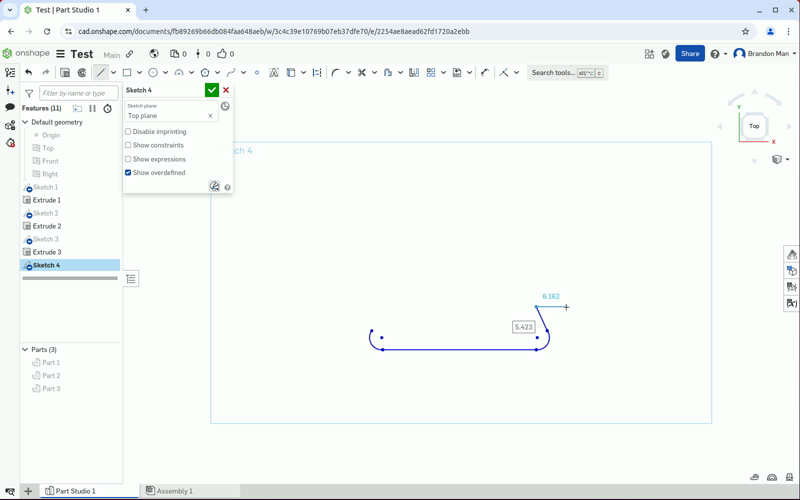
mouse_move(536, 310)
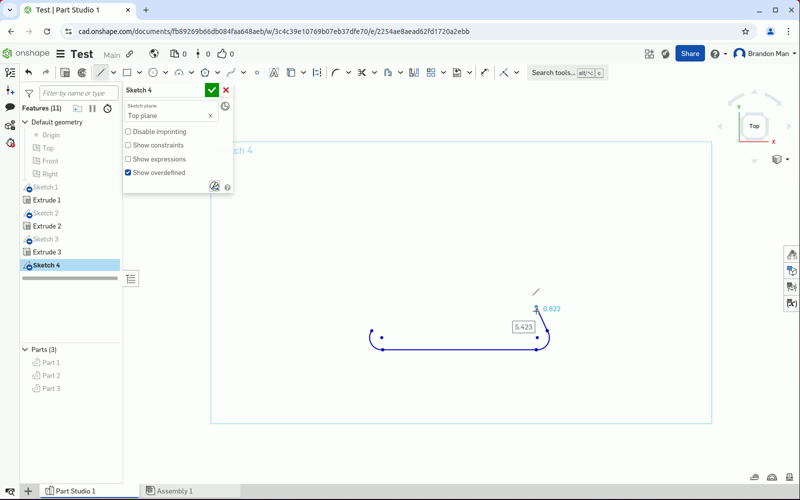
scroll(6)
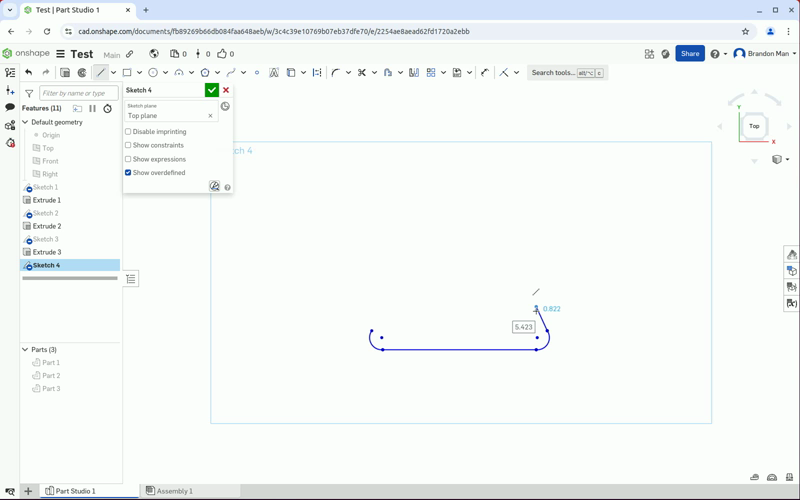
scroll(6)
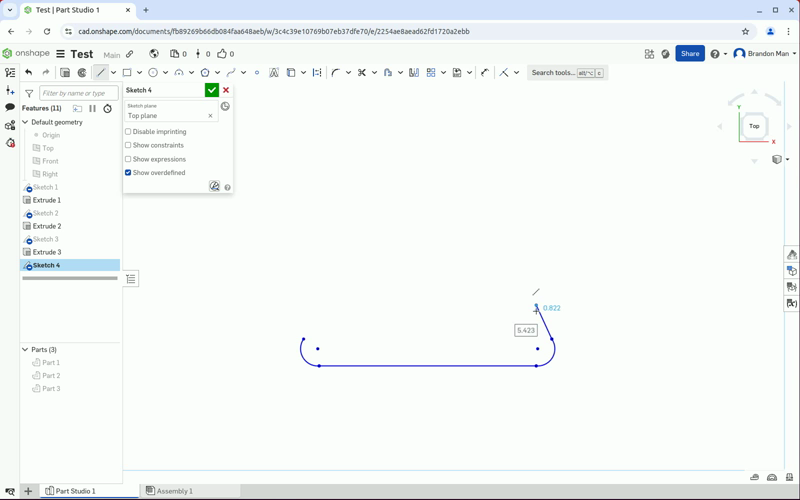
scroll(6)
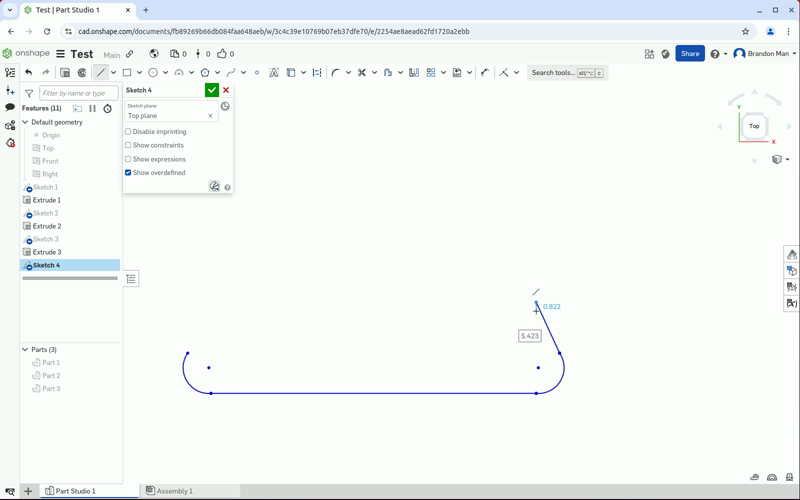
scroll(6)
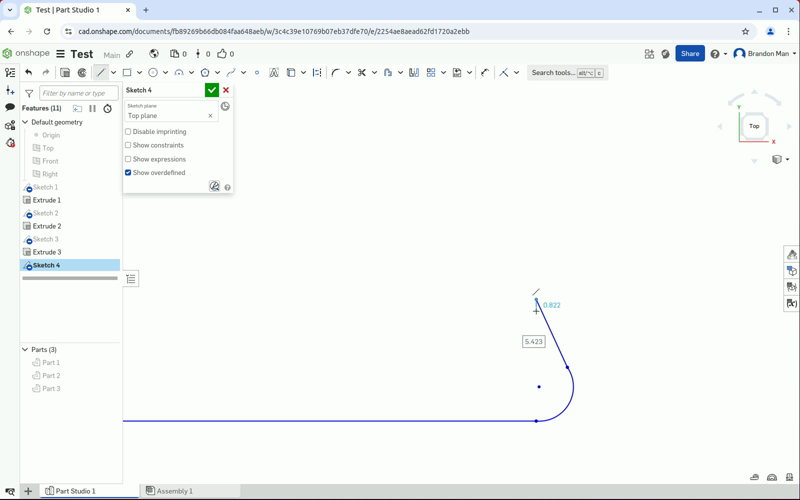
scroll(6)
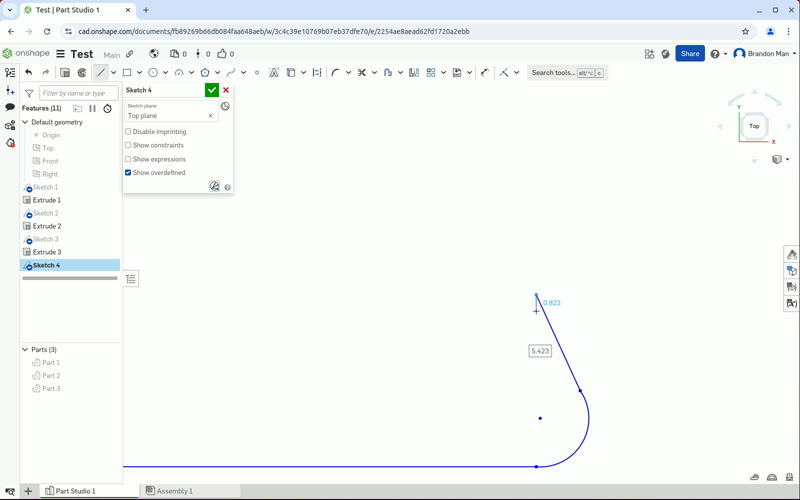
scroll(6)
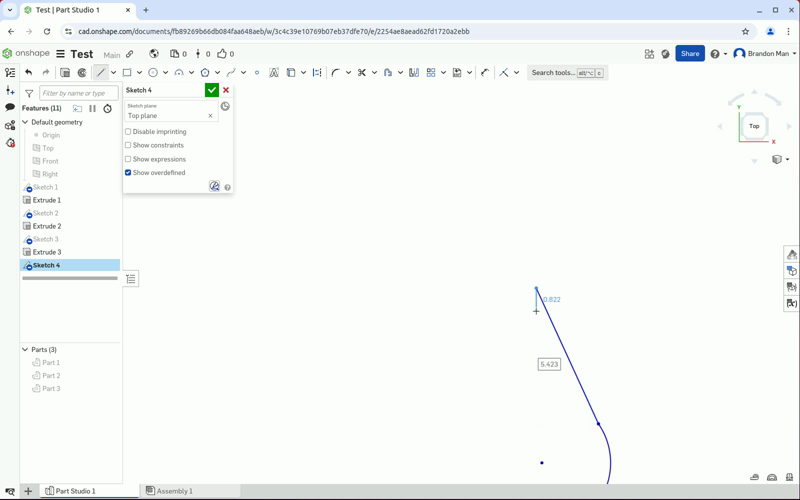
scroll(6)
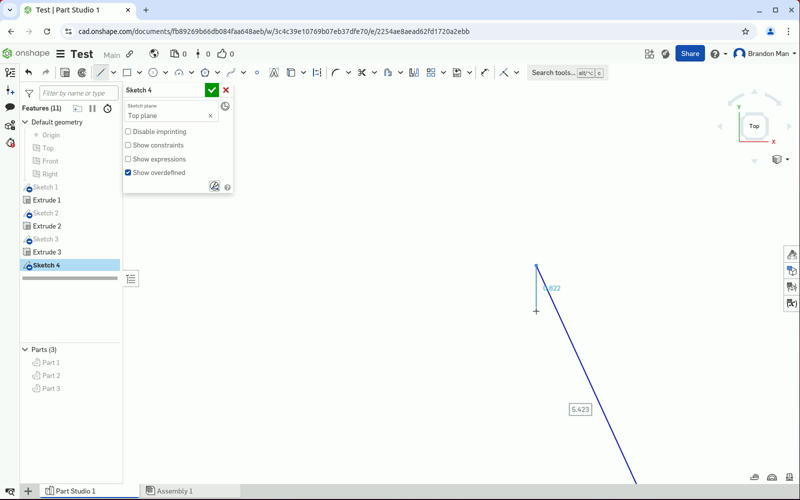
click(536, 310)
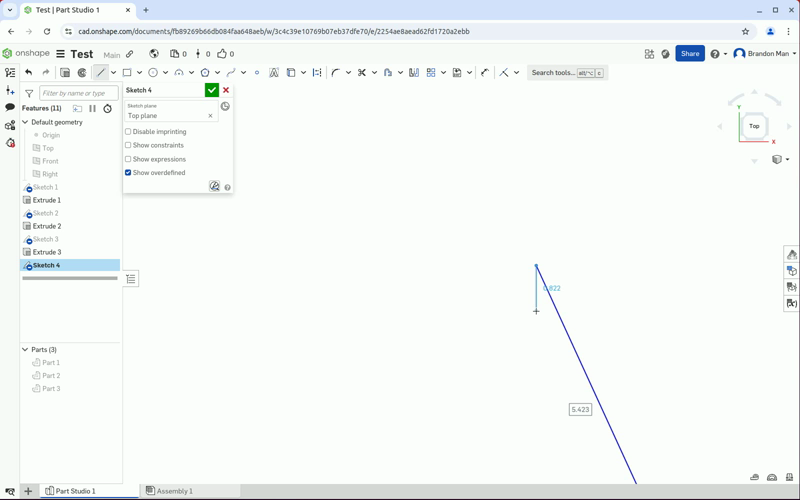
scroll(-6)
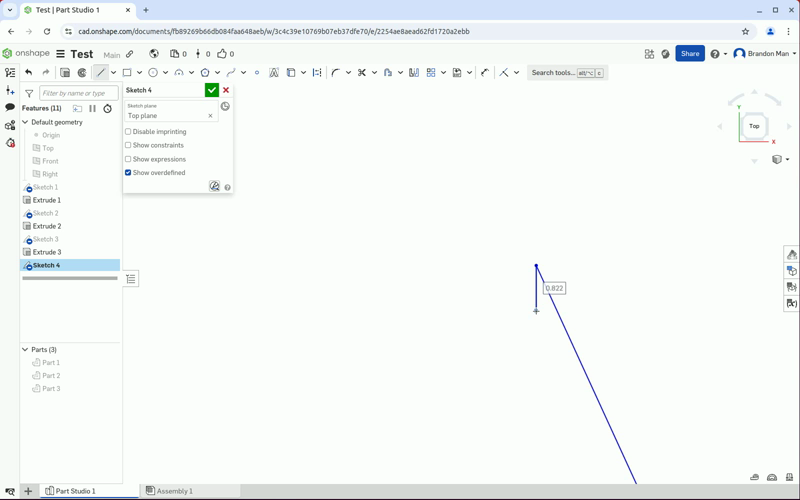
scroll(-6)
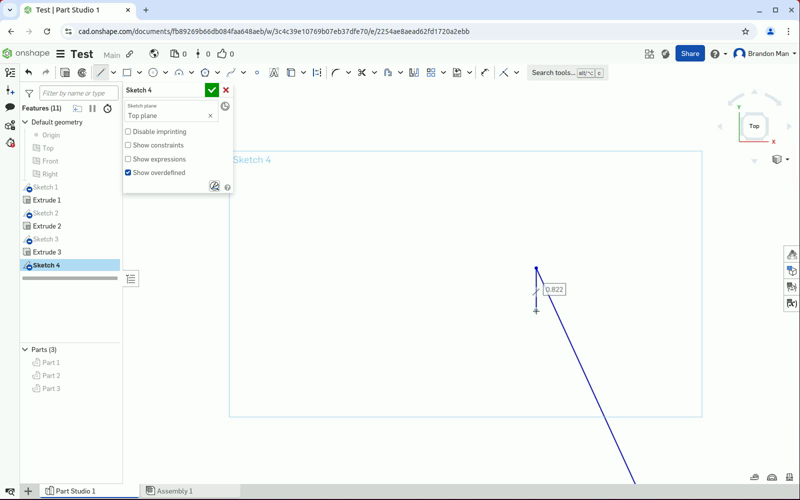
scroll(-6)
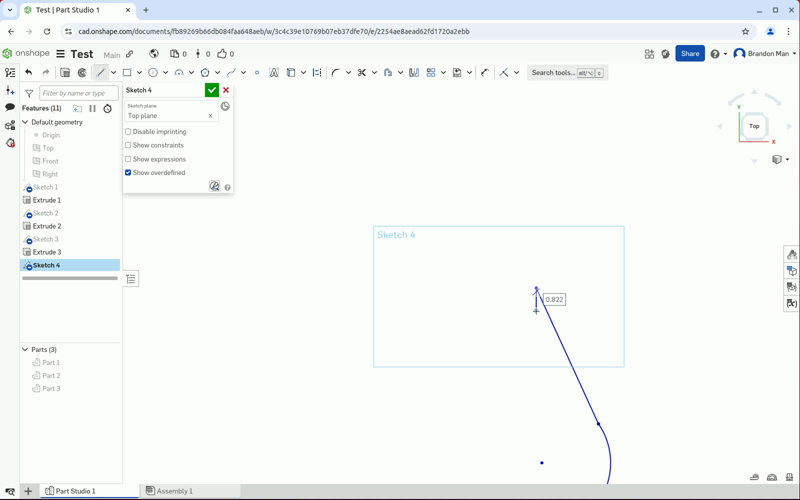
scroll(-6)
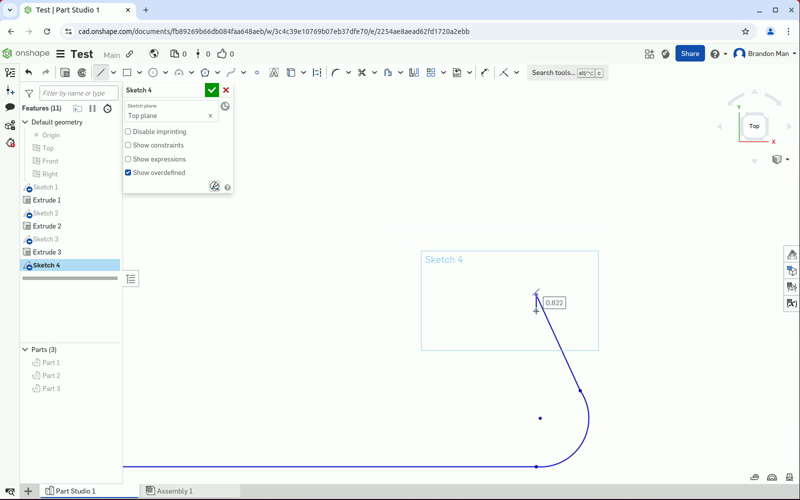
scroll(-6)
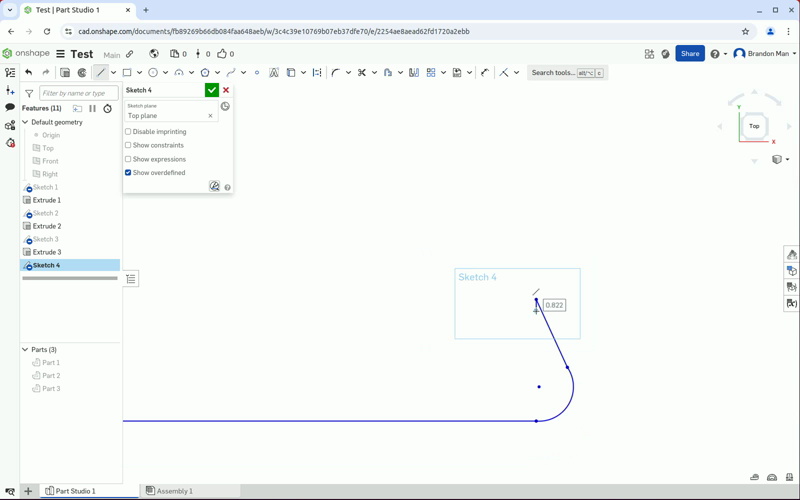
scroll(-6)
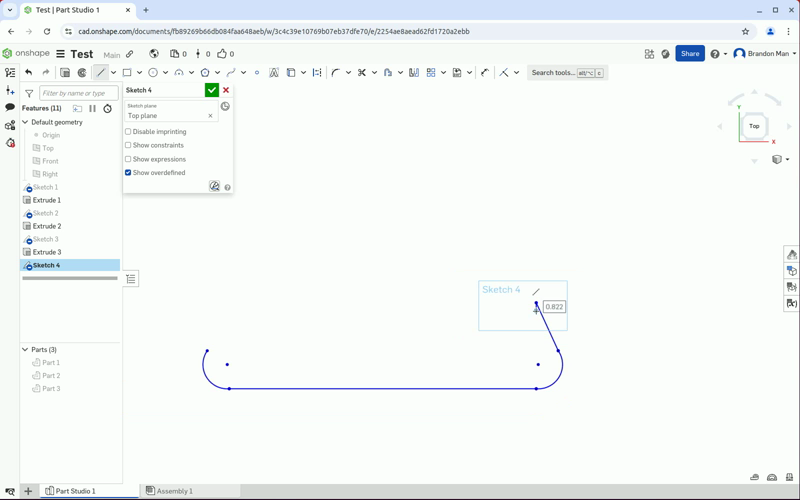
scroll(-6)
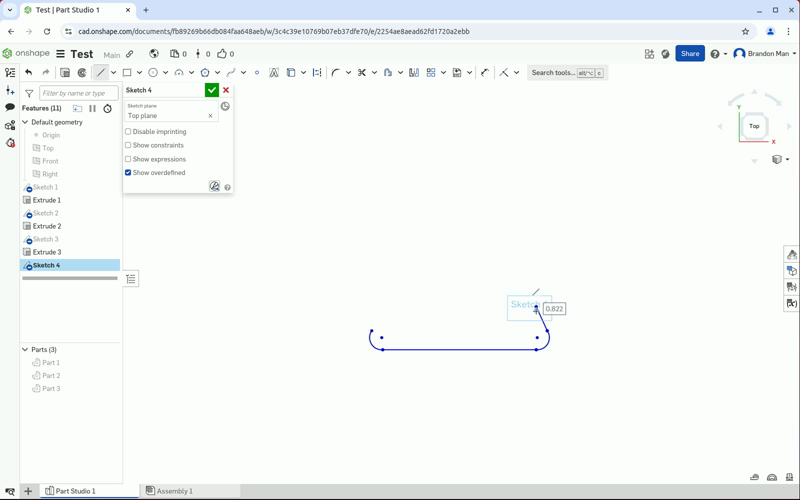
key_up(shift)
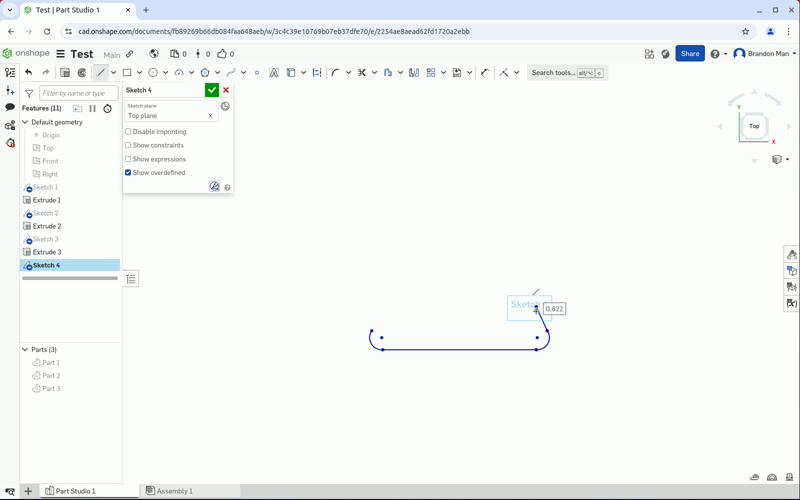
key_down(shift)
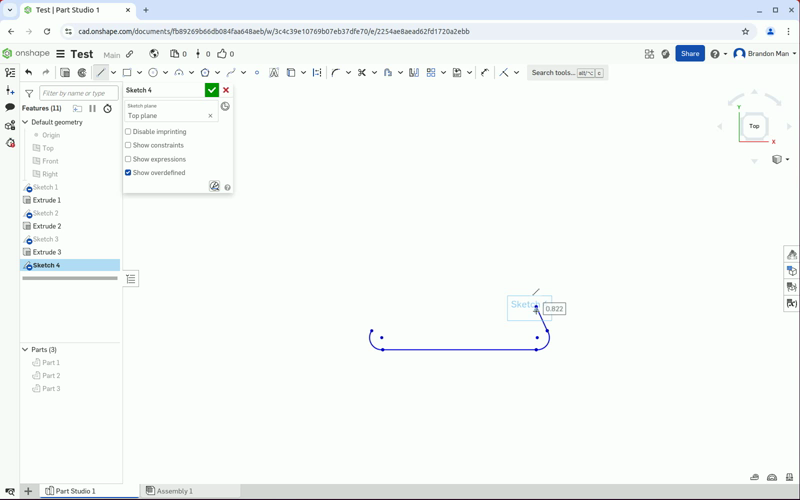
mouse_move(382, 310)
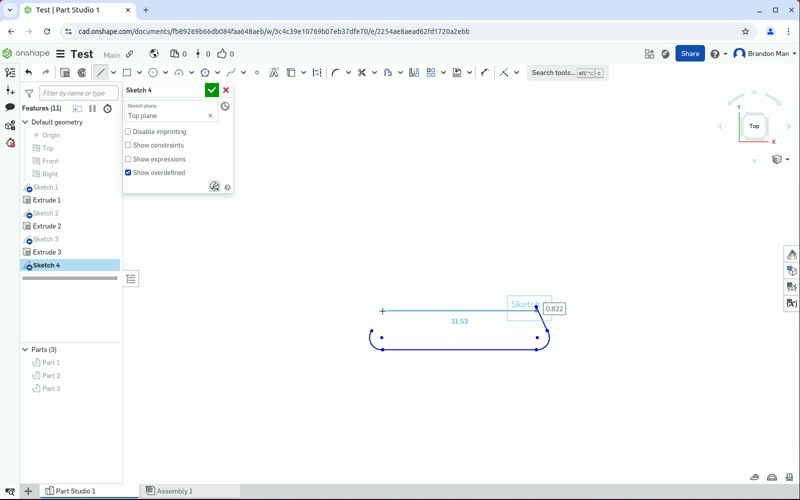
click(382, 310)
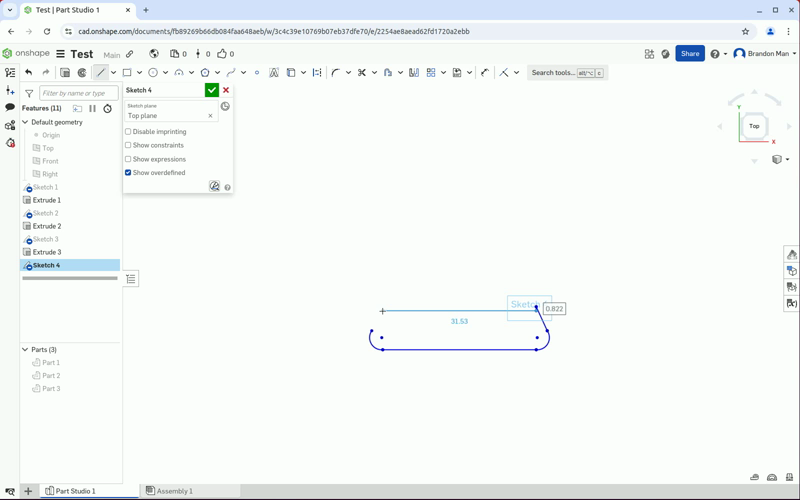
key_up(shift)
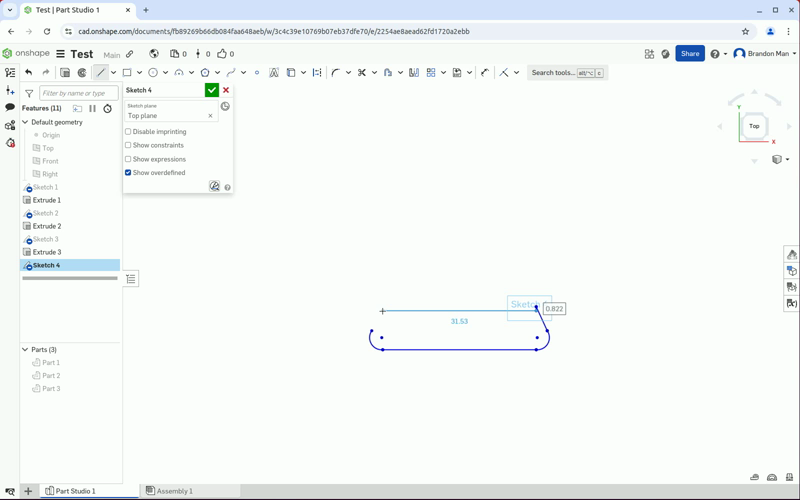
key_down(shift)
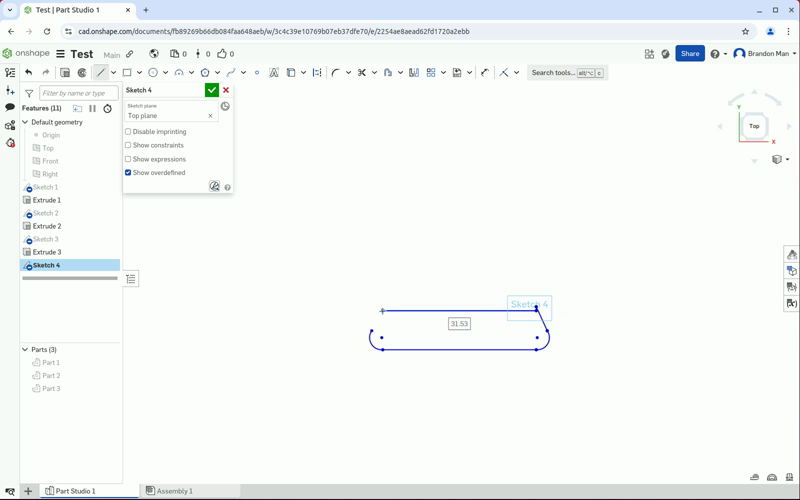
mouse_move(412, 310)
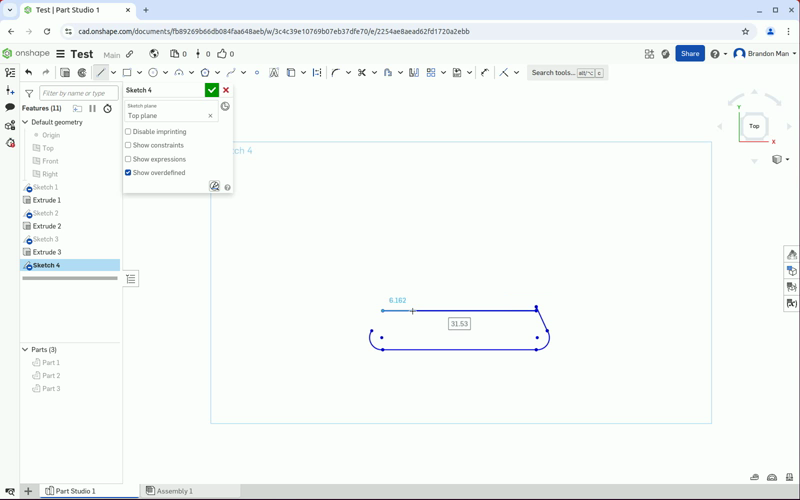
mouse_move(382, 306)
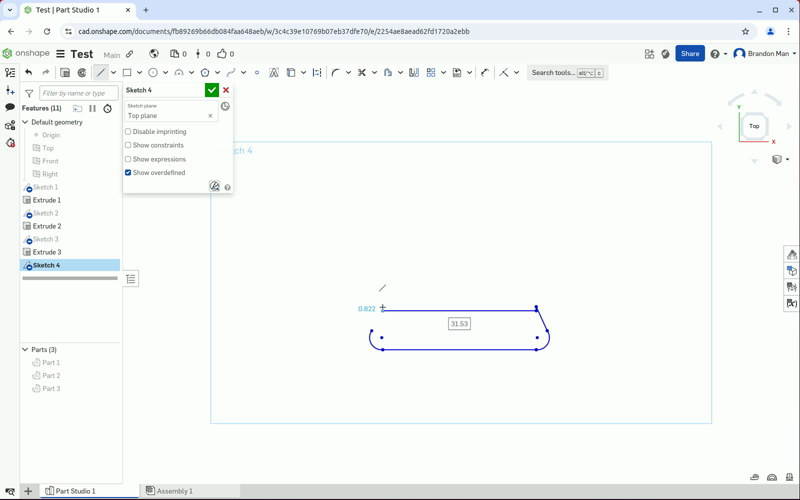
scroll(6)
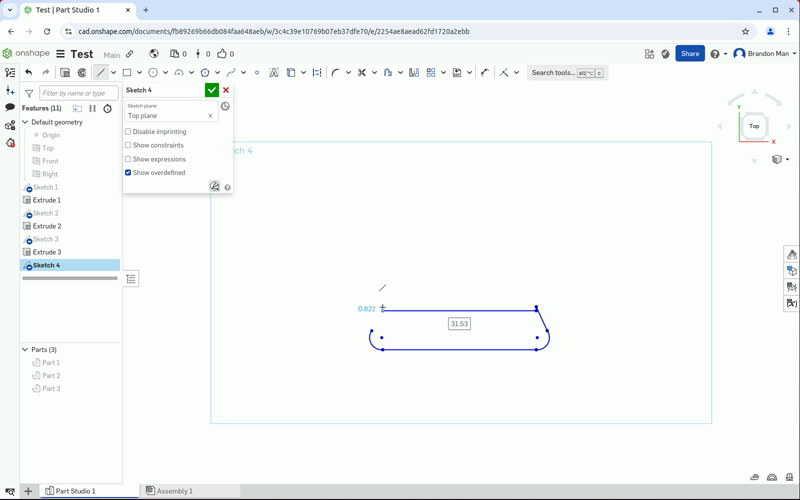
scroll(6)
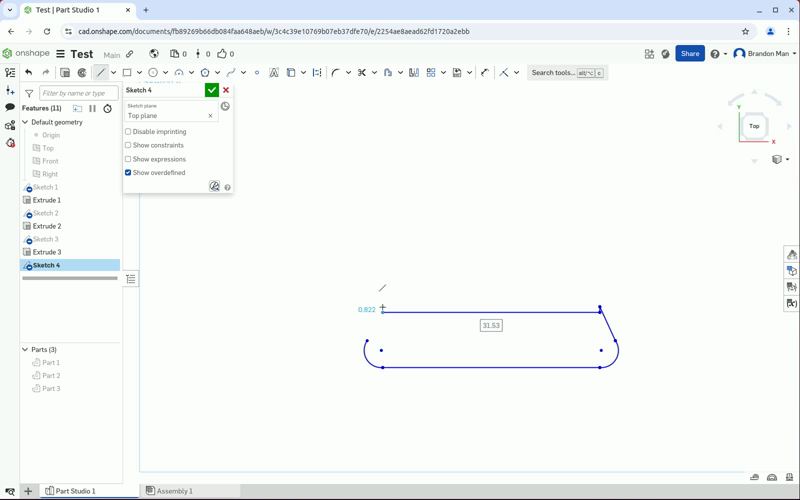
scroll(6)
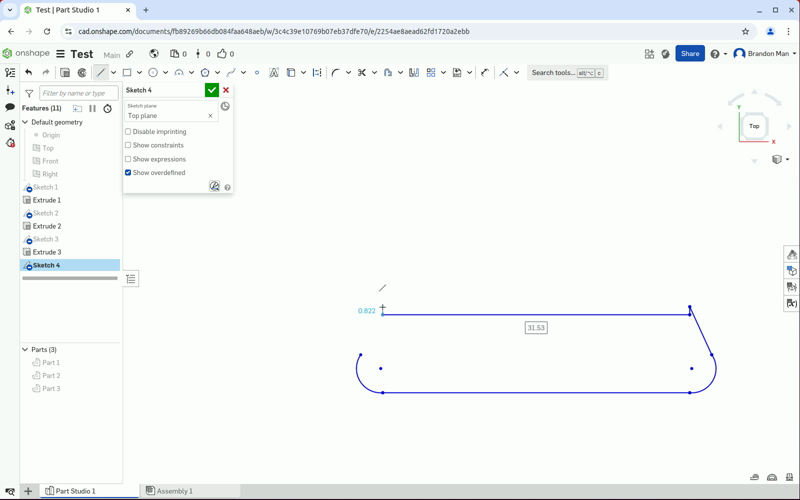
scroll(6)
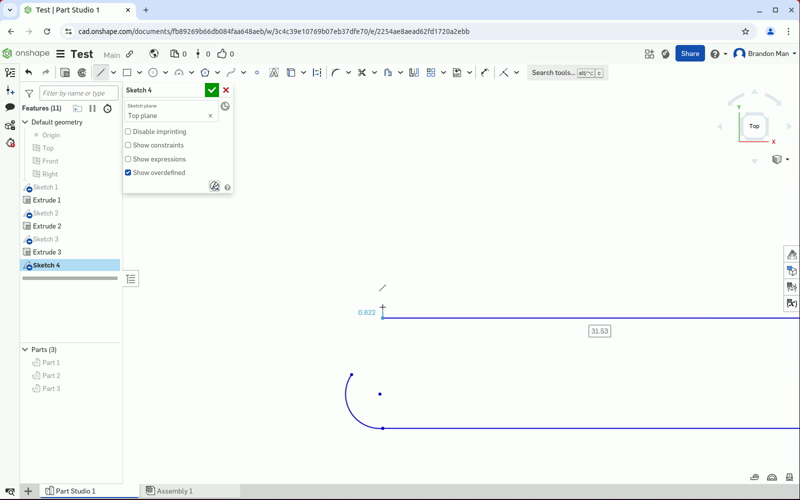
scroll(6)
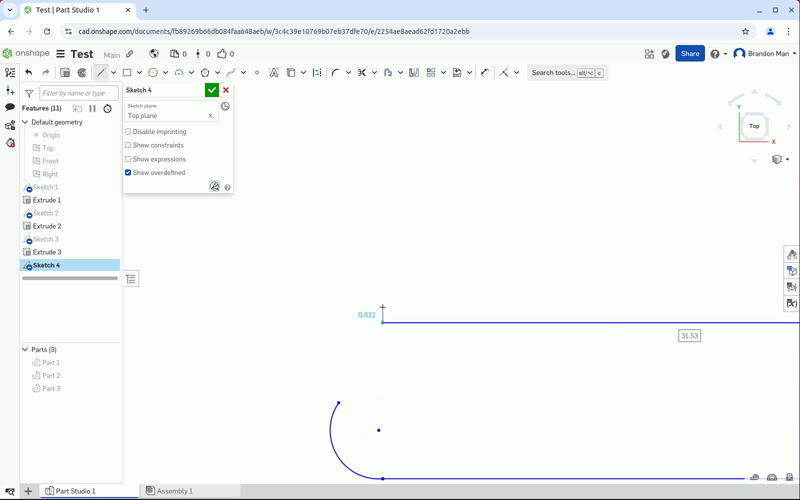
scroll(6)
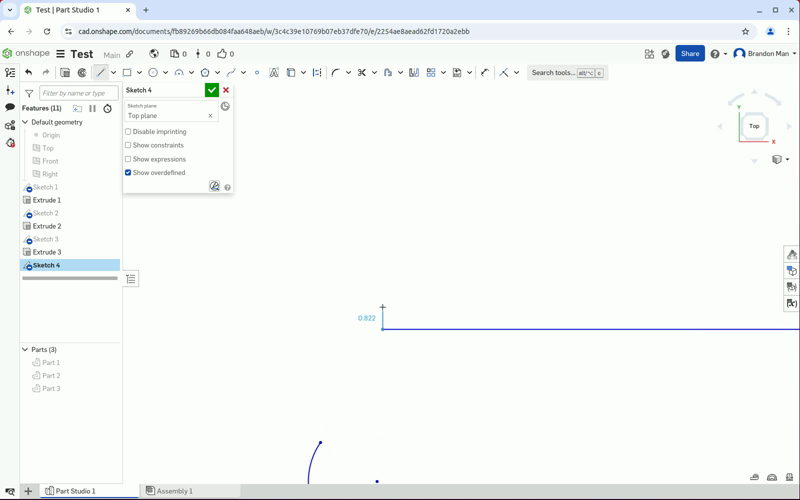
scroll(6)
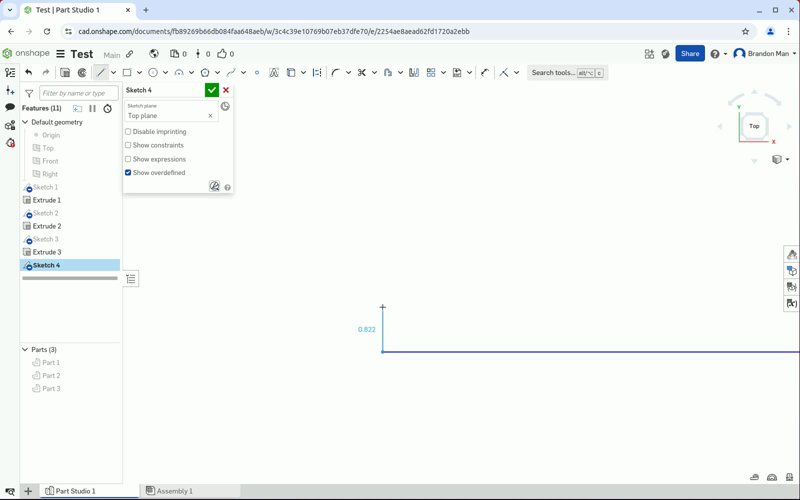
click(382, 306)
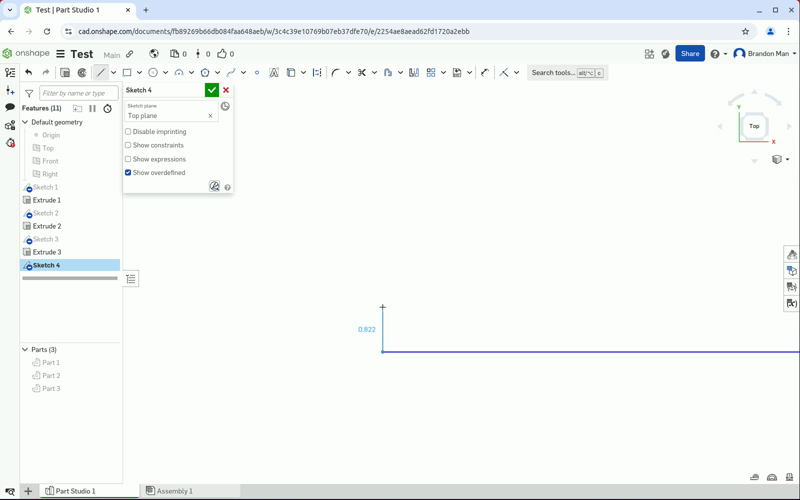
scroll(-6)
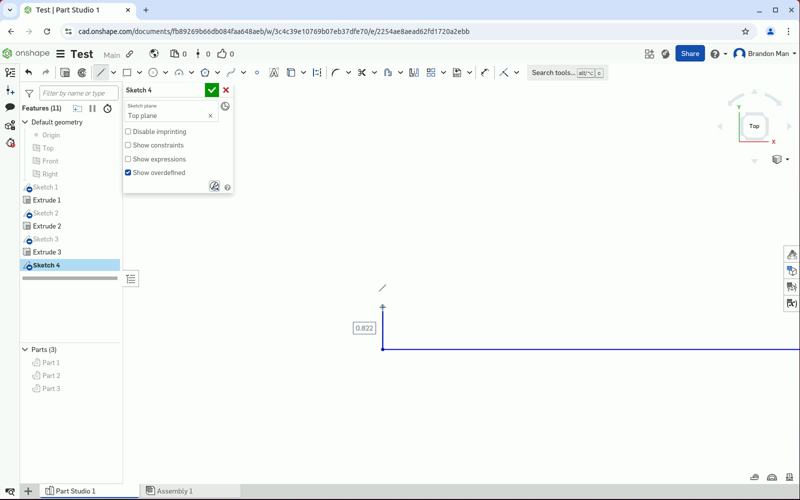
scroll(-6)
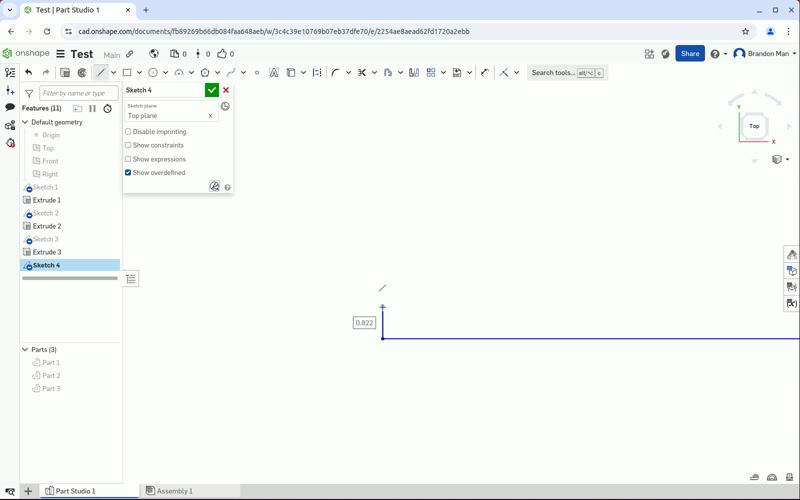
scroll(-6)
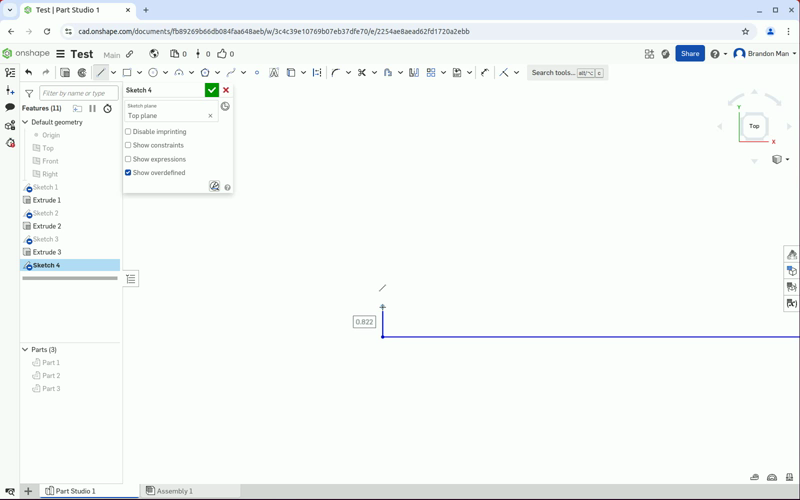
scroll(-6)
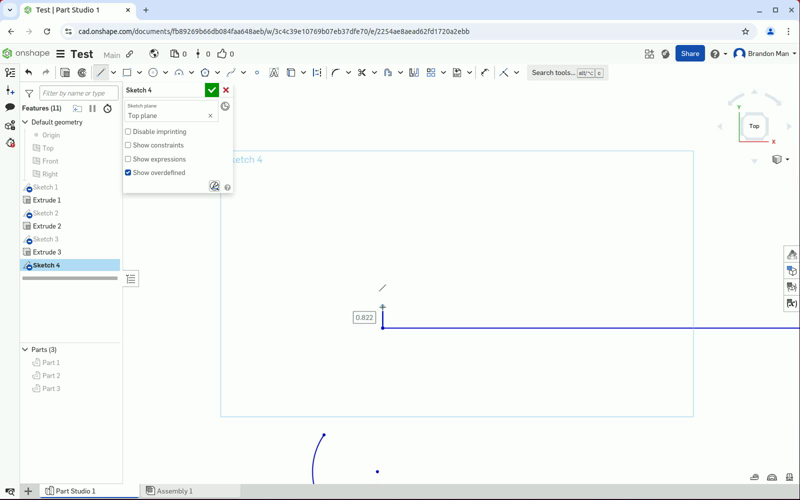
scroll(-6)
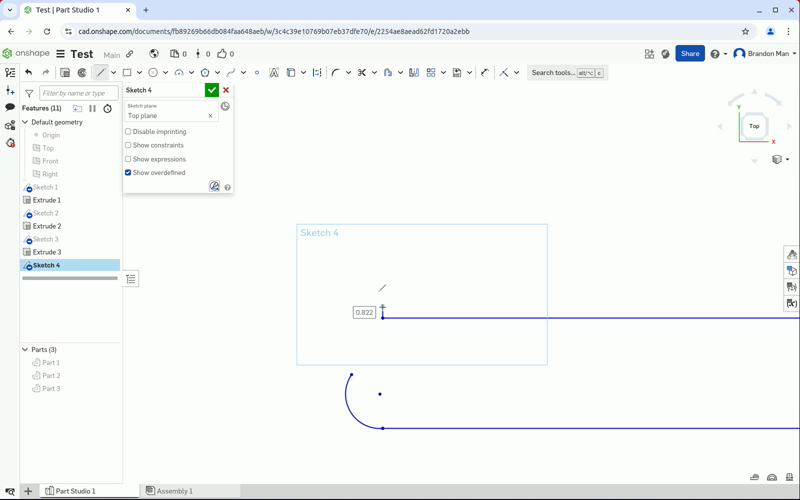
scroll(-6)
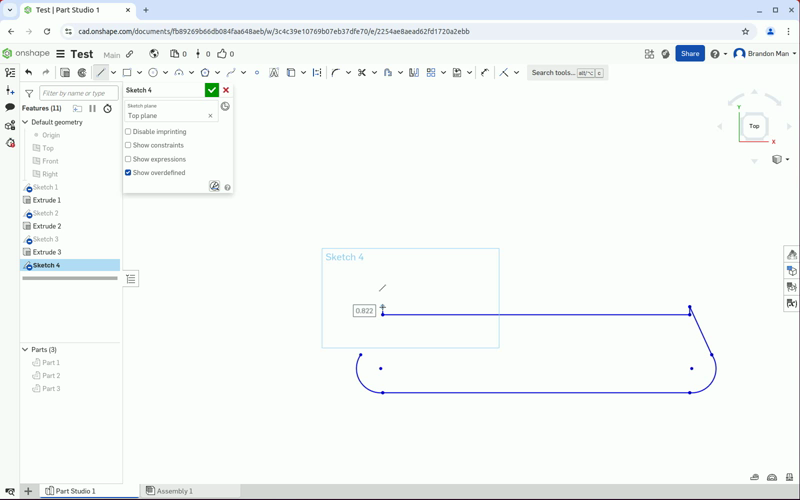
scroll(-6)
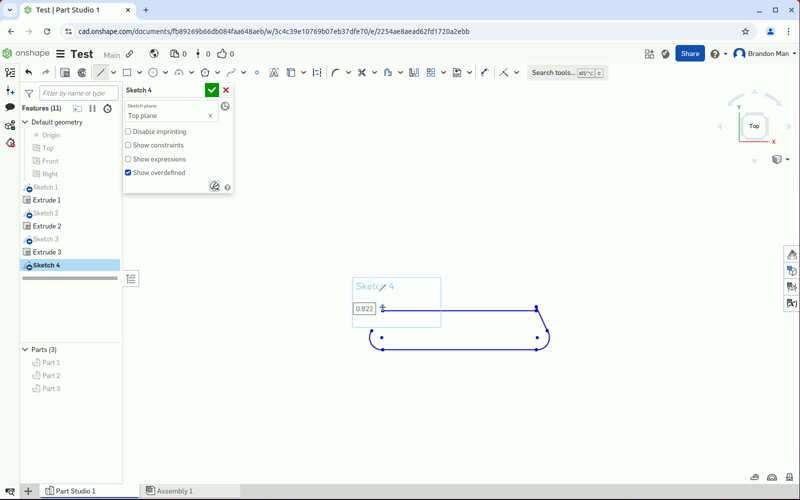
key_up(shift)
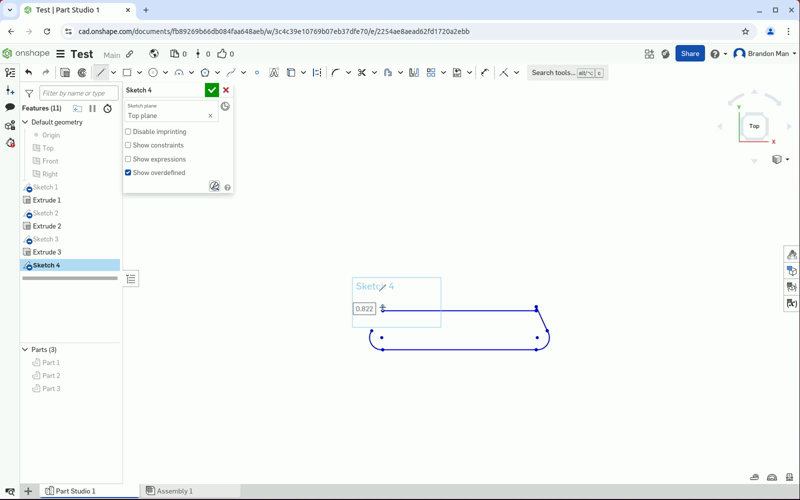
mouse_move(412, 306)
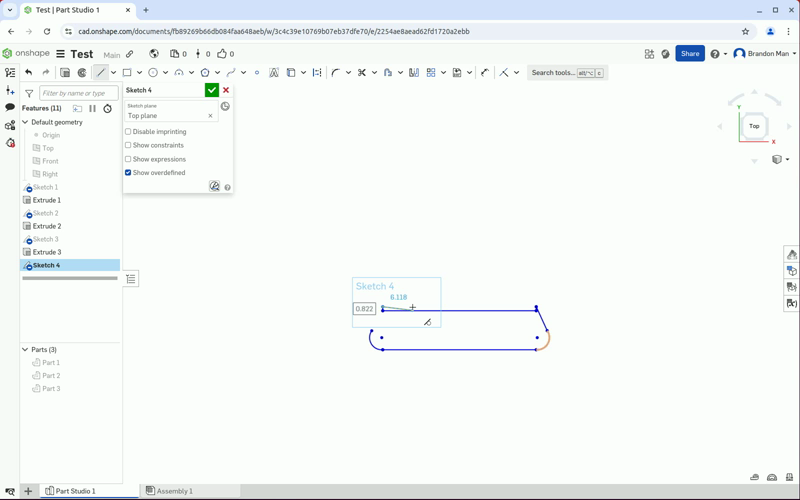
key_down(shift)
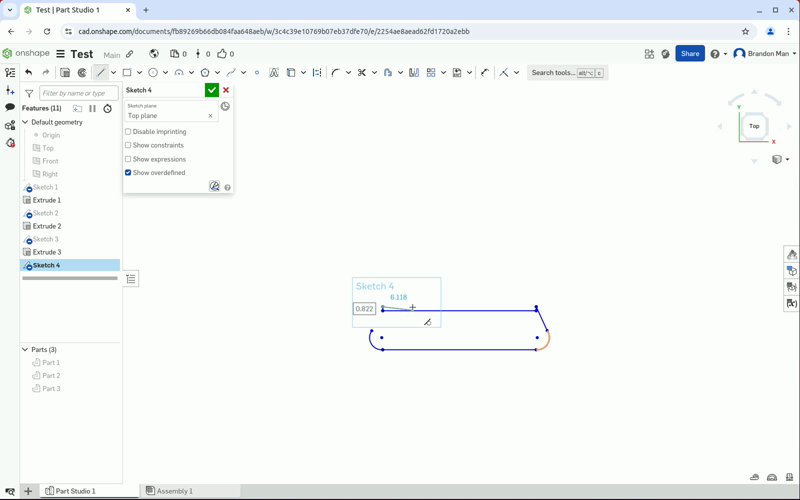
mouse_move(371, 330)
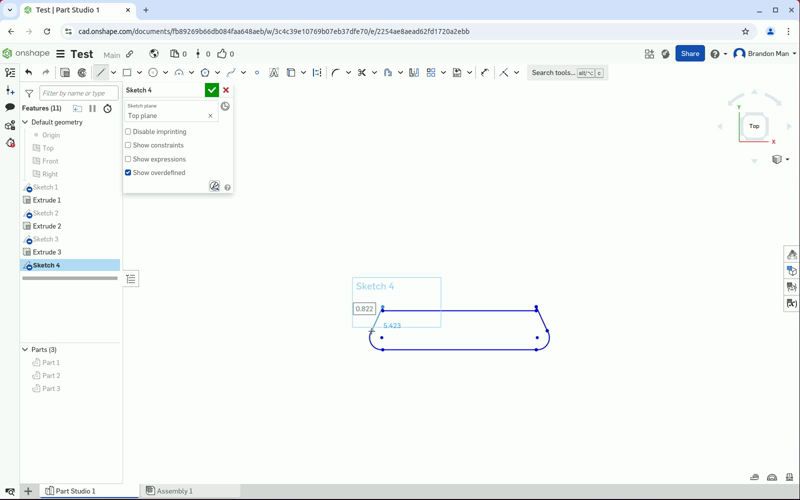
key_up(shift)
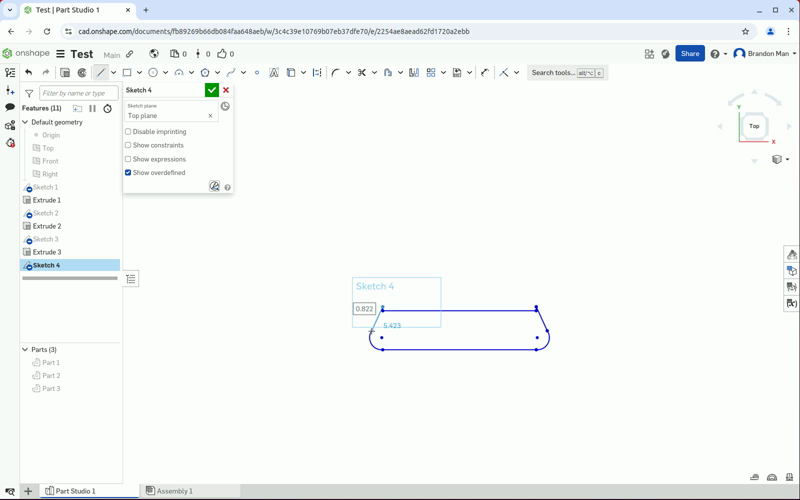
click(371, 330)
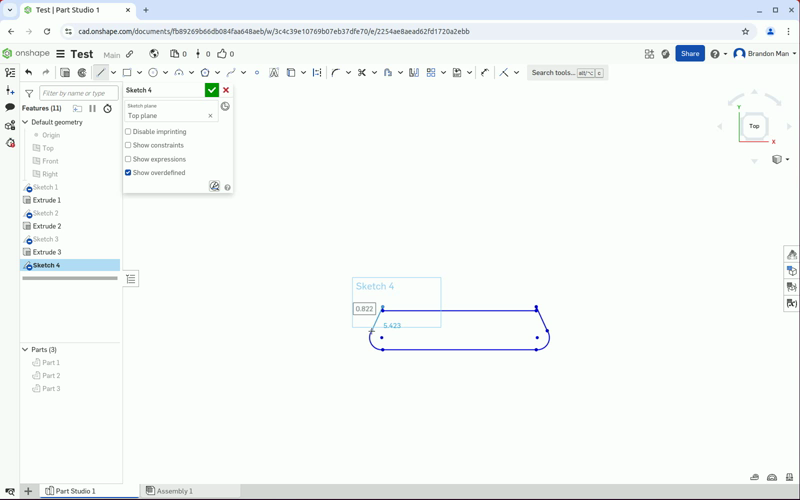
key(esc)
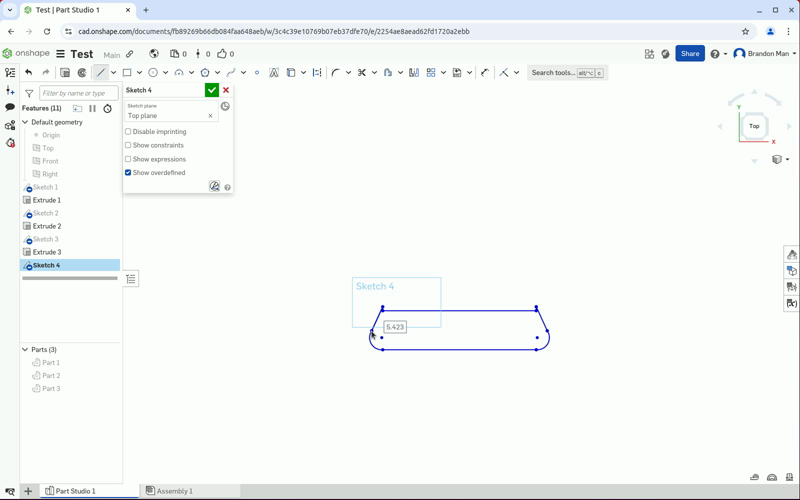
key(c)
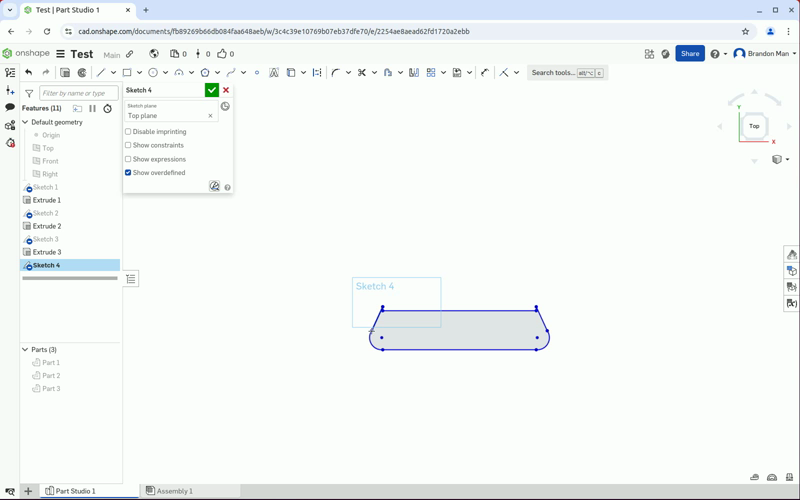
key_down(shift)
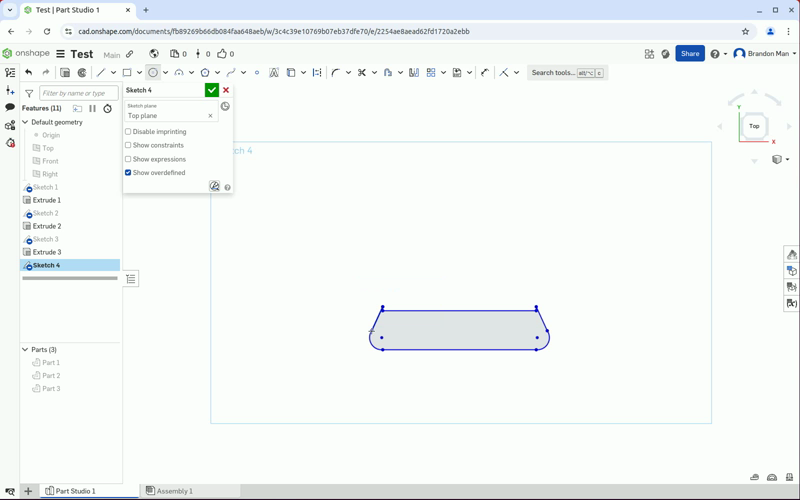
mouse_move(382, 336)
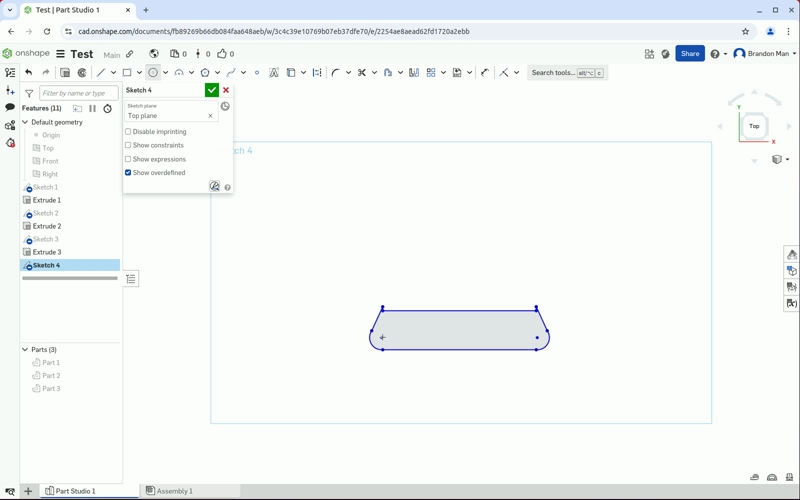
click(382, 336)
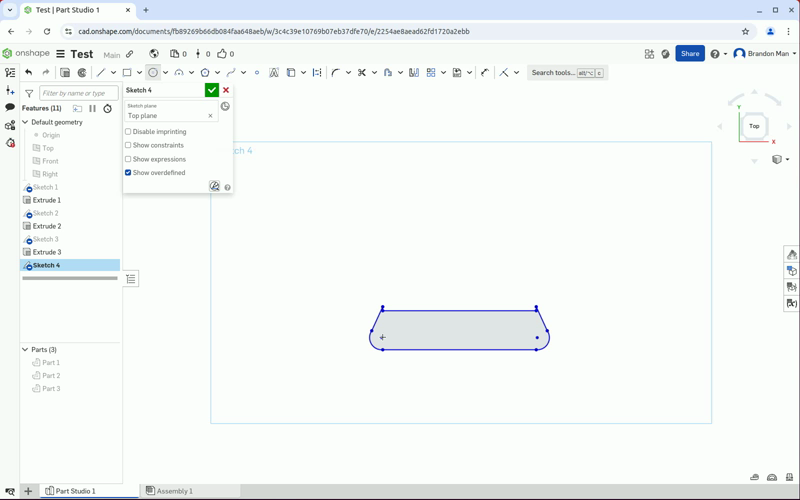
key_up(shift)
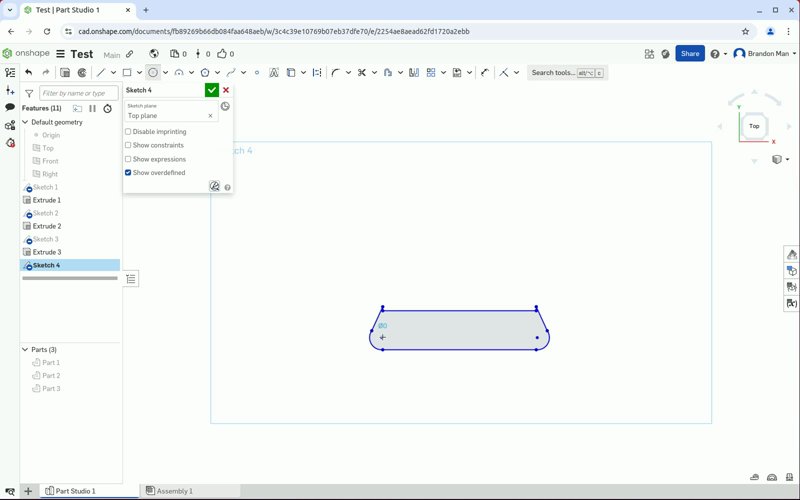
mouse_move(390, 336)
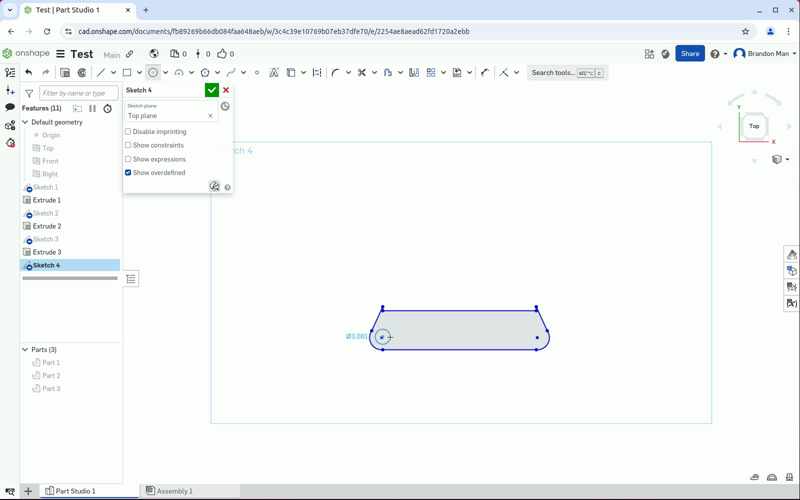
click(390, 336)
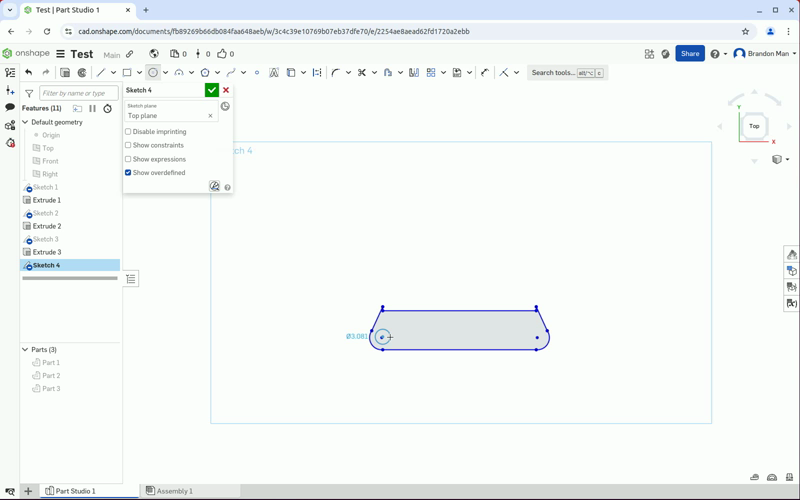
key(esc)
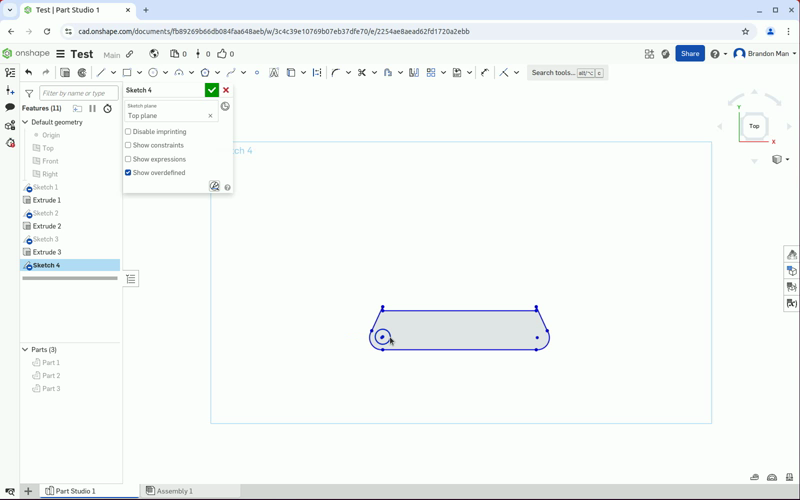
key(c)
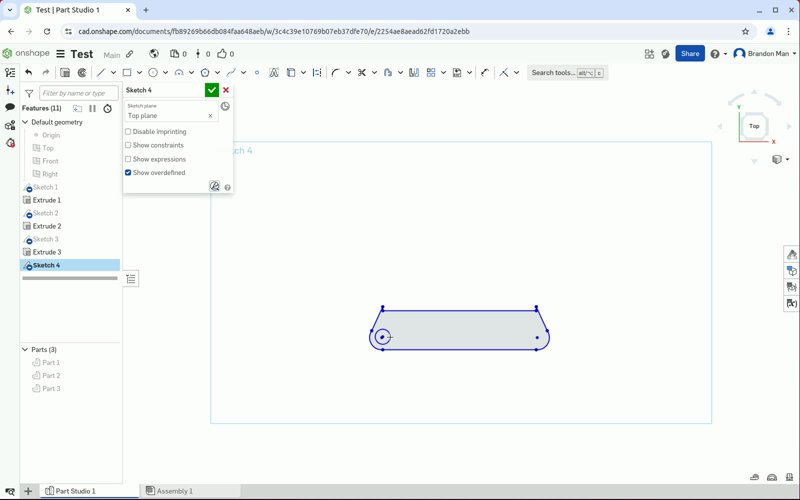
key_down(shift)
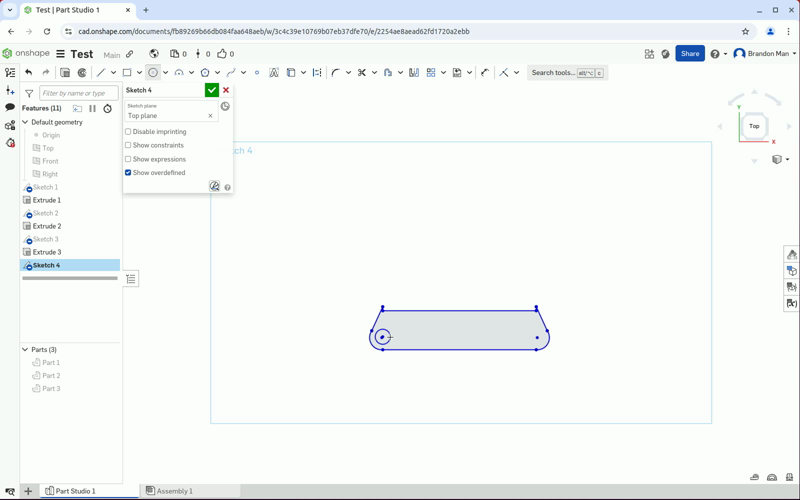
mouse_move(536, 336)
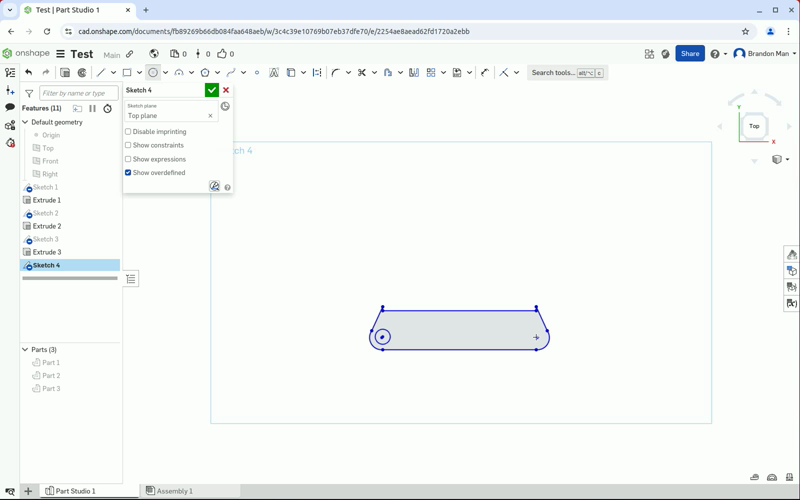
click(536, 336)
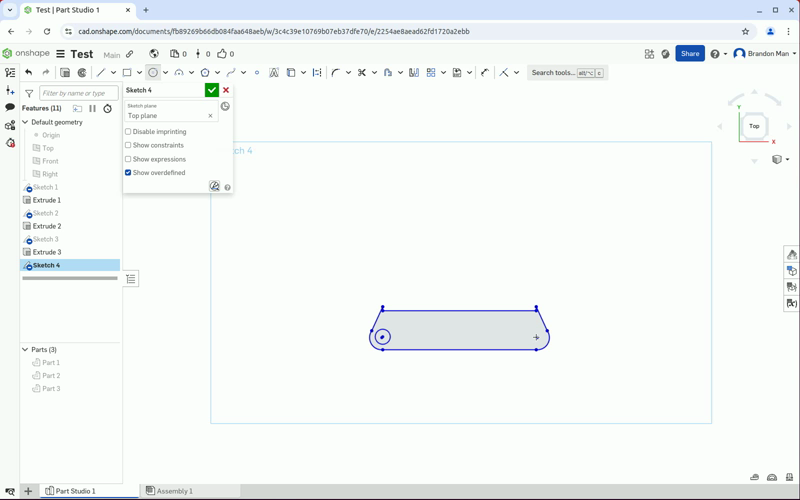
key_up(shift)
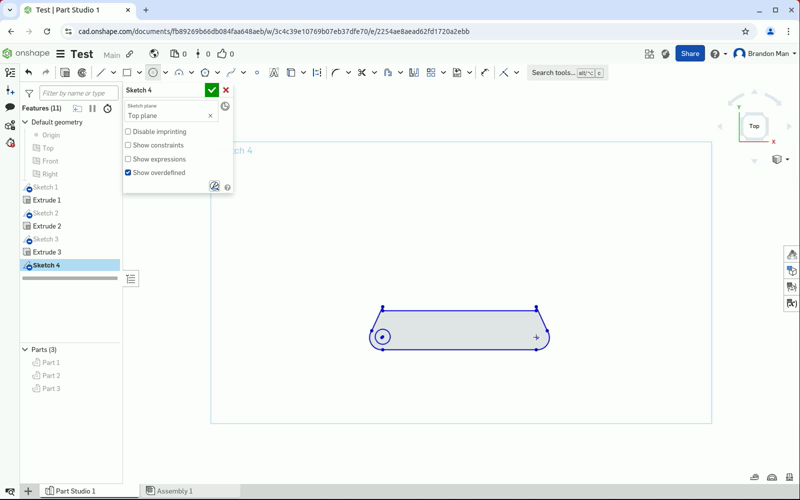
mouse_move(543, 336)
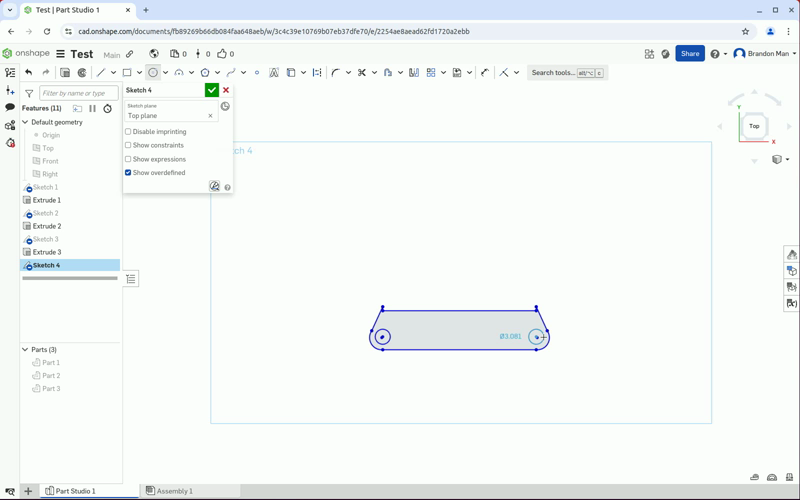
click(543, 336)
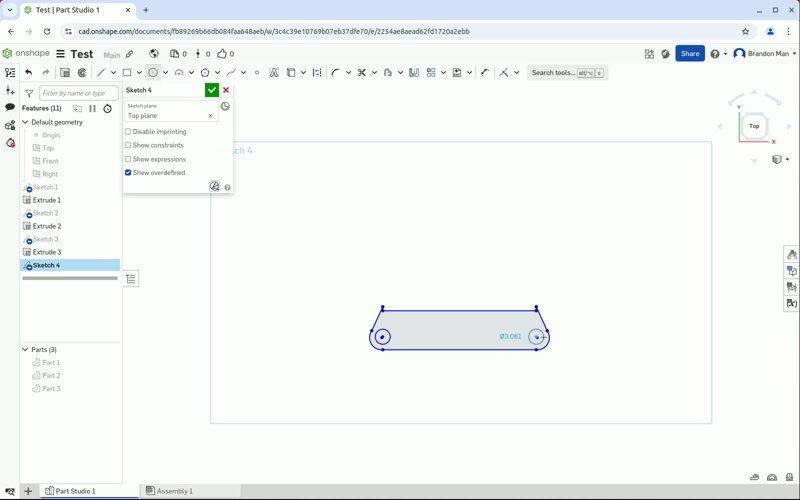
key(esc)
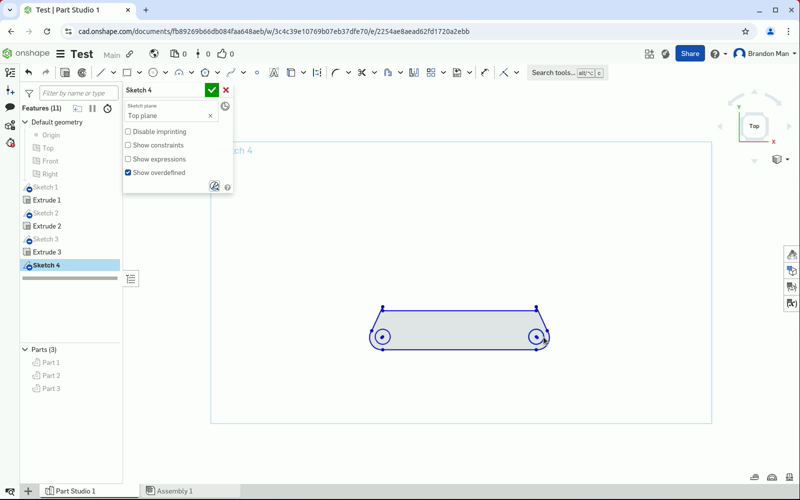
mouse_move(407, 344)
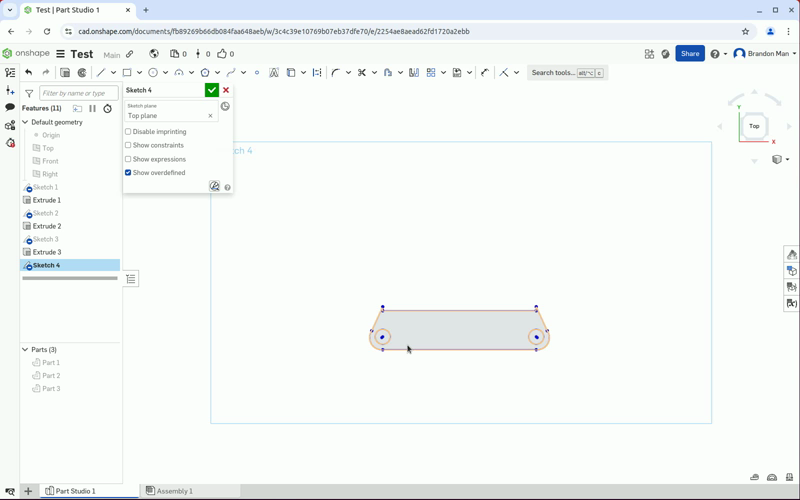
click(407, 344)
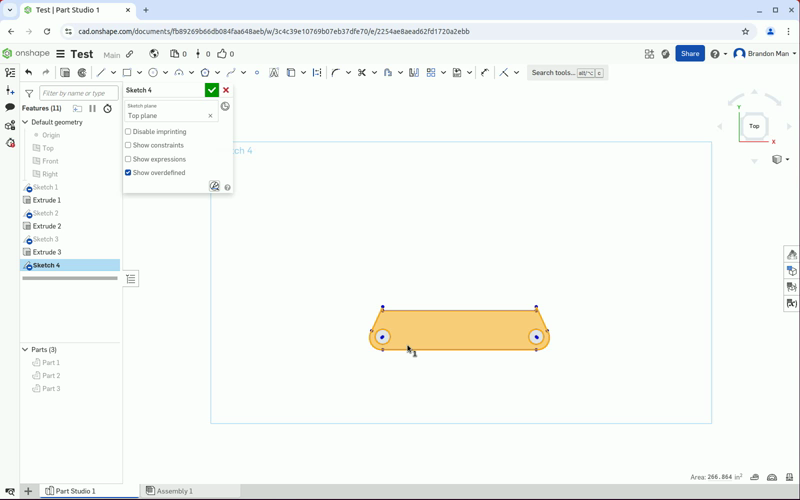
mouse_move(73, 352)
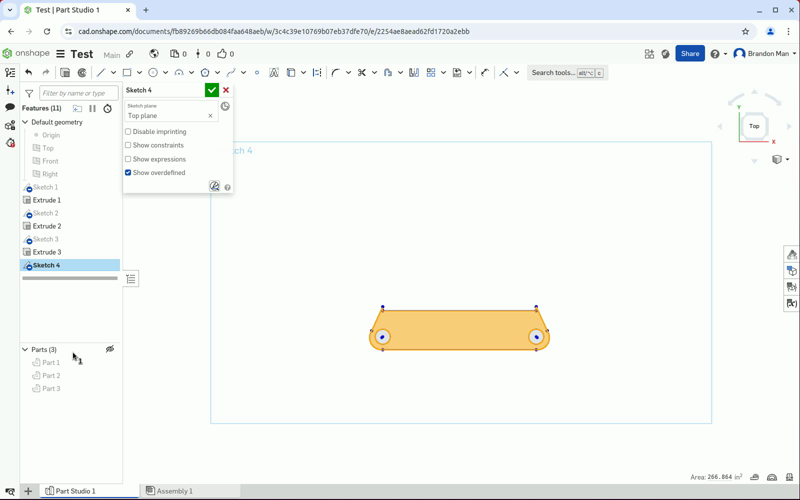
key(shift+y)
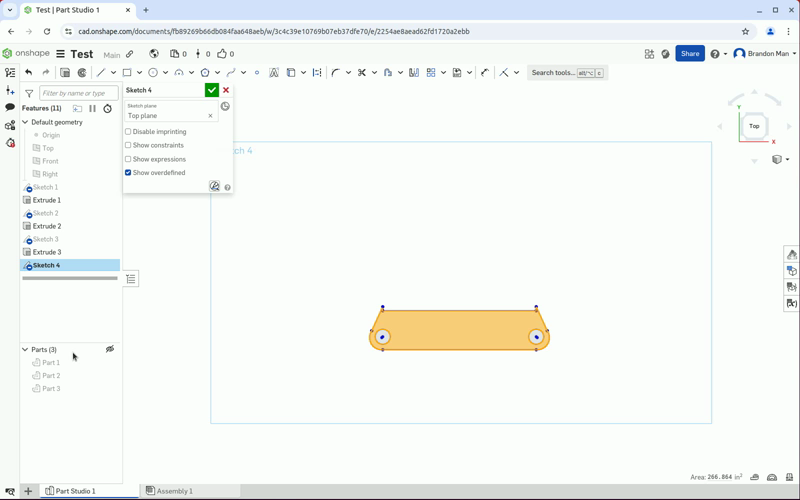
key(shift+e)
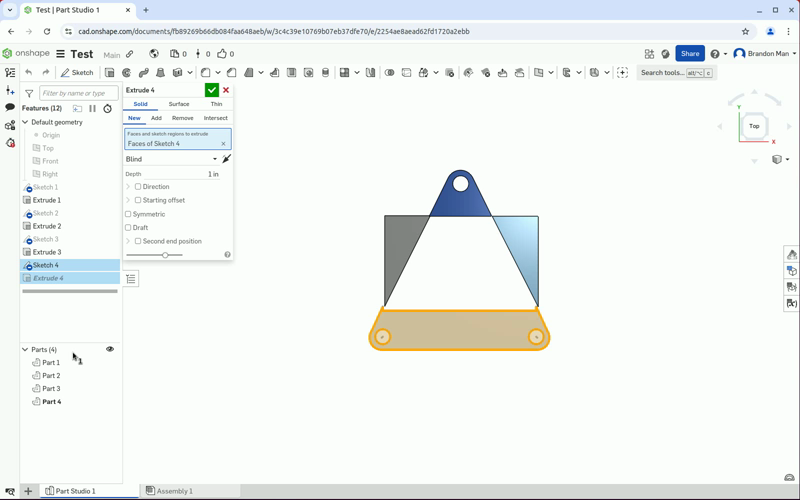
mouse_move(143, 106)
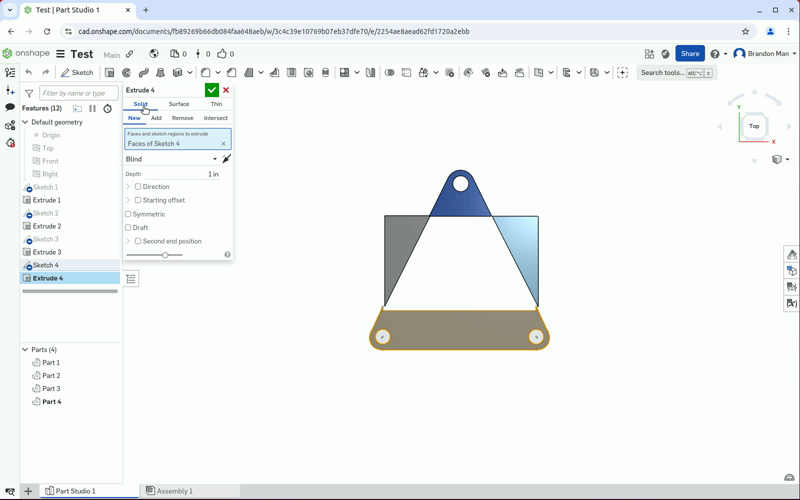
click(143, 106)
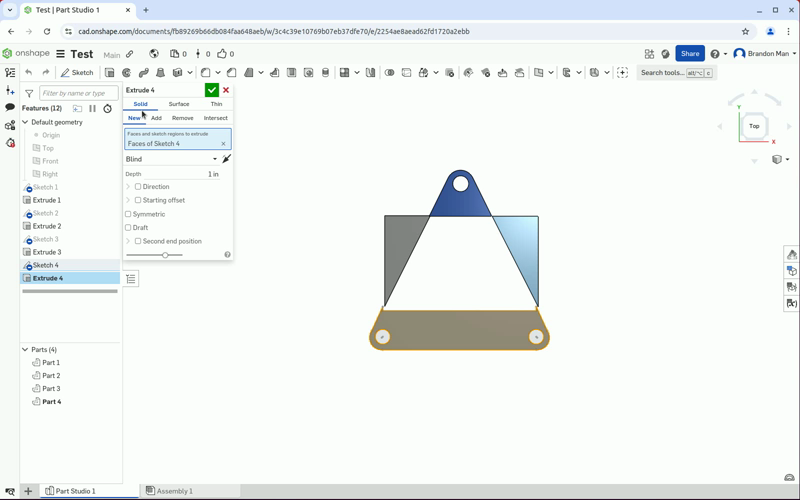
mouse_move(137, 120)
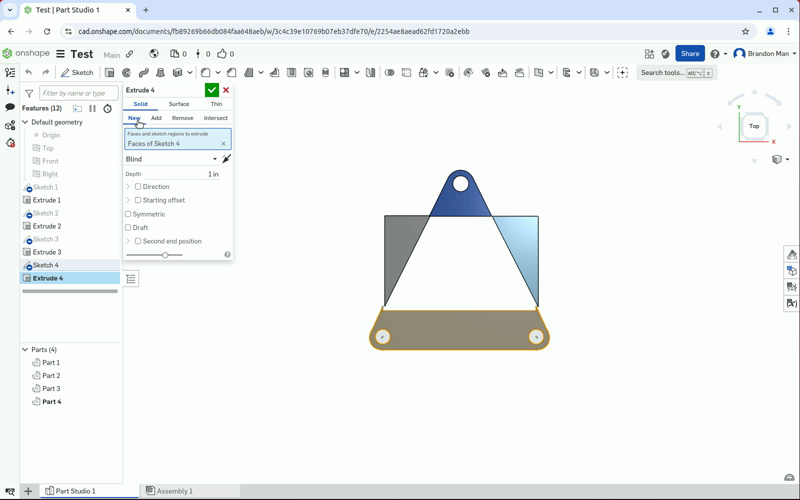
click(137, 120)
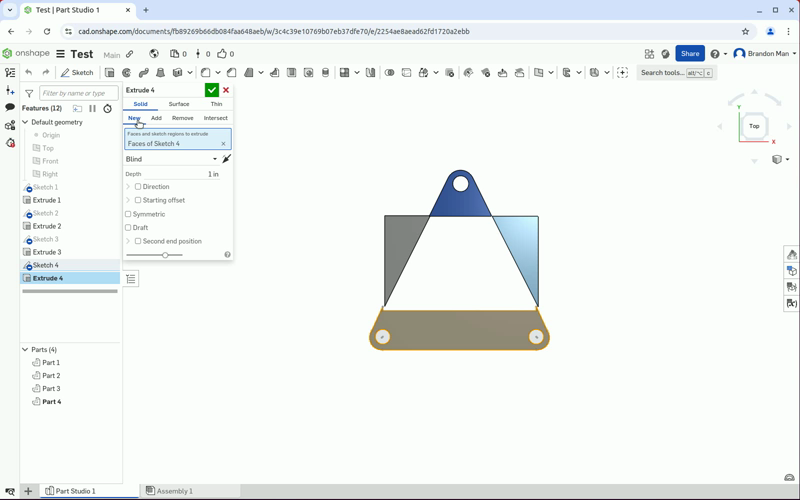
key(tab, 4)
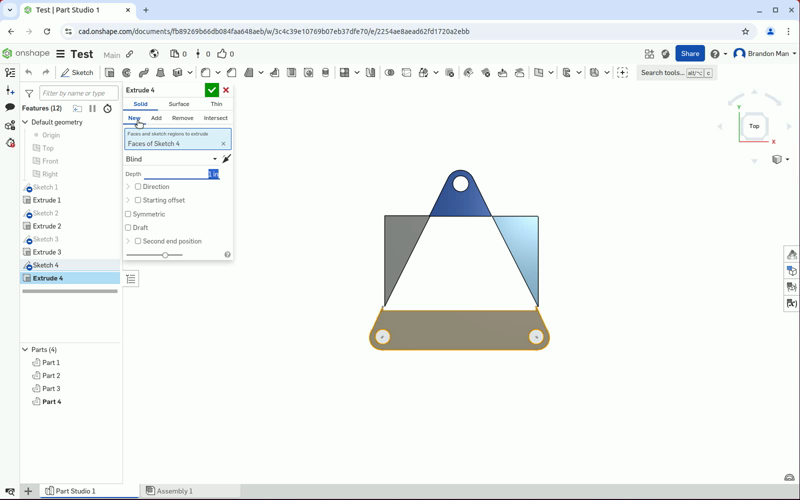
text(0.481)
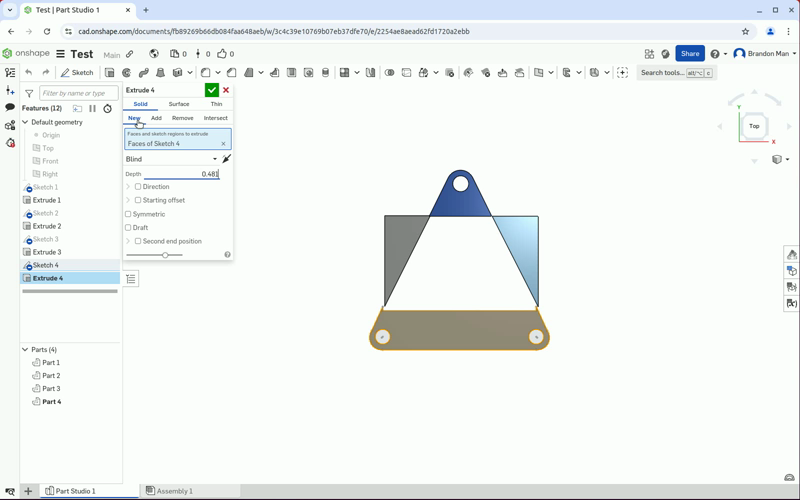
key(enter)
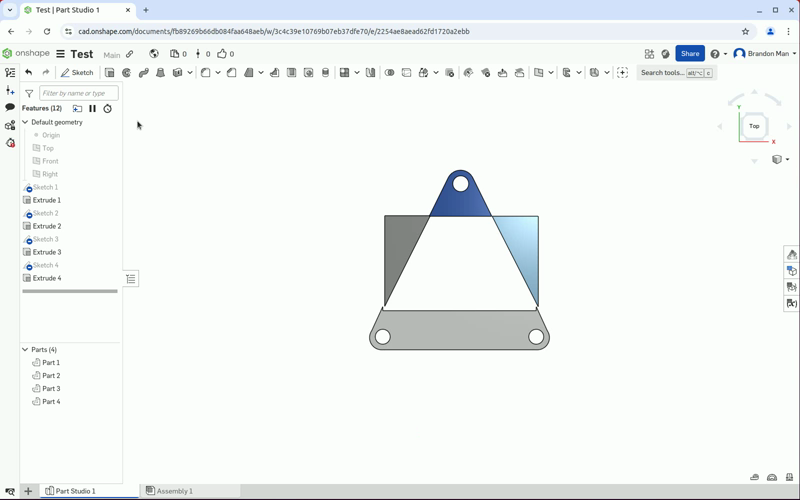
key(shift+h)
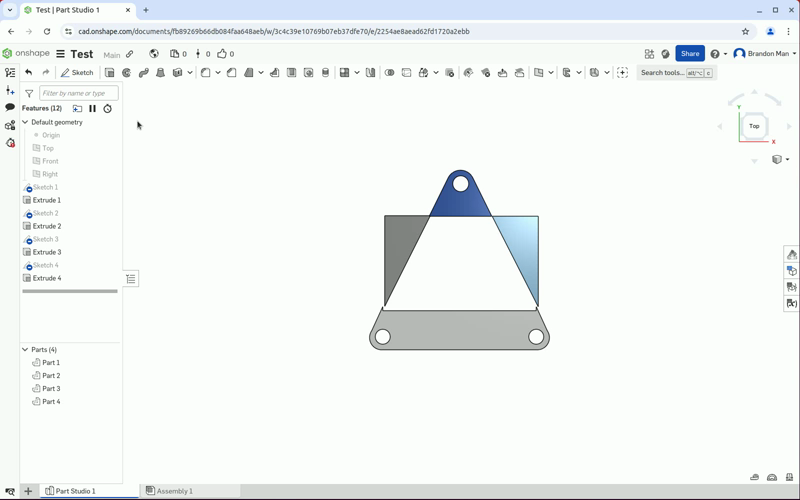
key(shift+h)
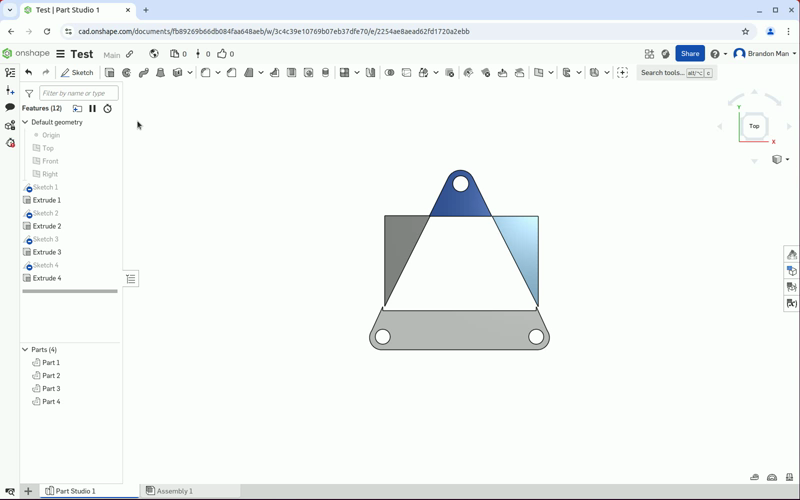
mouse_move(73, 189)
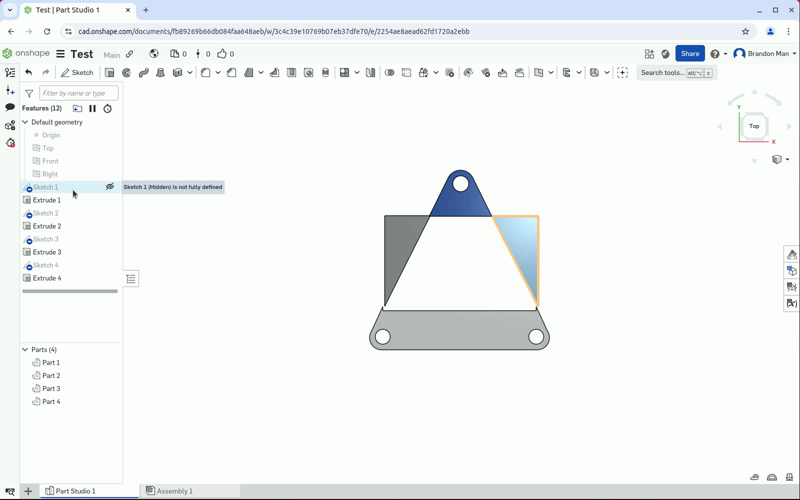
click(73, 189)
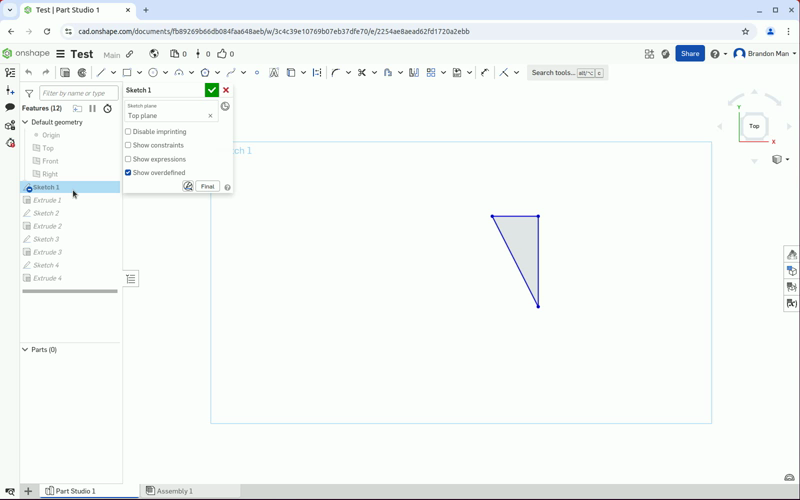
mouse_move(229, 92)
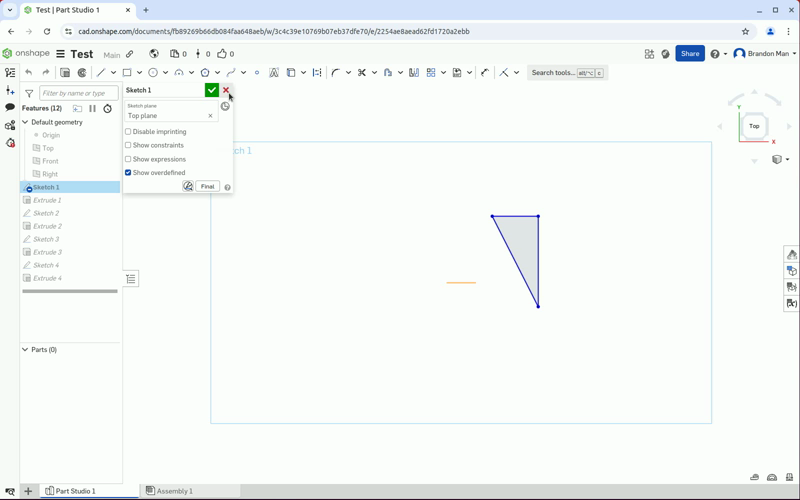
click(229, 92)
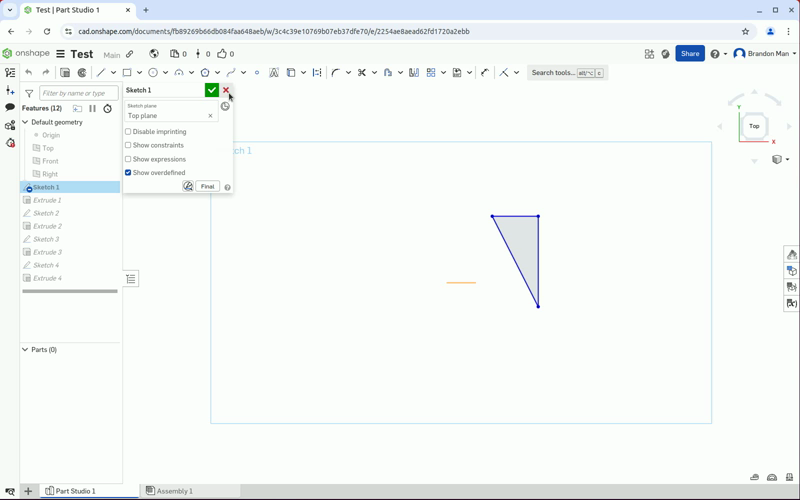
key(shift+s)
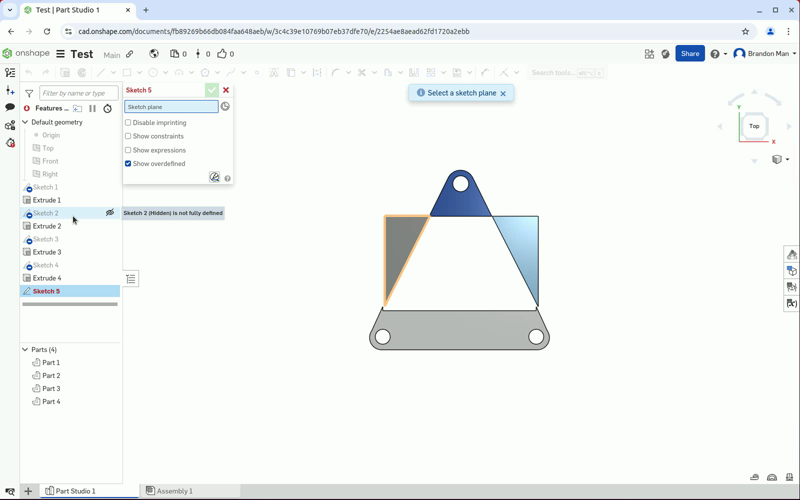
scroll(3)
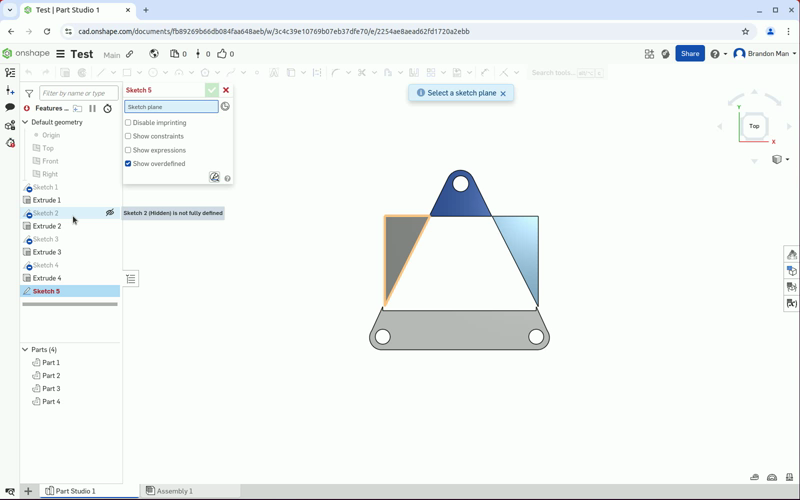
mouse_move(73, 150)
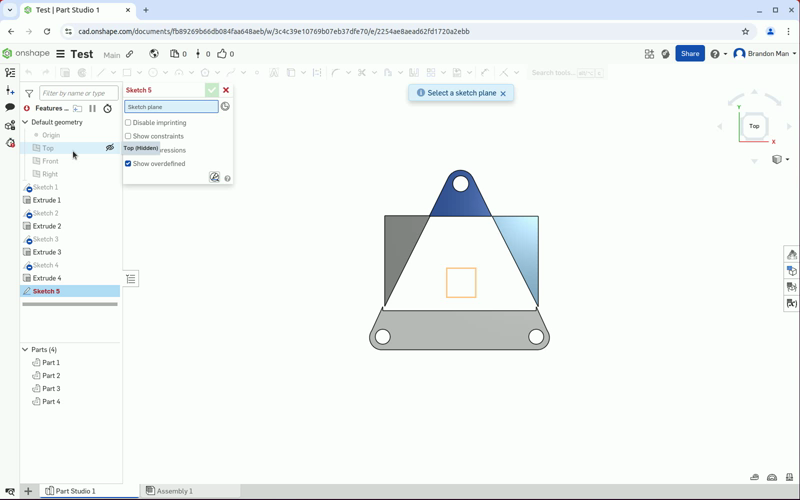
click(73, 150)
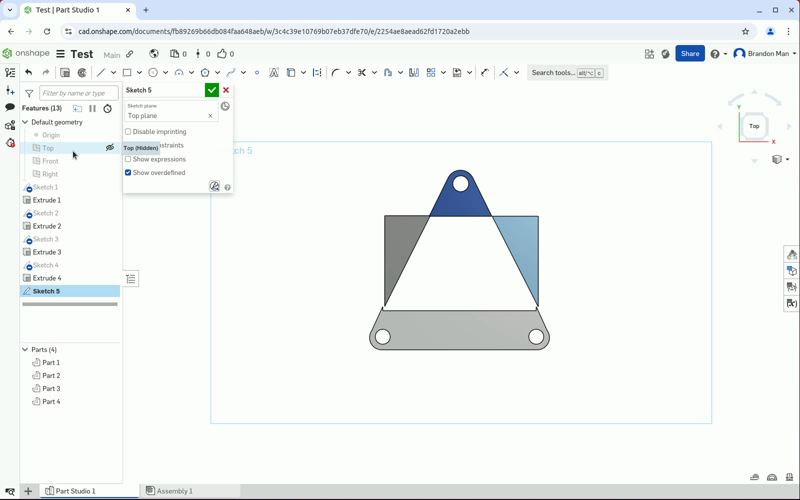
mouse_move(73, 352)
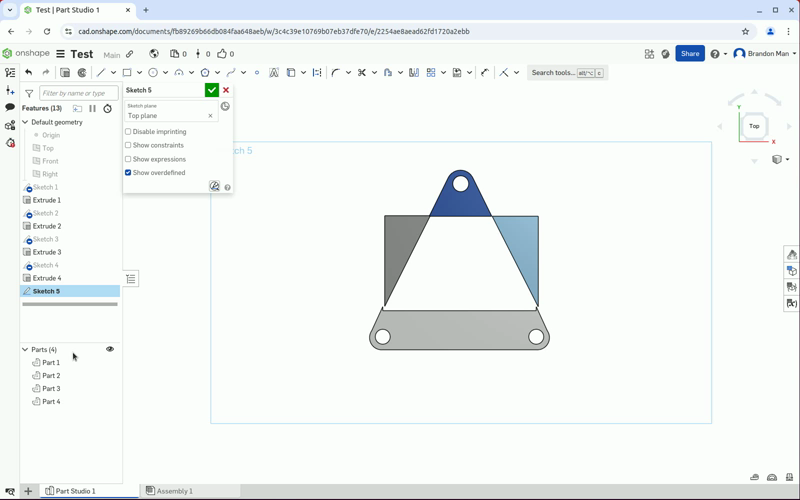
key(y)
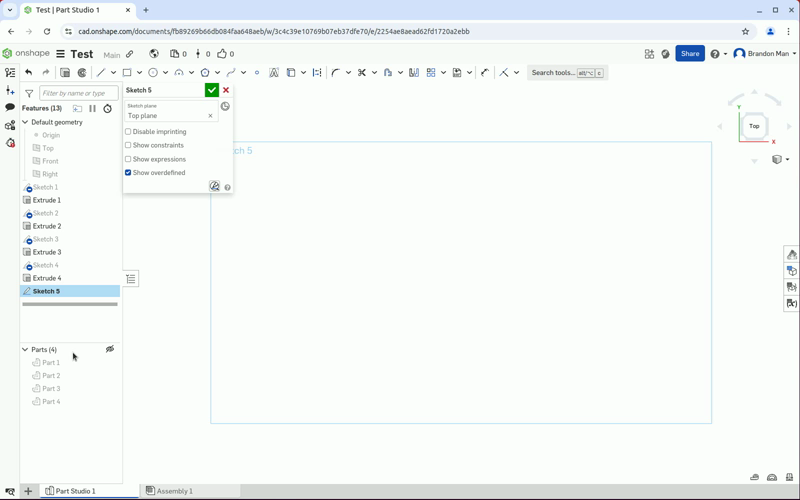
key(l)
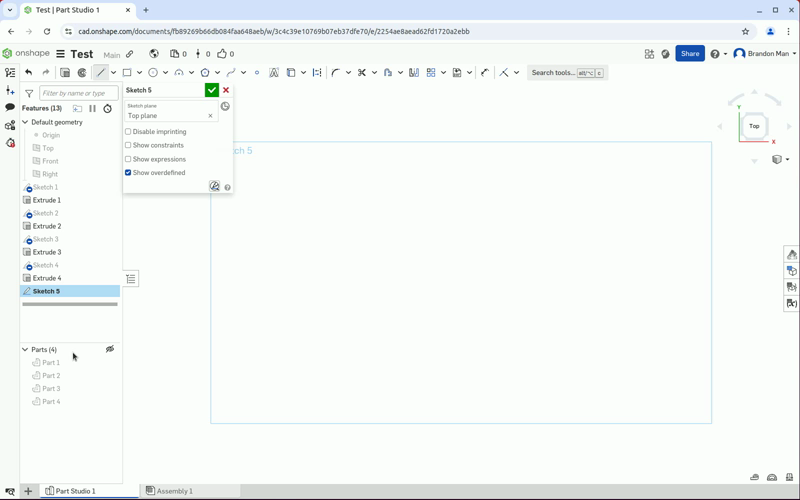
key_down(shift)
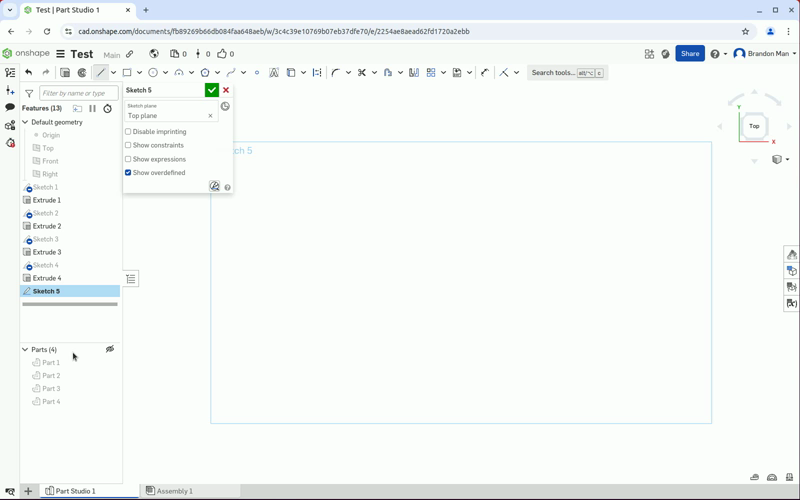
mouse_move(384, 309)
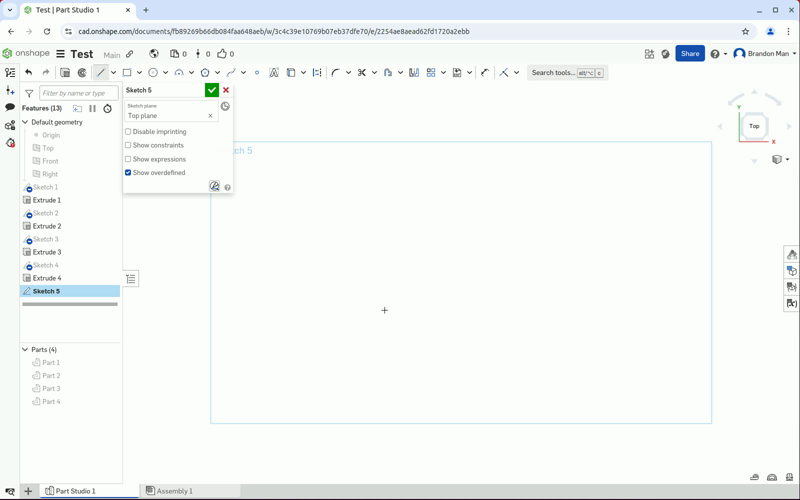
click(384, 309)
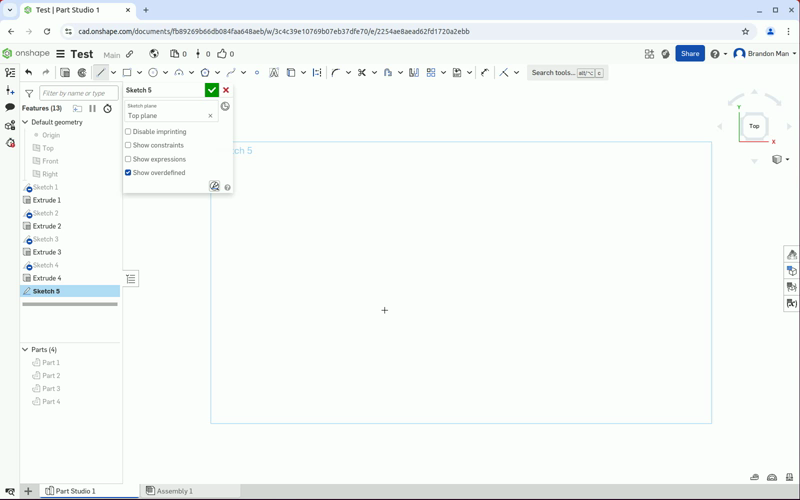
key_up(shift)
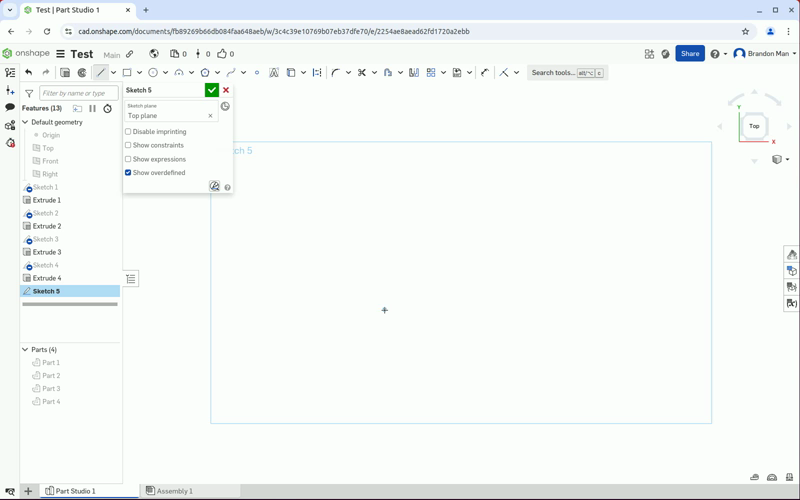
key_down(shift)
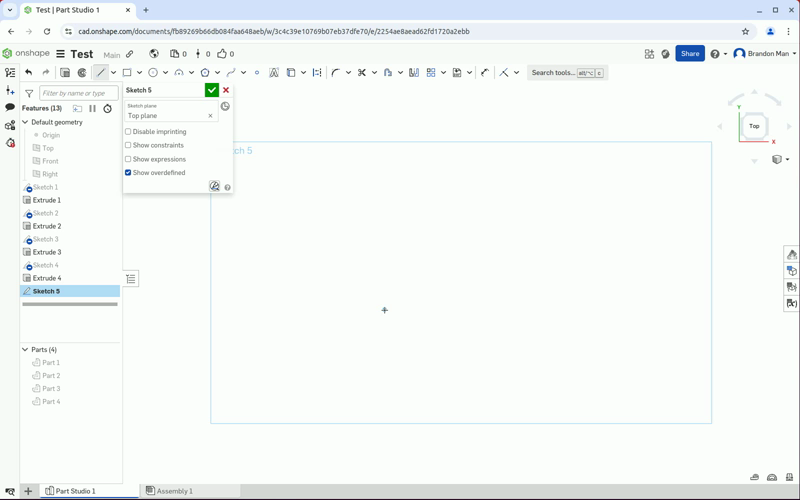
mouse_move(537, 309)
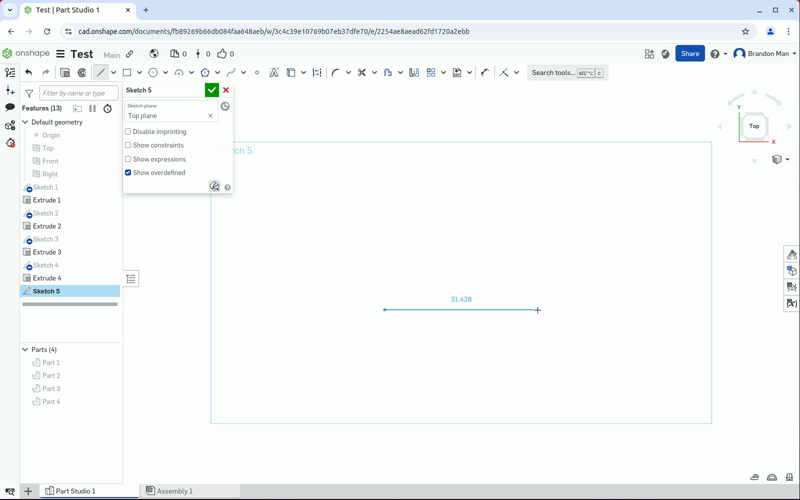
click(537, 309)
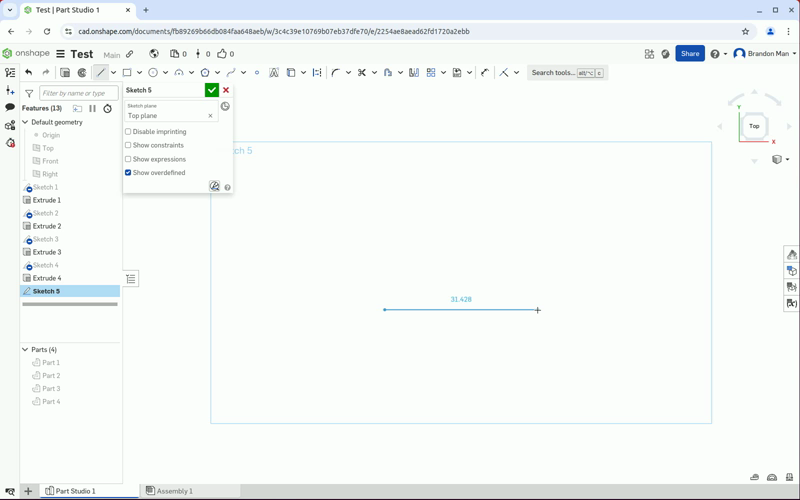
key_up(shift)
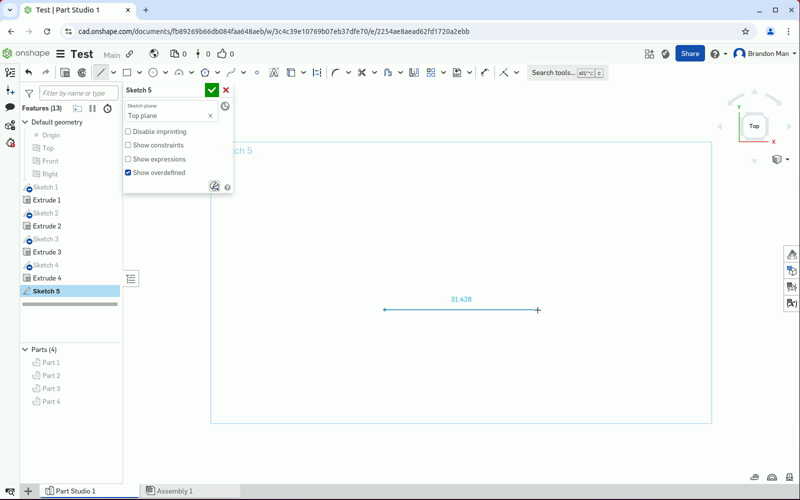
key_down(shift)
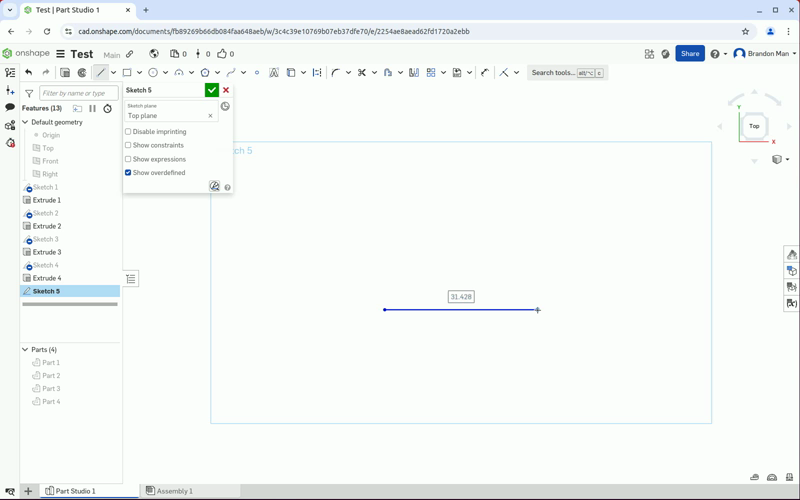
mouse_move(567, 309)
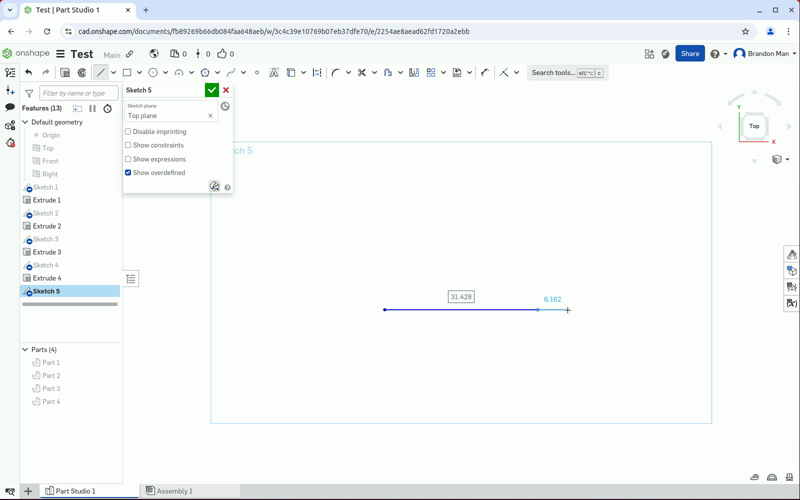
mouse_move(537, 306)
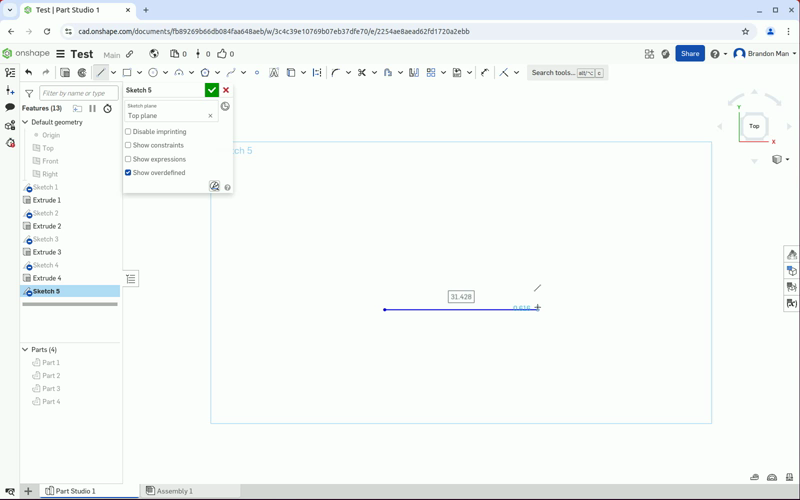
scroll(6)
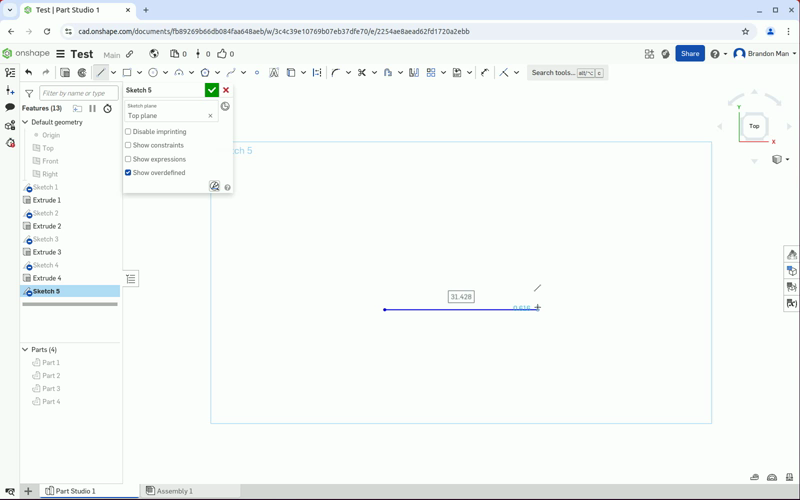
scroll(6)
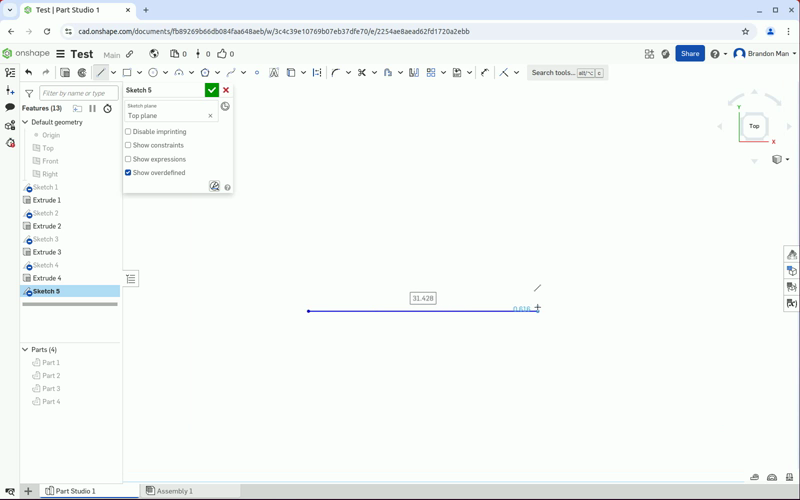
scroll(6)
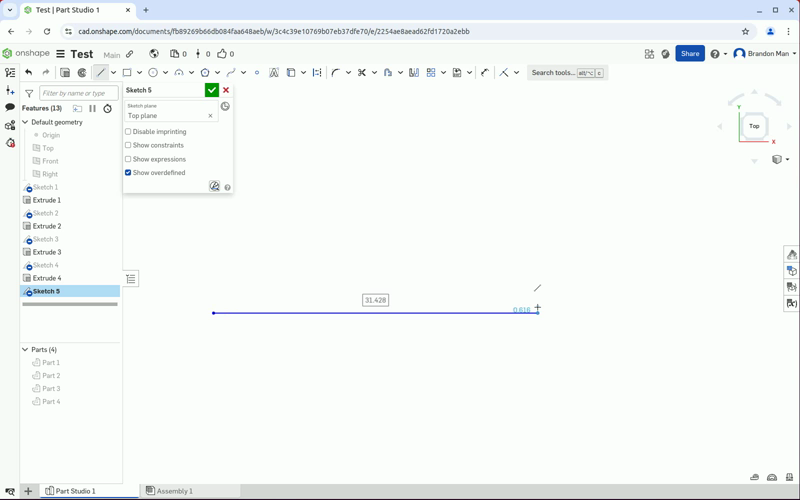
scroll(6)
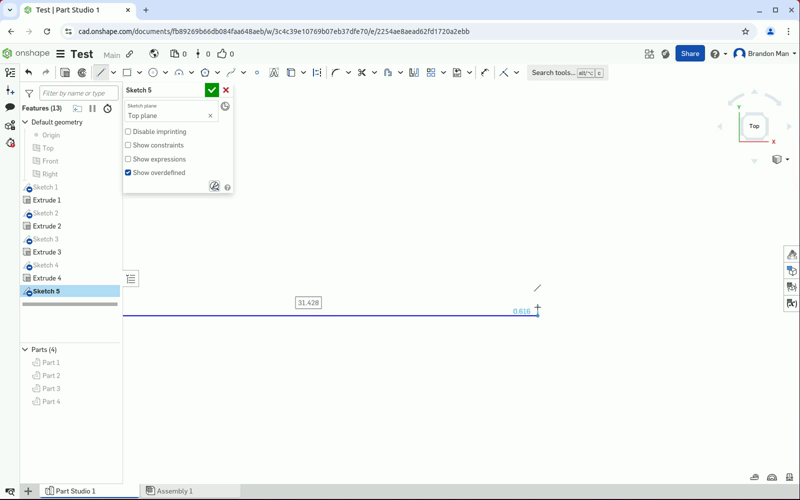
scroll(6)
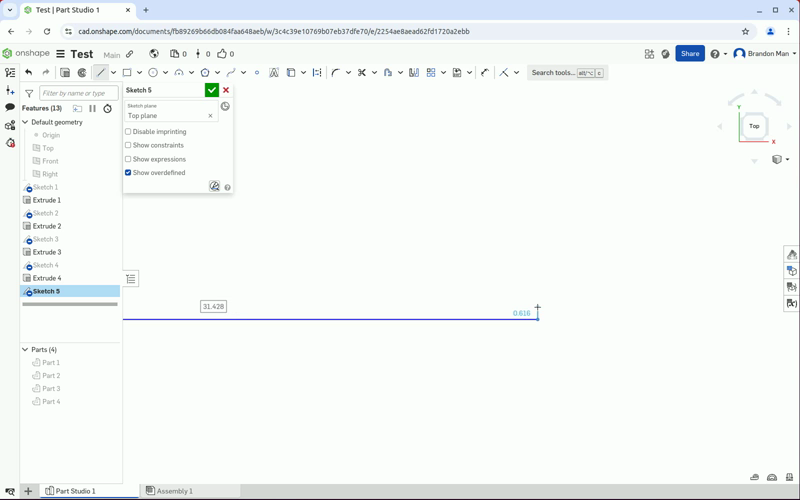
scroll(6)
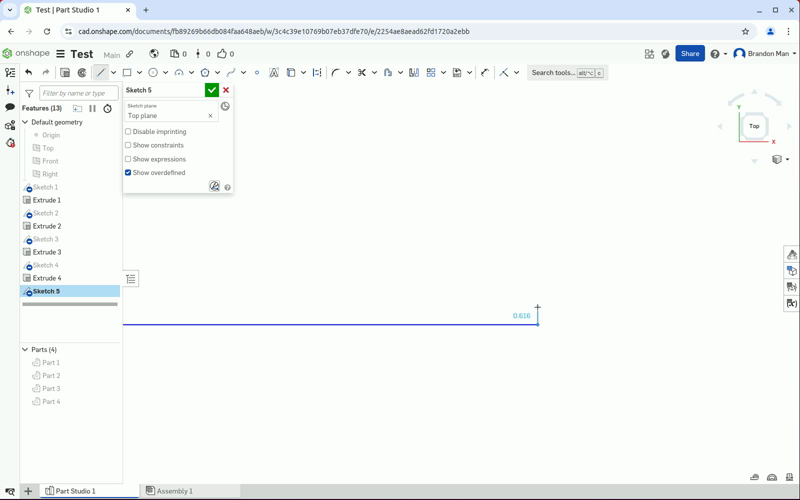
scroll(6)
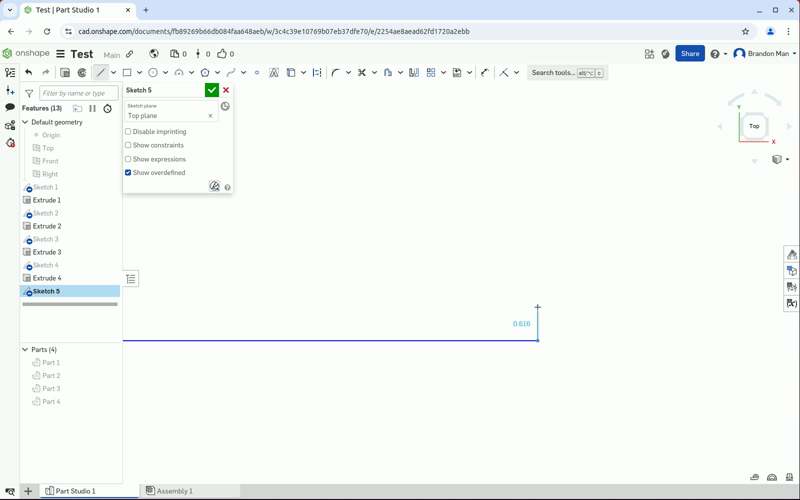
click(537, 306)
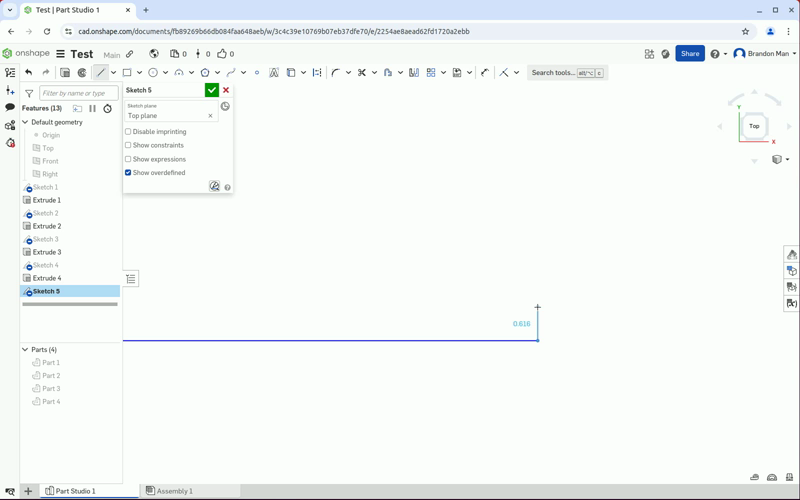
scroll(-6)
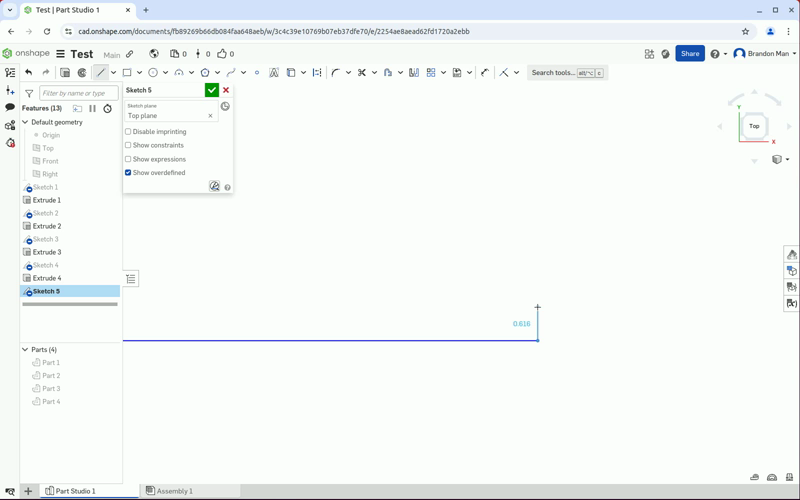
scroll(-6)
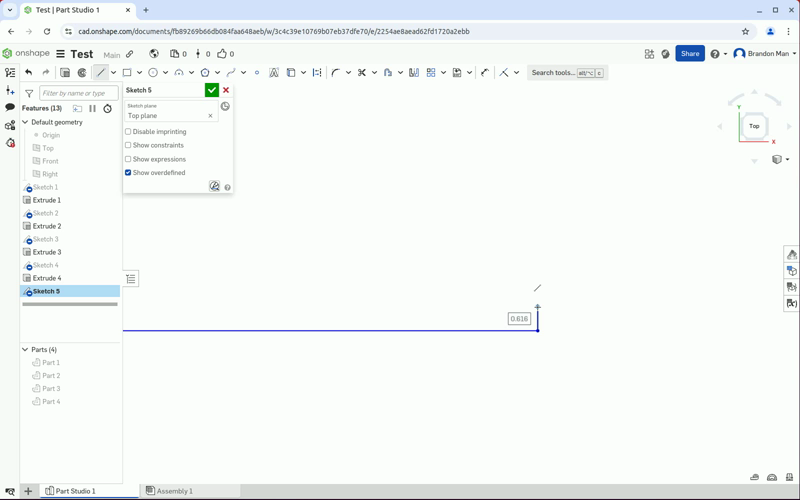
scroll(-6)
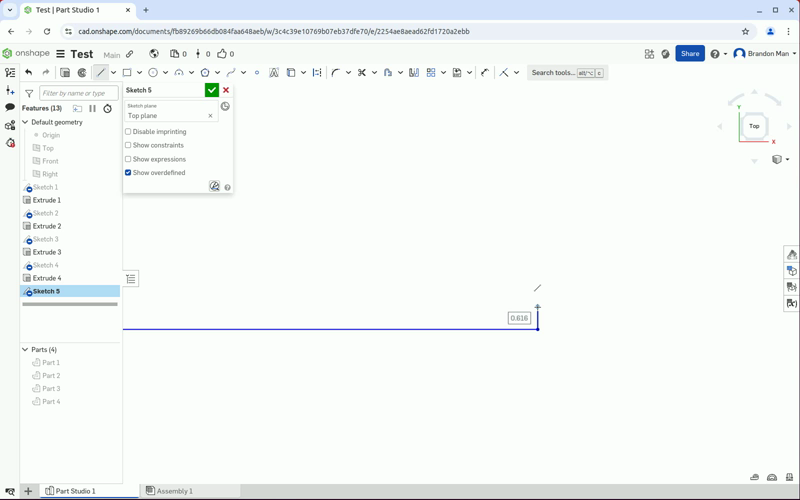
scroll(-6)
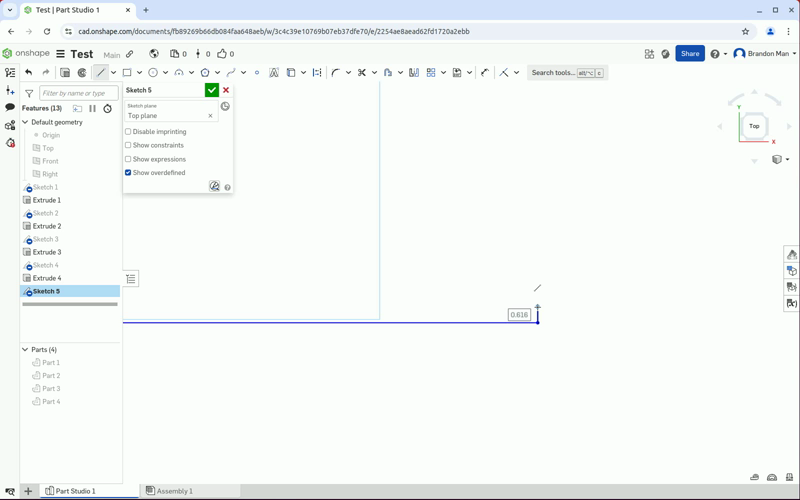
scroll(-6)
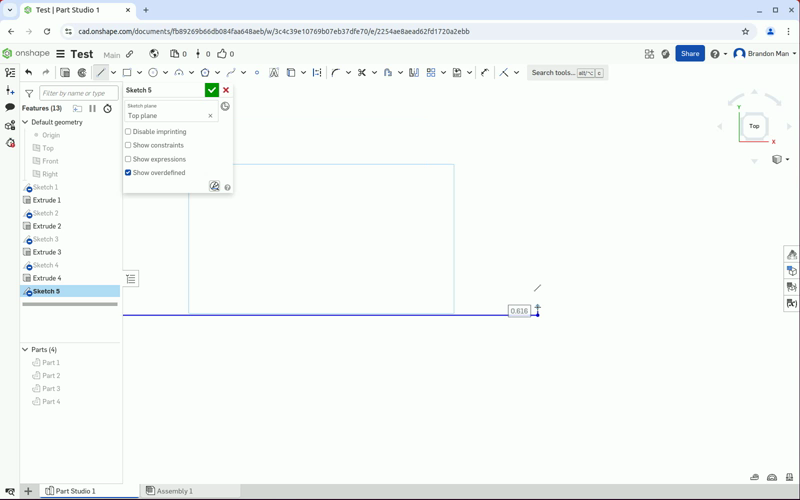
scroll(-6)
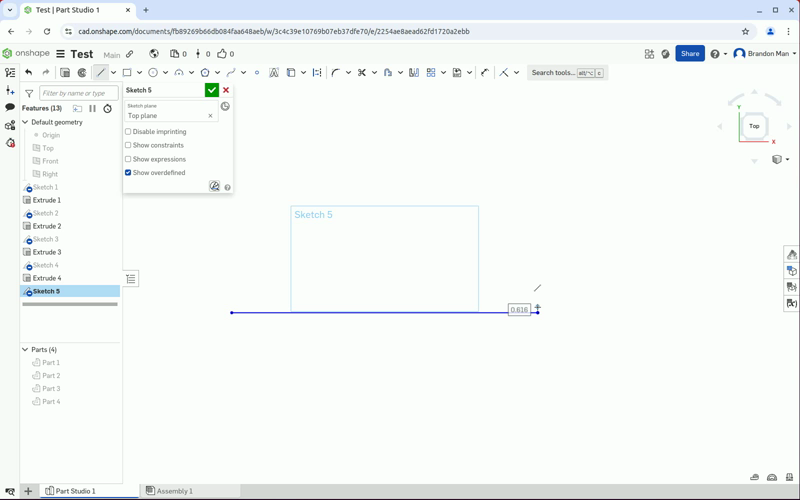
scroll(-6)
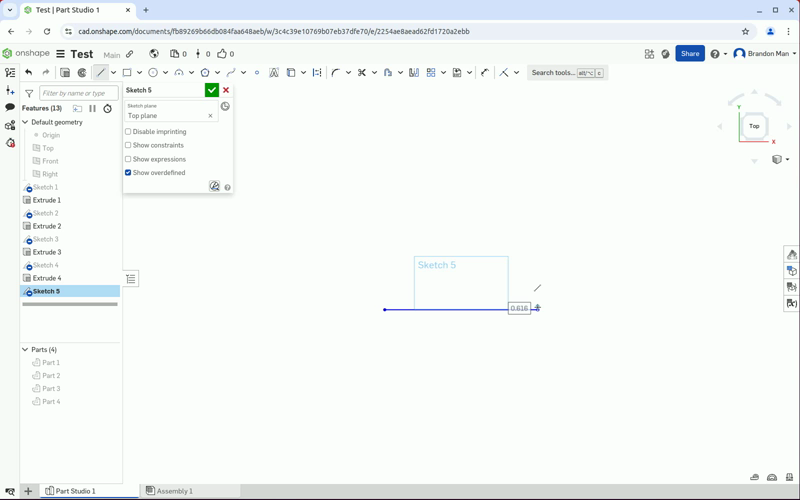
key_up(shift)
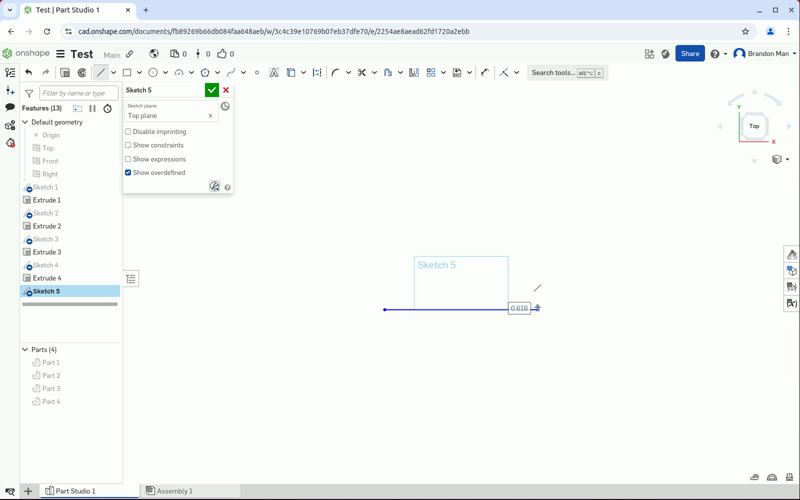
key_down(shift)
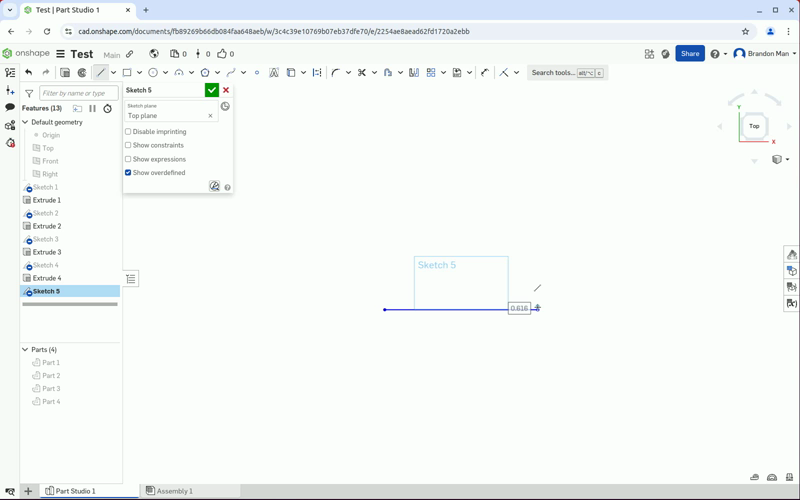
mouse_move(492, 216)
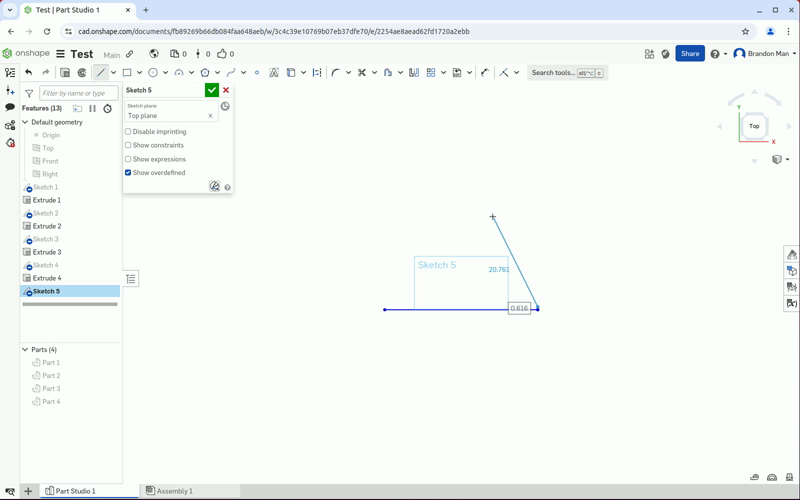
click(492, 216)
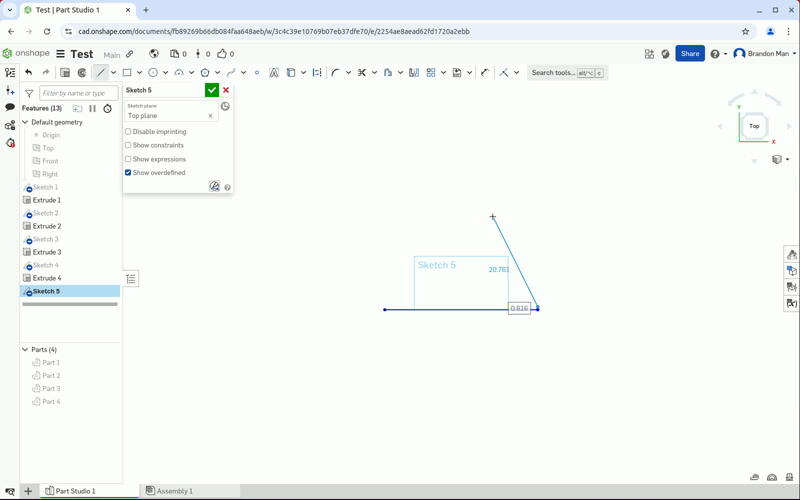
key_up(shift)
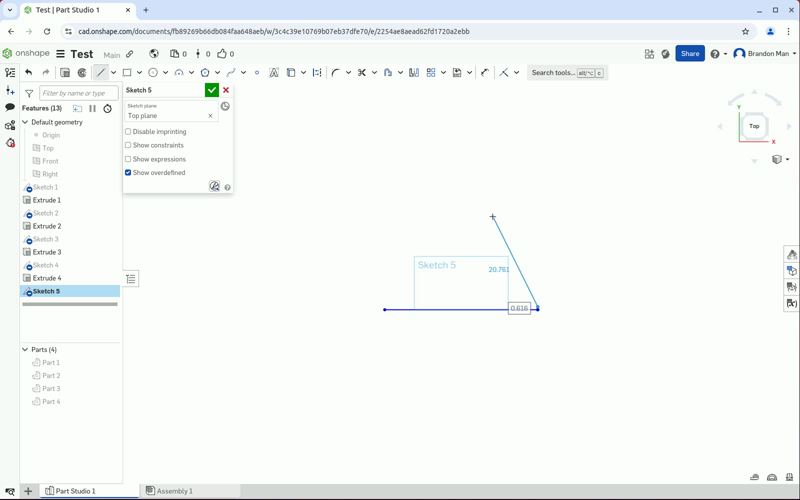
key_down(shift)
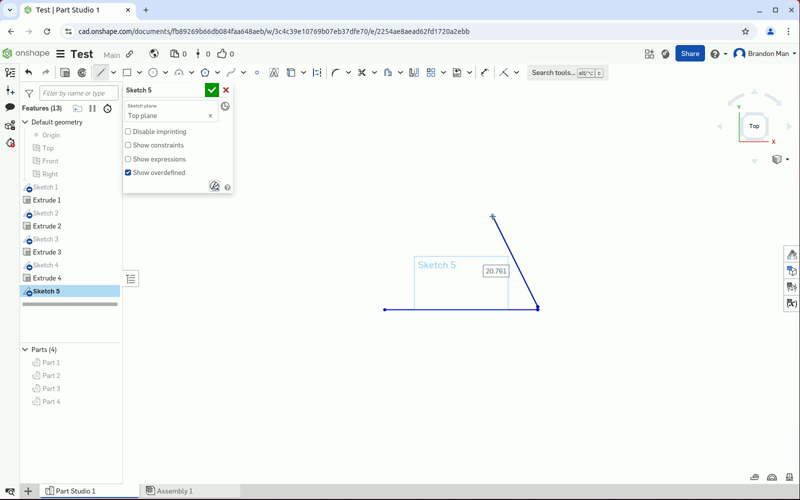
mouse_move(429, 216)
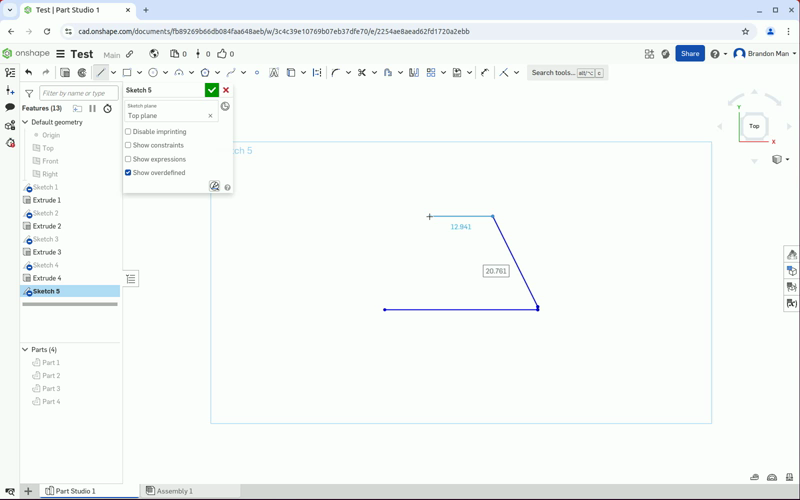
click(429, 216)
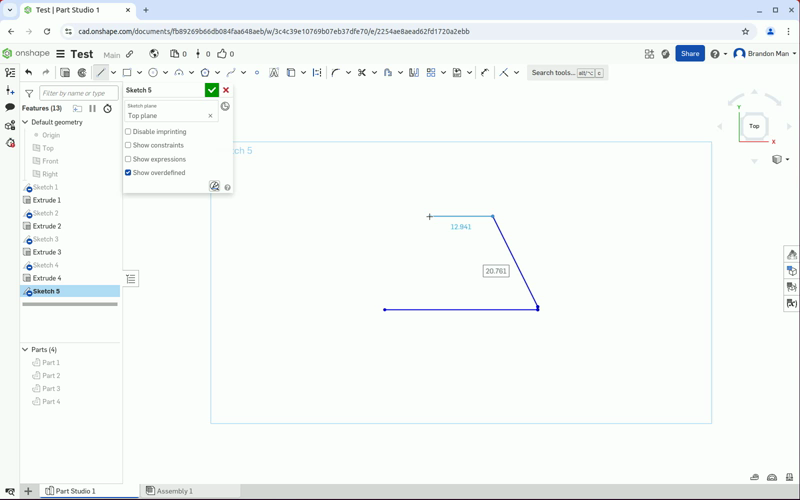
key_up(shift)
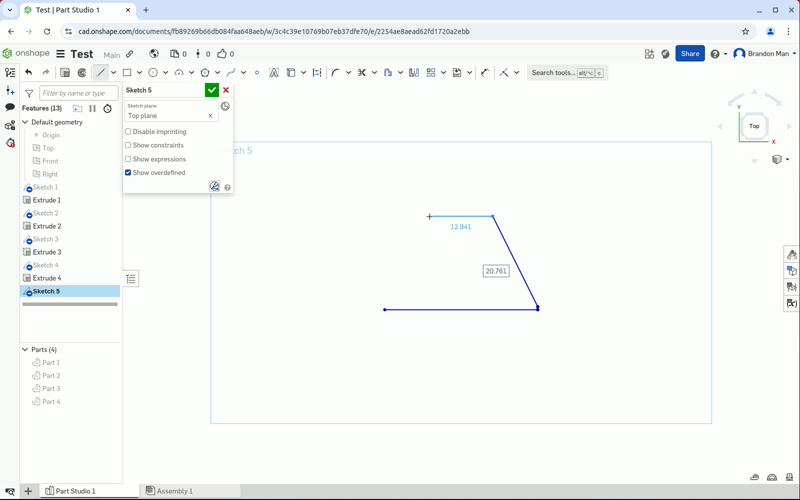
key_down(shift)
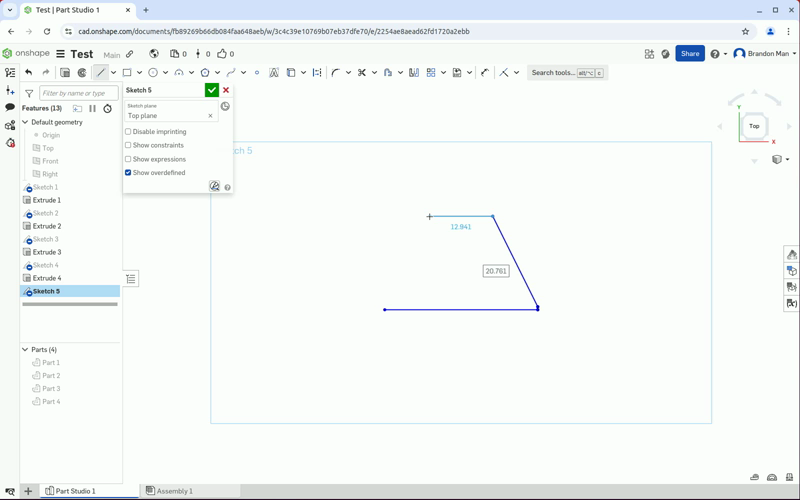
mouse_move(384, 306)
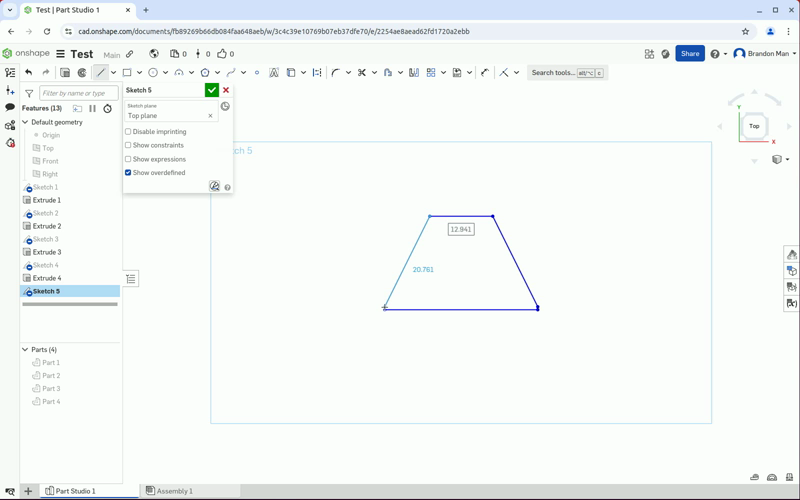
scroll(6)
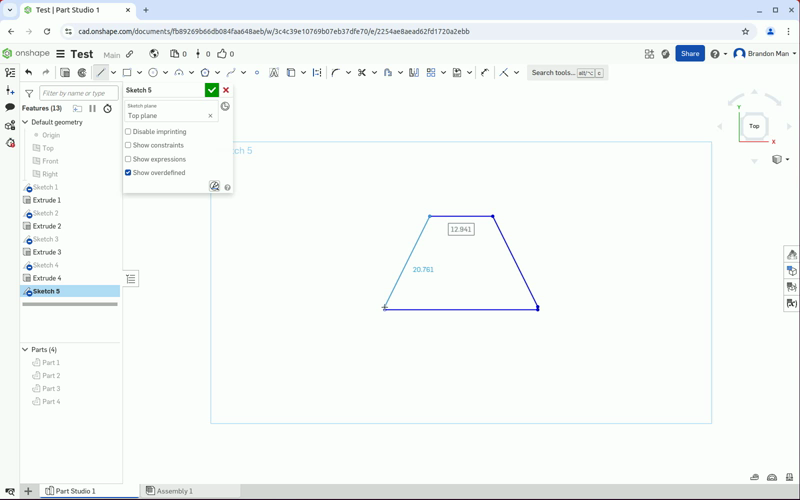
scroll(6)
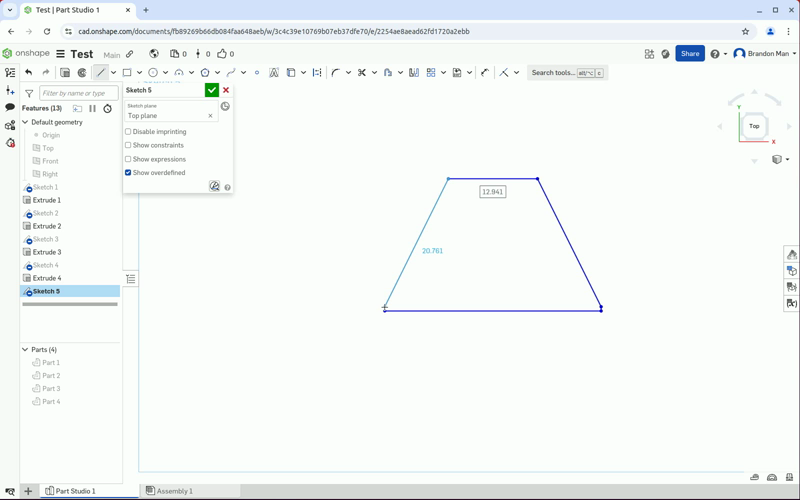
scroll(6)
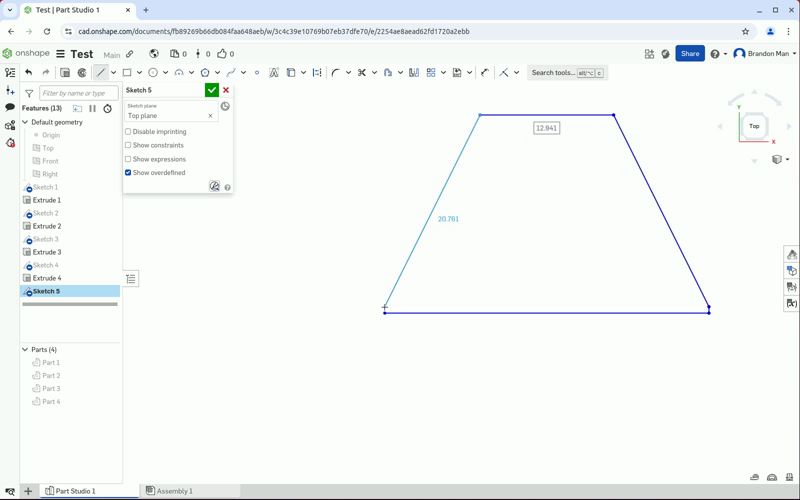
scroll(6)
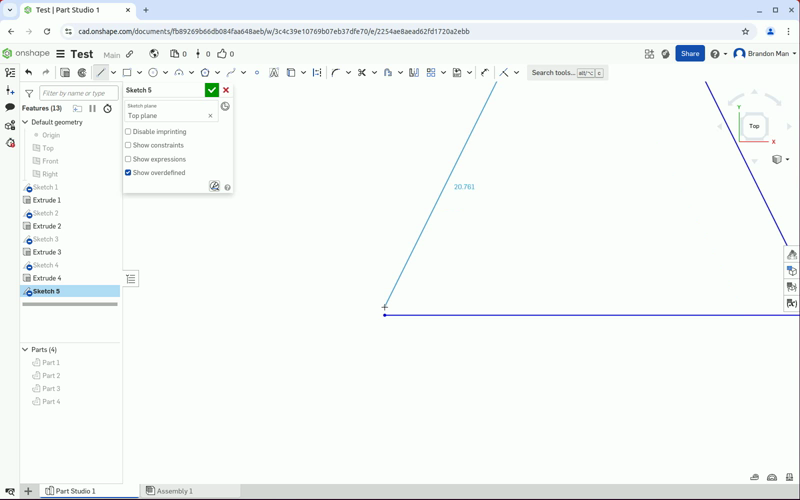
scroll(6)
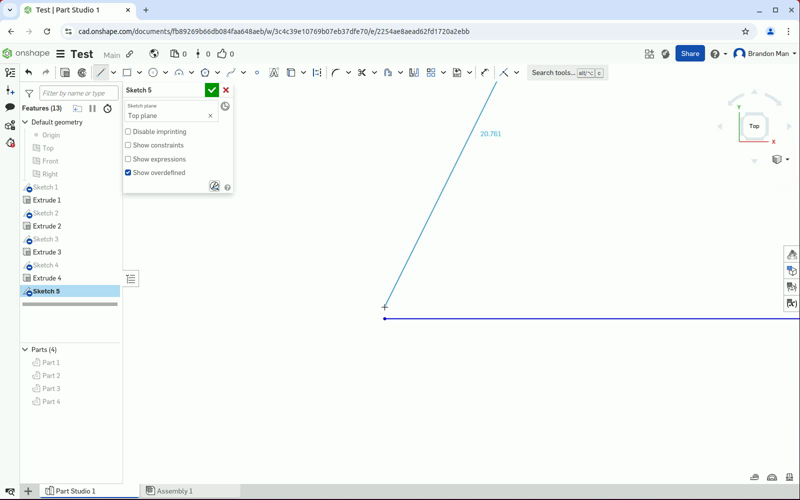
scroll(6)
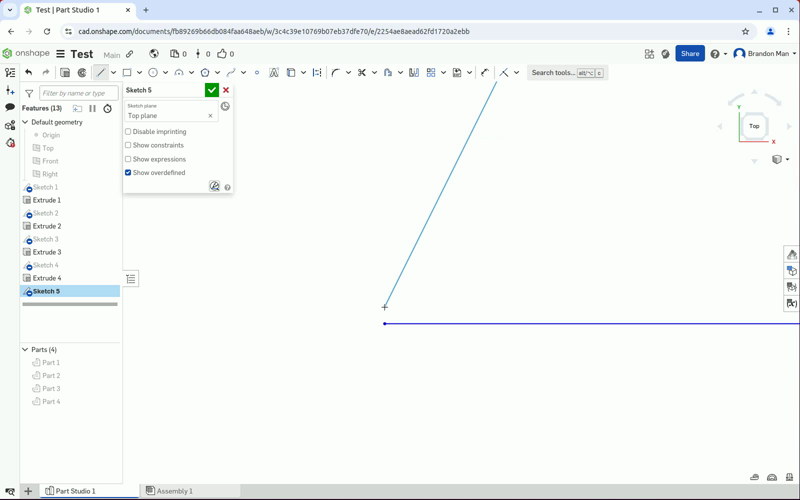
scroll(6)
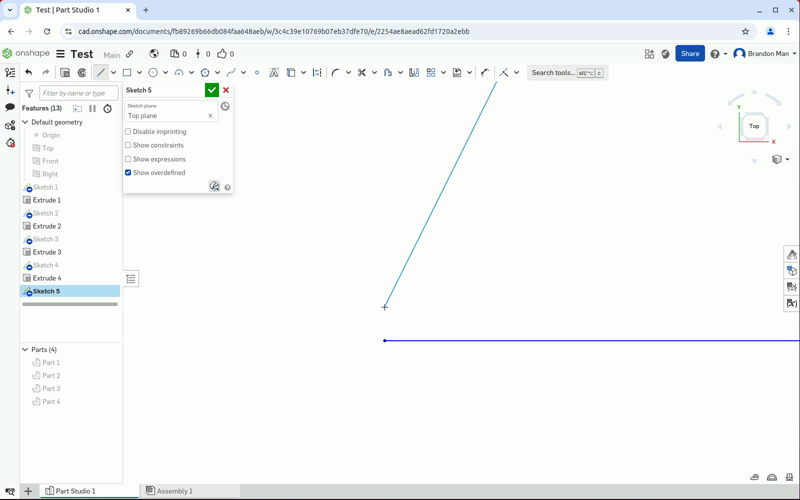
click(384, 306)
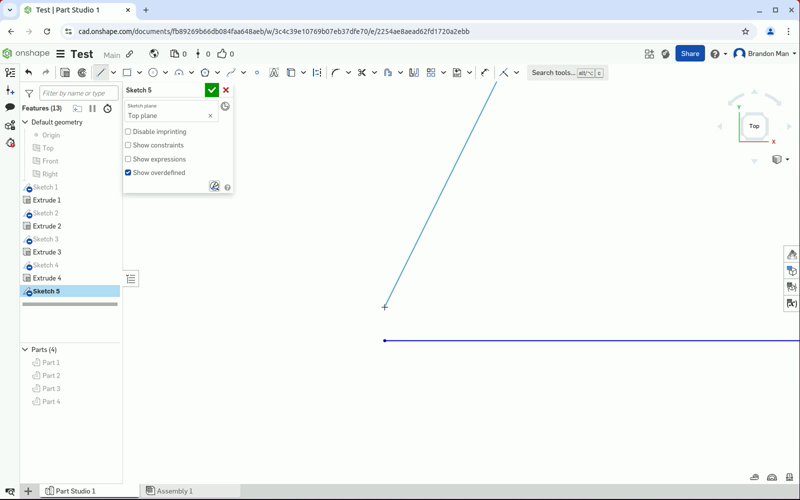
scroll(-6)
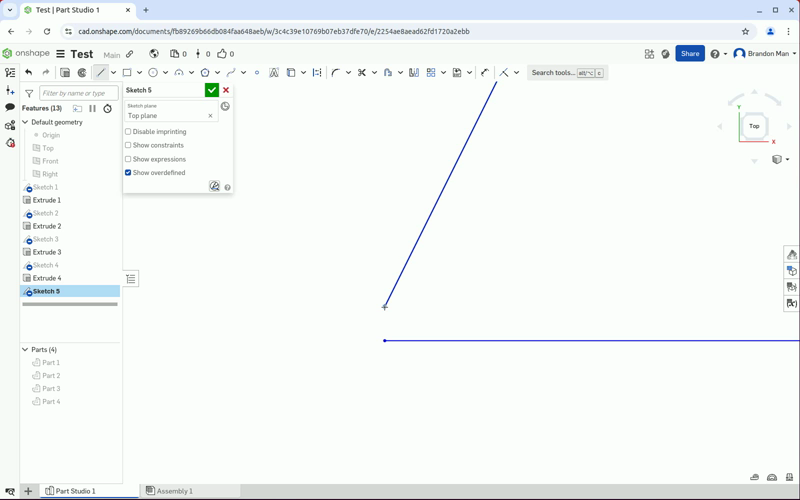
scroll(-6)
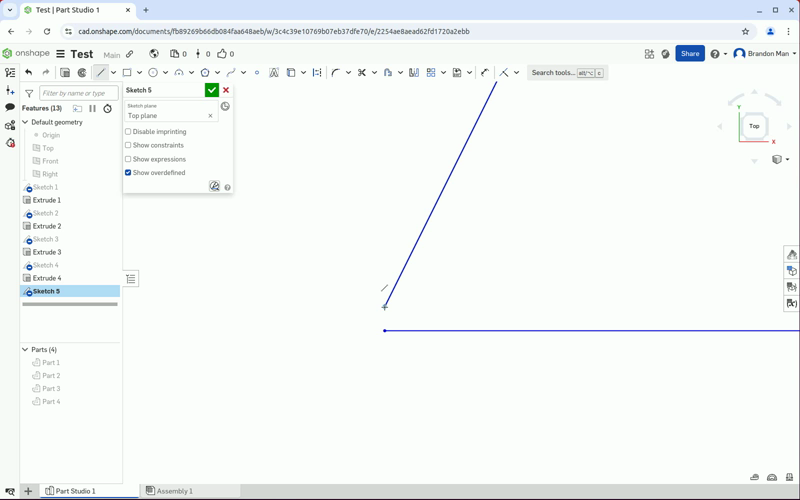
scroll(-6)
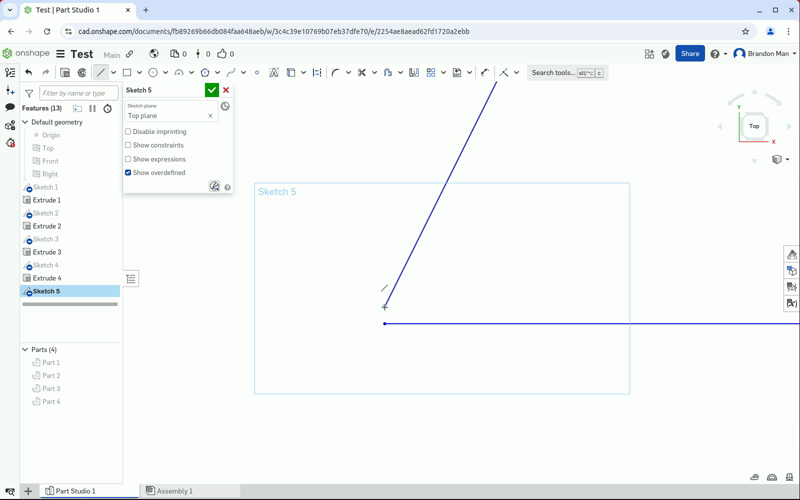
scroll(-6)
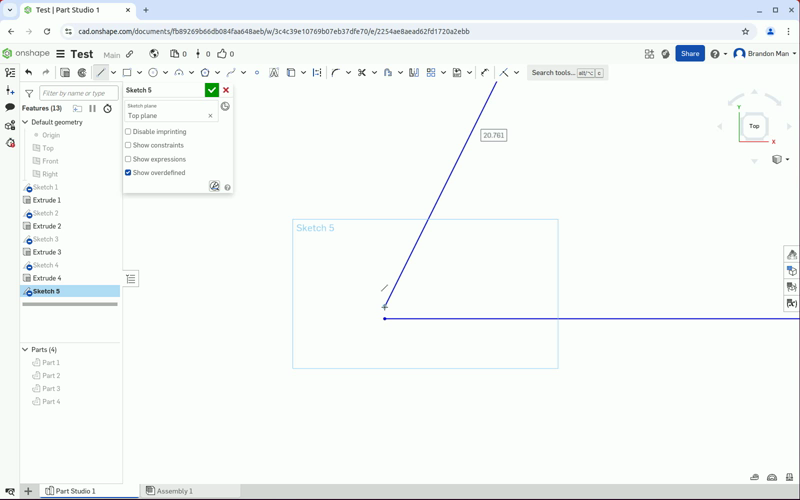
scroll(-6)
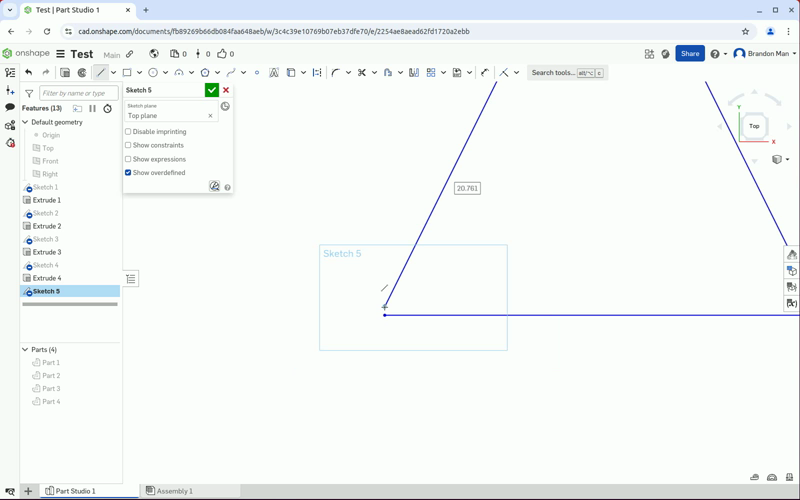
scroll(-6)
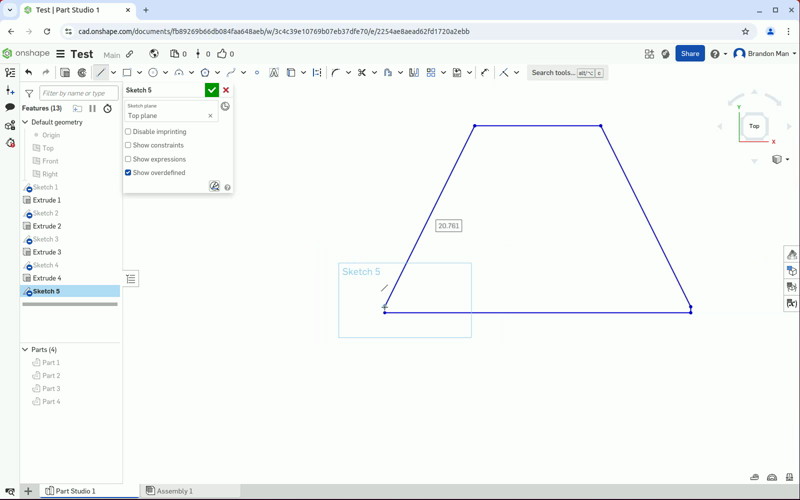
scroll(-6)
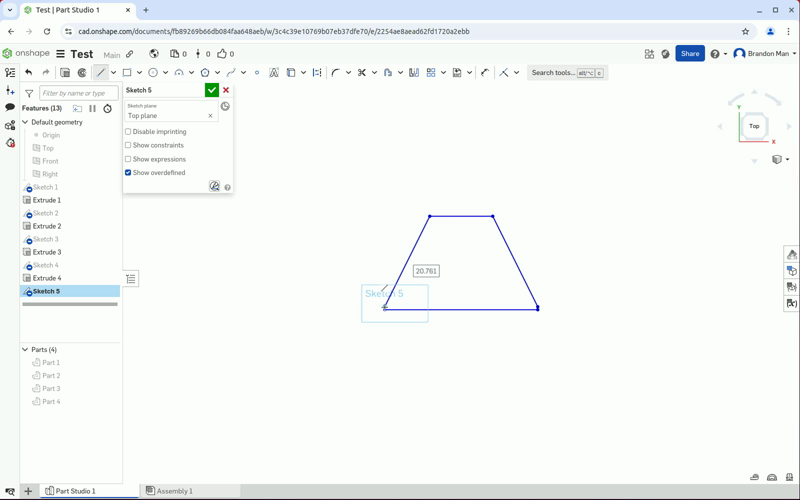
key_up(shift)
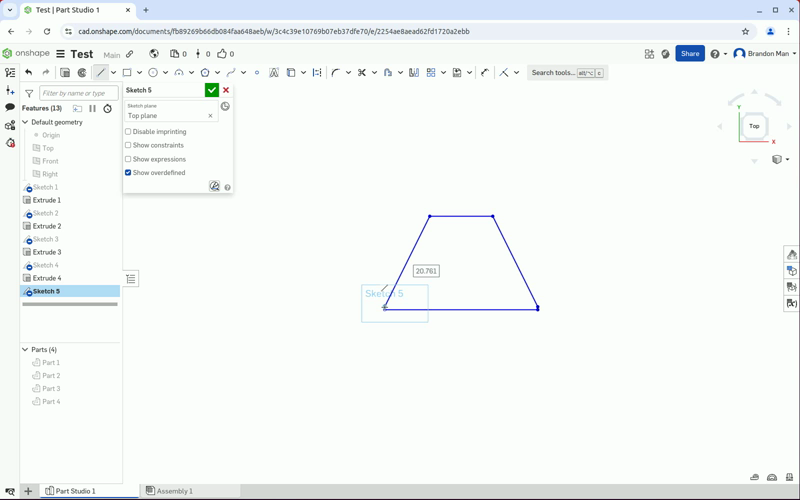
mouse_move(414, 306)
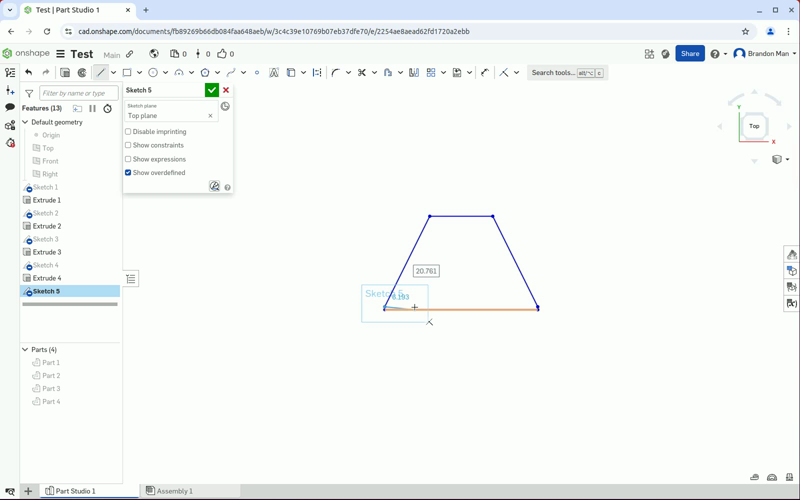
key_down(shift)
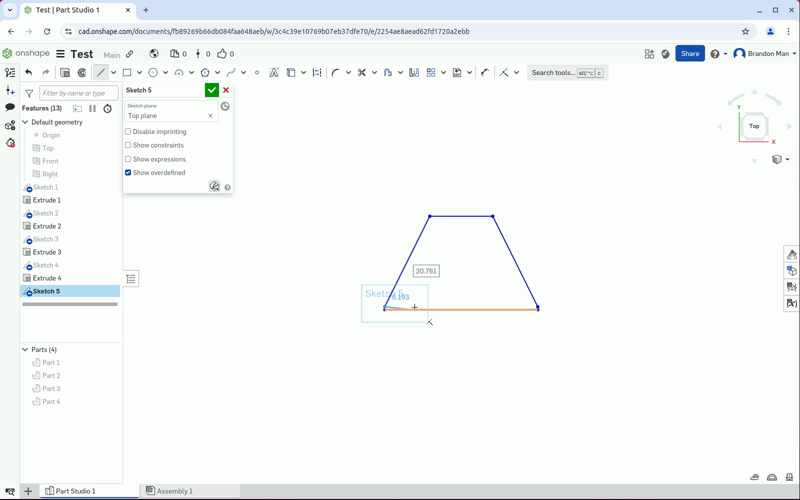
mouse_move(384, 309)
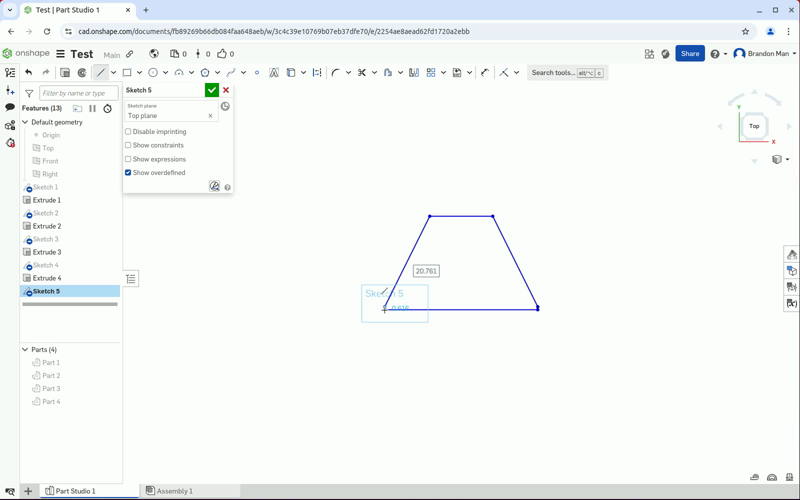
scroll(6)
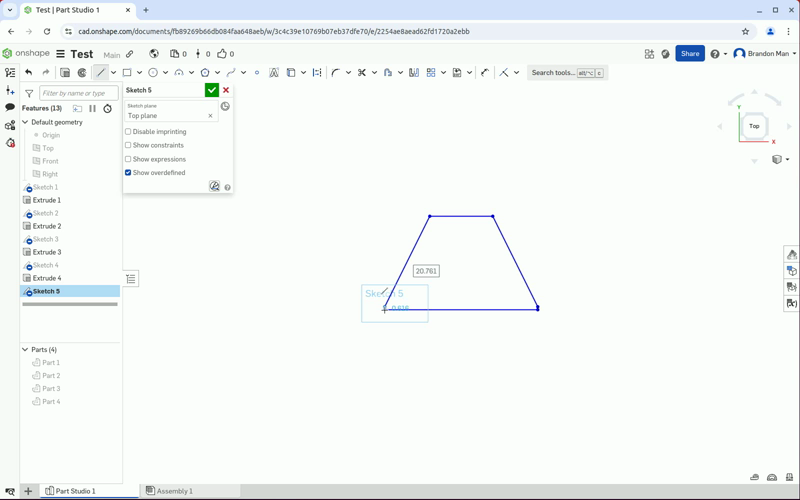
scroll(6)
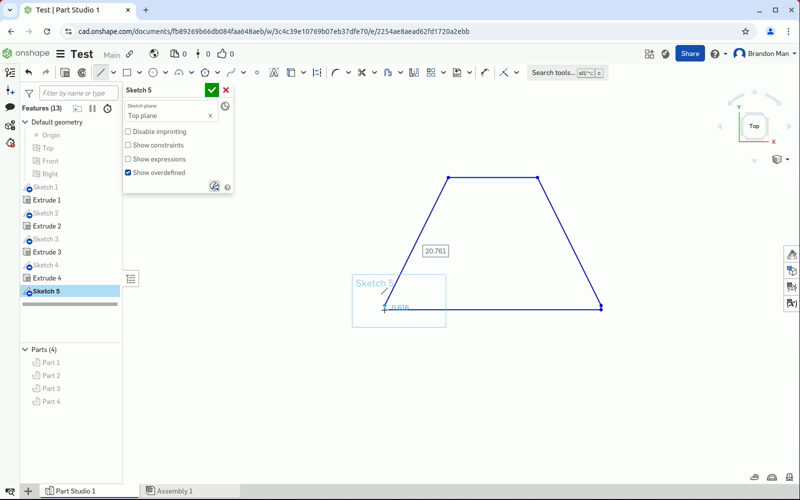
scroll(6)
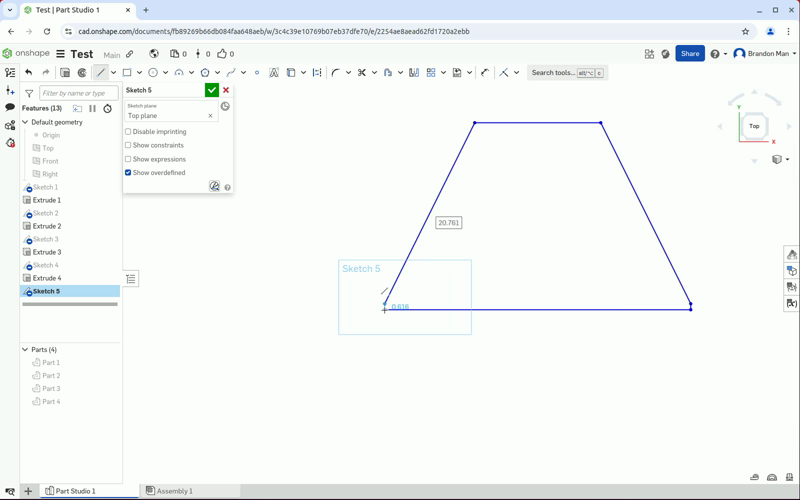
scroll(6)
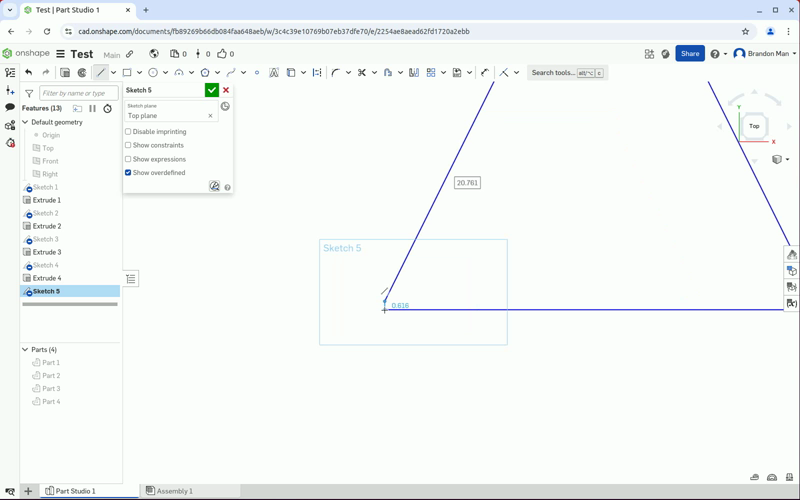
scroll(6)
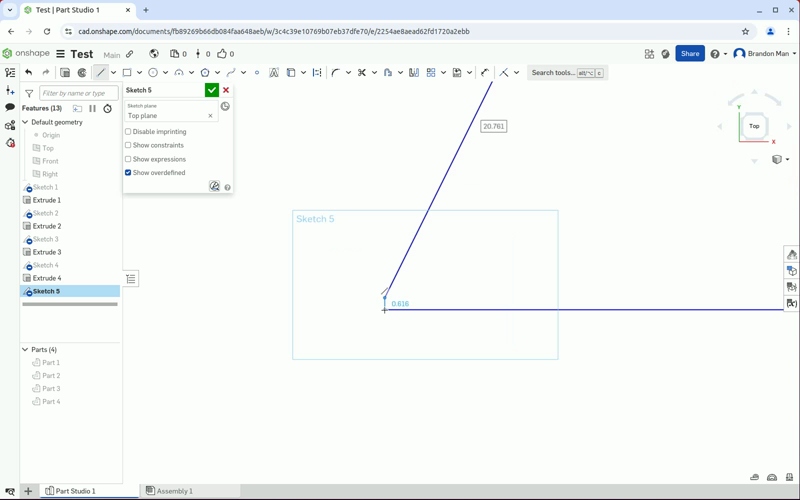
scroll(6)
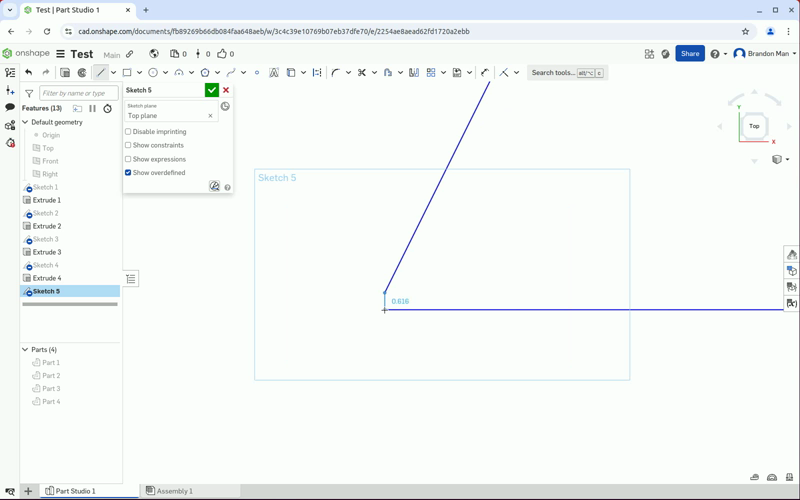
scroll(6)
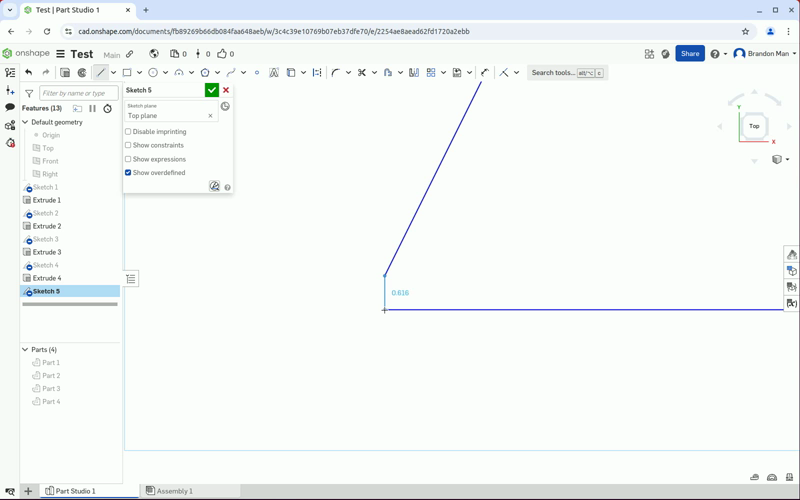
key_up(shift)
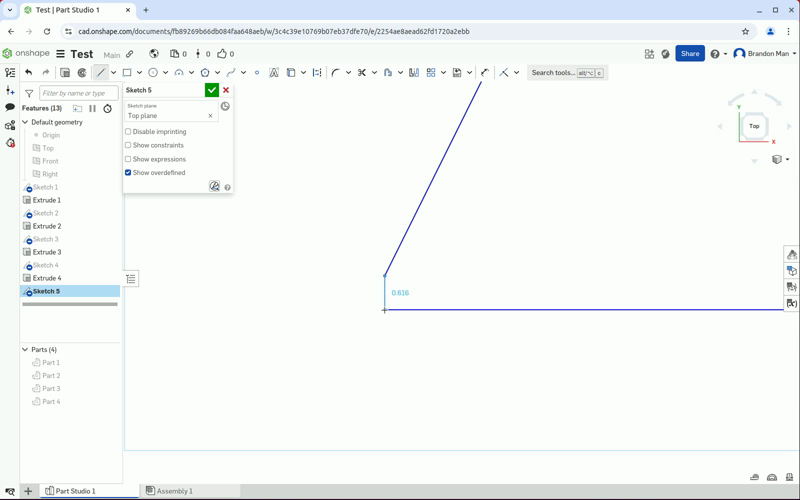
click(384, 309)
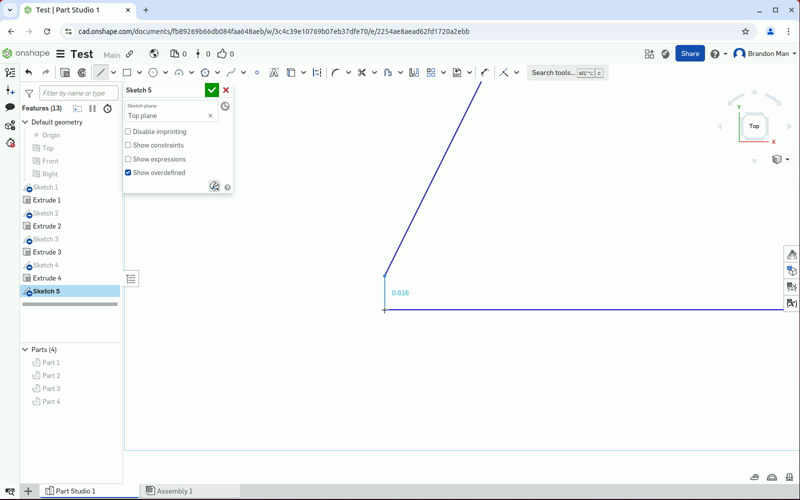
scroll(-6)
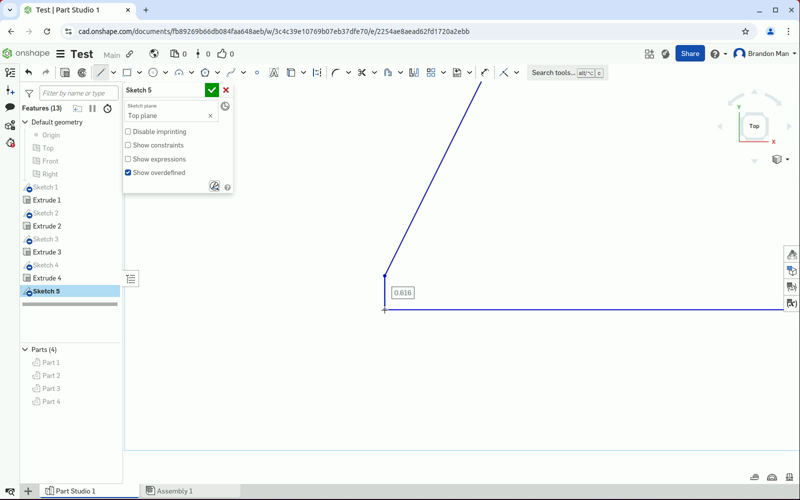
scroll(-6)
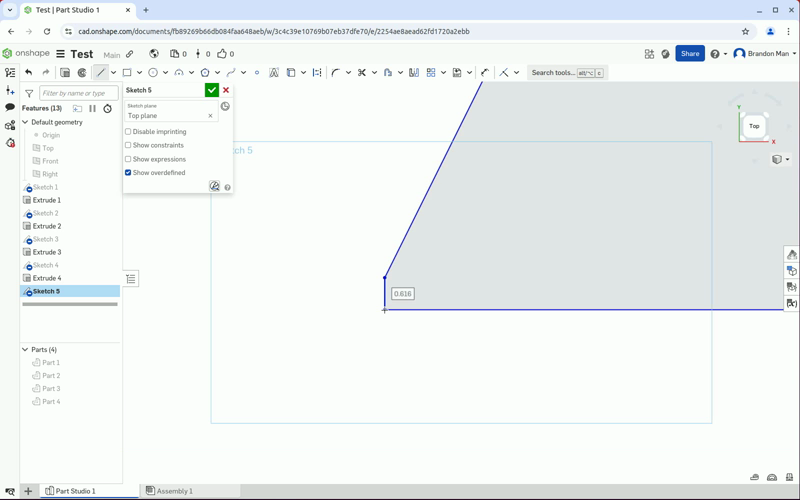
scroll(-6)
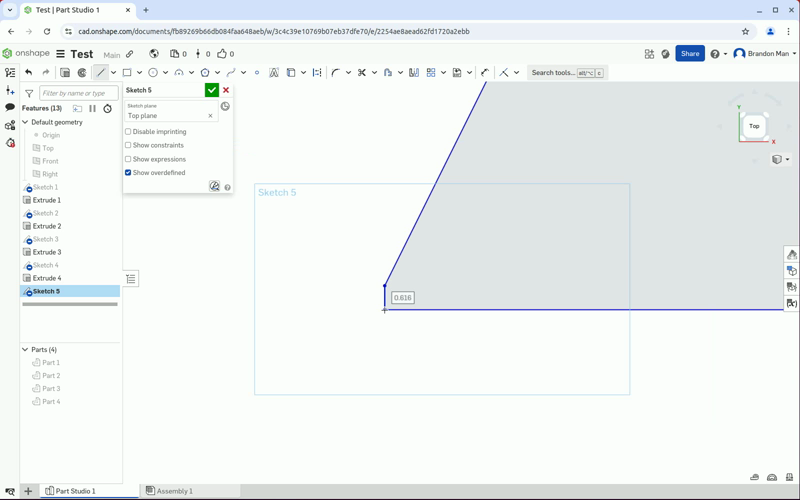
scroll(-6)
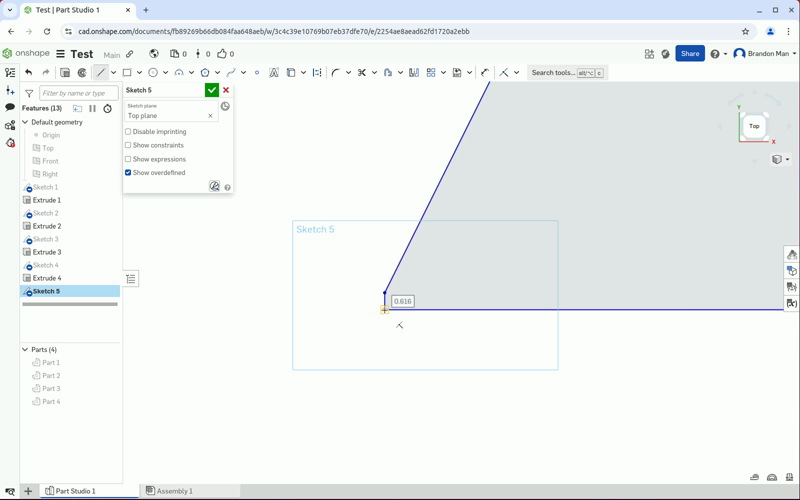
scroll(-6)
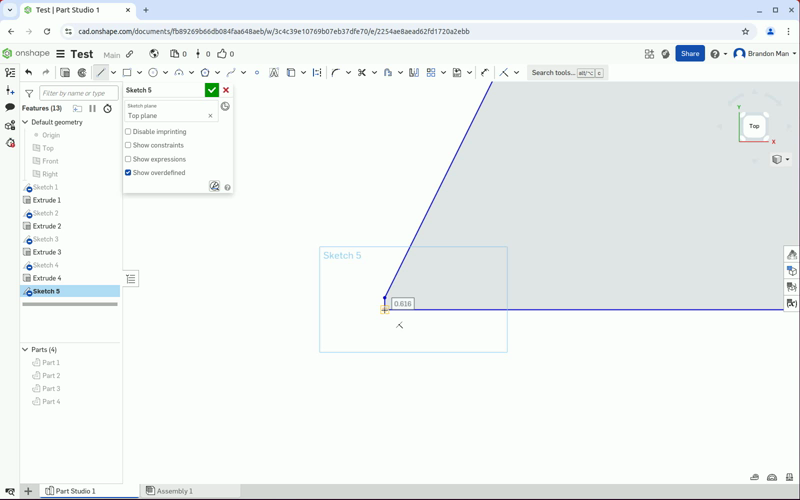
scroll(-6)
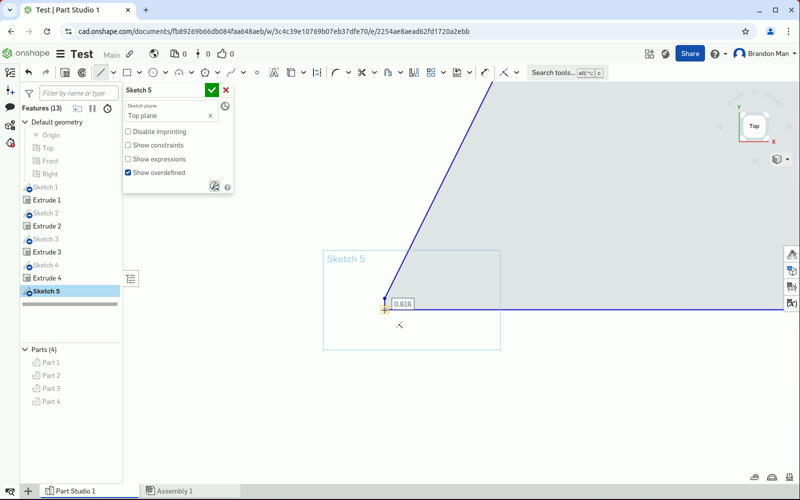
scroll(-6)
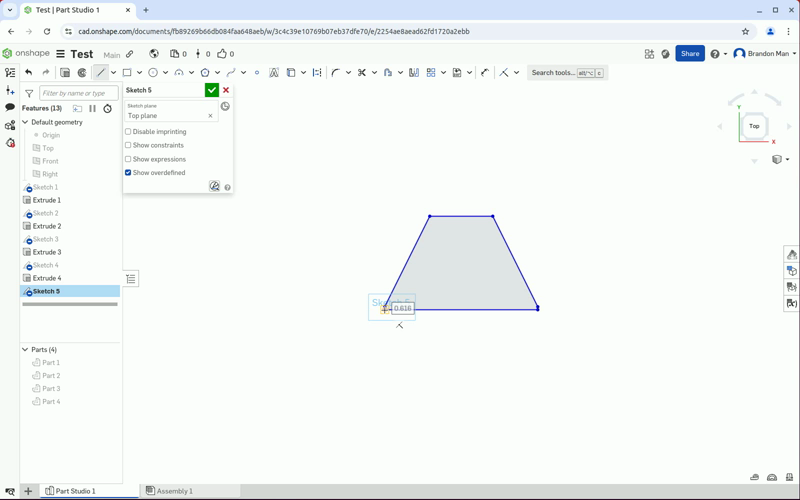
key(esc)
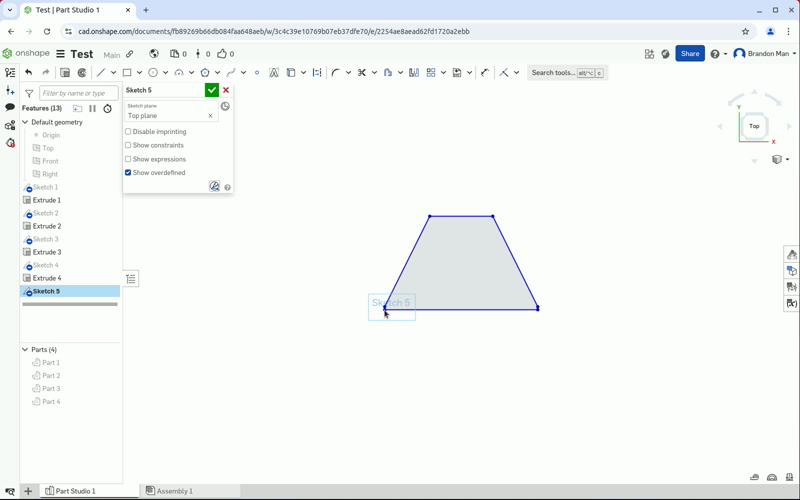
mouse_move(455, 240)
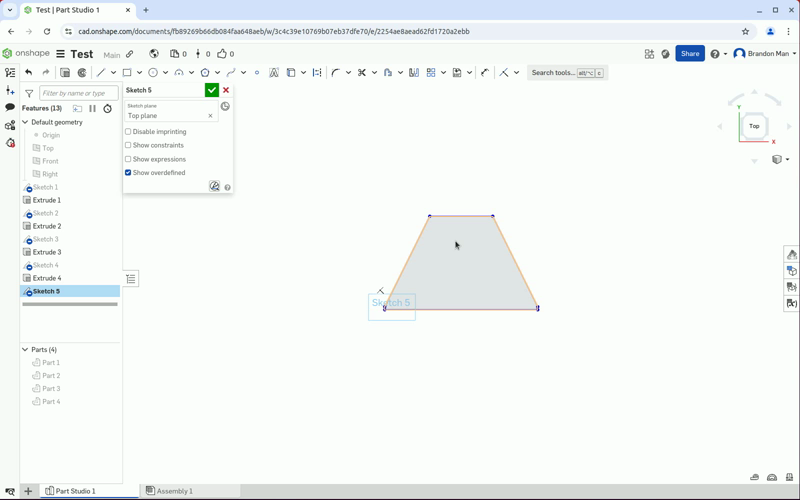
click(455, 240)
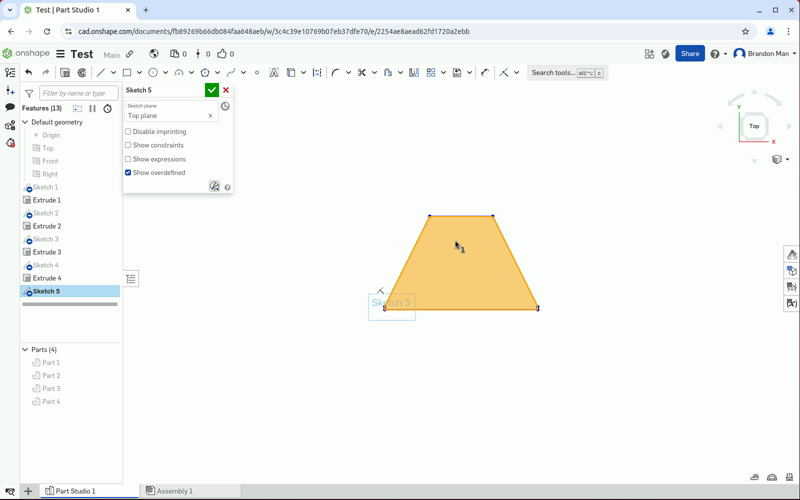
mouse_move(73, 352)
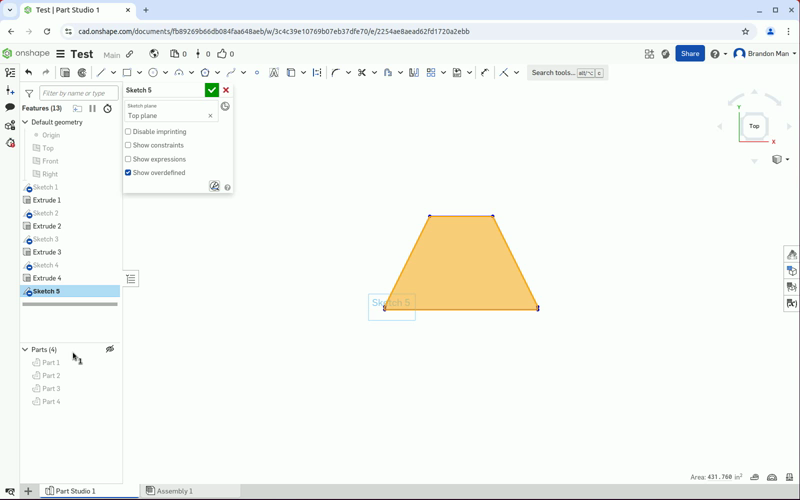
key(shift+y)
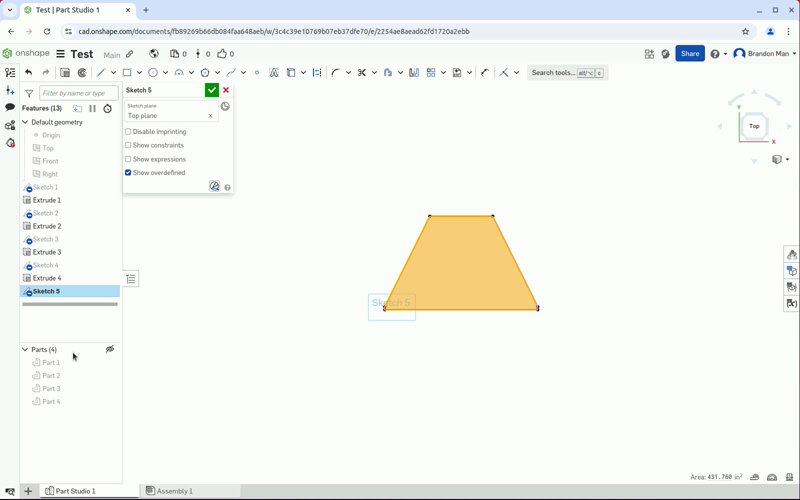
key(shift+e)
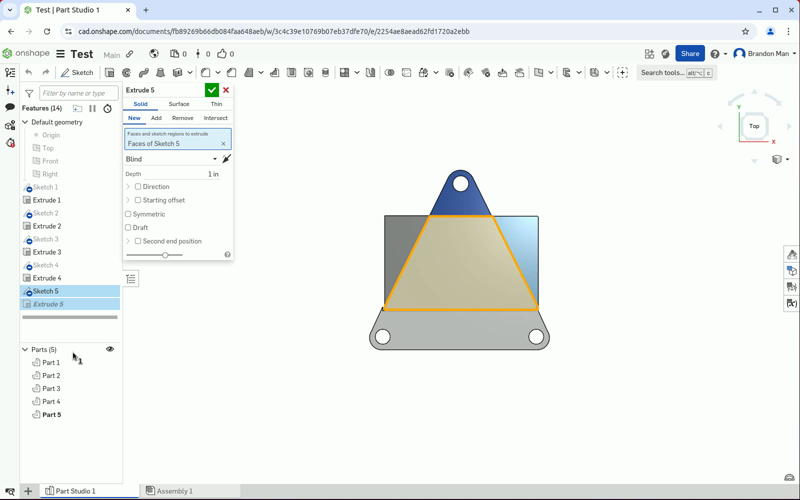
mouse_move(143, 106)
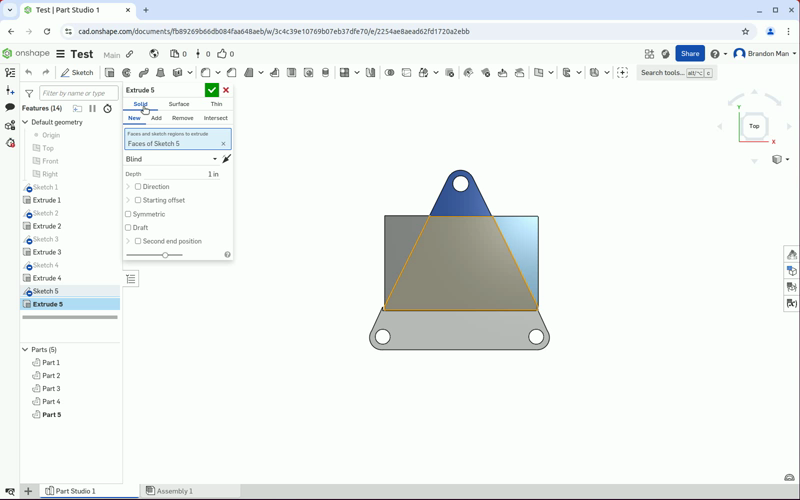
click(143, 106)
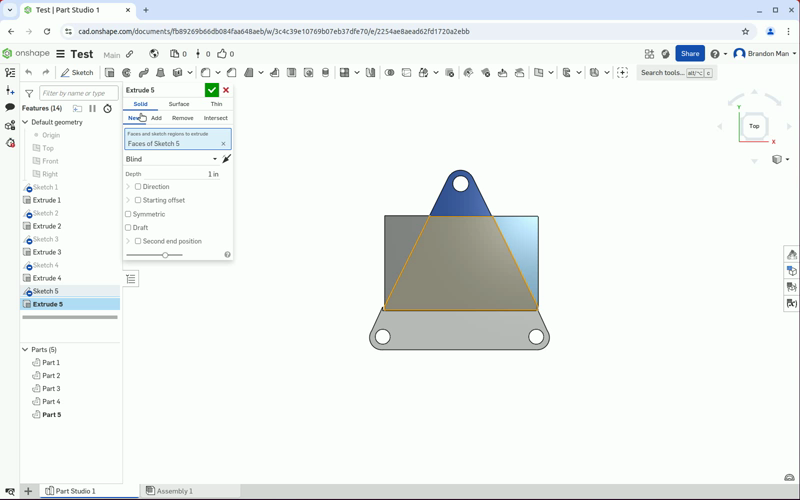
mouse_move(137, 120)
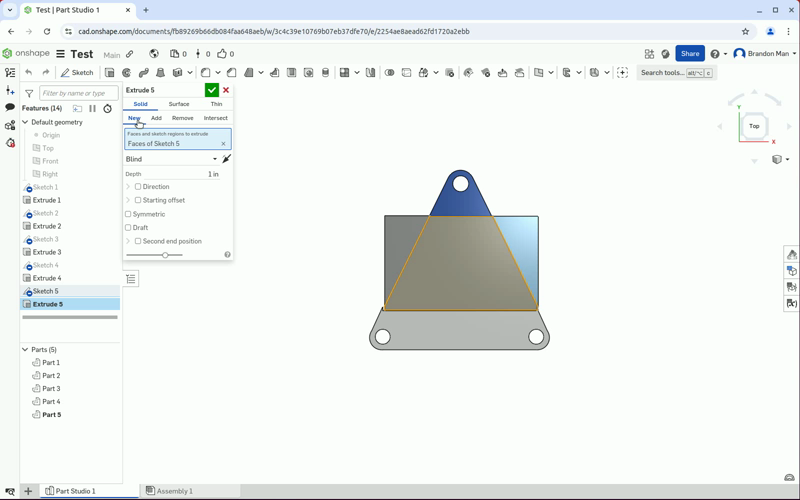
click(137, 120)
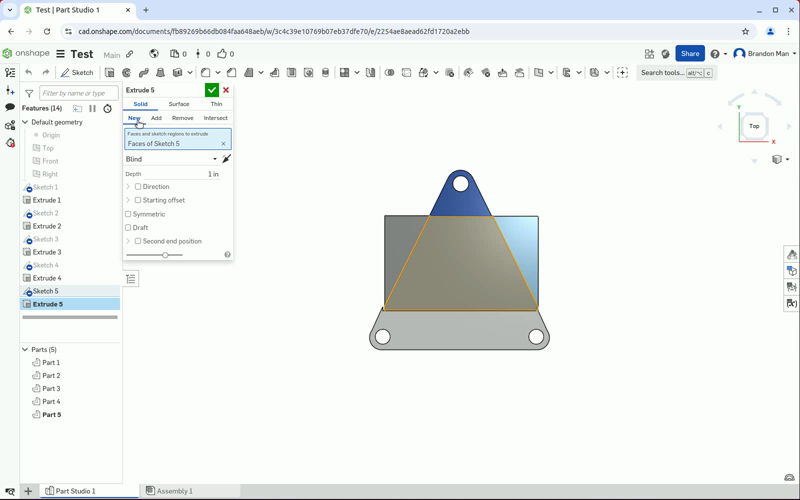
key(tab, 4)
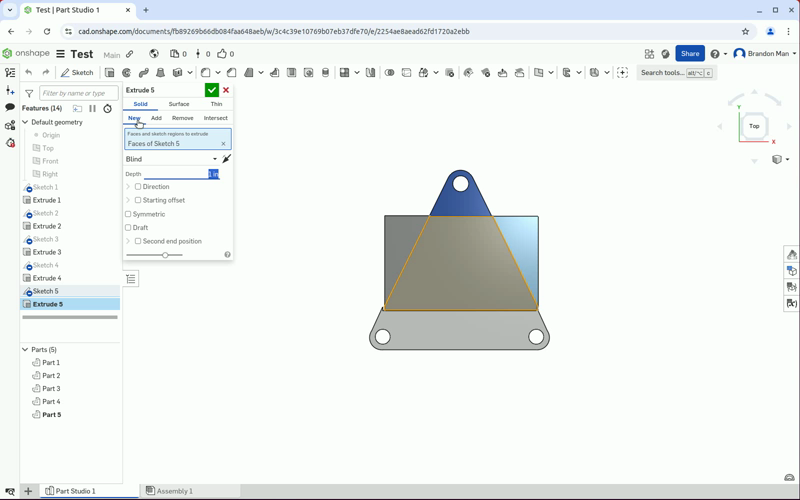
text(0.481)
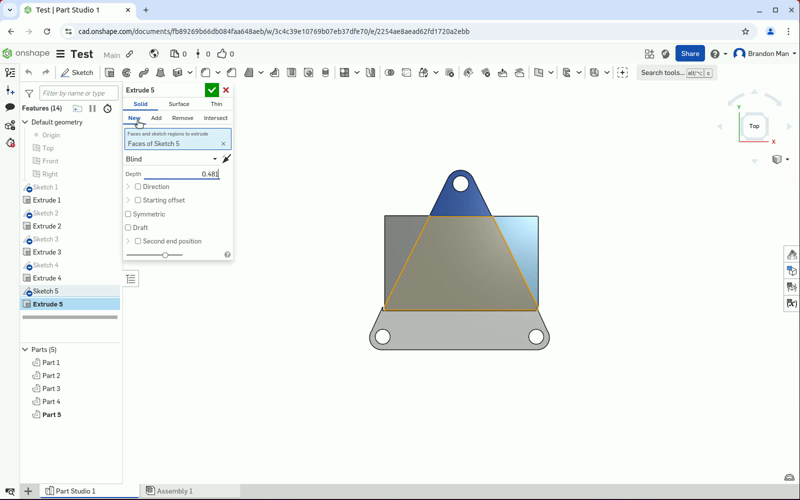
key(enter)
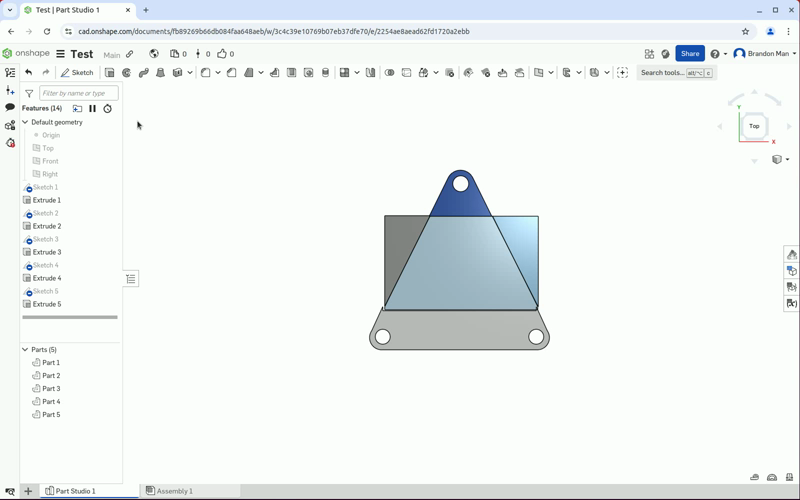
key(shift+h)
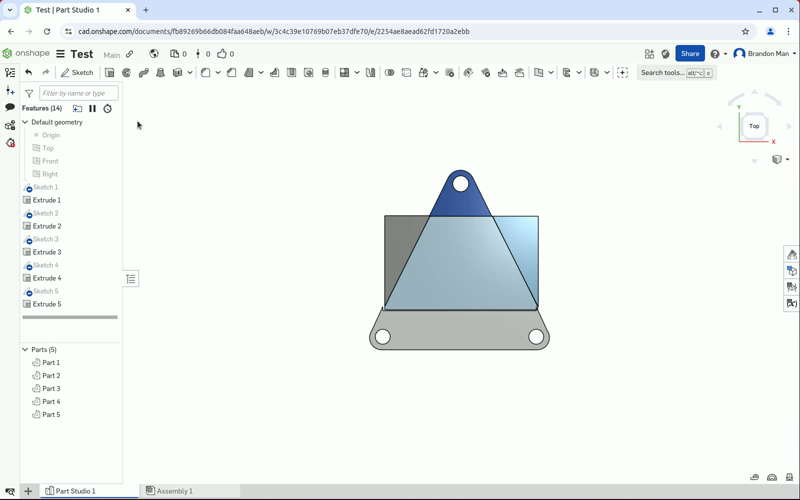
key(shift+h)
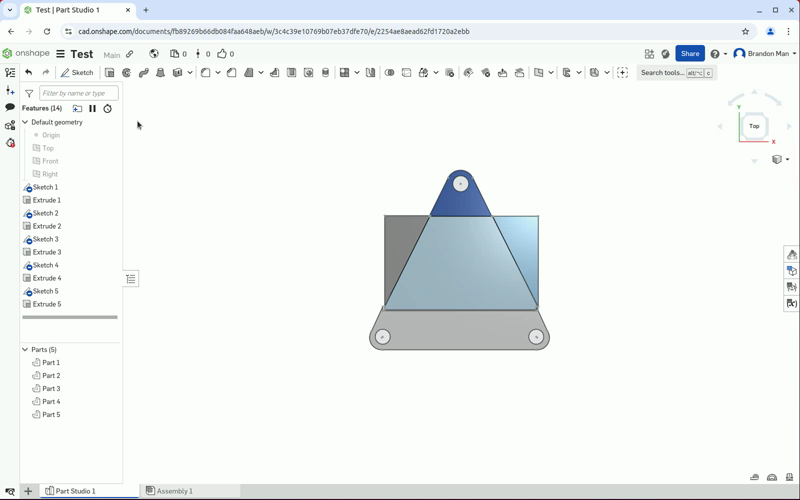
key(shift+7)
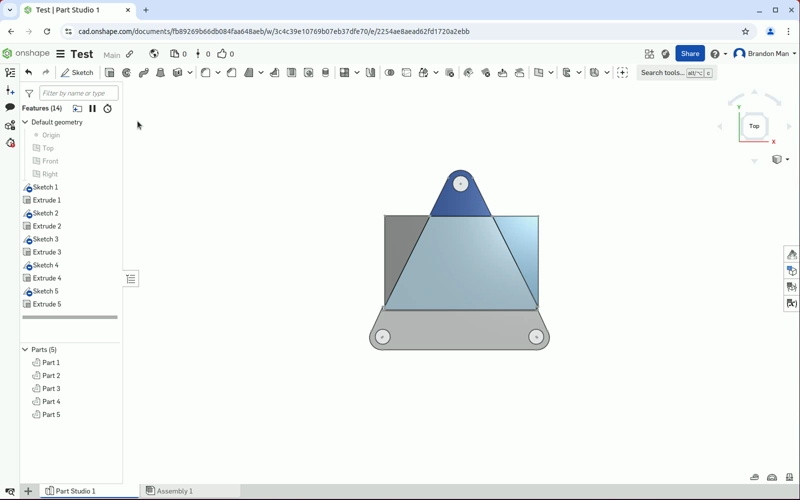
key(up, 3)
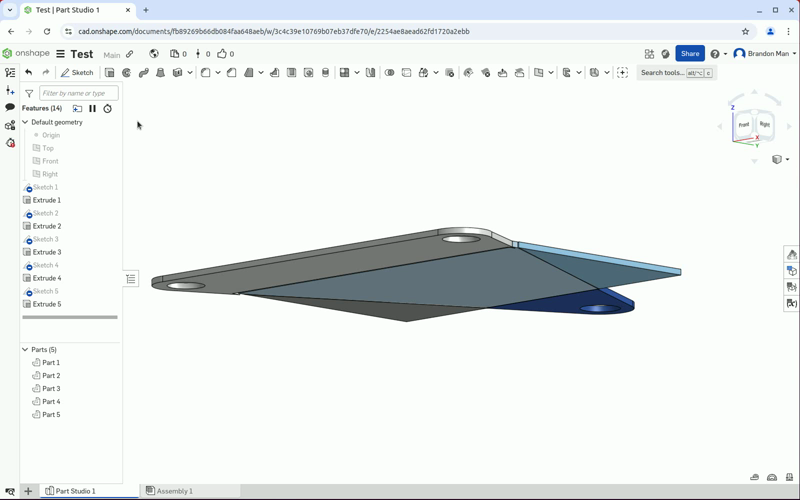
key(left, 3)
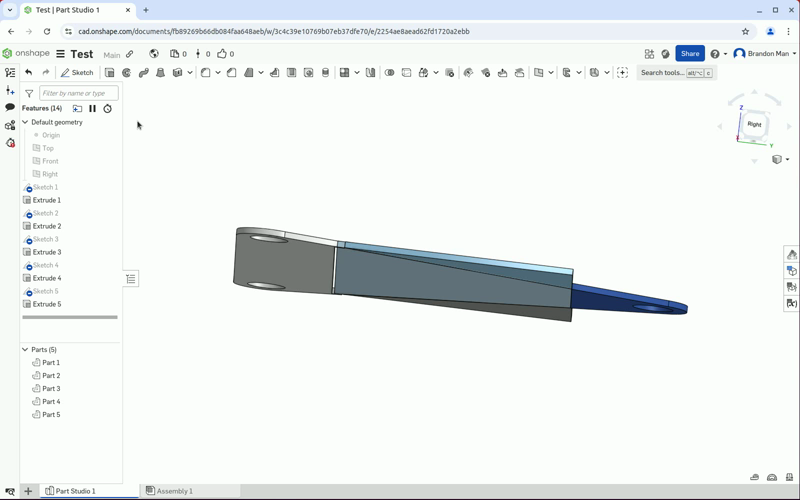
key(right, 3)
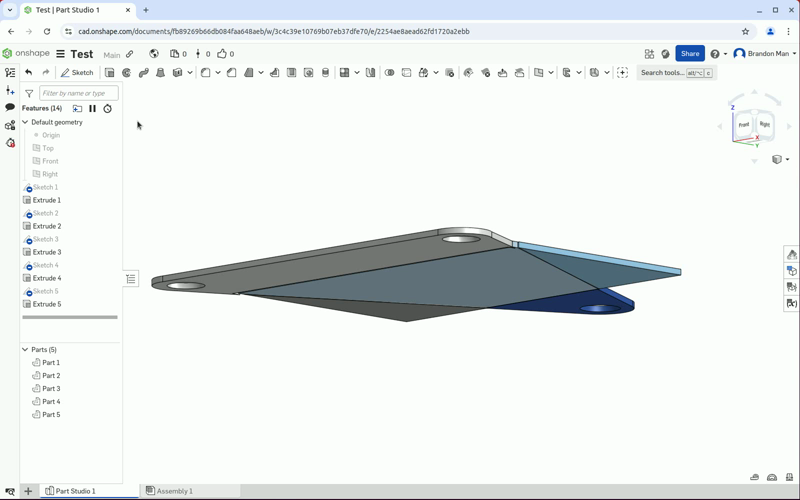
key(down, 3)
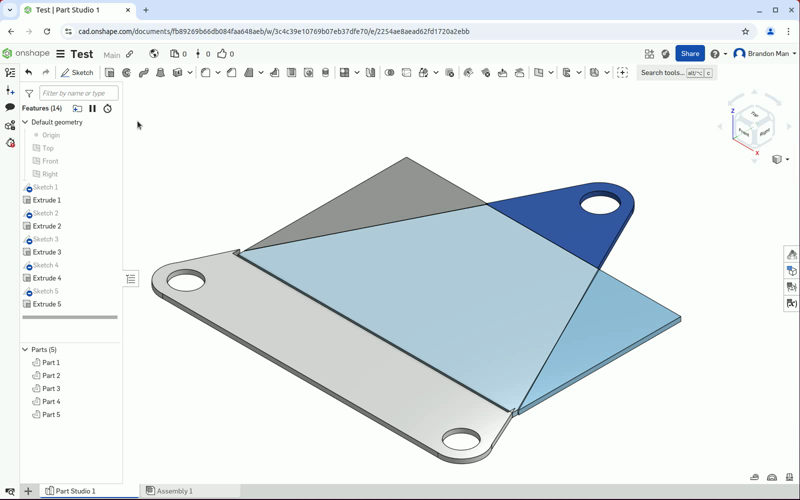
mouse_move(73, 189)
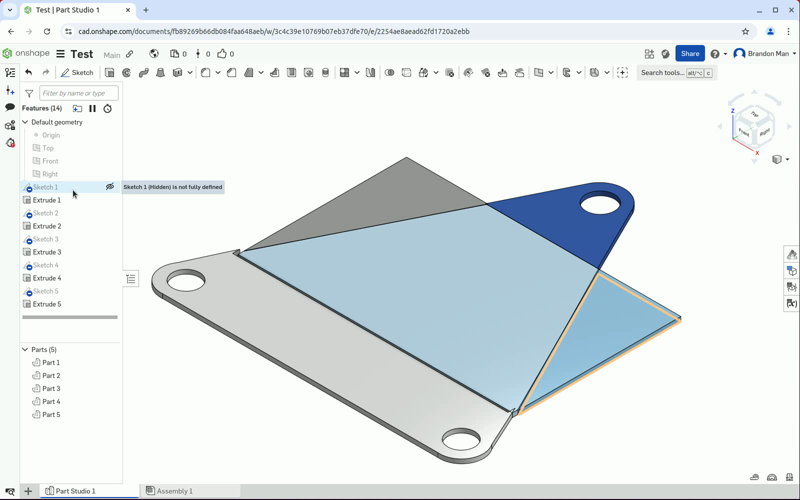
click(73, 189)